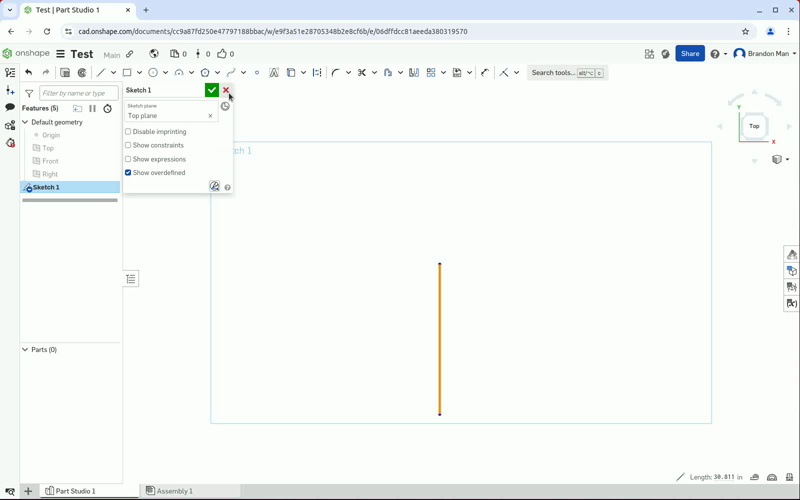
key(shift+h)
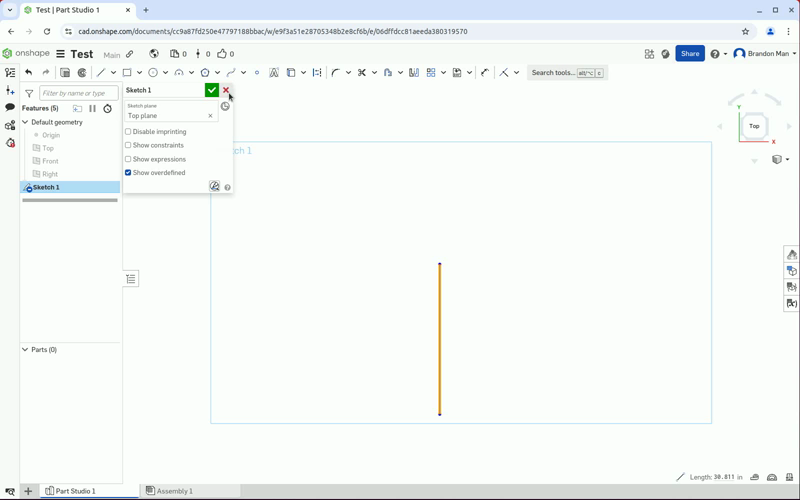
key(shift+s)
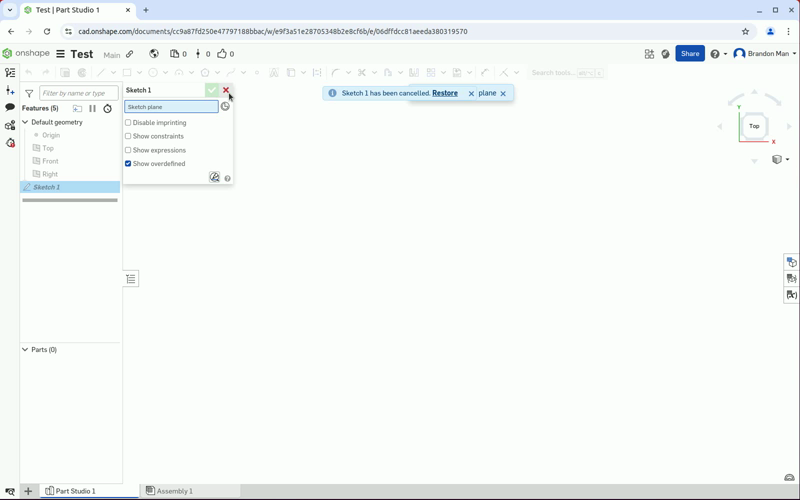
mouse_move(73, 150)
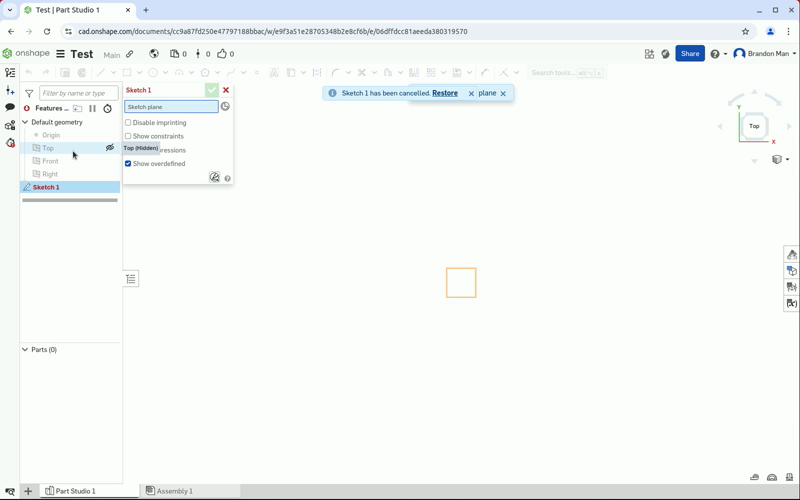
click(73, 150)
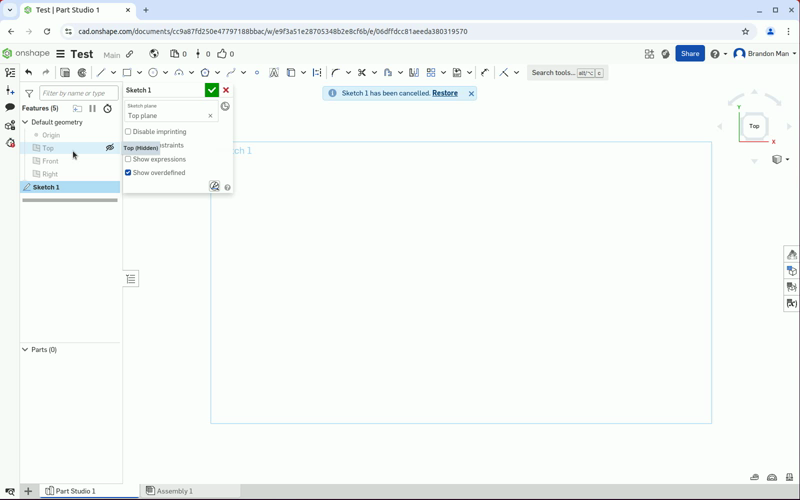
mouse_move(73, 352)
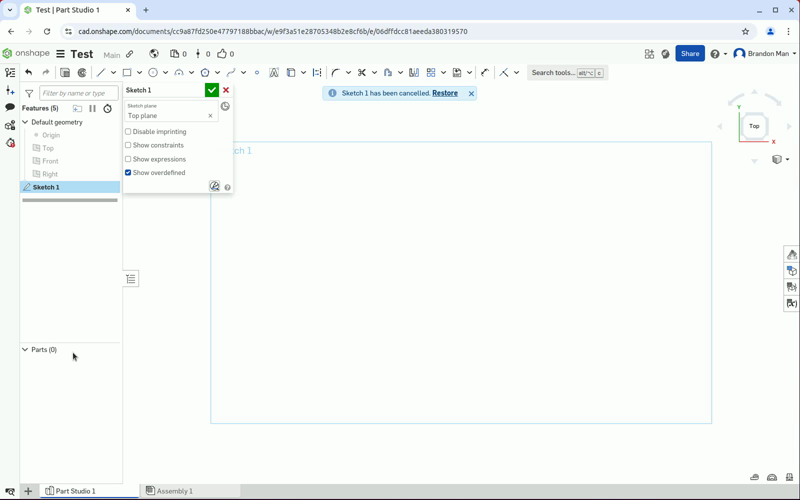
key(y)
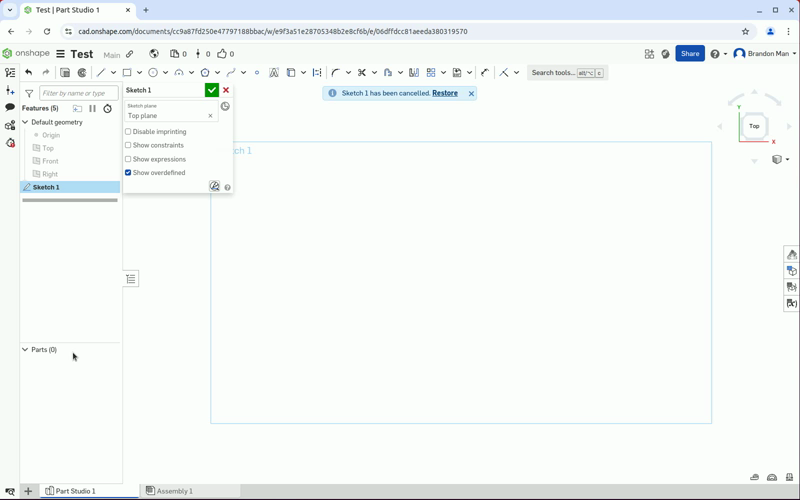
key(l)
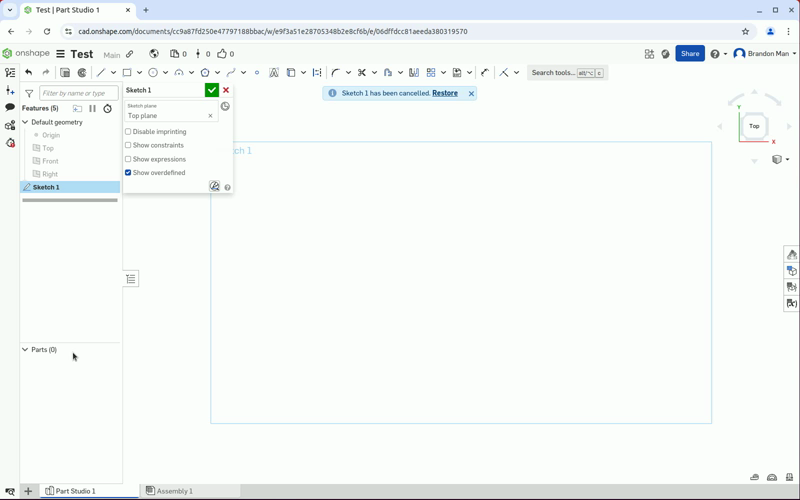
key_down(shift)
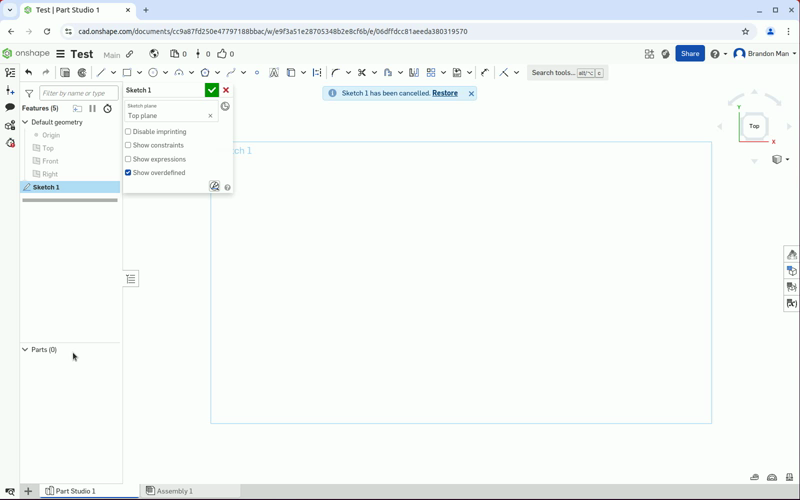
mouse_move(351, 335)
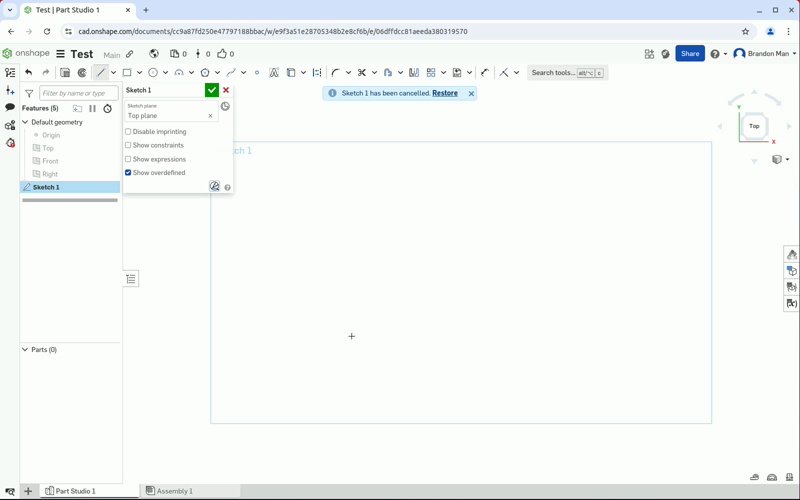
click(351, 335)
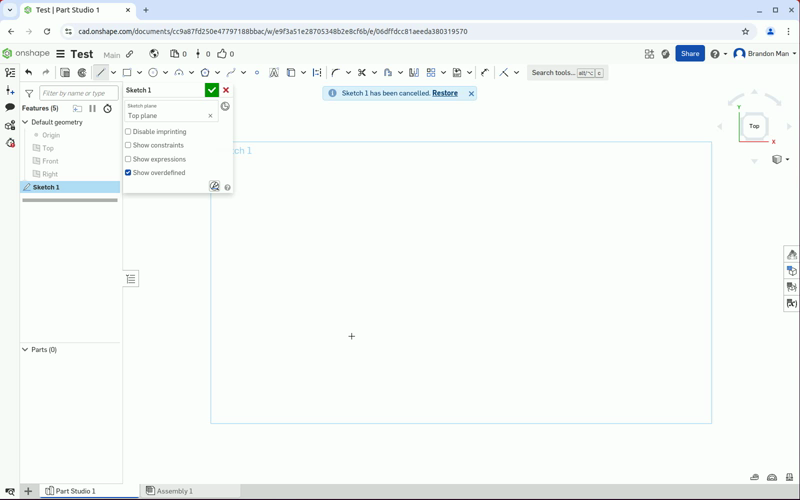
key_up(shift)
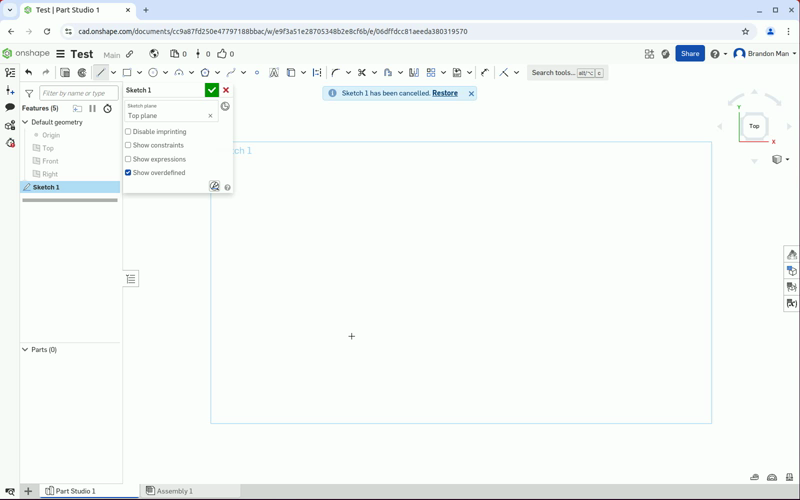
key_down(shift)
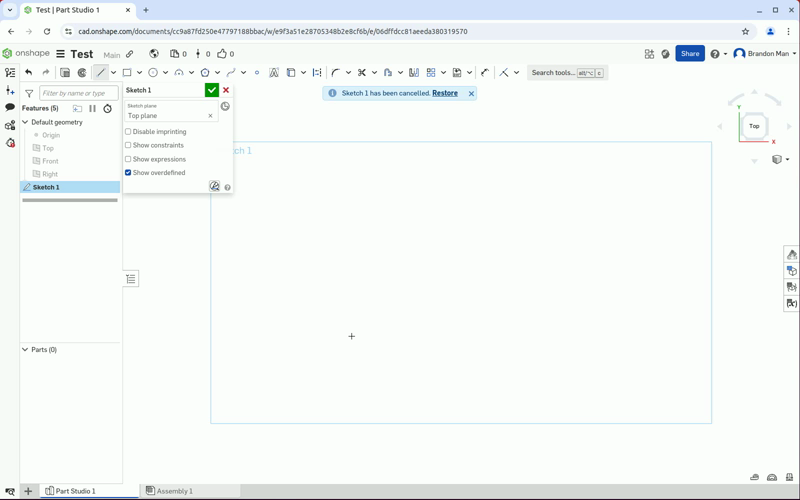
mouse_move(569, 335)
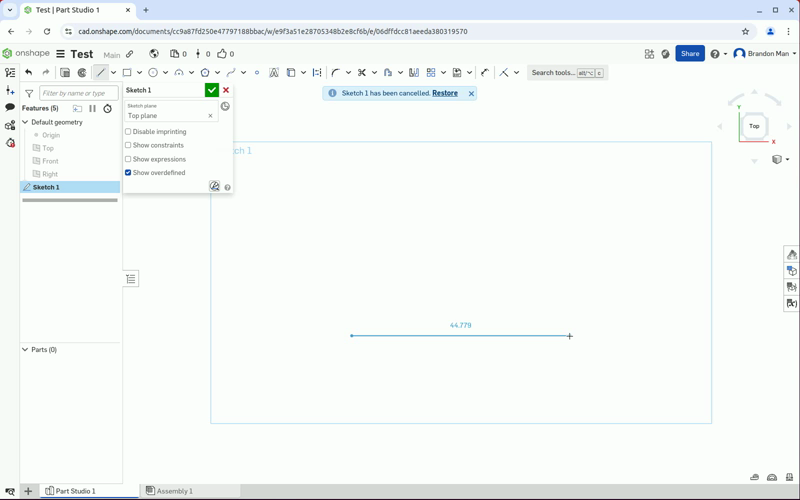
click(569, 335)
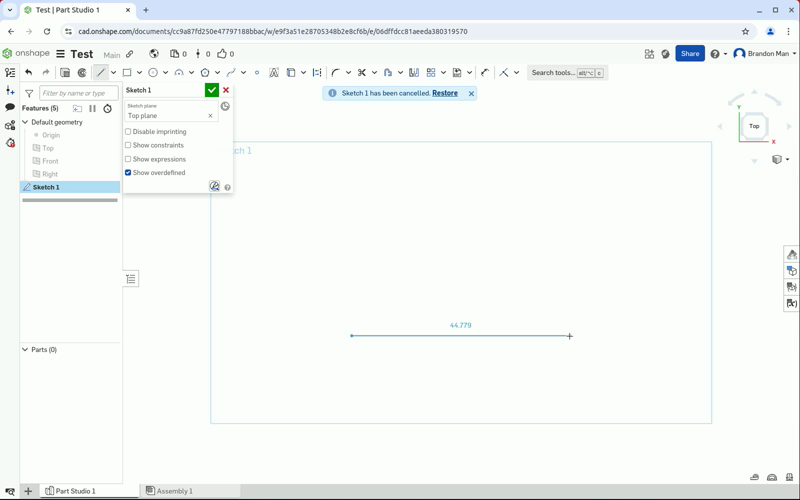
key_up(shift)
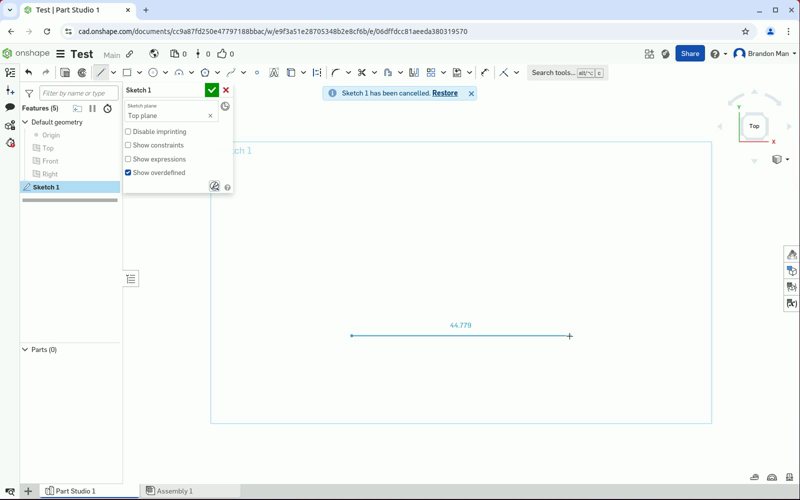
key_down(shift)
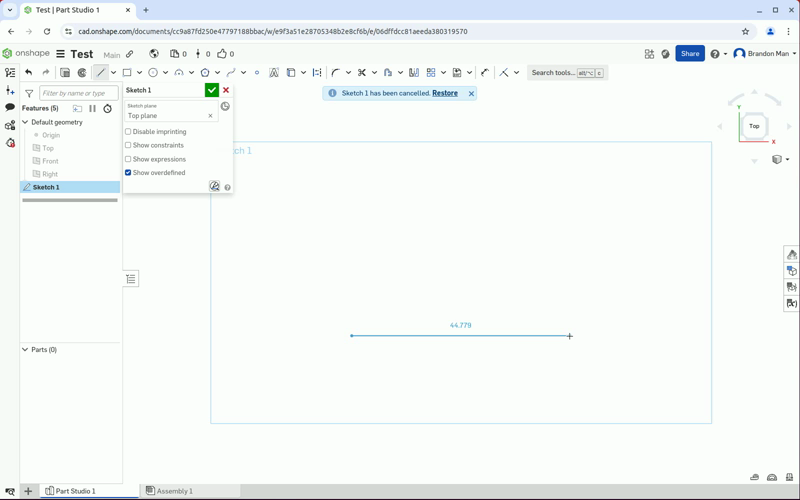
mouse_move(569, 230)
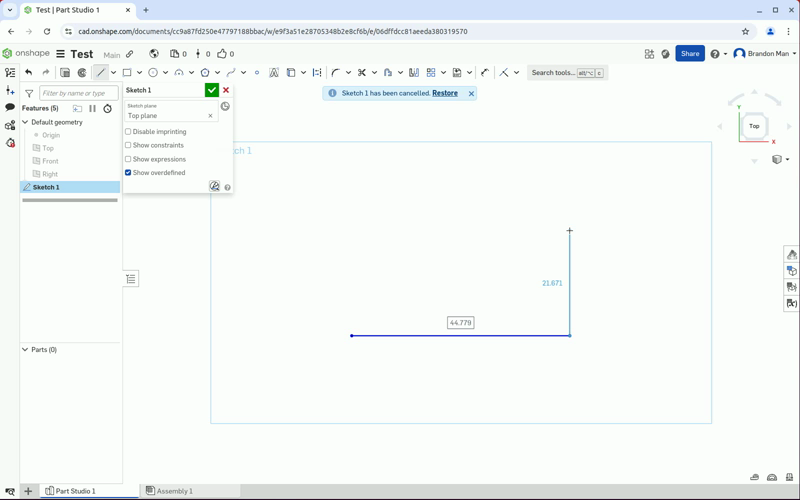
click(569, 230)
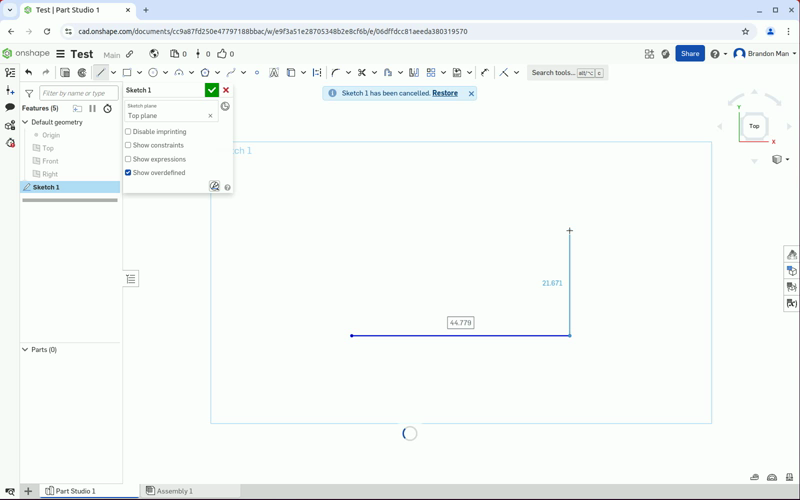
key_up(shift)
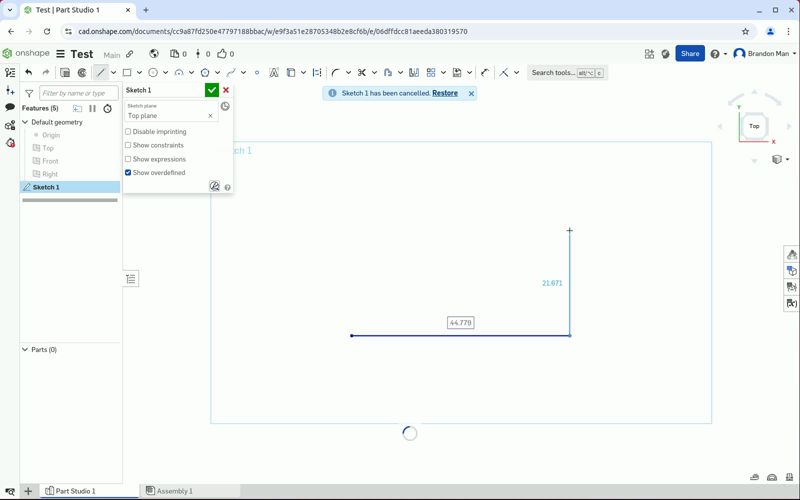
key_down(shift)
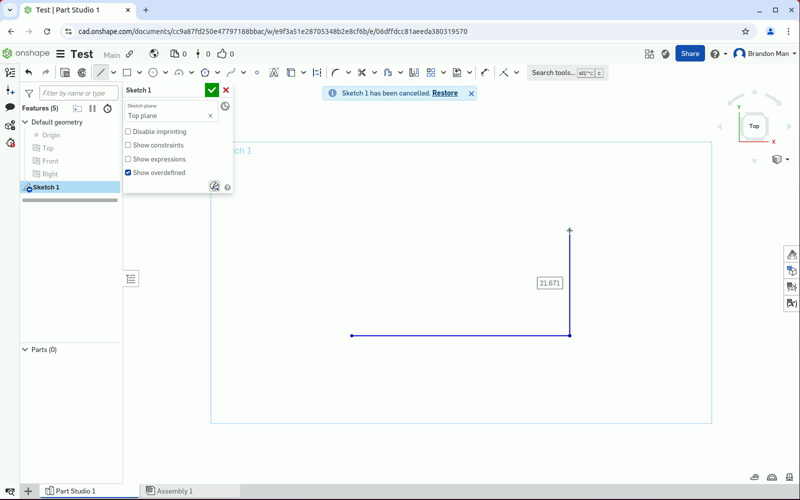
mouse_move(351, 230)
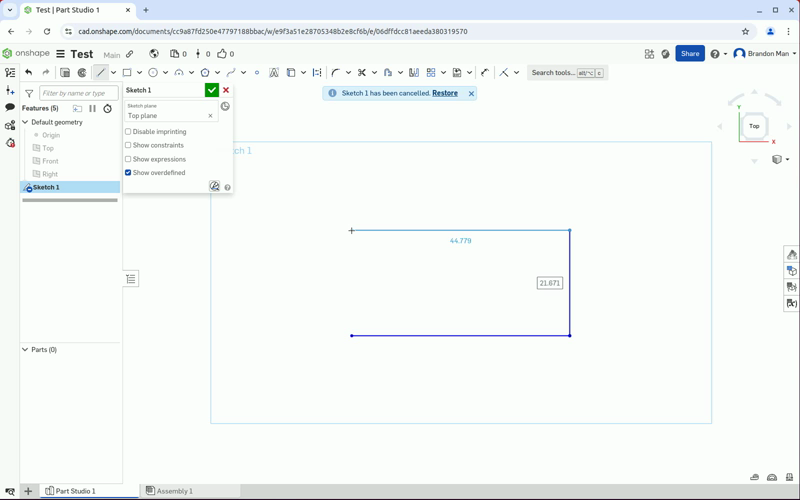
click(351, 230)
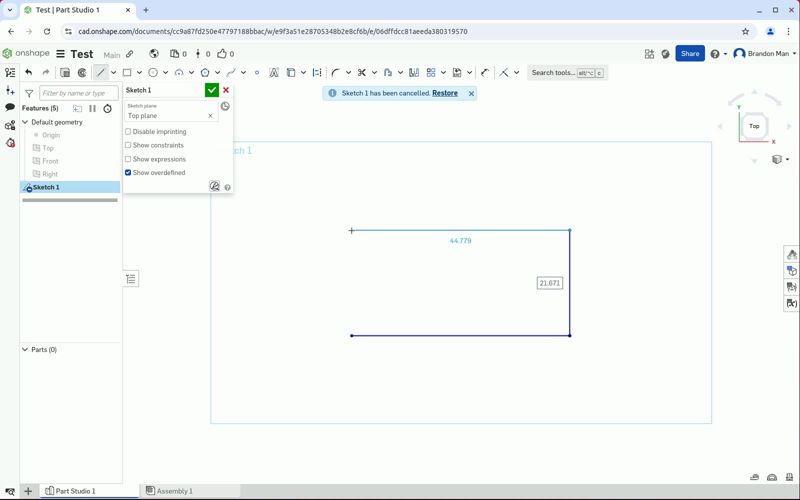
key_up(shift)
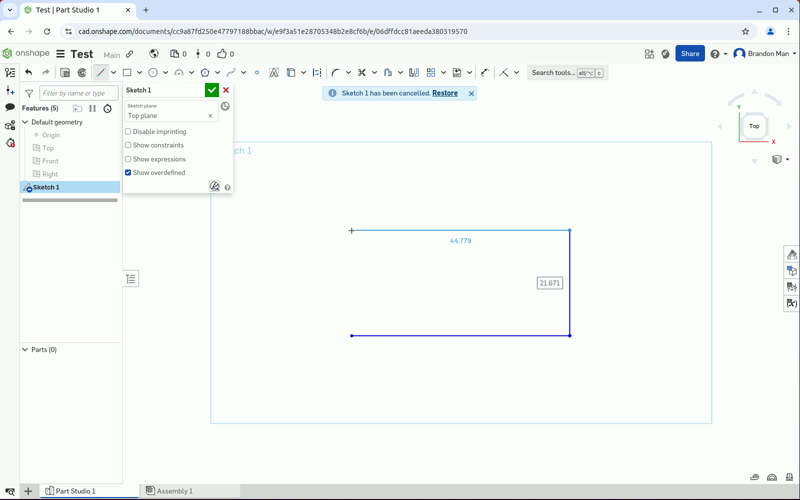
key_down(shift)
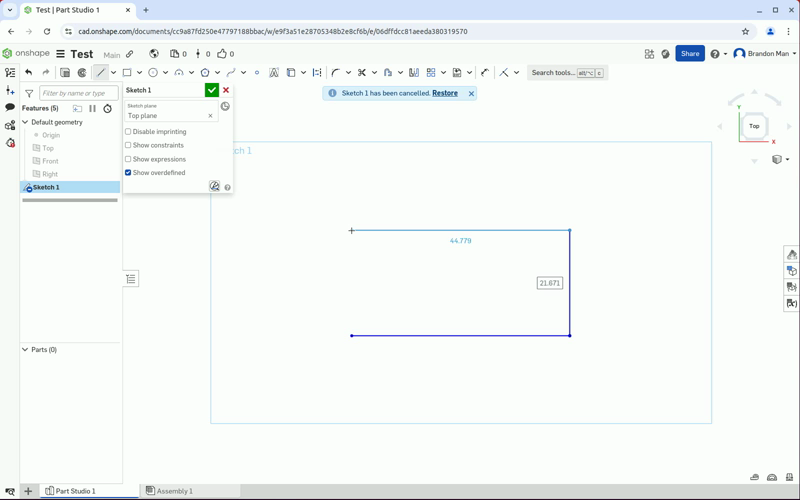
mouse_move(351, 335)
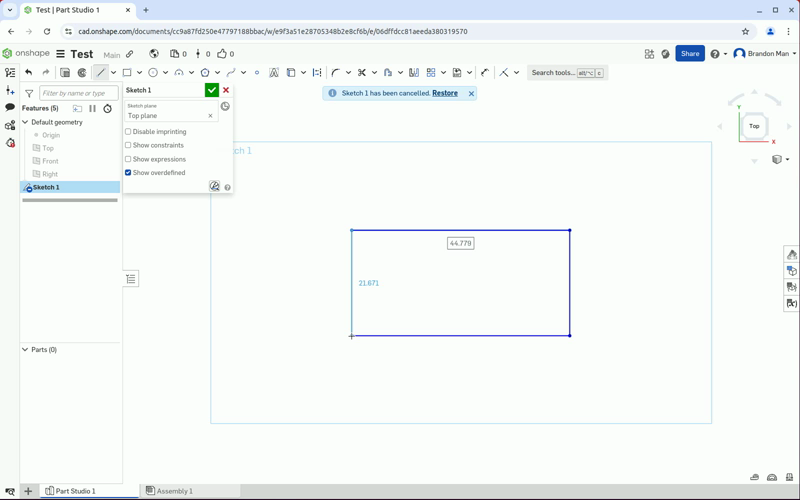
key_up(shift)
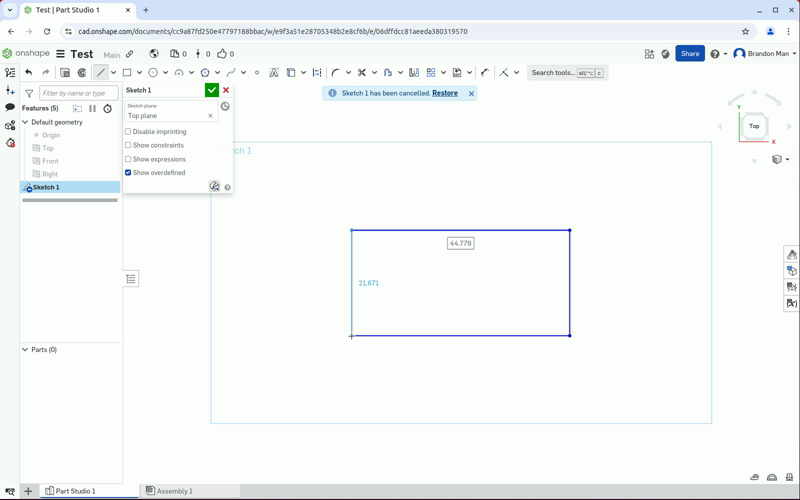
click(351, 335)
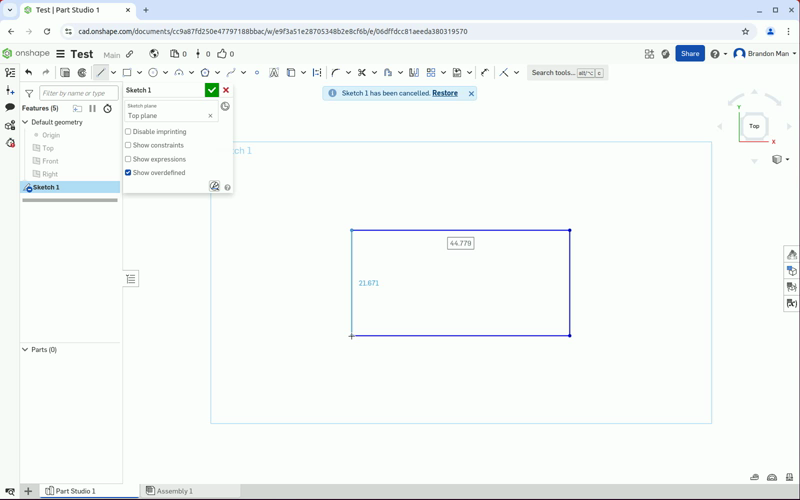
key(esc)
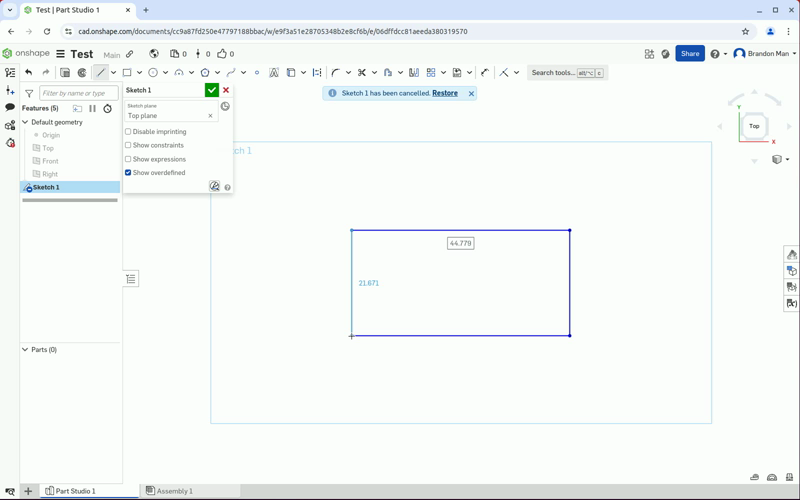
mouse_move(552, 281)
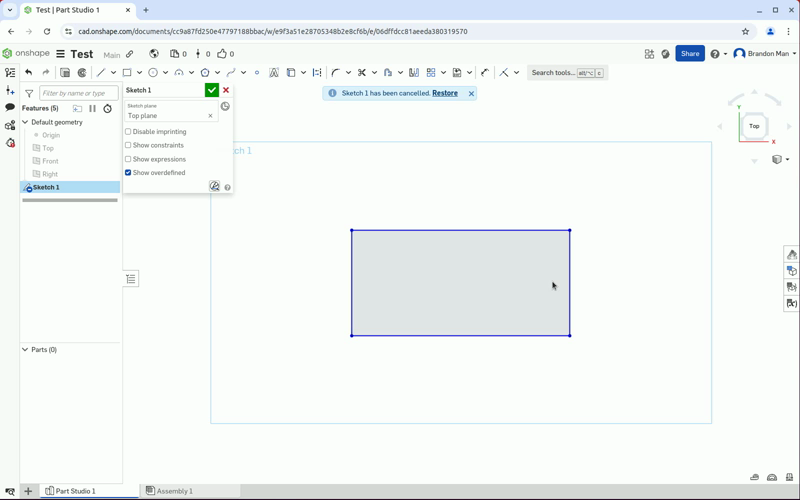
click(552, 281)
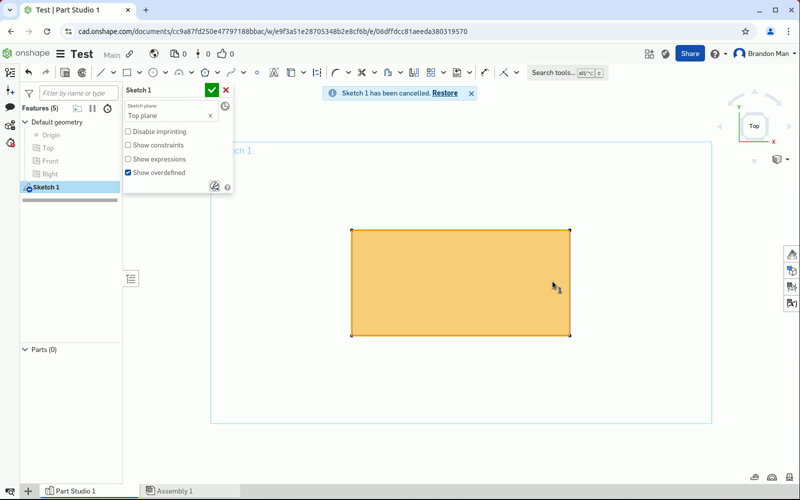
mouse_move(73, 352)
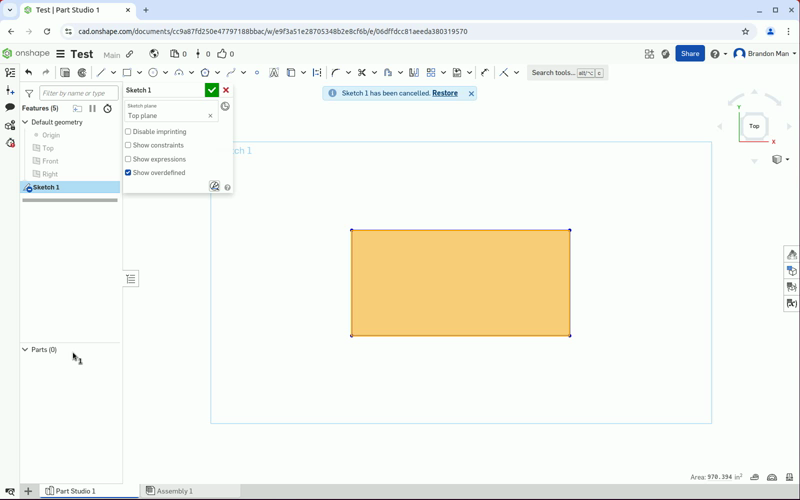
key(shift+y)
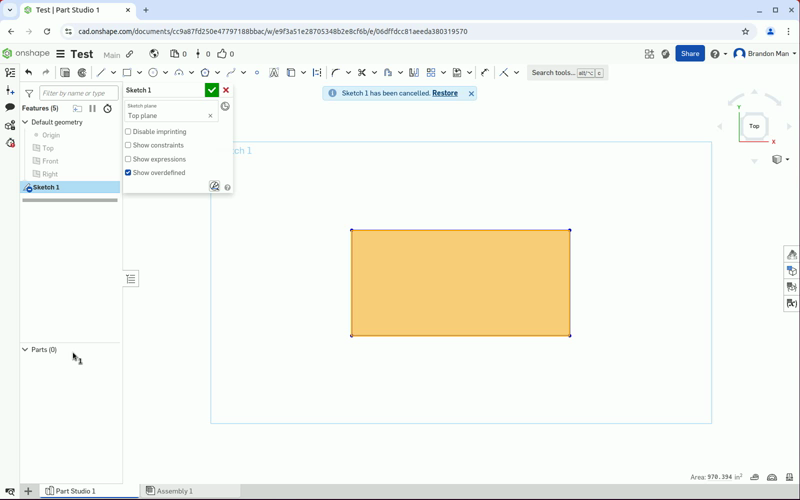
key(shift+e)
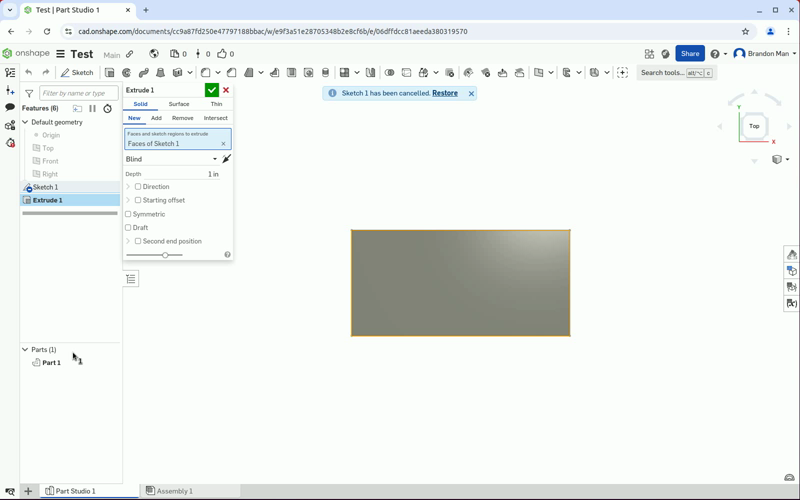
mouse_move(143, 106)
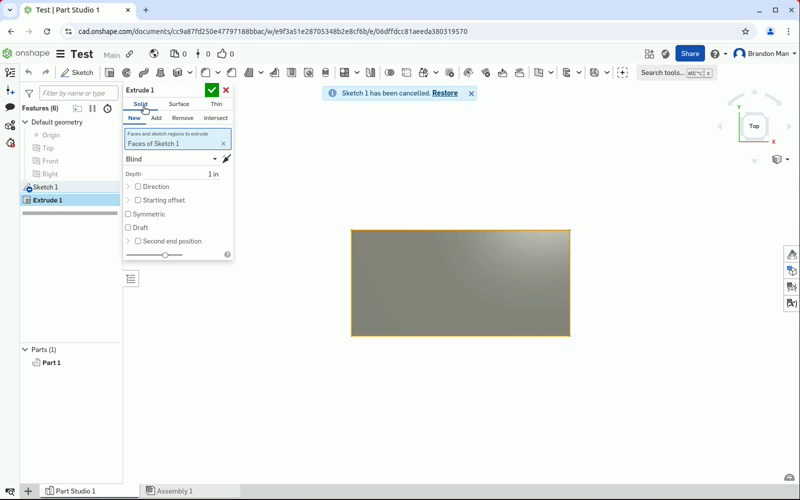
click(143, 106)
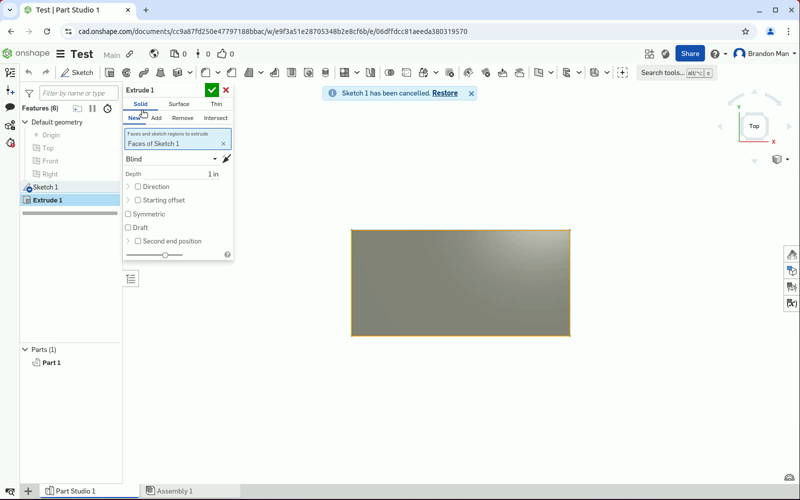
mouse_move(137, 120)
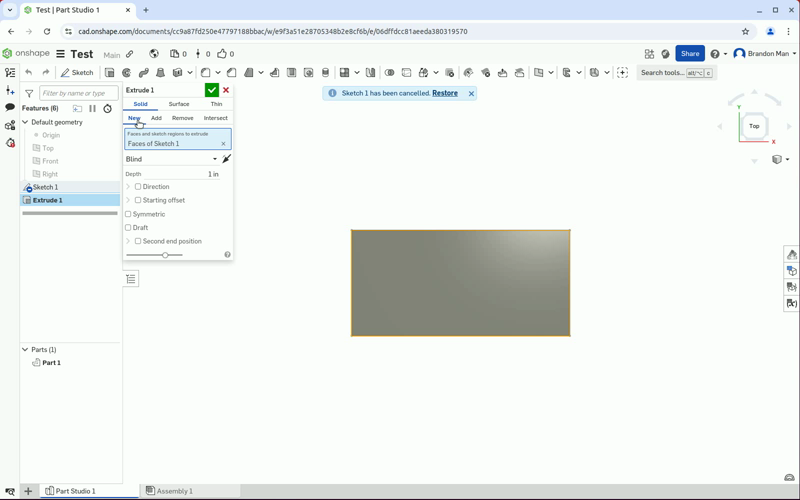
click(137, 120)
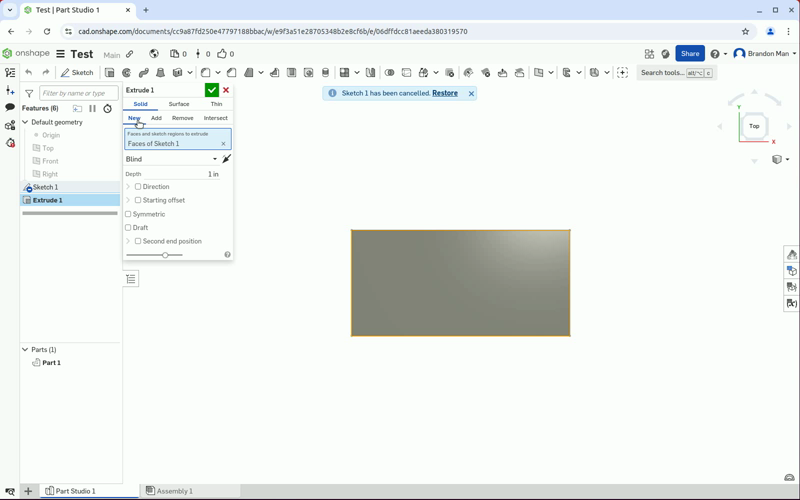
key(tab, 4)
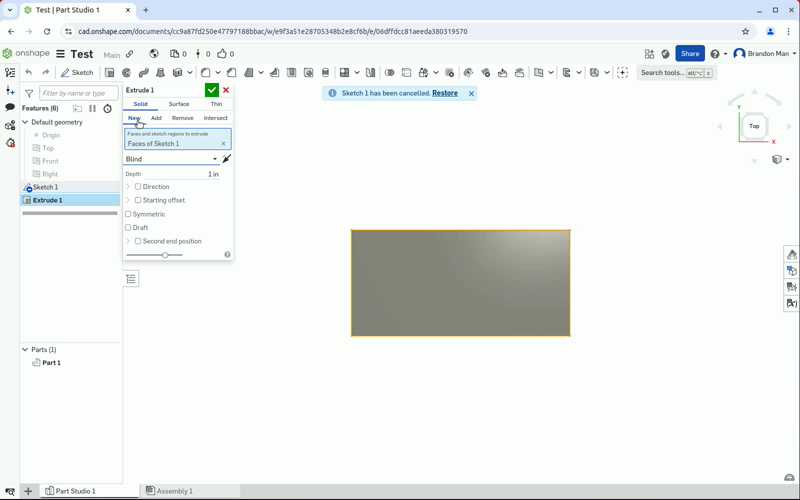
text(4.574)
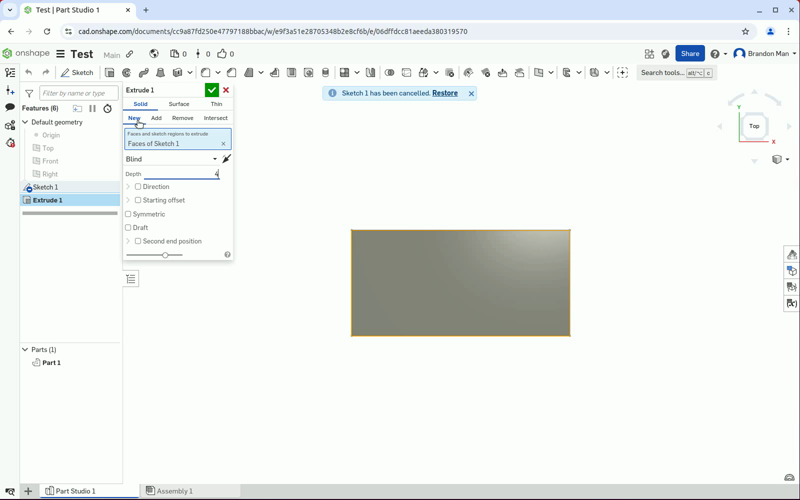
key(enter)
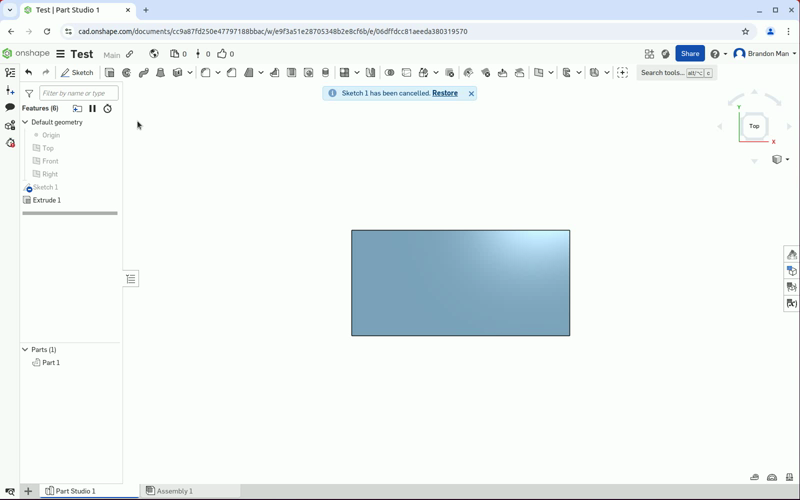
key(shift+h)
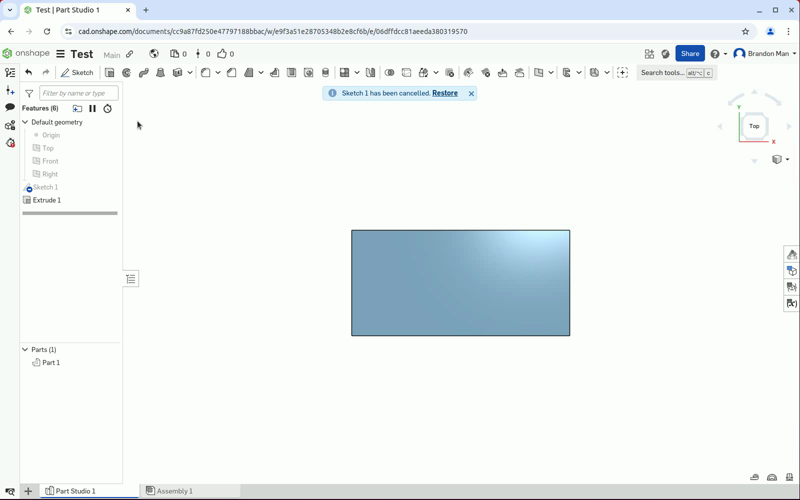
key(shift+h)
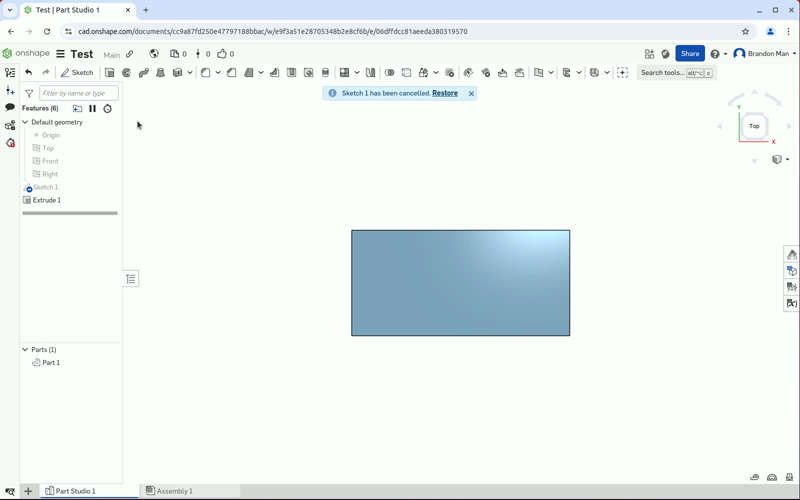
mouse_move(73, 189)
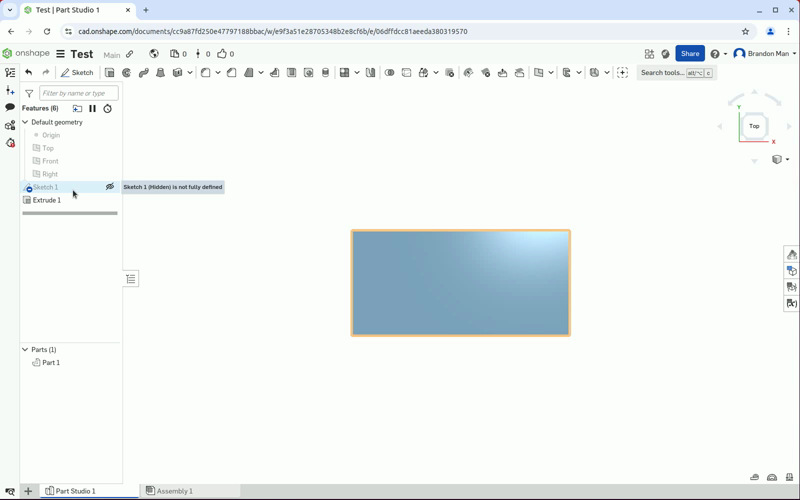
click(73, 189)
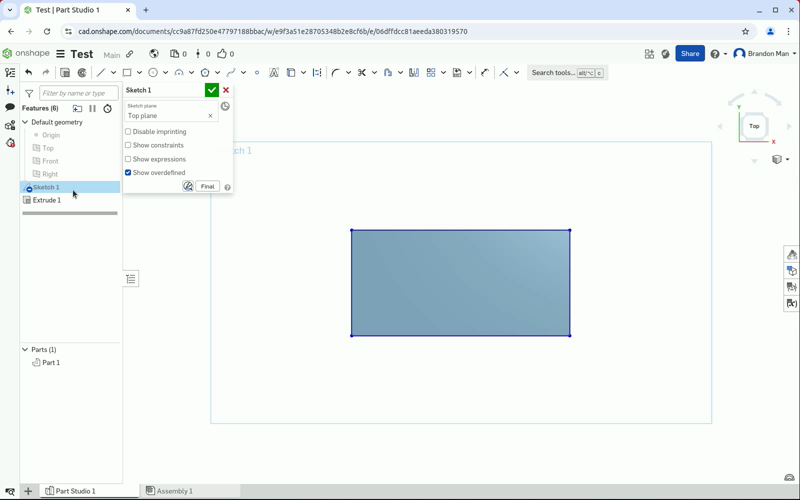
mouse_move(229, 92)
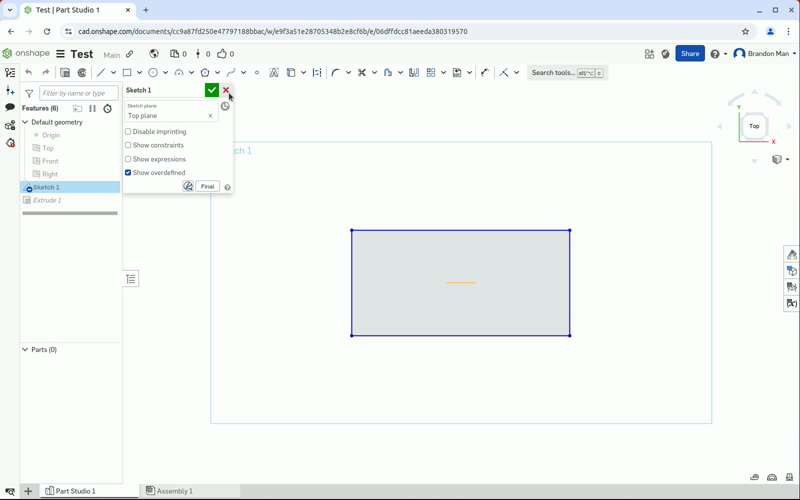
click(229, 92)
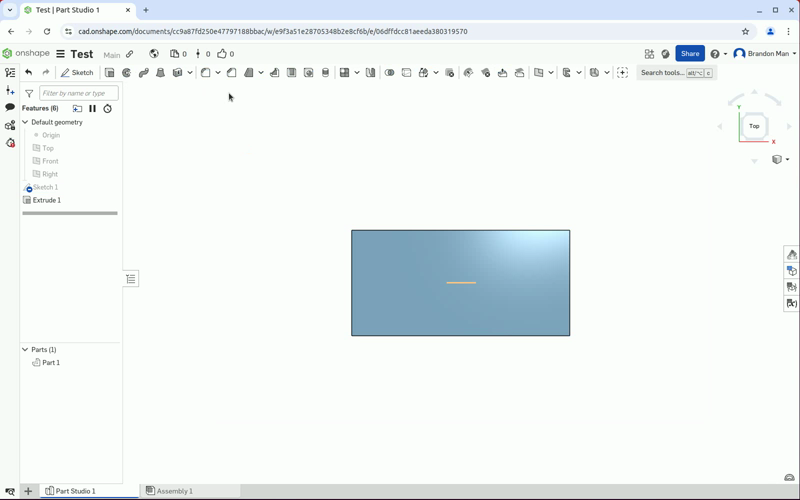
mouse_move(73, 352)
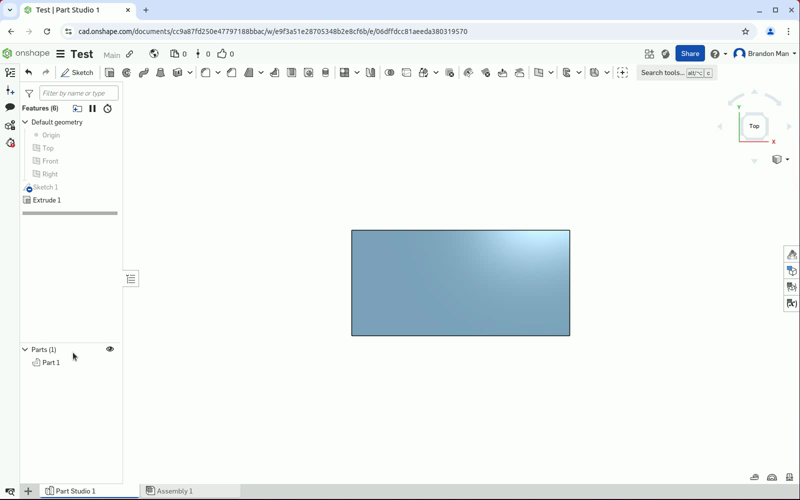
key(y)
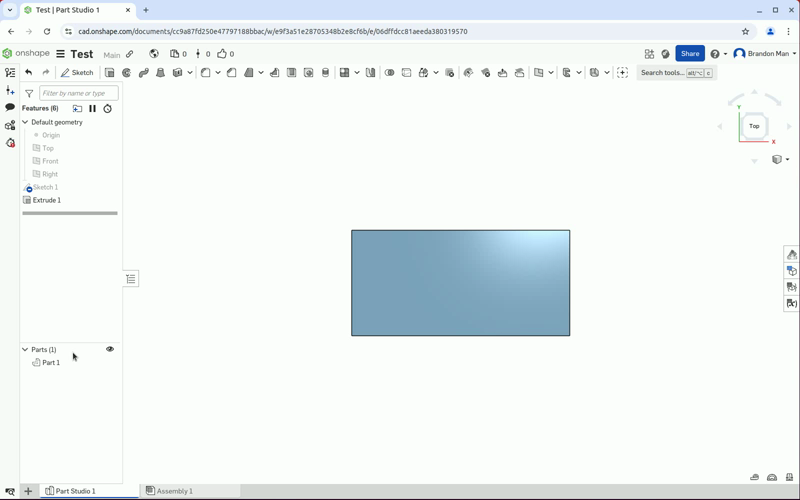
key(shift+p)
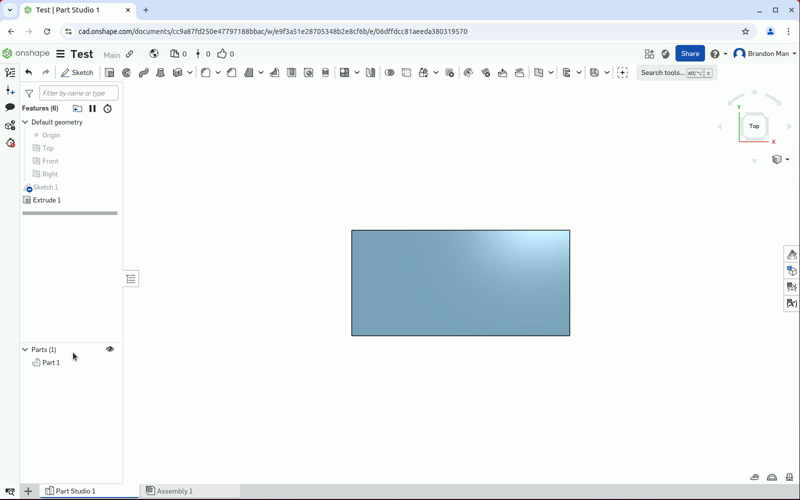
key(space)
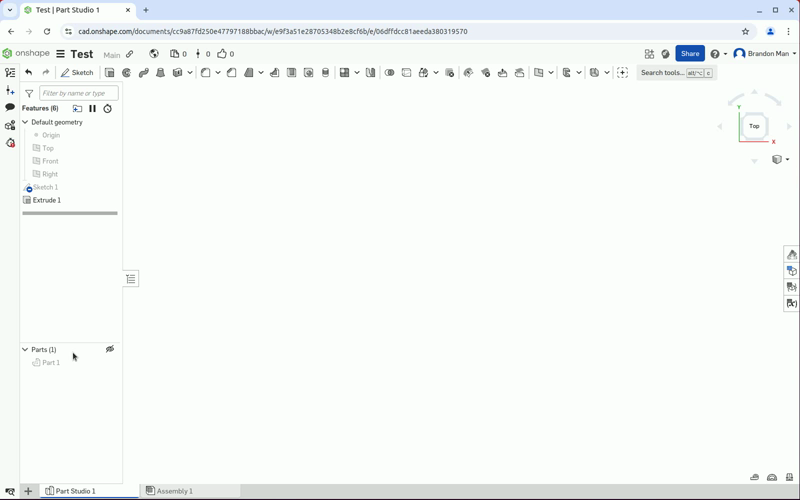
key_down(shift)
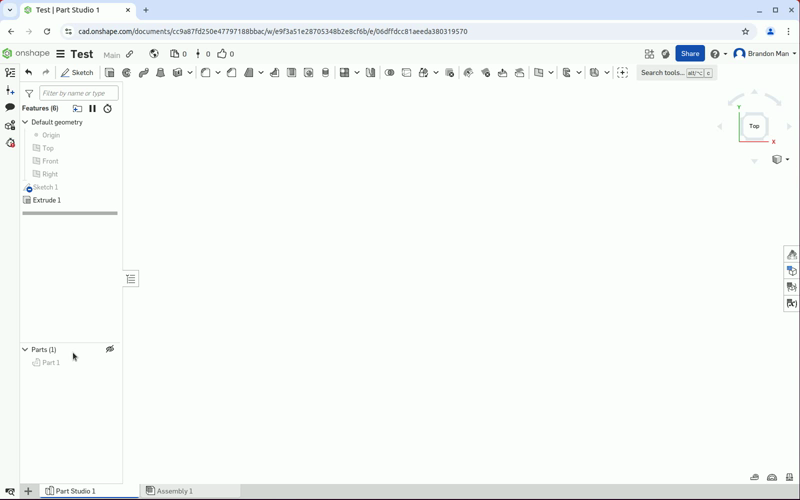
key(up)
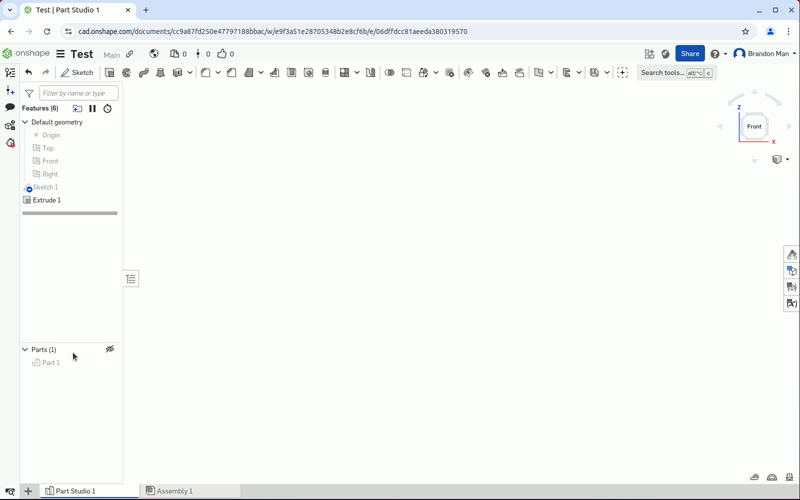
key_up(shift)
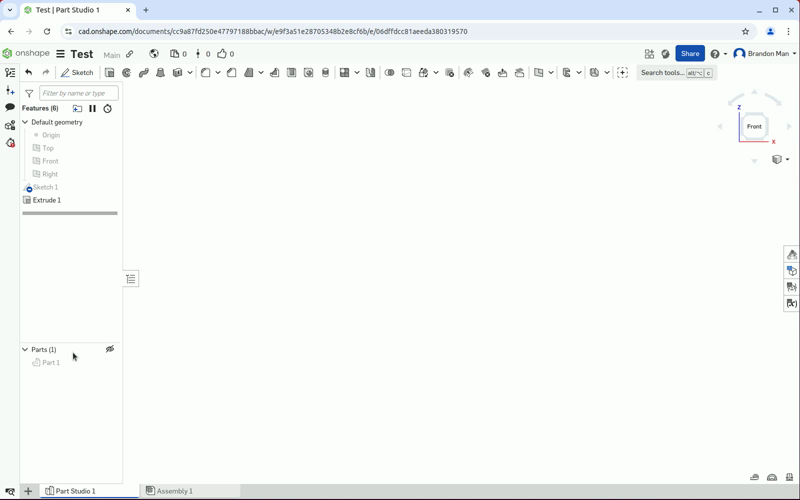
key(space)
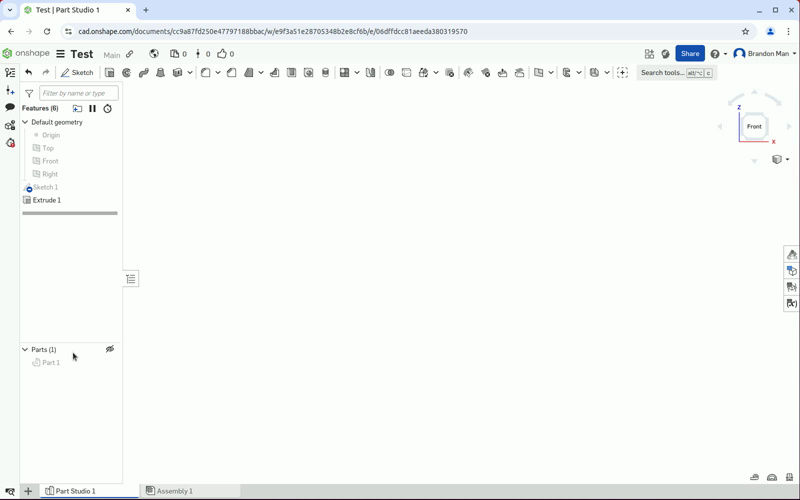
key_down(shift)
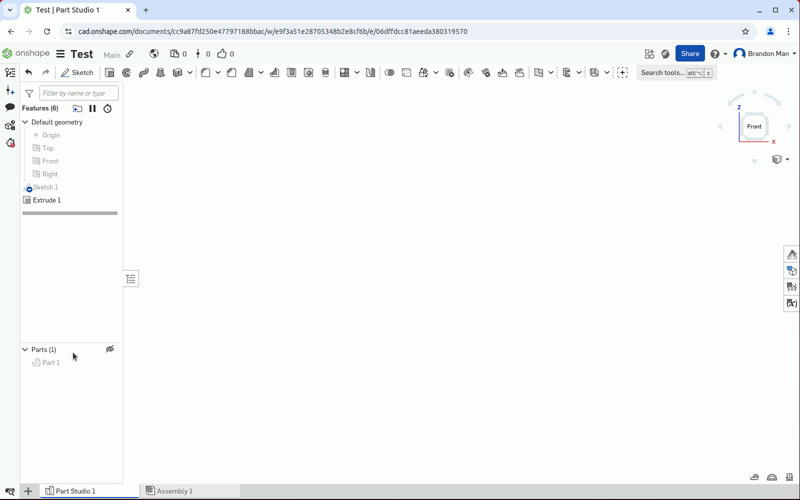
key(left)
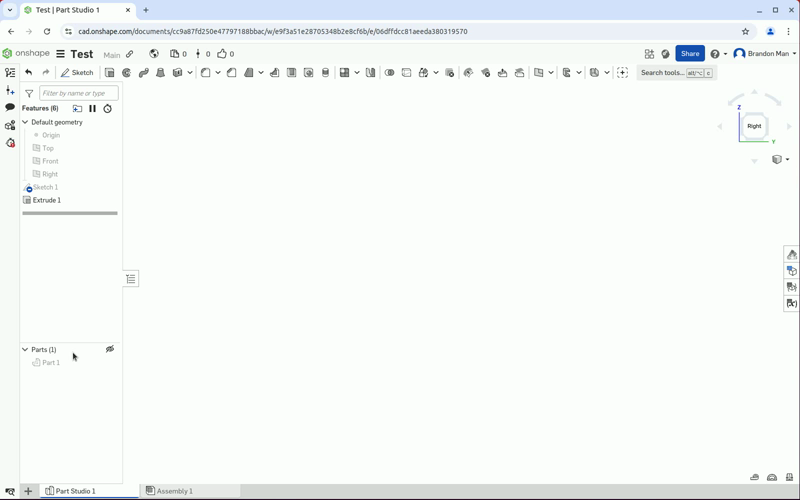
key_up(shift)
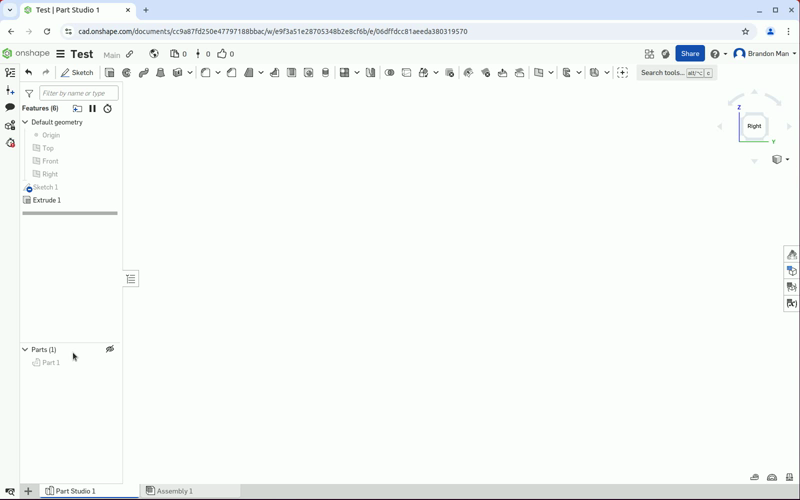
mouse_move(73, 352)
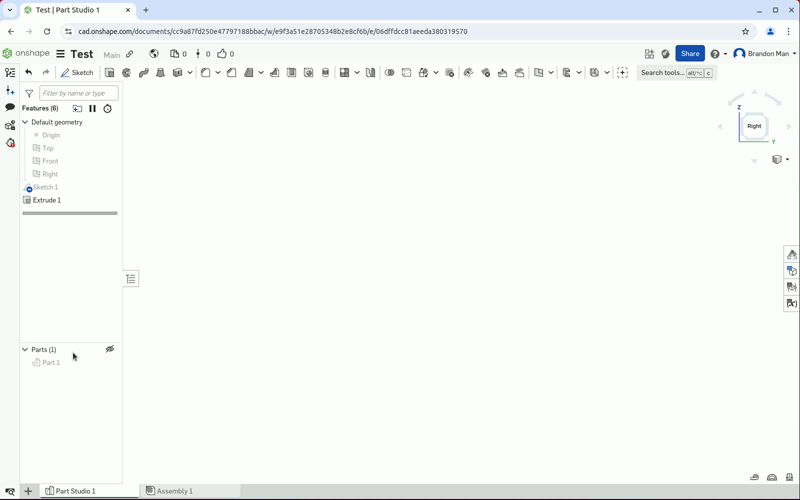
key(shift+y)
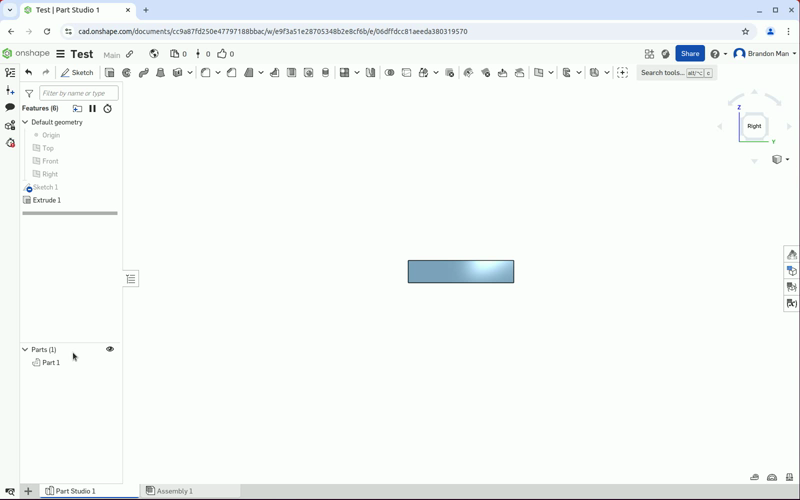
mouse_move(541, 75)
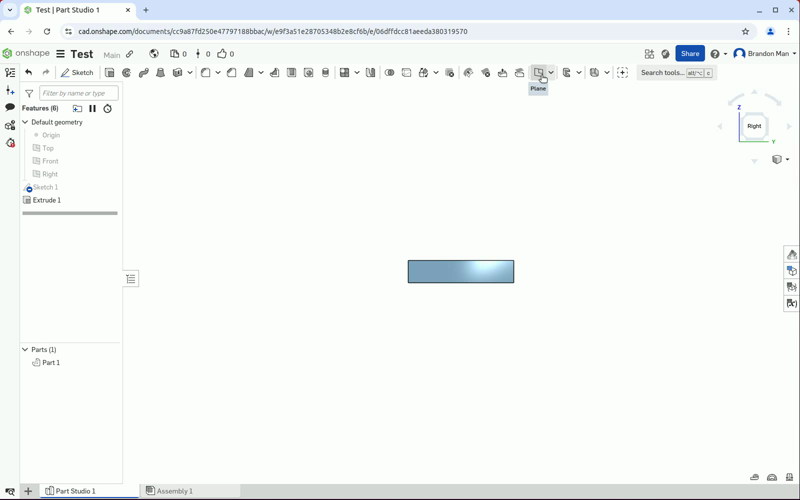
click(541, 75)
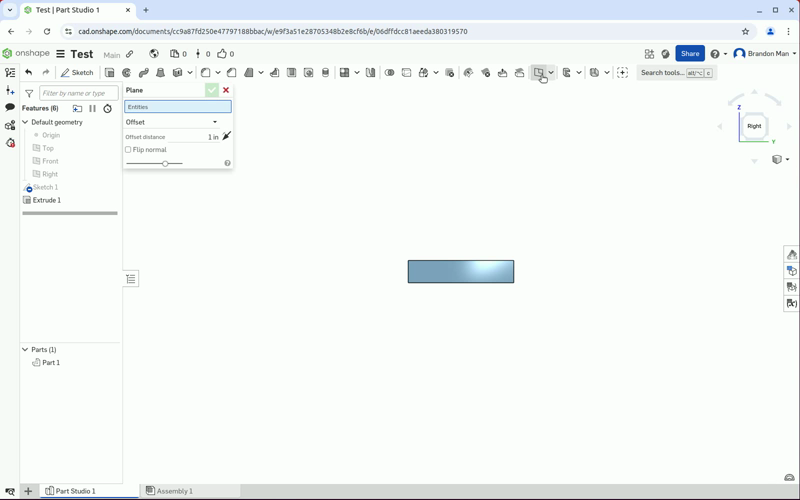
mouse_move(73, 176)
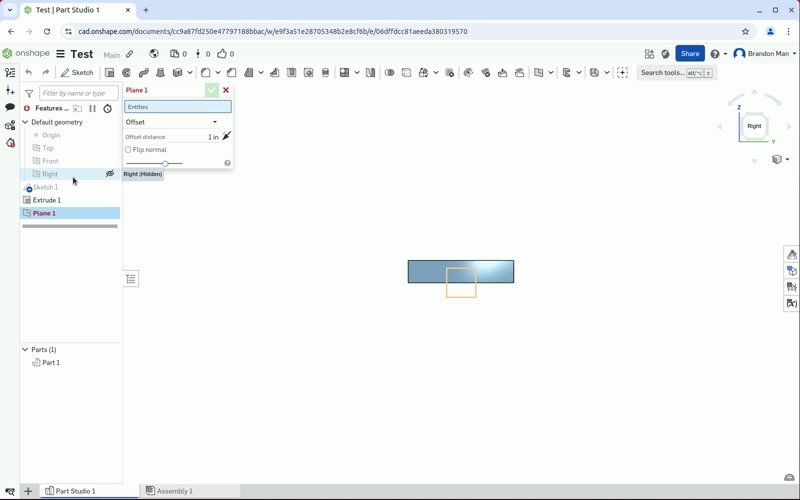
click(73, 176)
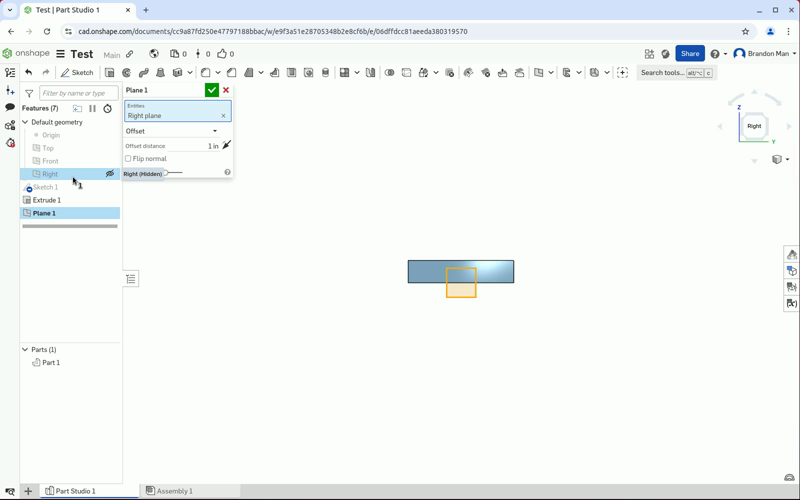
key(tab, 2)
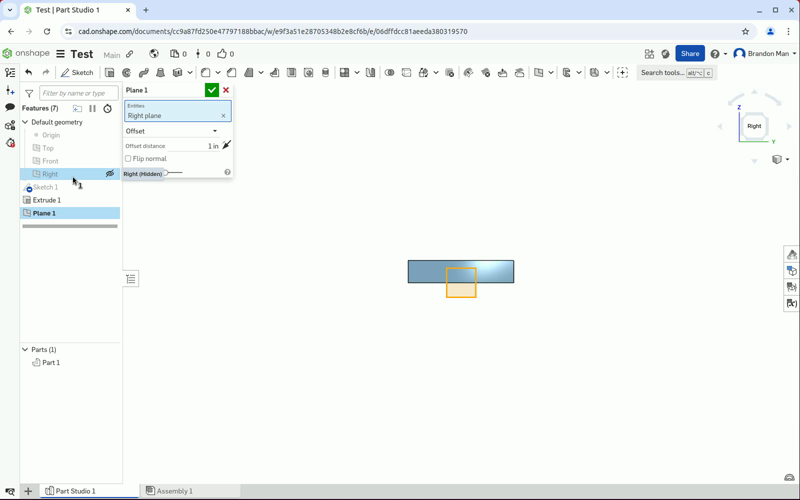
text(22.4)
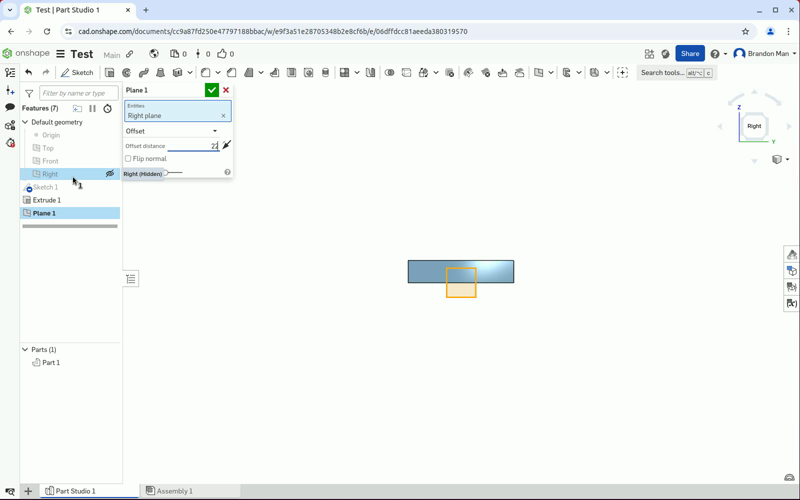
key(enter, 2)
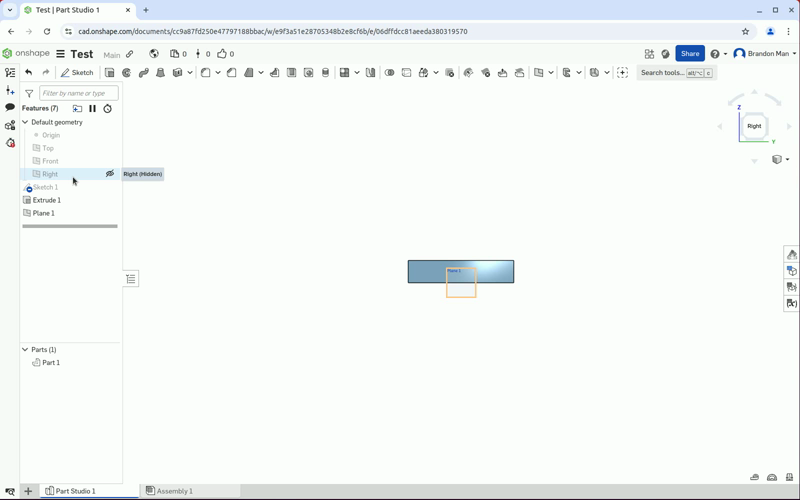
key(shift+s)
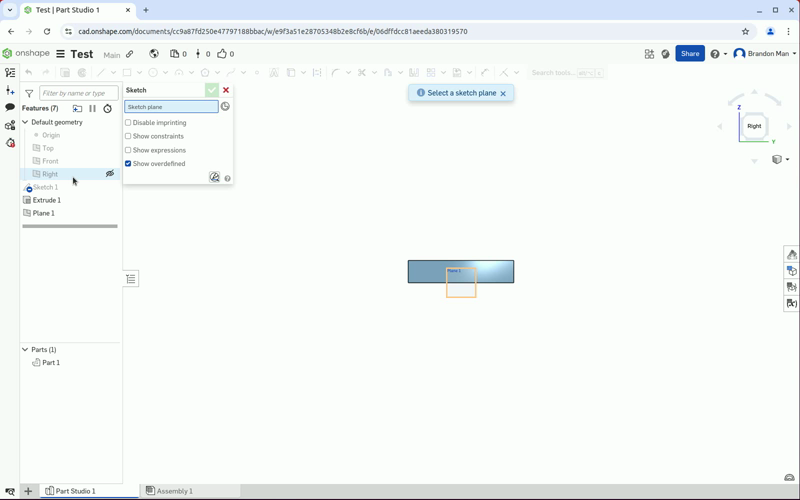
mouse_move(73, 215)
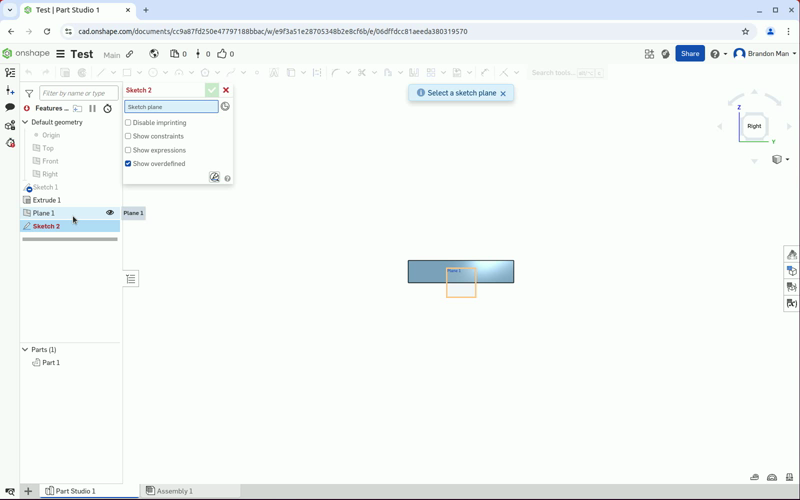
click(73, 215)
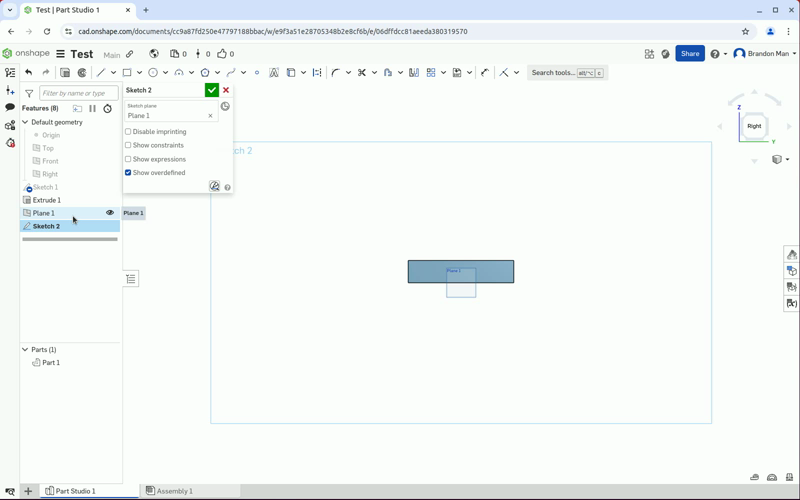
mouse_move(73, 352)
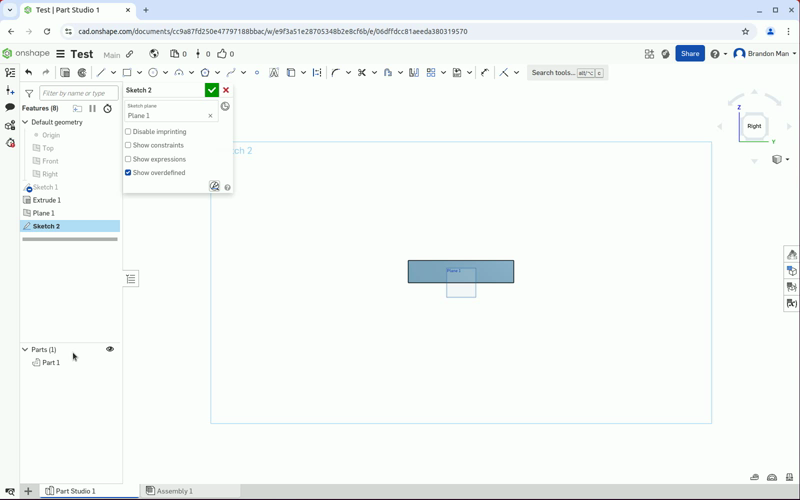
key(y)
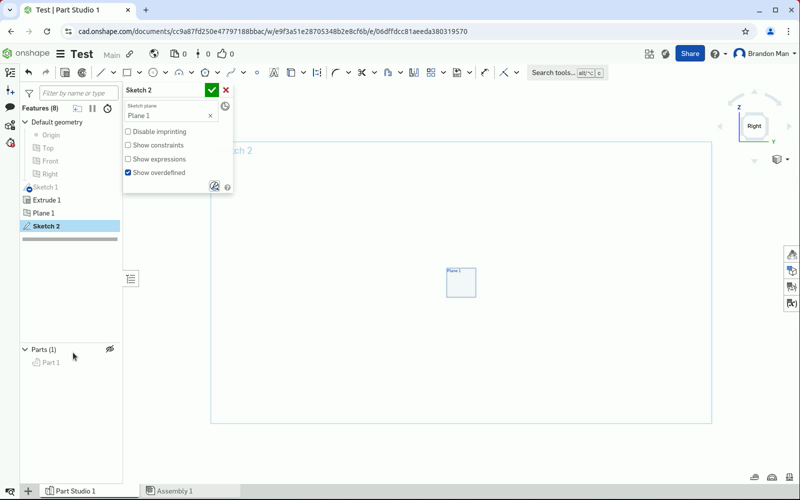
key(l)
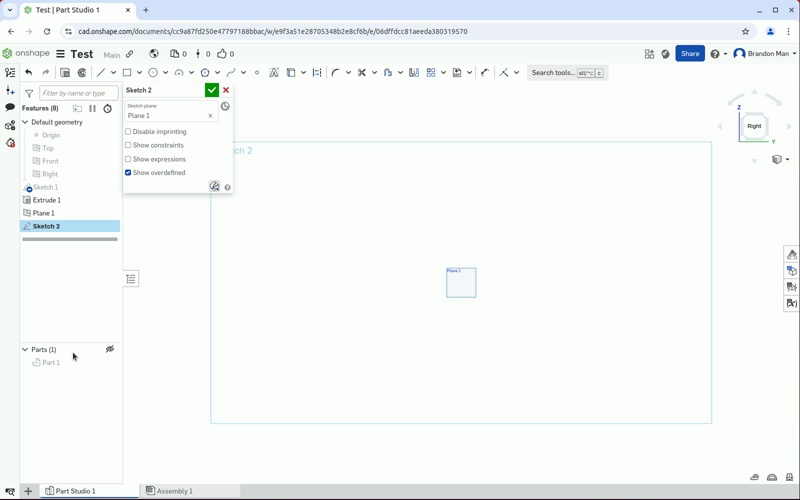
key_down(shift)
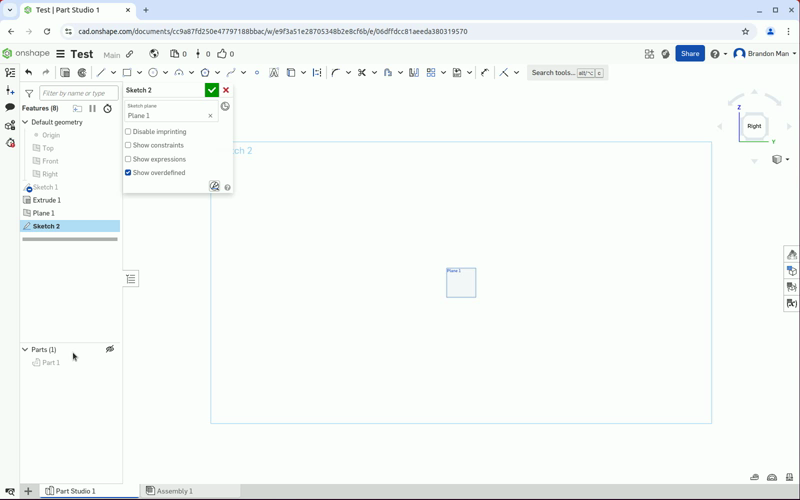
mouse_move(407, 282)
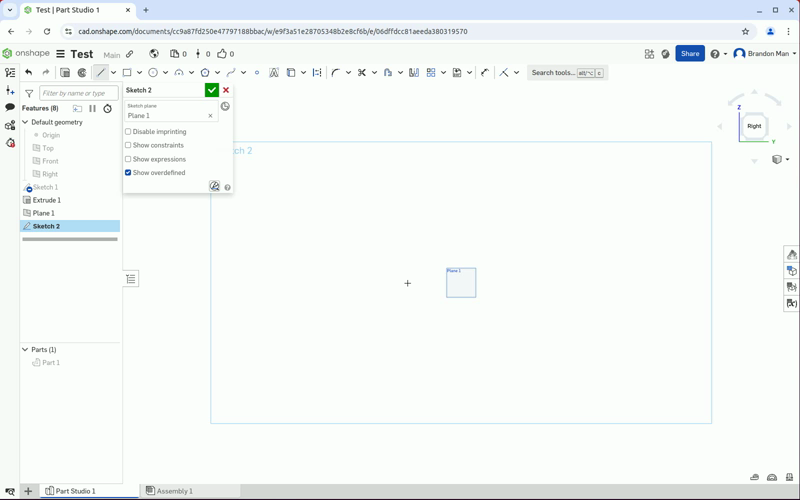
click(407, 282)
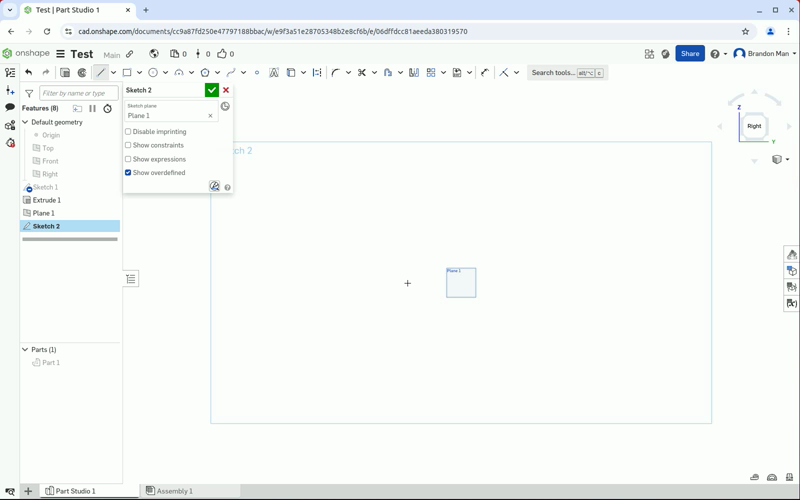
key_up(shift)
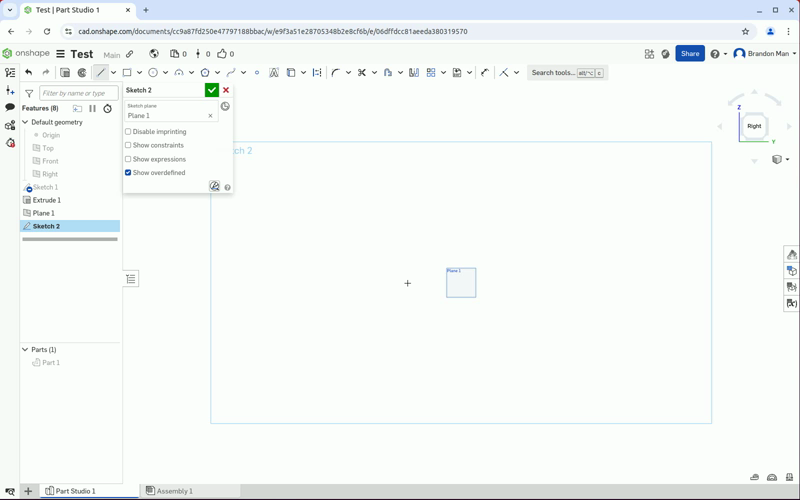
key_down(shift)
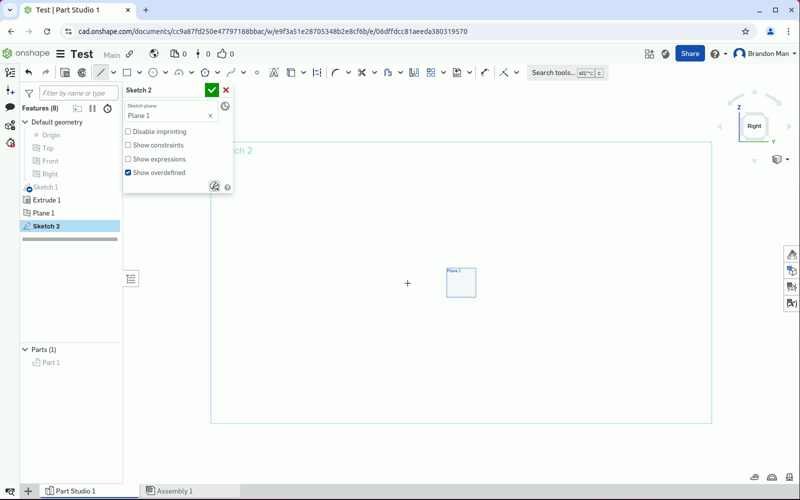
mouse_move(513, 282)
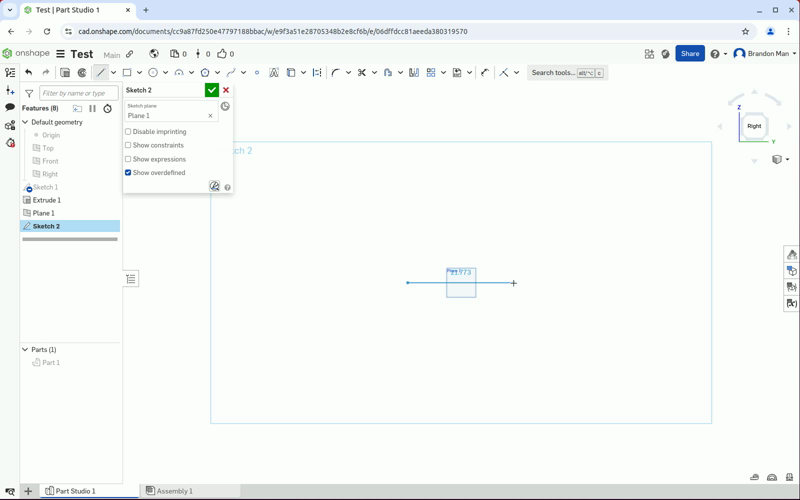
click(513, 282)
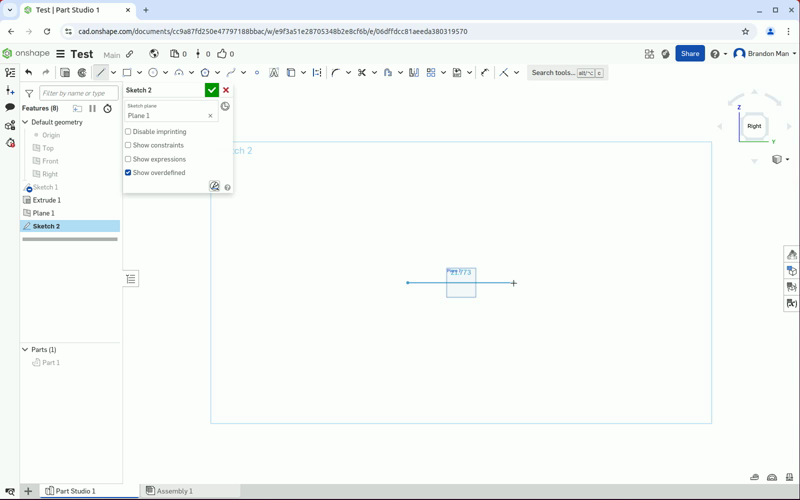
key_up(shift)
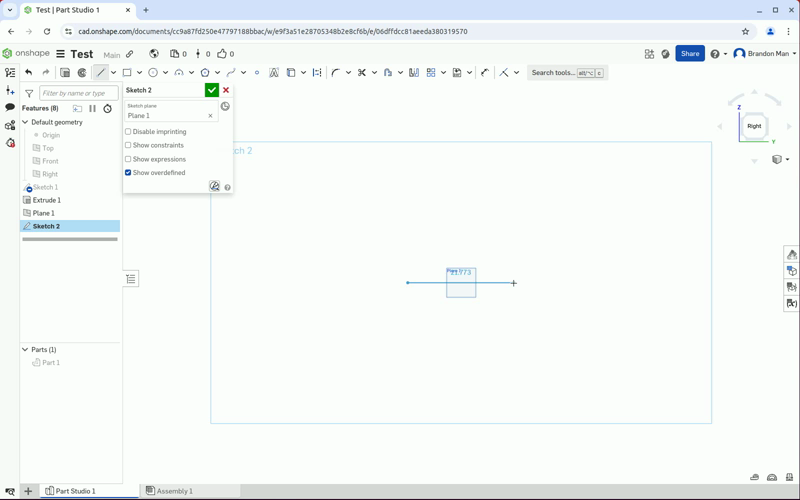
key_down(shift)
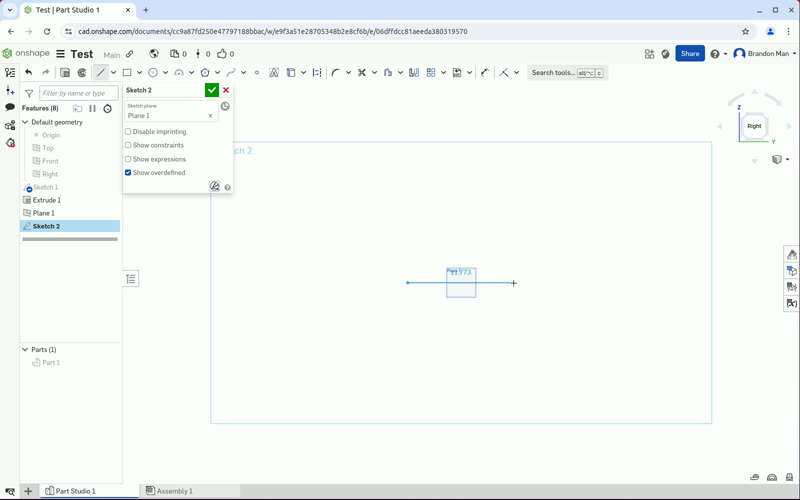
mouse_move(543, 282)
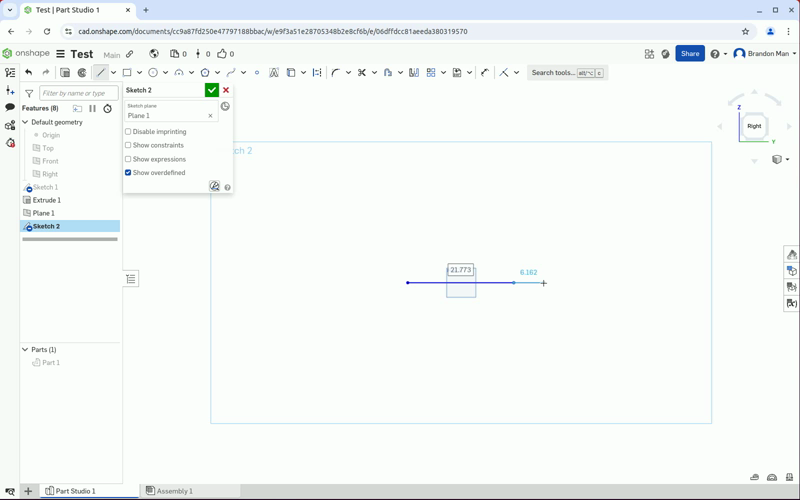
mouse_move(513, 260)
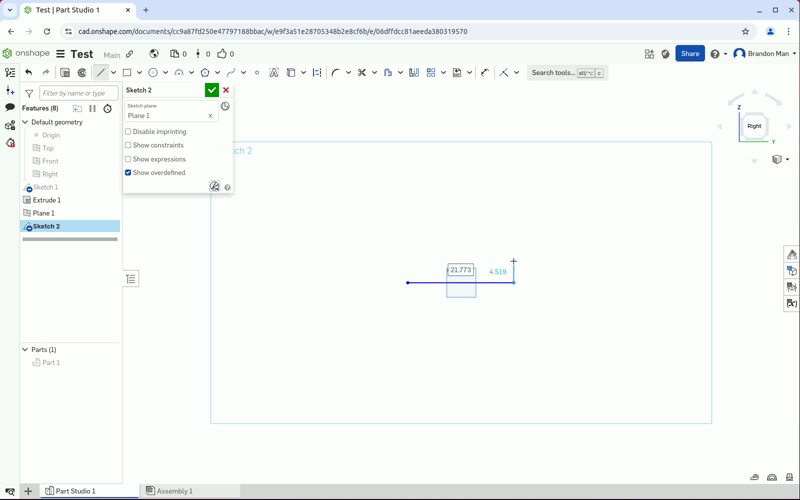
click(513, 260)
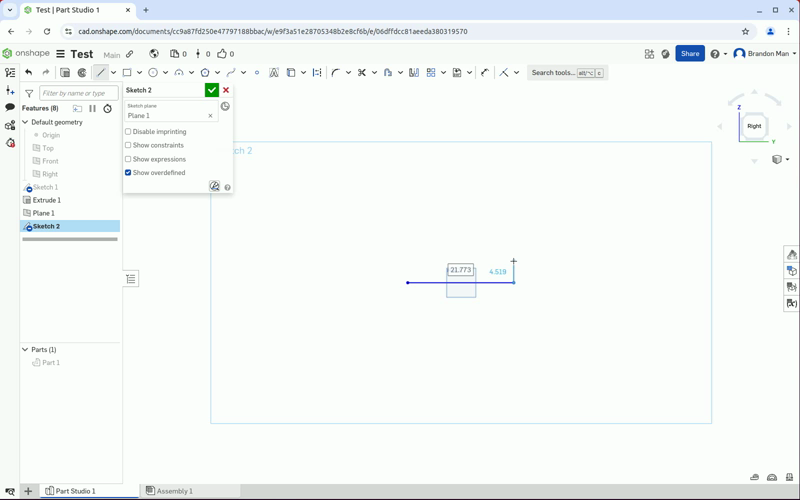
key_up(shift)
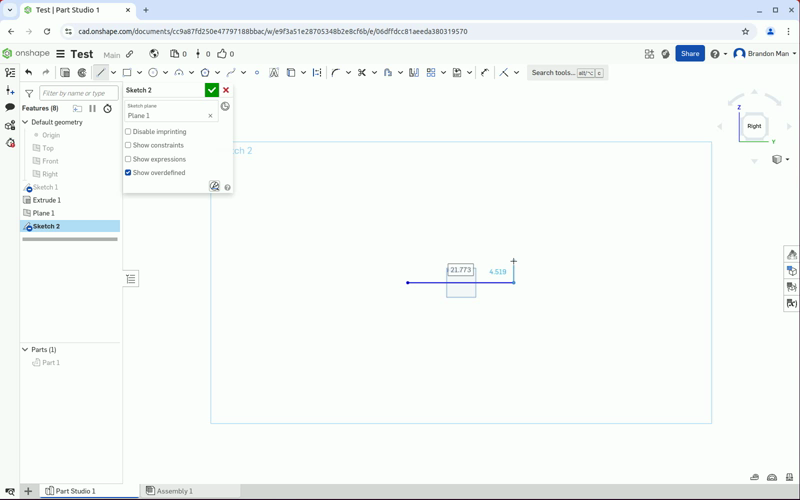
key_down(shift)
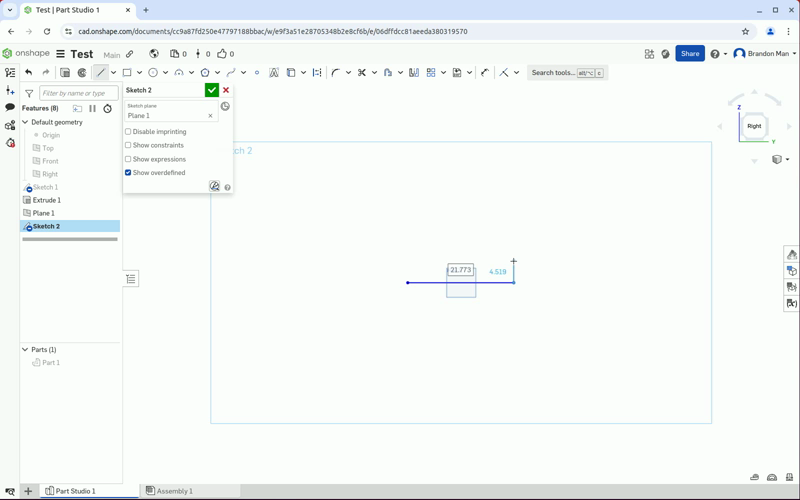
mouse_move(407, 260)
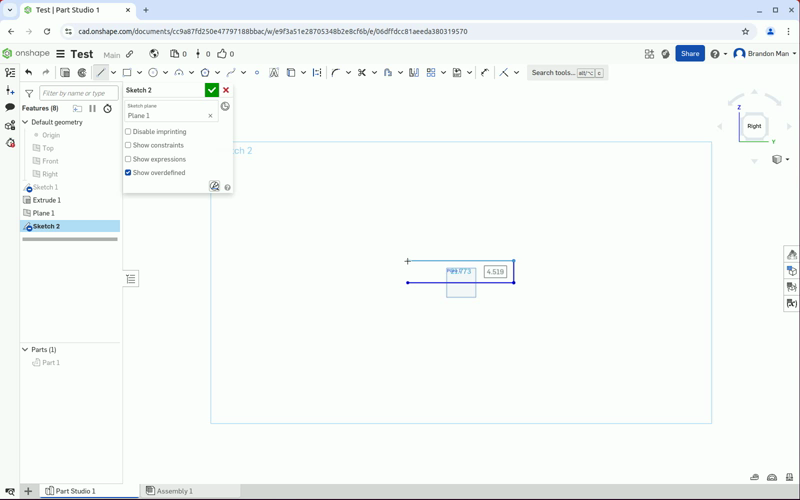
click(407, 260)
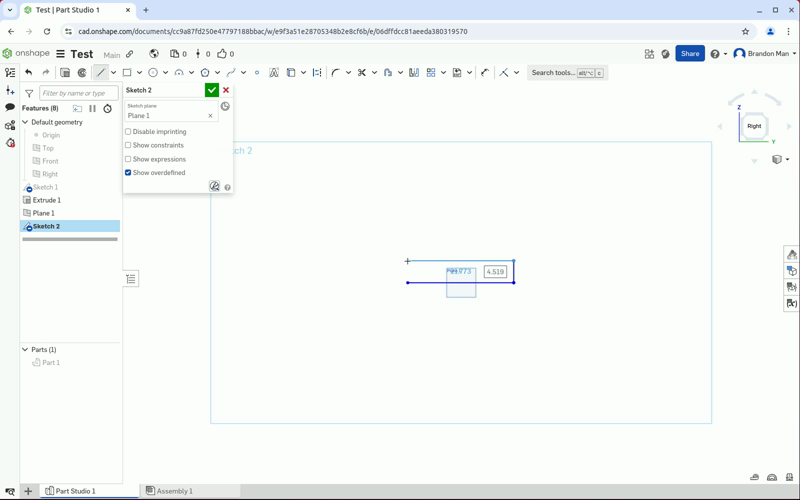
key_up(shift)
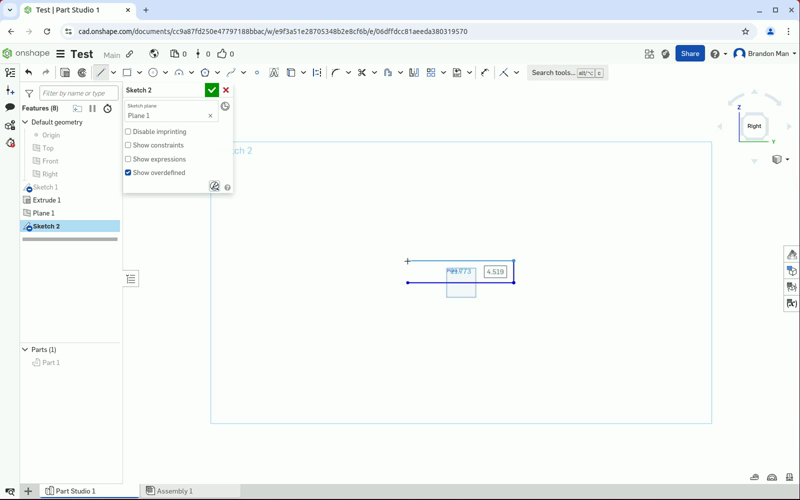
mouse_move(437, 260)
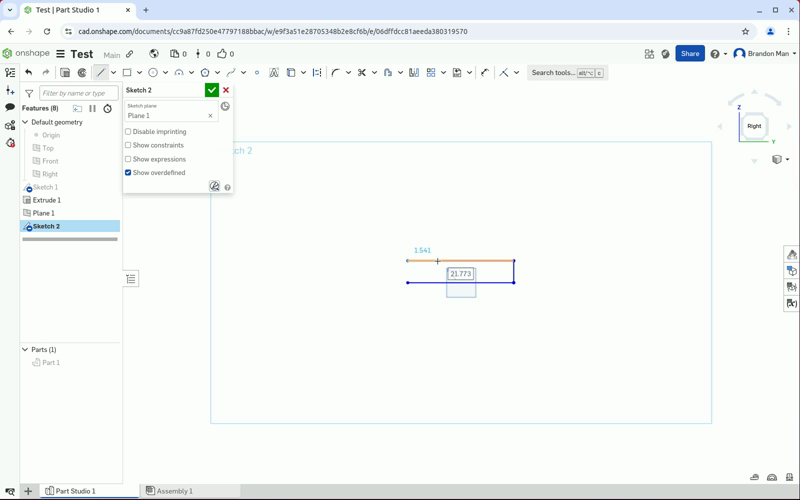
key_down(shift)
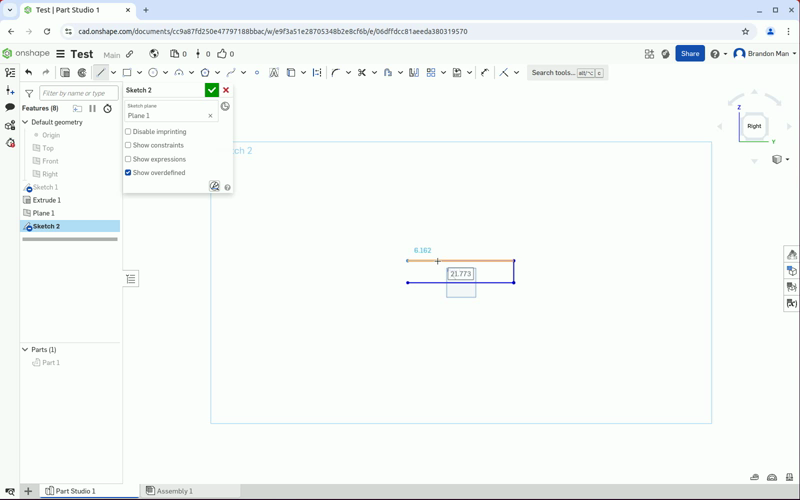
mouse_move(407, 282)
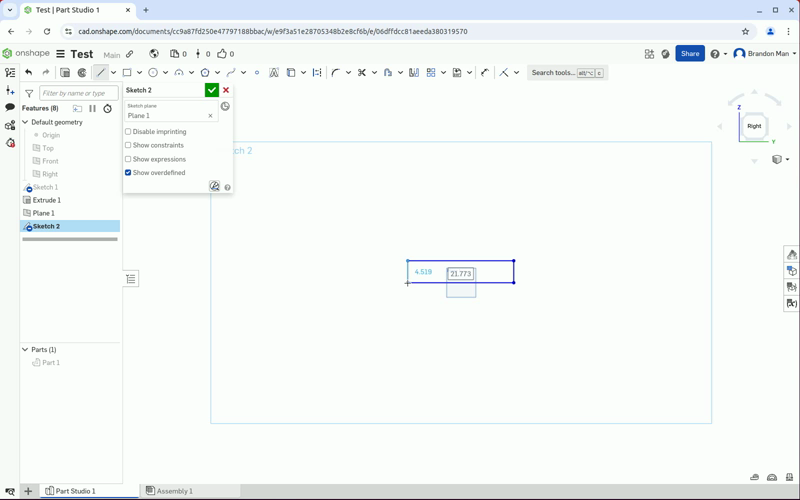
key_up(shift)
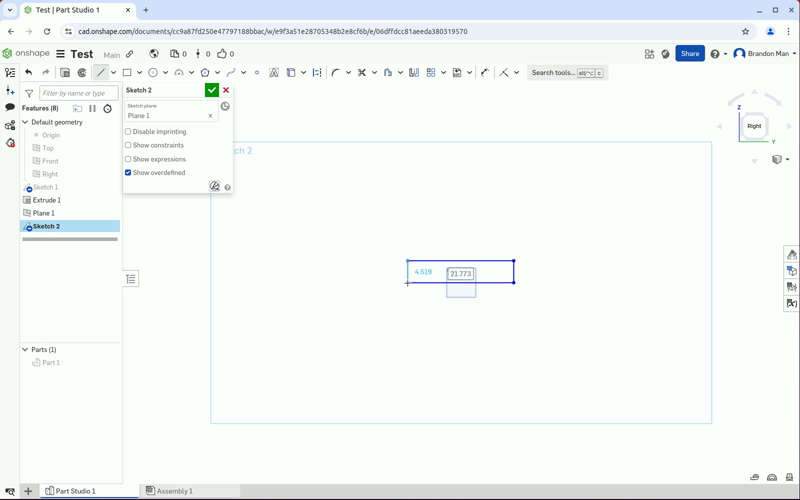
click(407, 282)
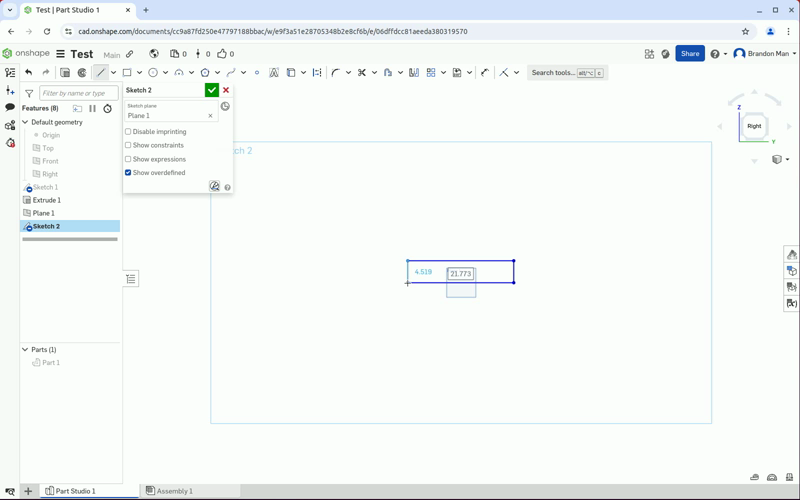
key(esc)
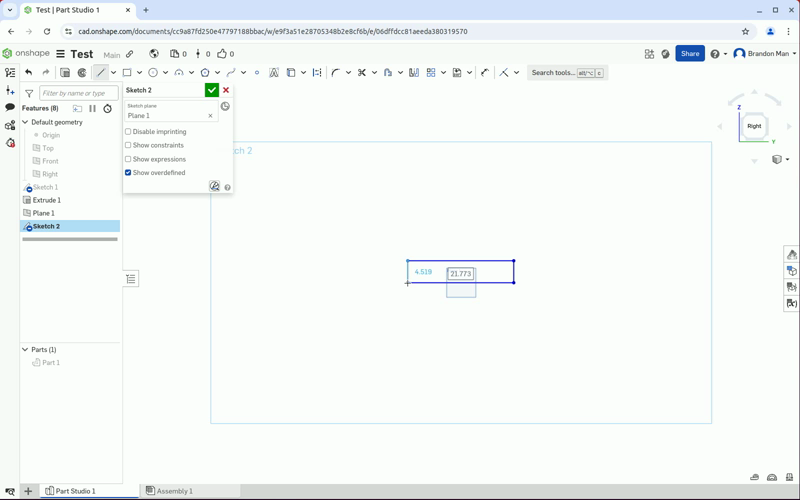
mouse_move(468, 270)
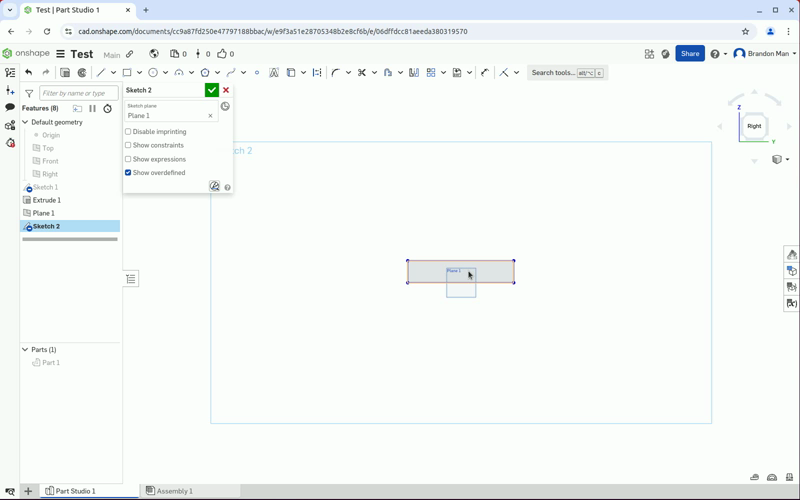
click(468, 270)
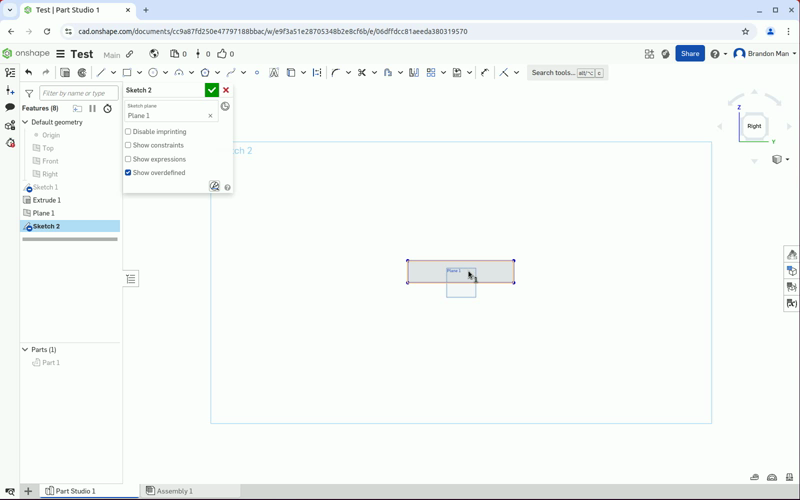
mouse_move(73, 352)
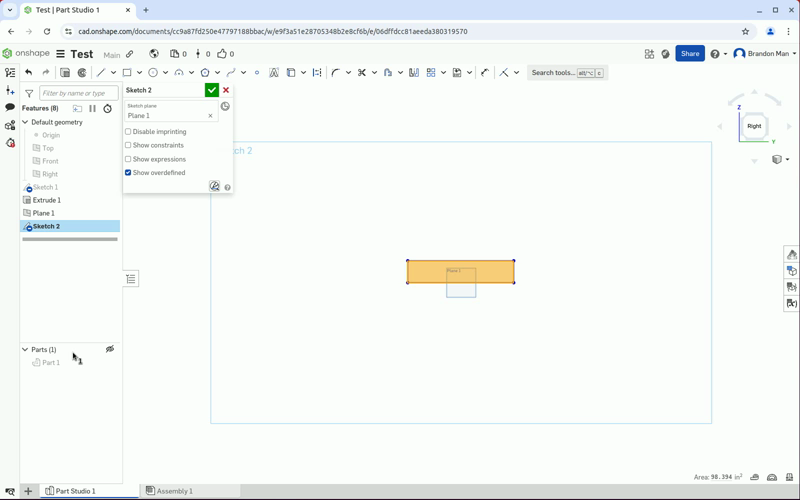
key(shift+y)
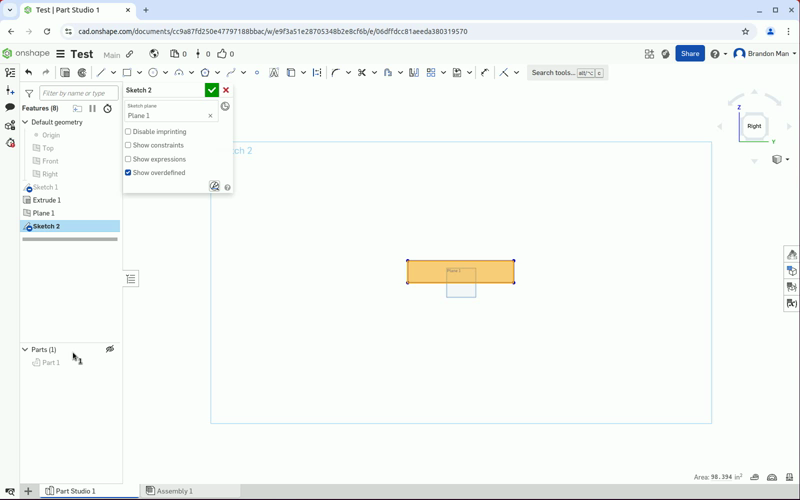
key(shift+e)
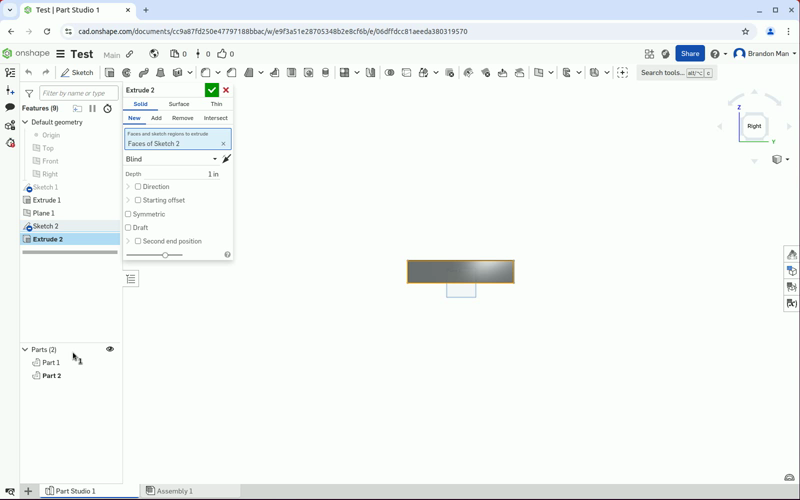
mouse_move(143, 106)
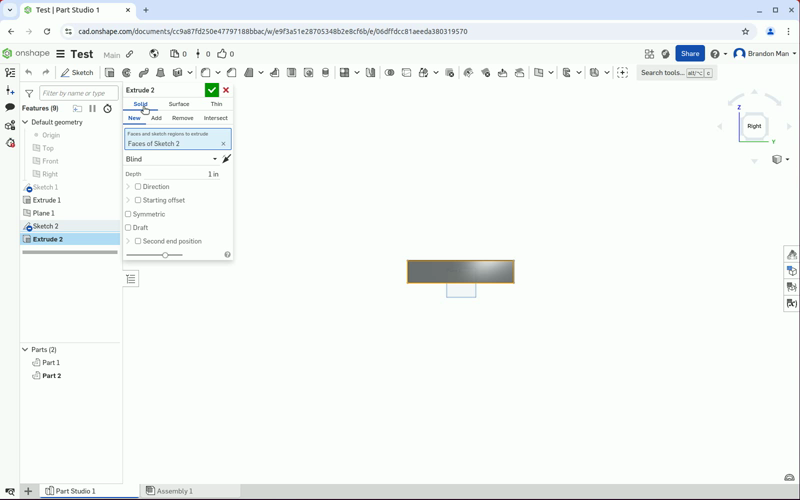
click(143, 106)
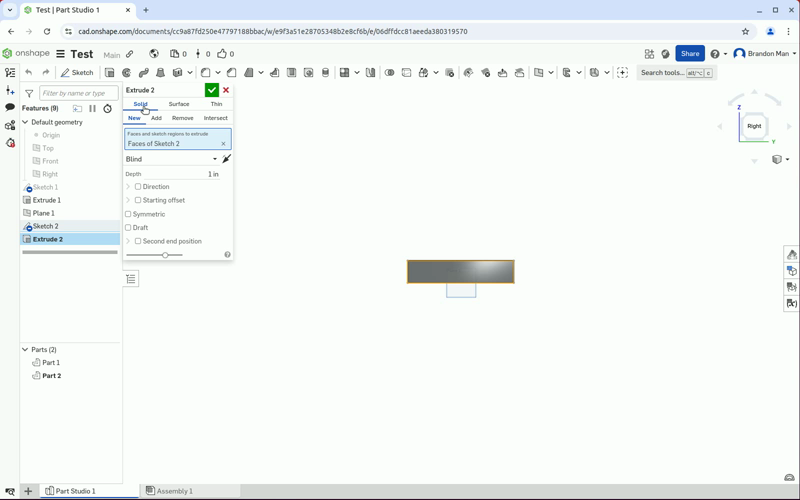
mouse_move(137, 120)
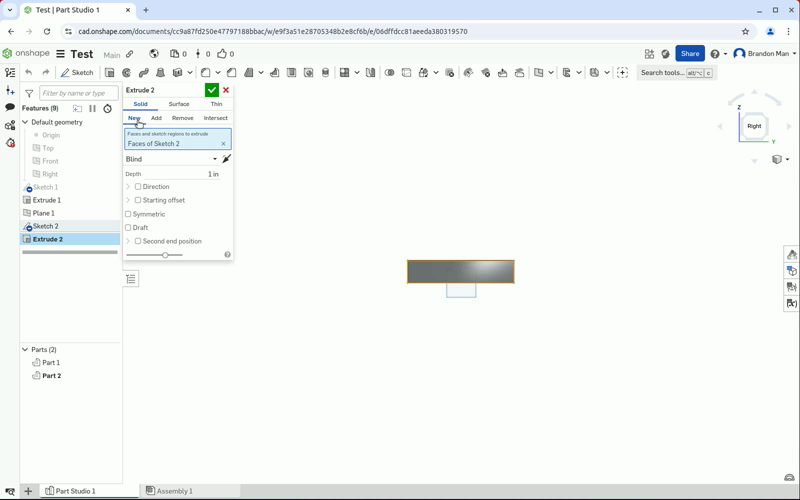
click(137, 120)
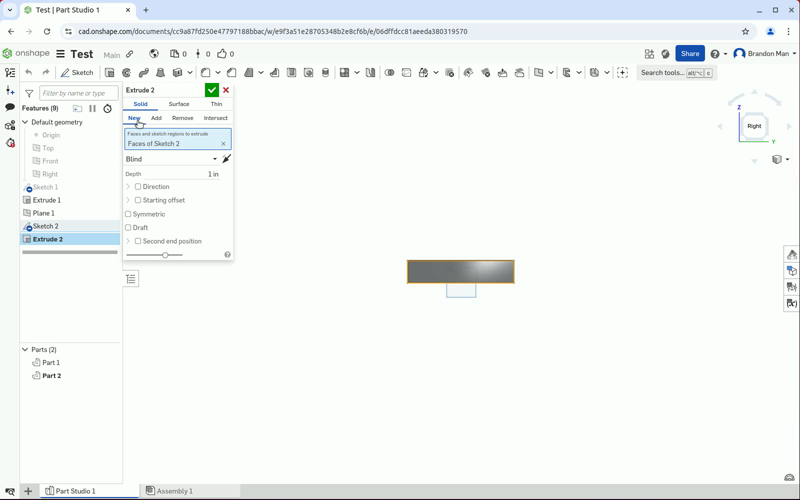
key(tab, 4)
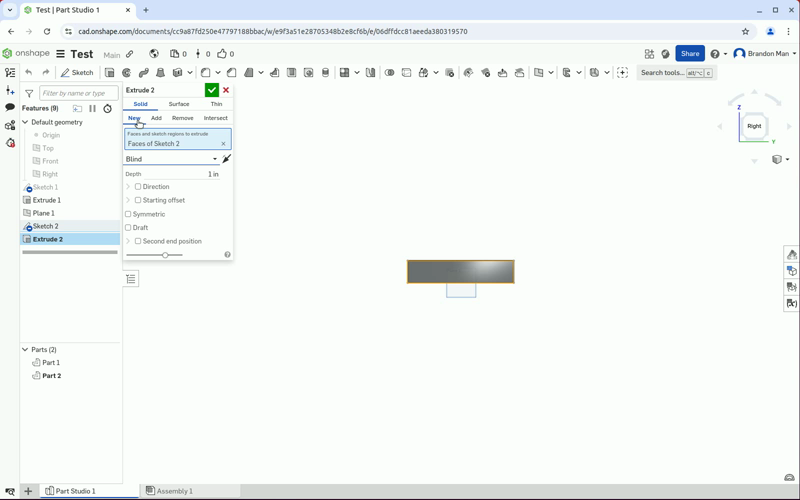
text(0.722)
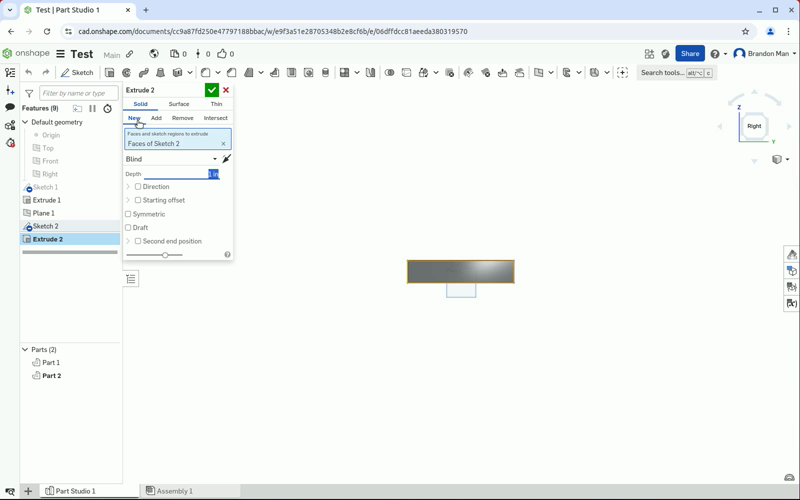
key(enter)
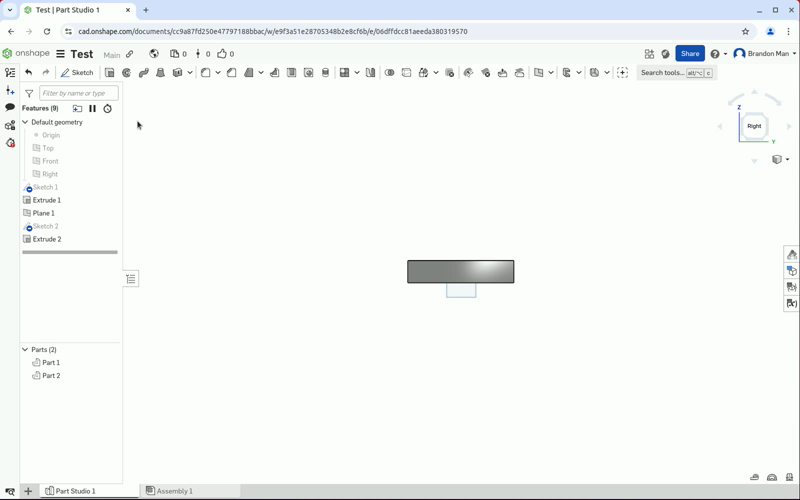
key(shift+h)
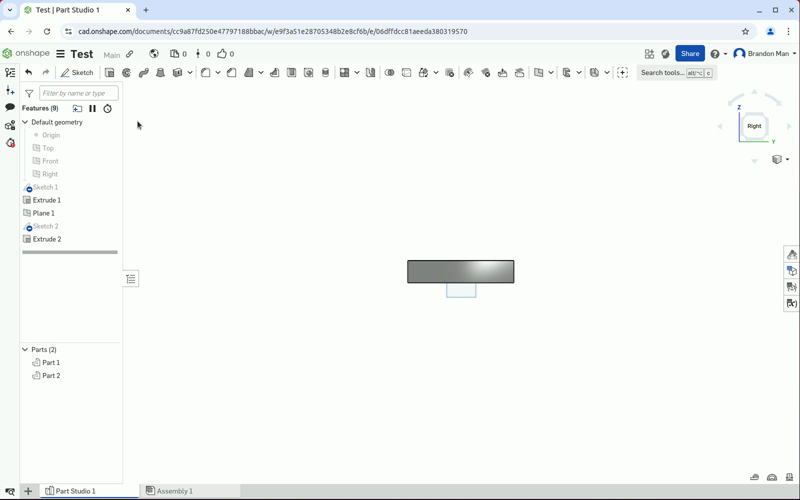
key(shift+h)
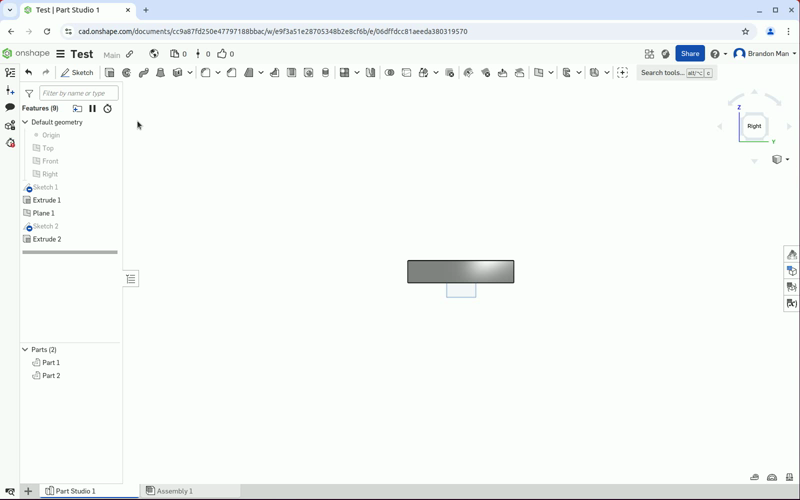
mouse_move(73, 189)
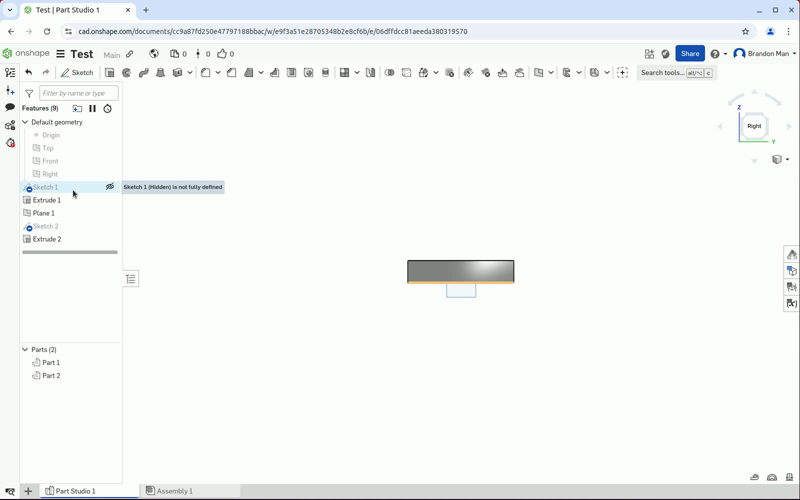
click(73, 189)
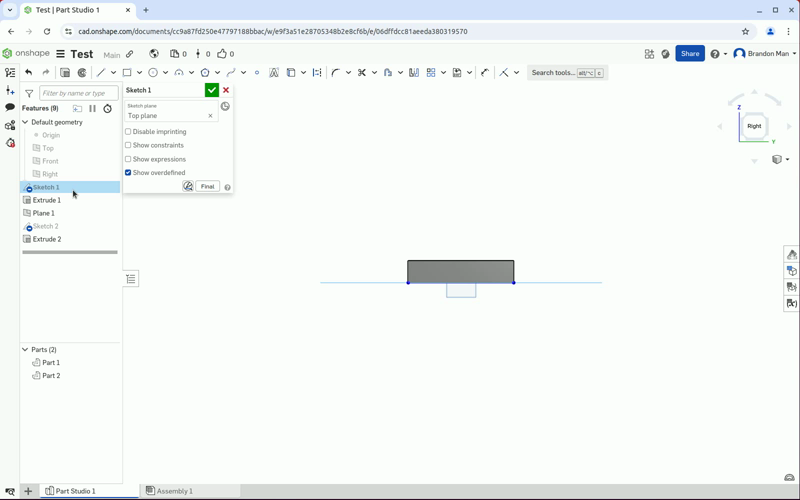
mouse_move(229, 92)
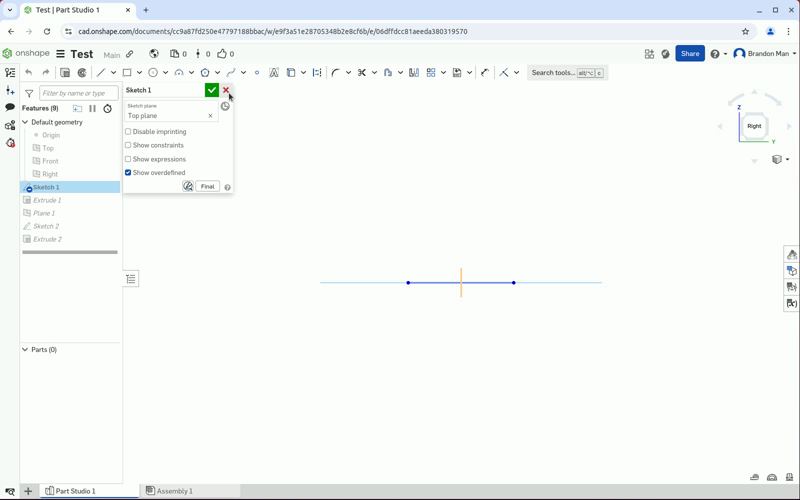
click(229, 92)
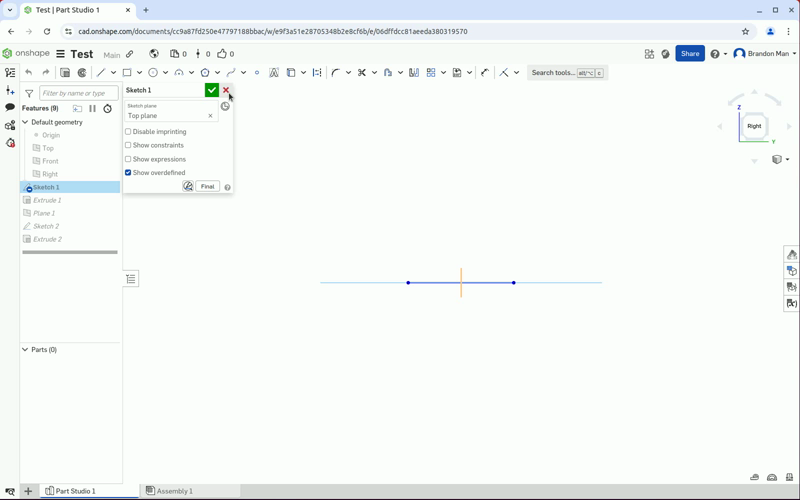
key(shift+s)
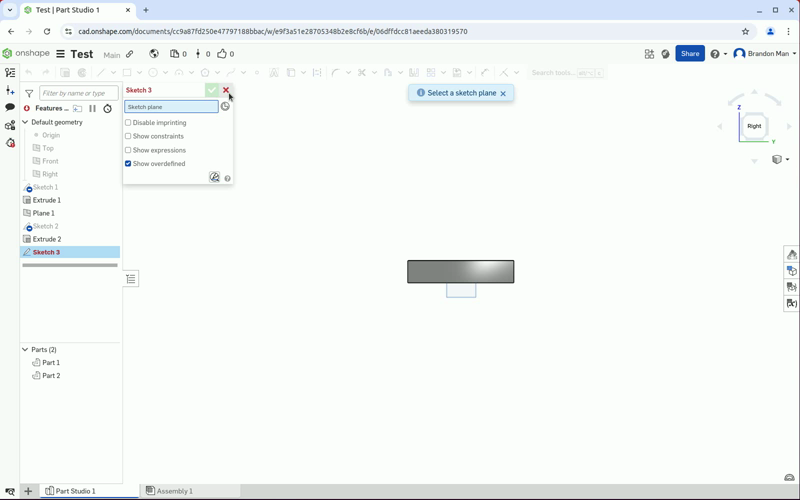
mouse_move(73, 215)
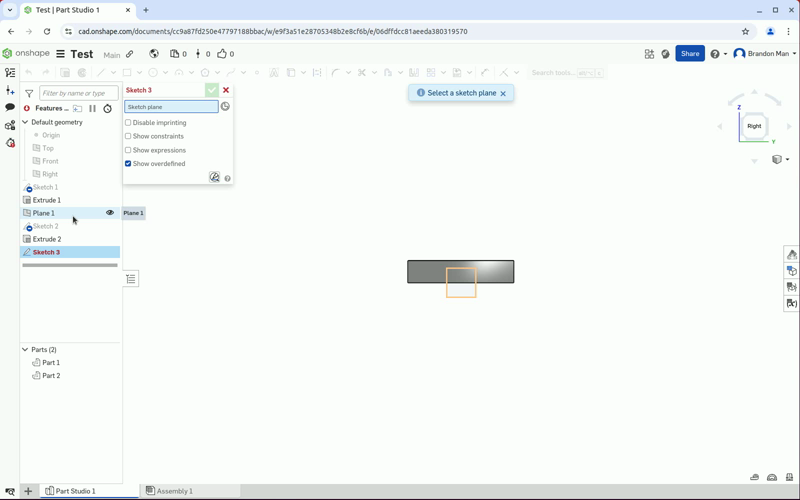
click(73, 215)
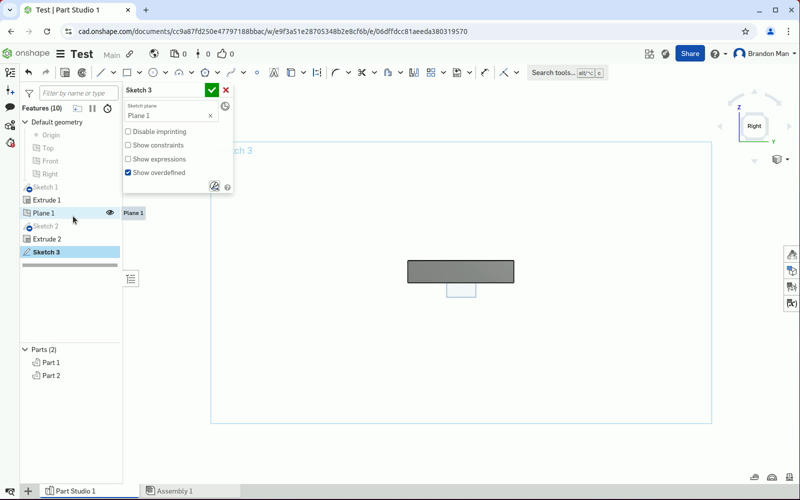
mouse_move(73, 352)
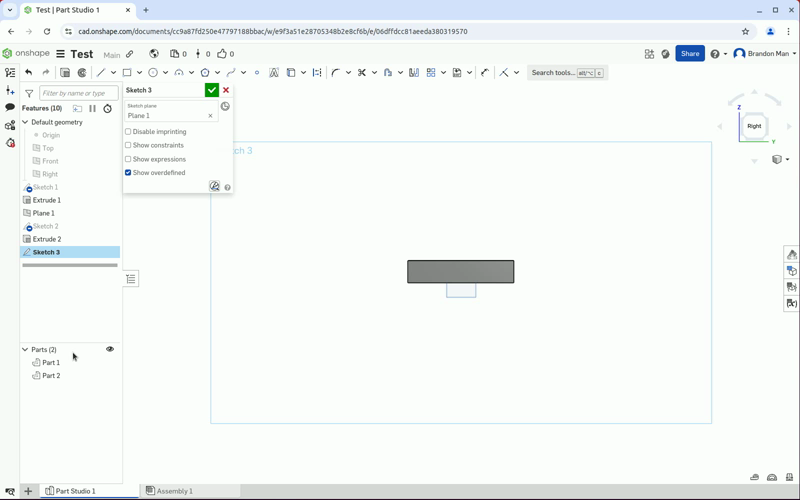
key(y)
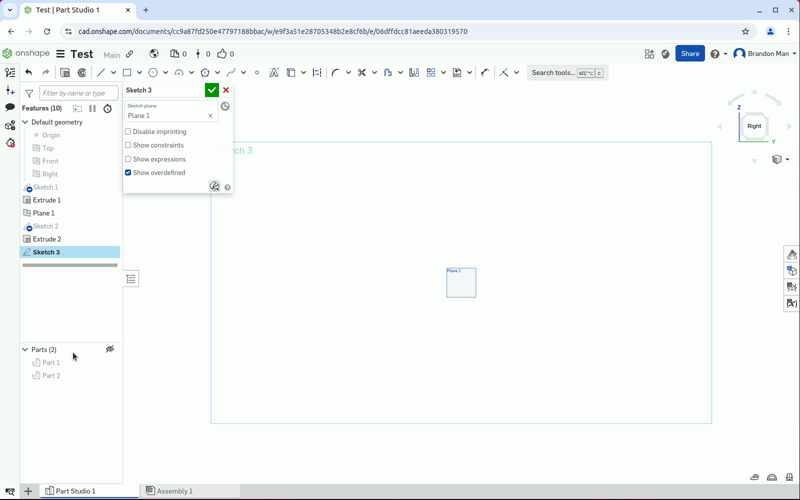
key(l)
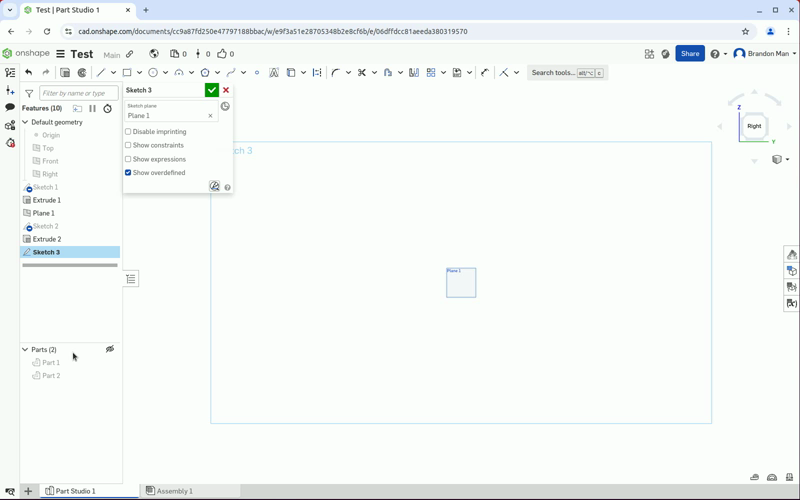
key_down(shift)
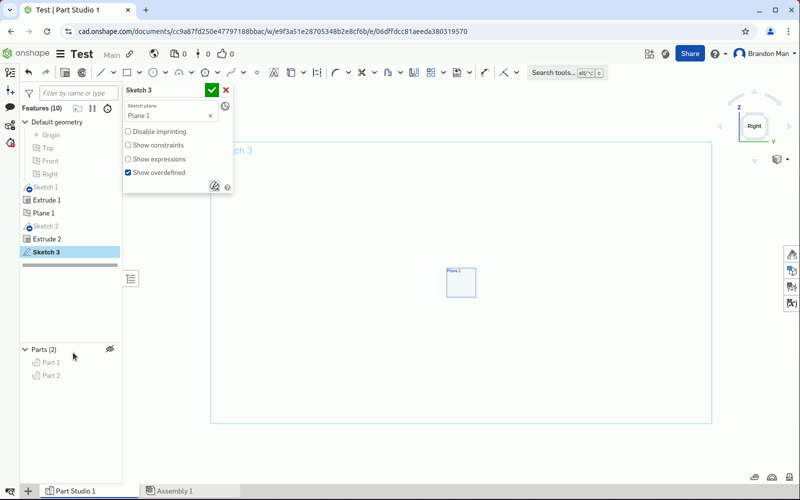
mouse_move(407, 260)
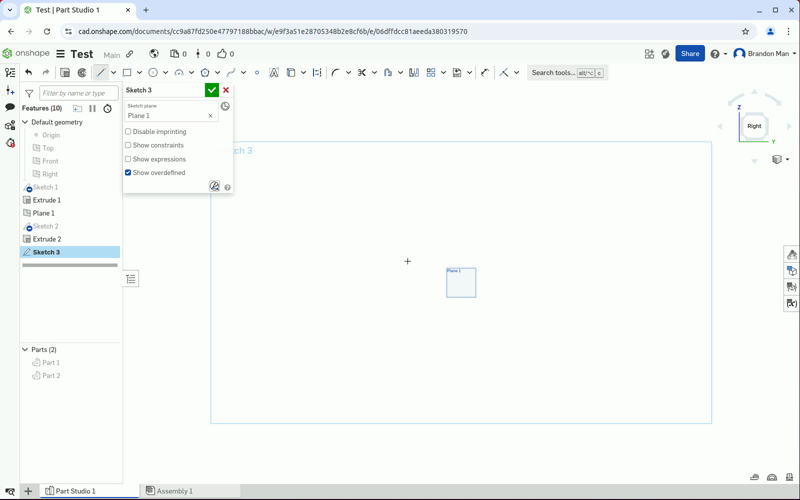
click(407, 260)
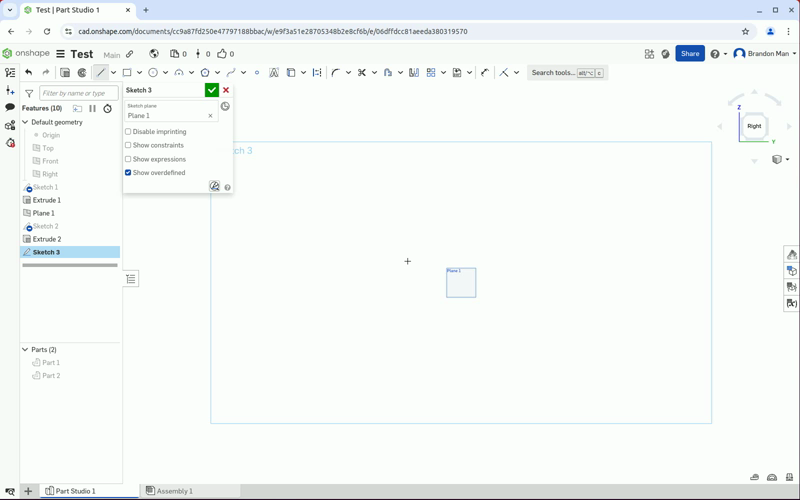
key_up(shift)
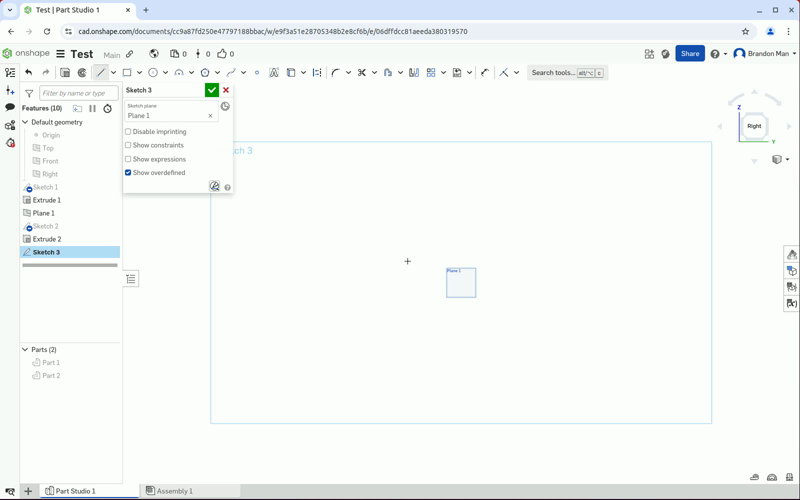
key_down(shift)
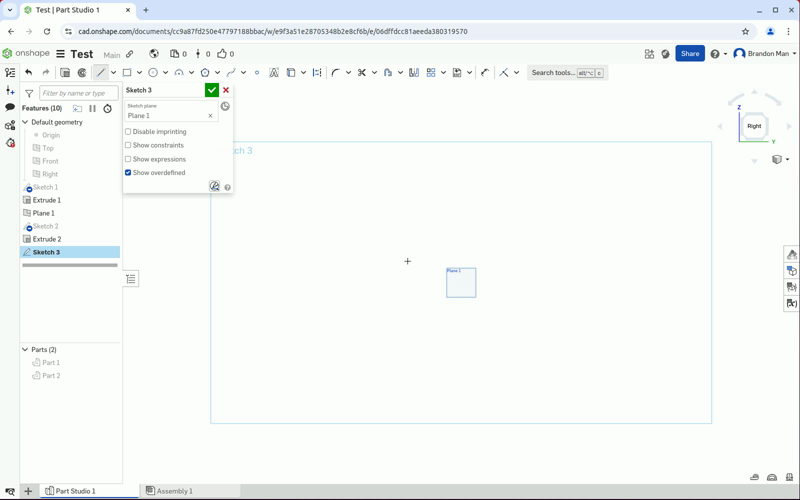
mouse_move(513, 260)
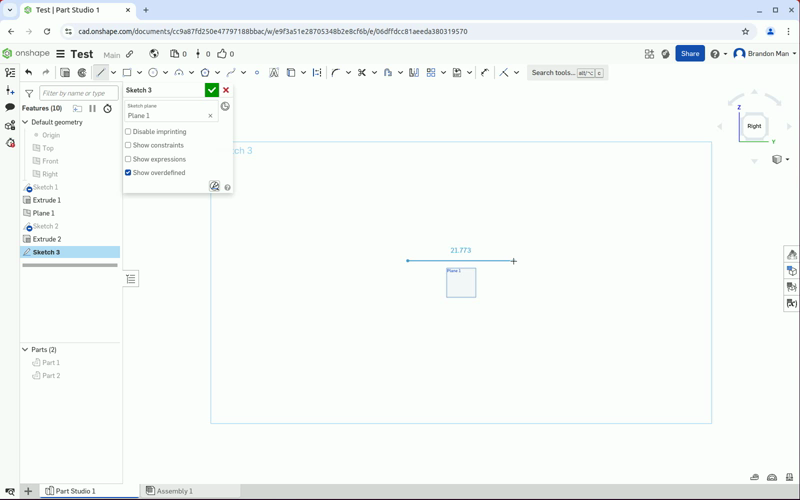
click(513, 260)
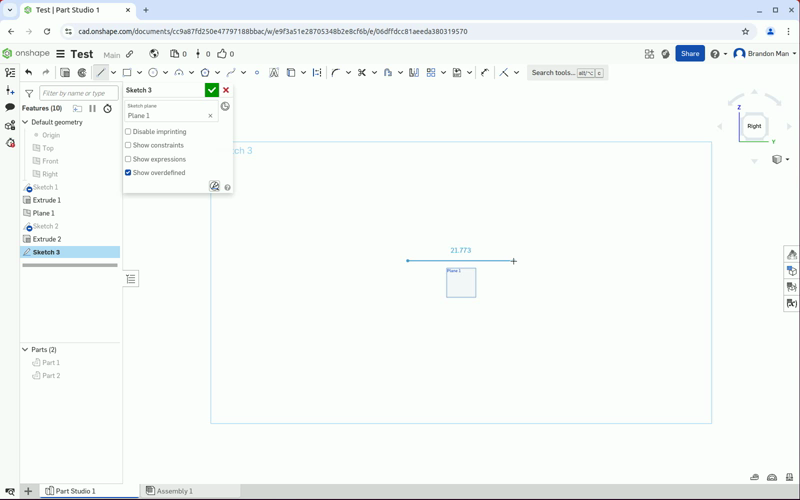
key_up(shift)
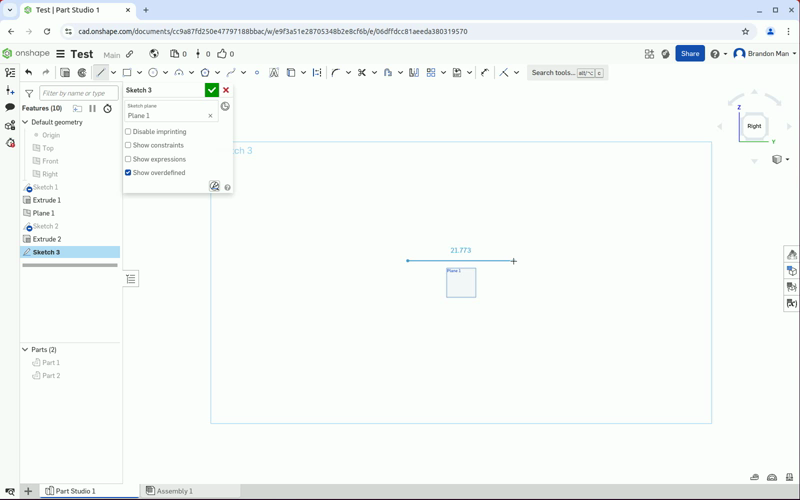
key_down(shift)
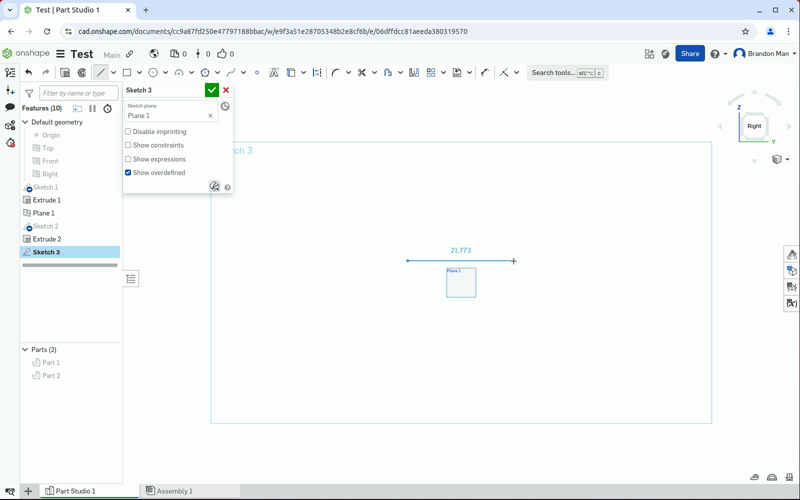
mouse_move(543, 260)
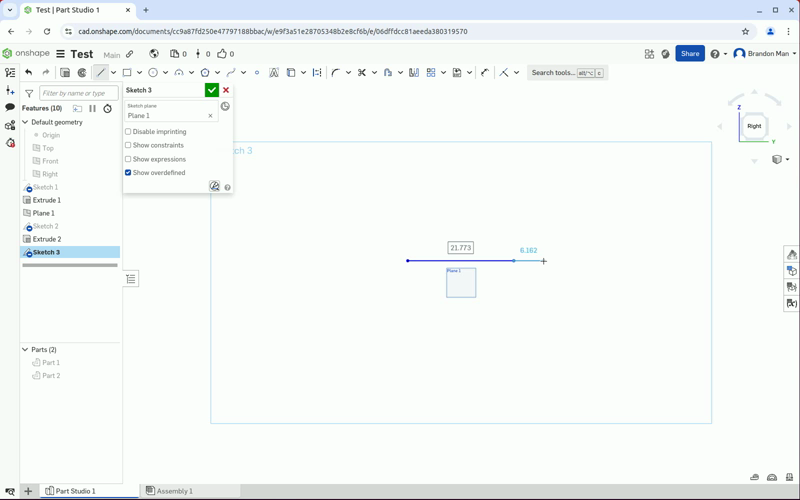
mouse_move(513, 257)
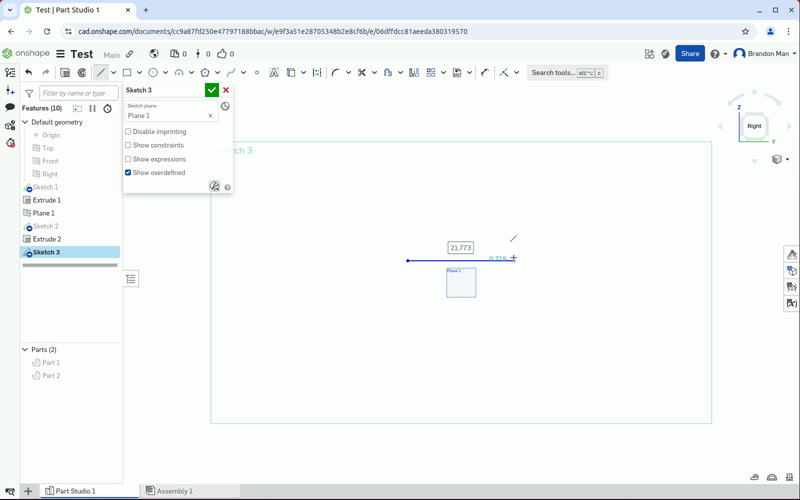
scroll(6)
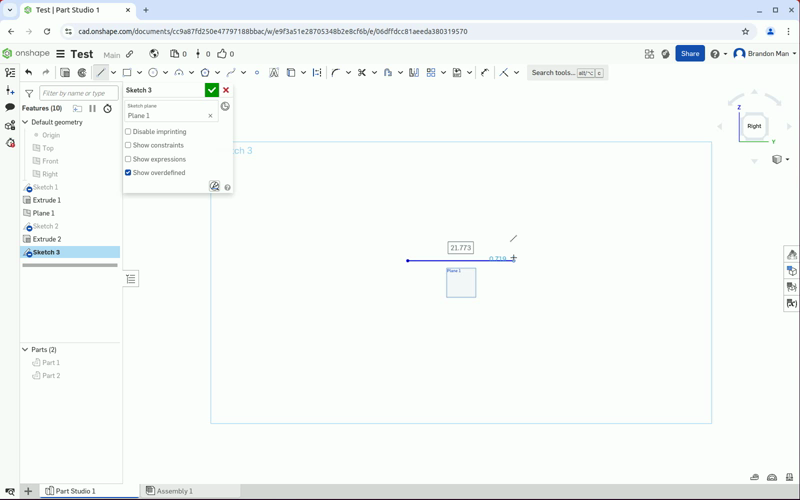
scroll(6)
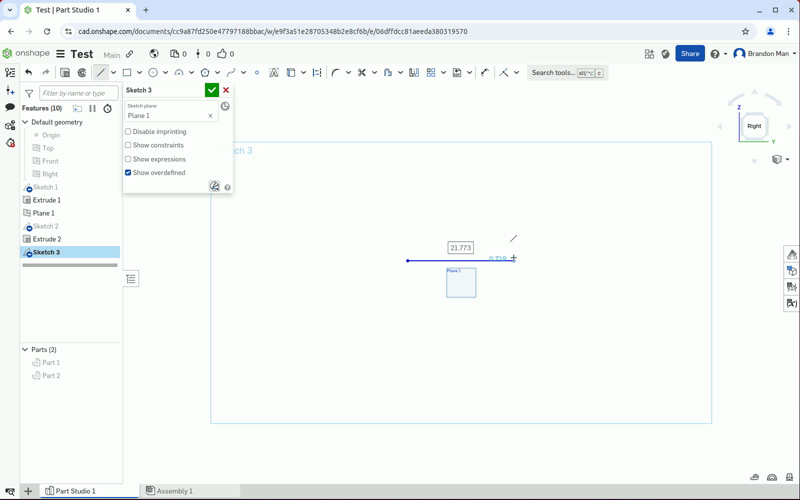
scroll(6)
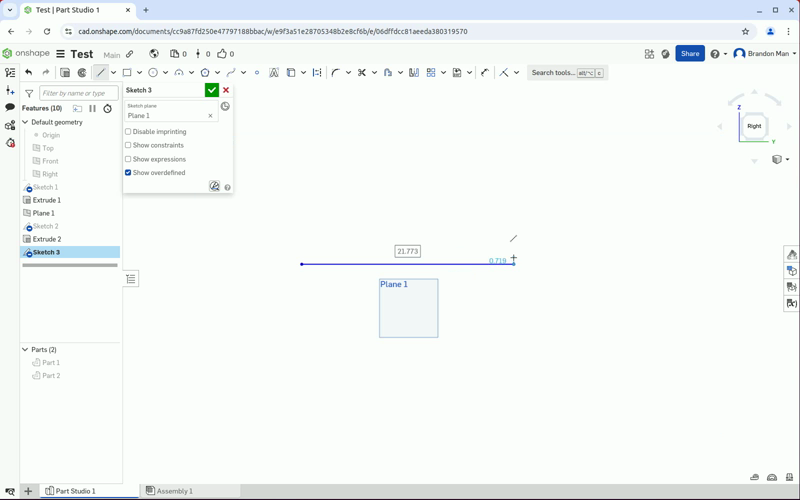
scroll(6)
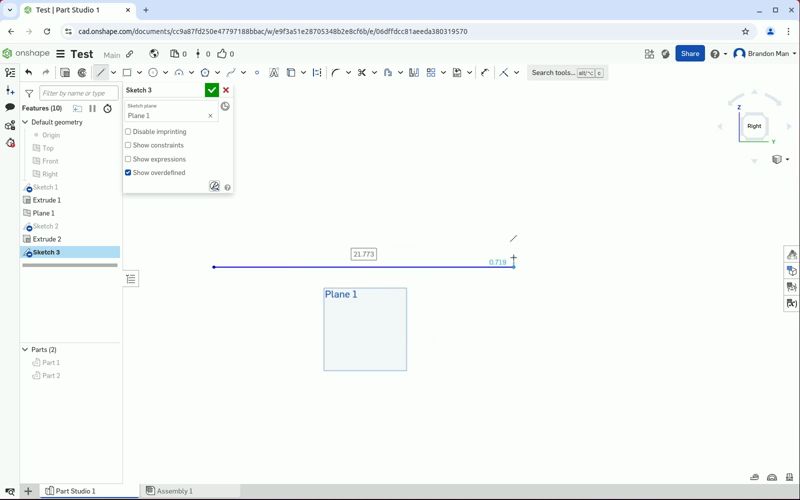
scroll(6)
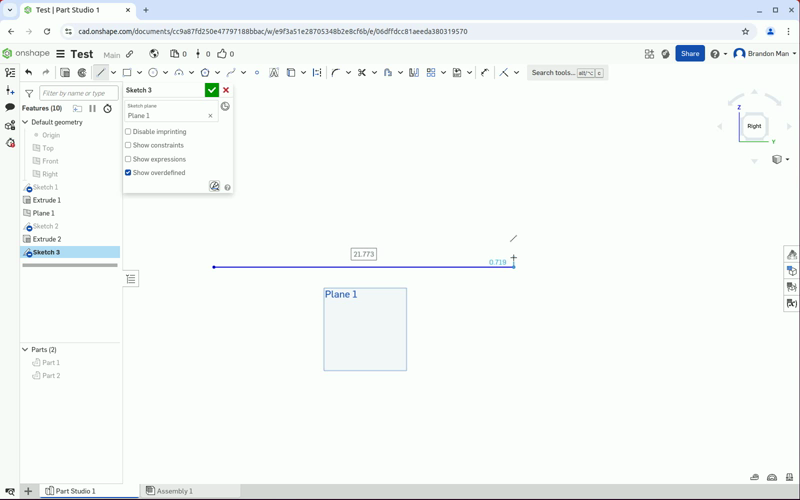
scroll(6)
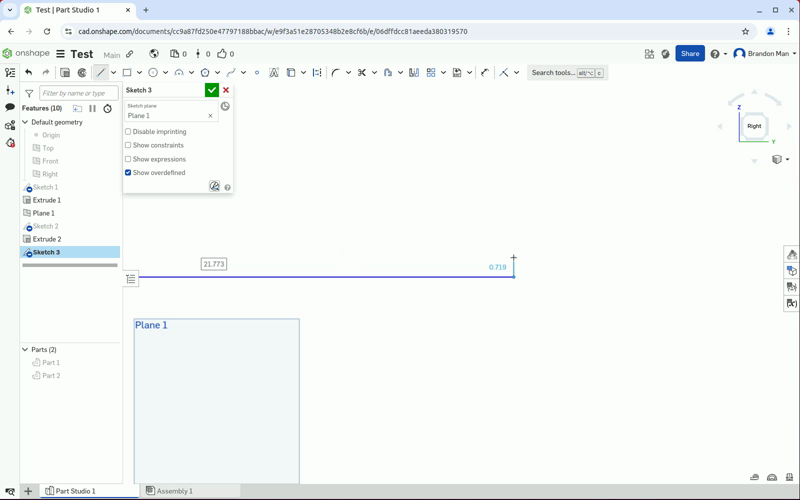
scroll(6)
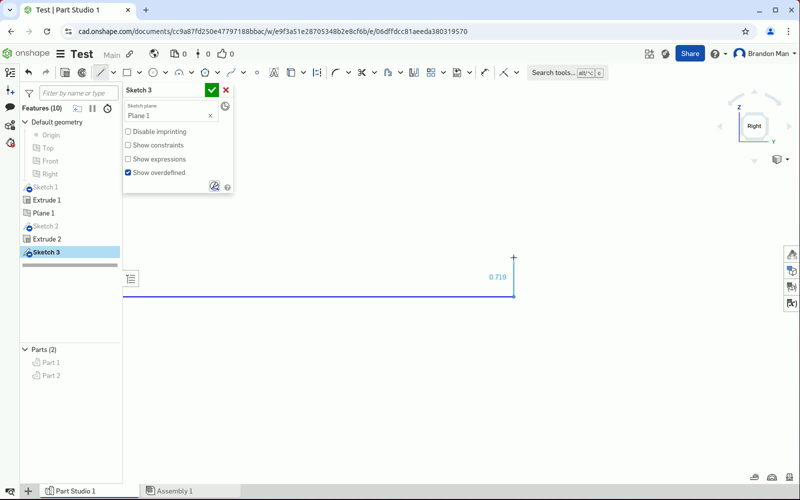
click(513, 257)
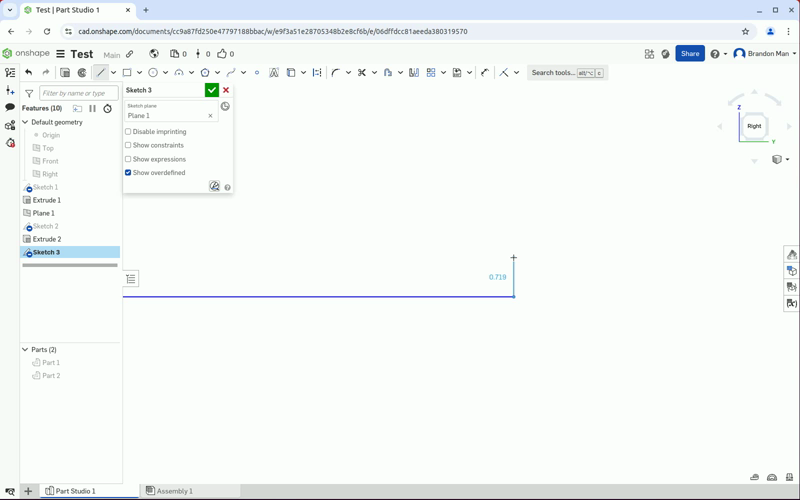
scroll(-6)
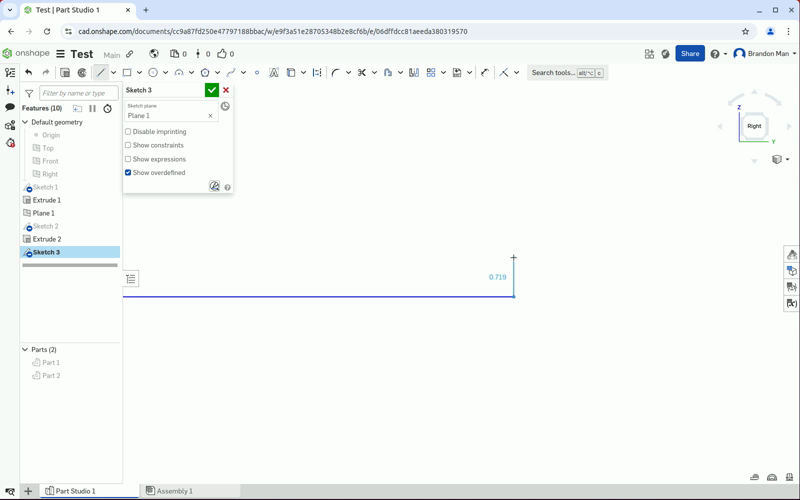
scroll(-6)
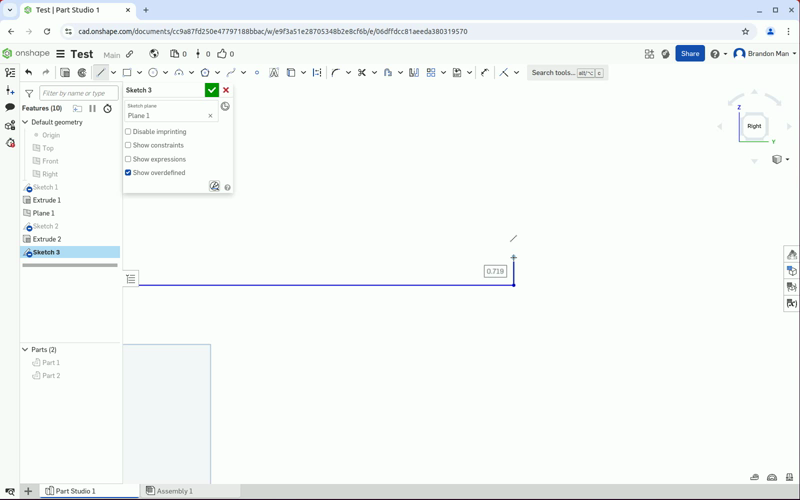
scroll(-6)
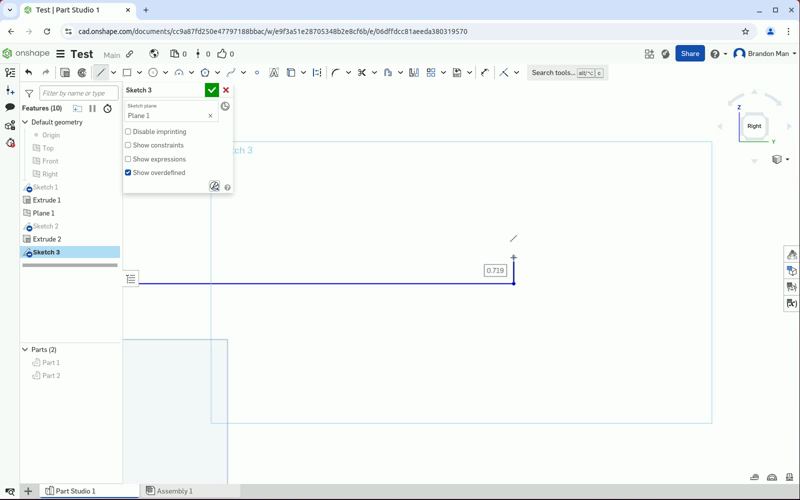
scroll(-6)
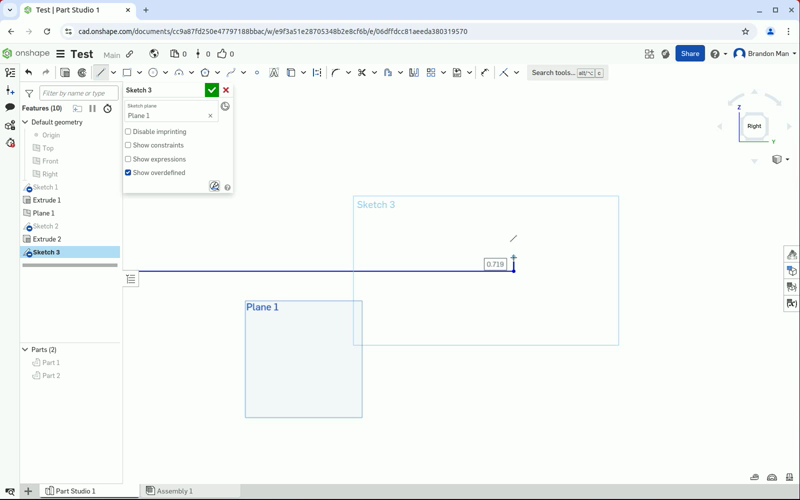
scroll(-6)
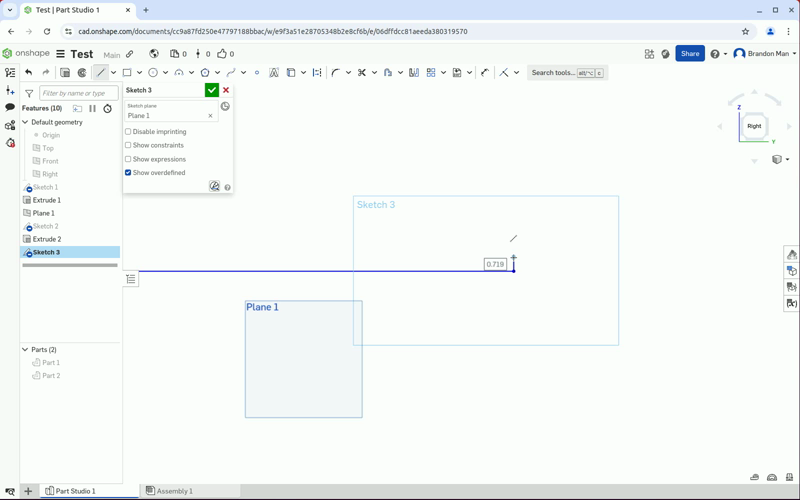
scroll(-6)
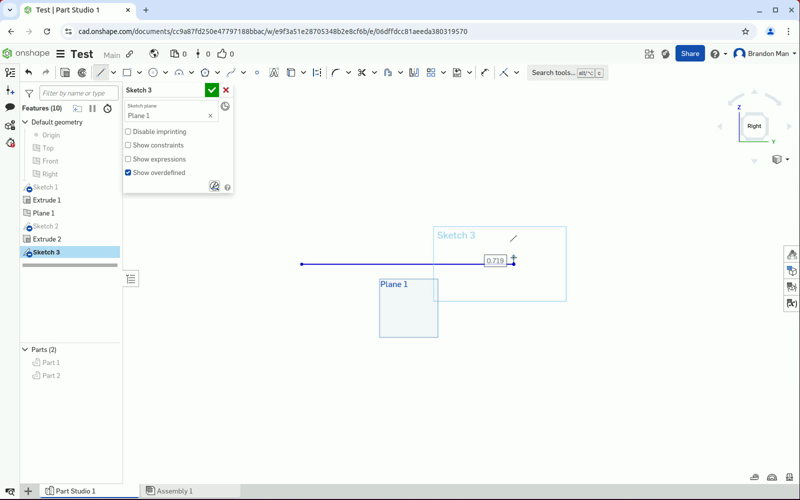
scroll(-6)
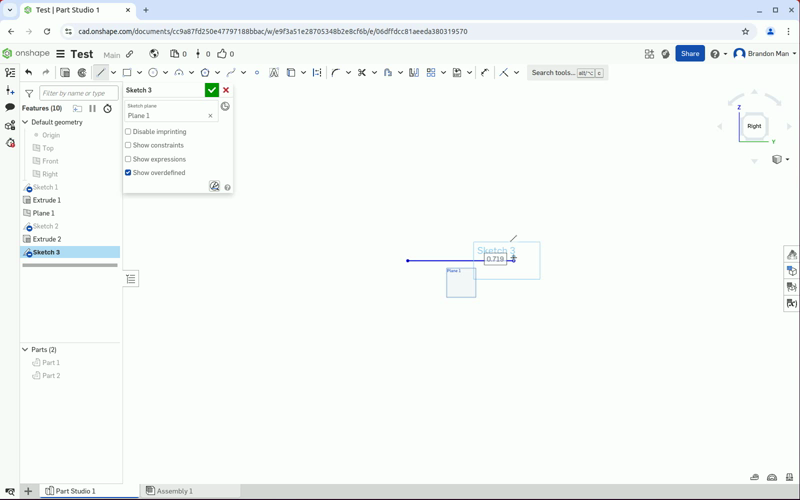
key_up(shift)
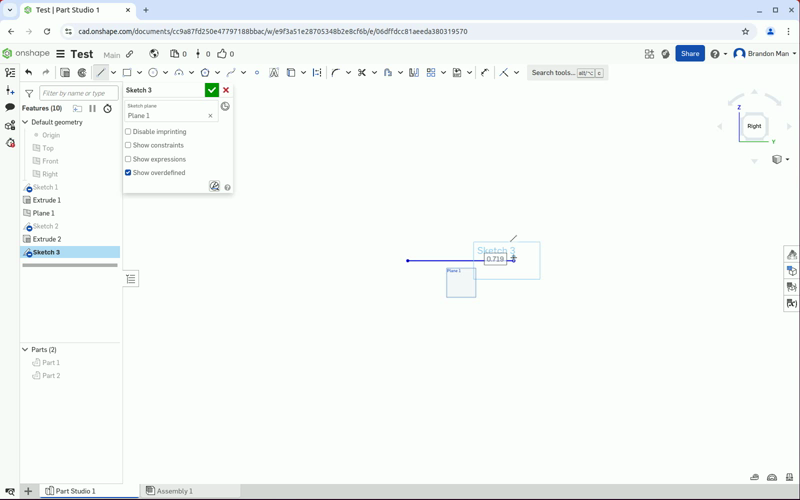
key_down(shift)
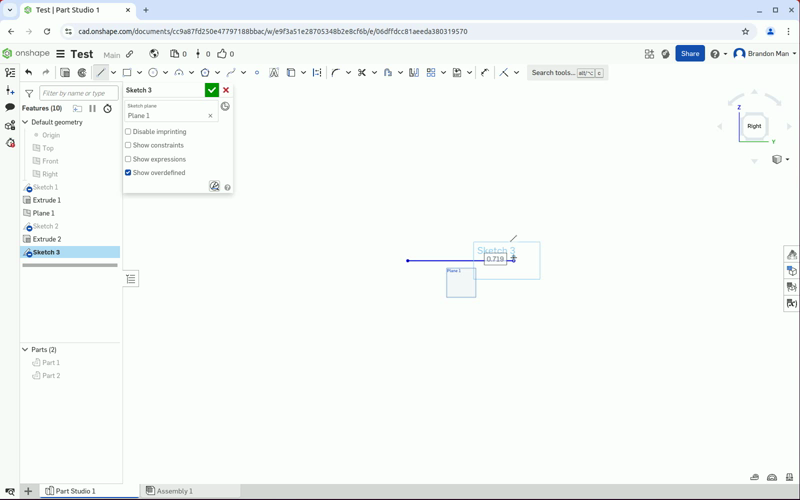
mouse_move(407, 257)
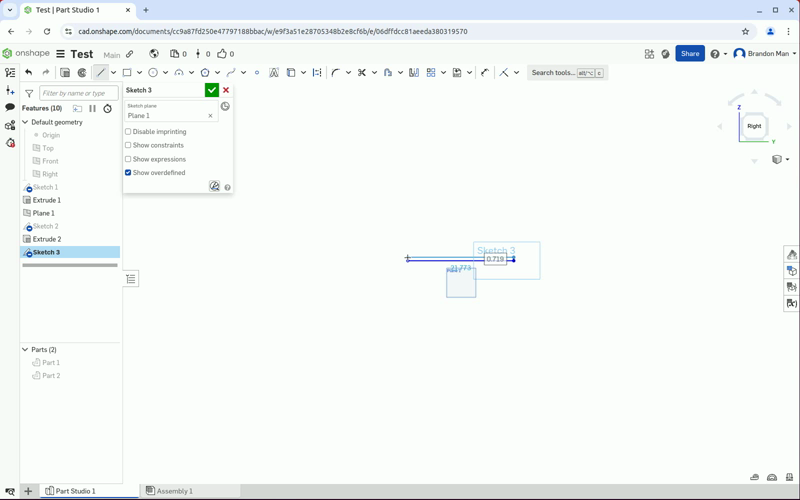
scroll(6)
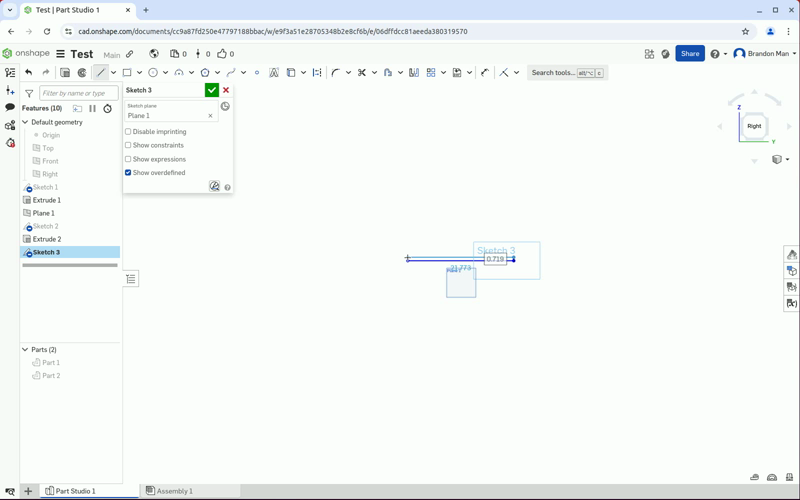
scroll(6)
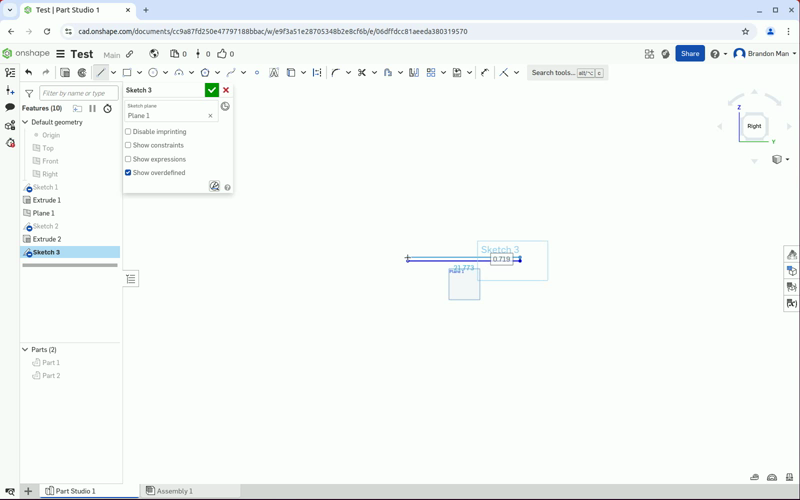
scroll(6)
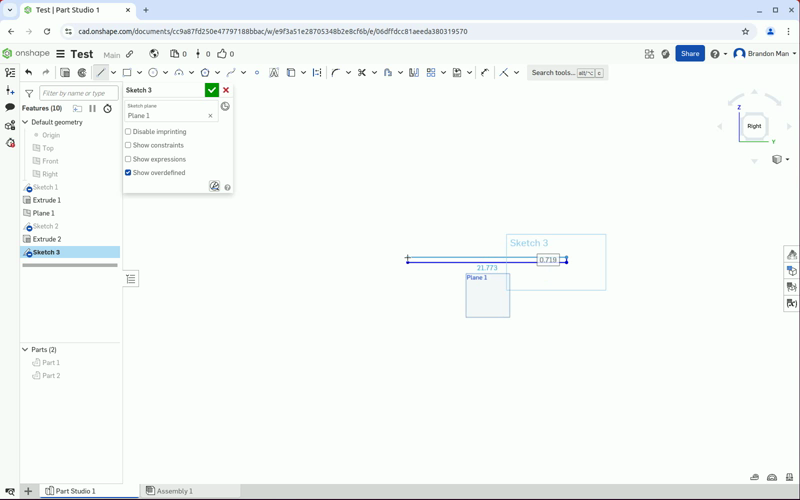
scroll(6)
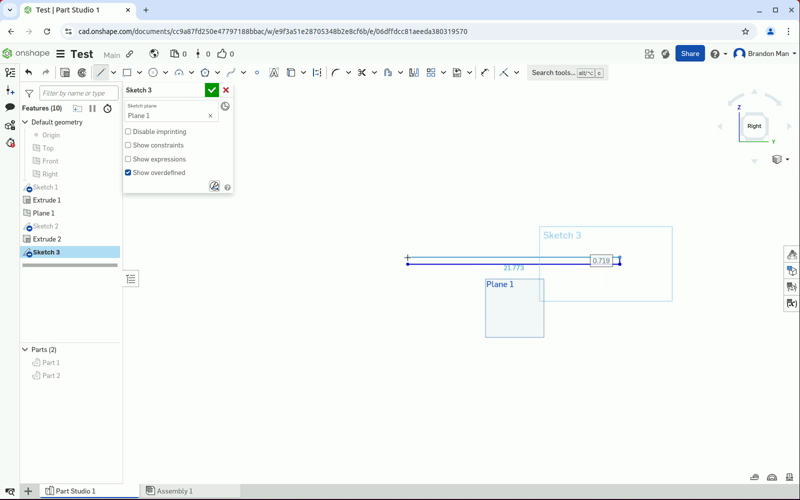
scroll(6)
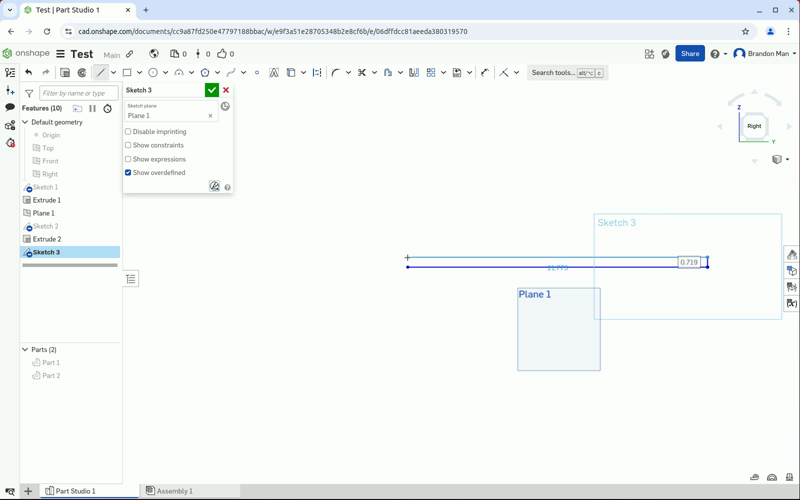
scroll(6)
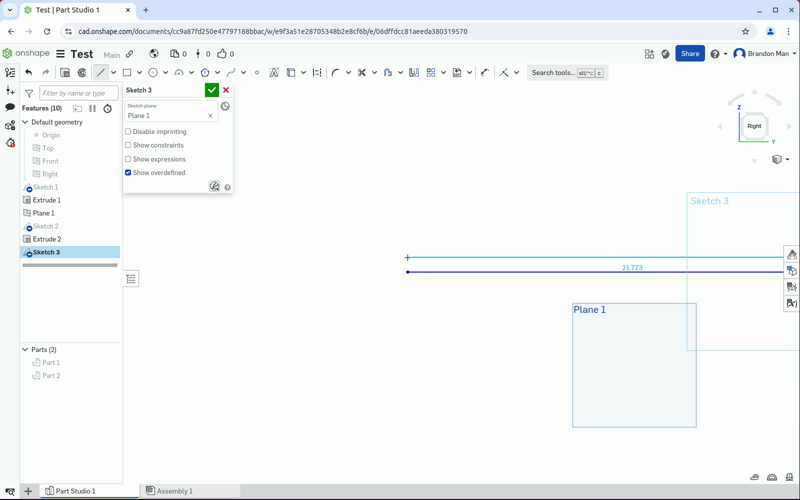
scroll(6)
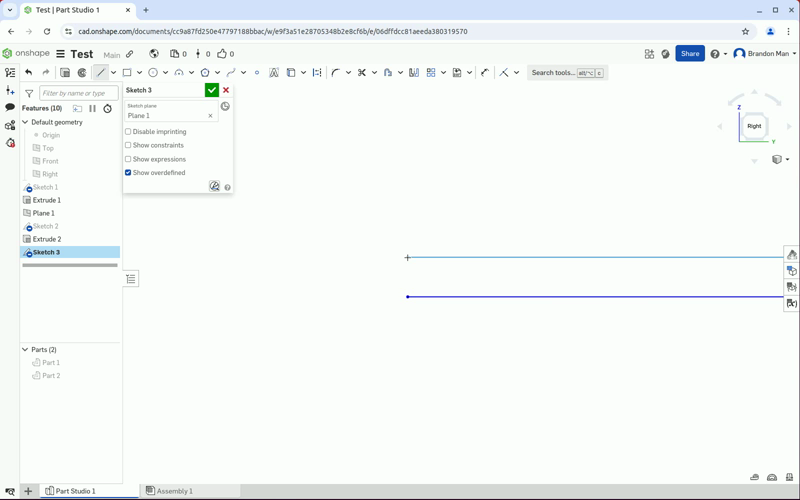
click(407, 257)
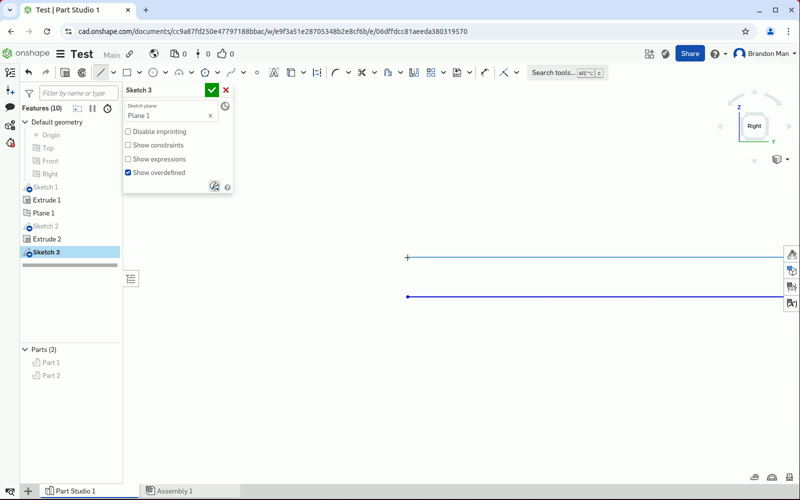
scroll(-6)
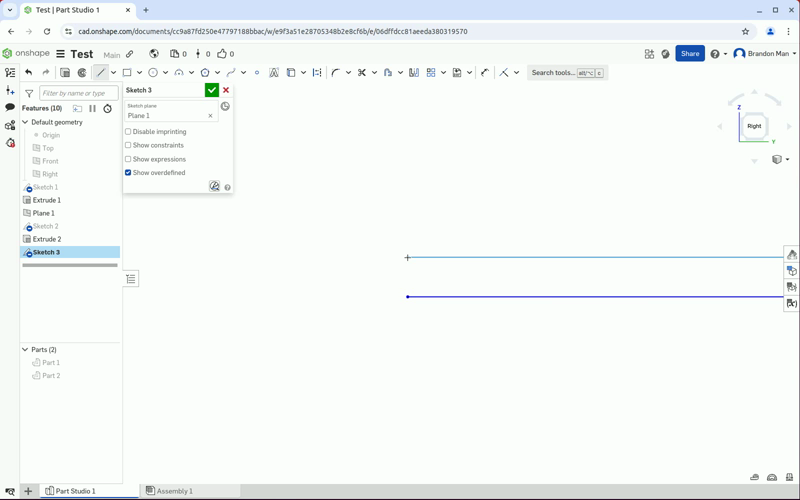
scroll(-6)
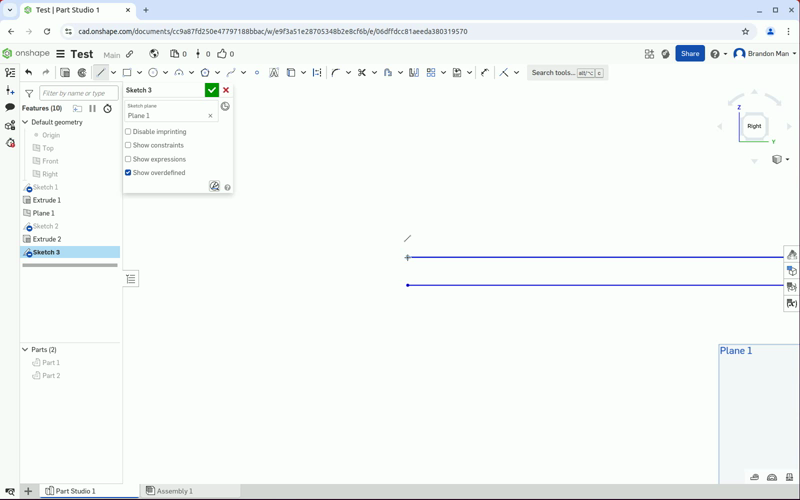
scroll(-6)
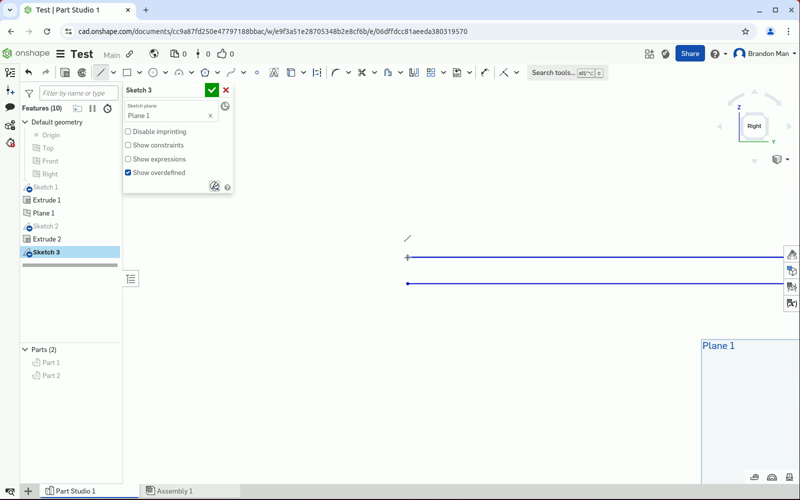
scroll(-6)
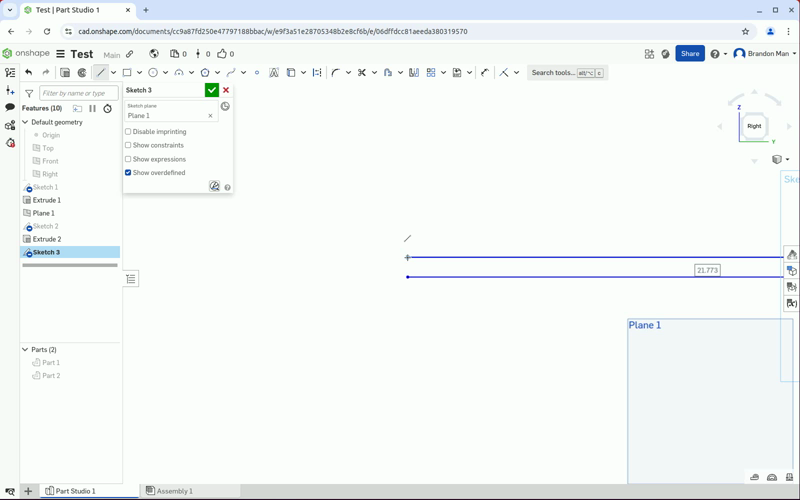
scroll(-6)
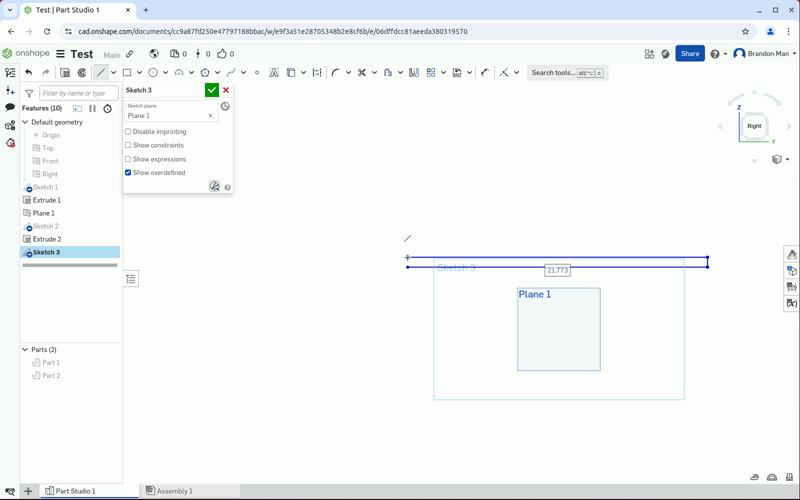
scroll(-6)
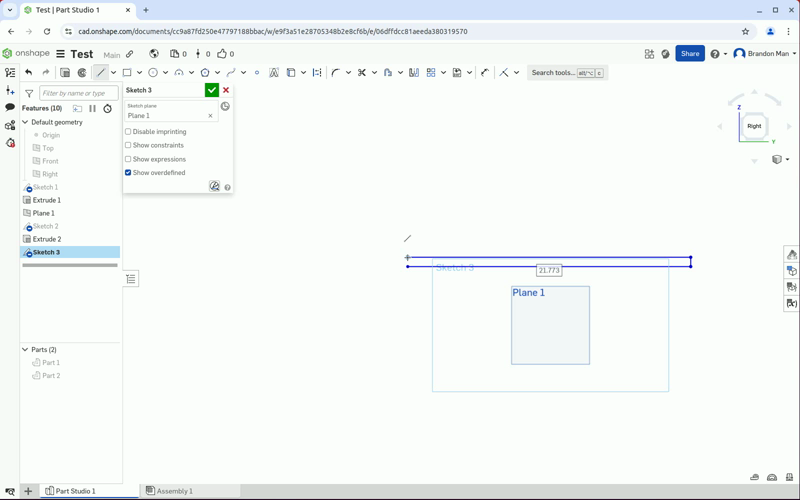
scroll(-6)
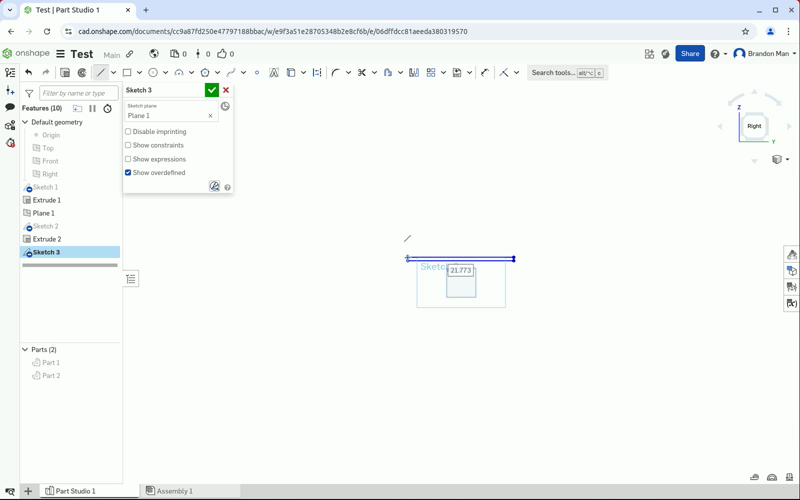
key_up(shift)
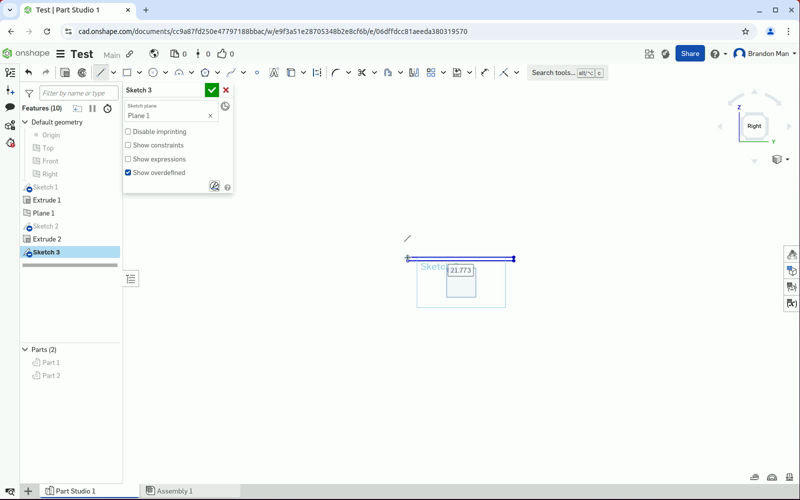
mouse_move(437, 257)
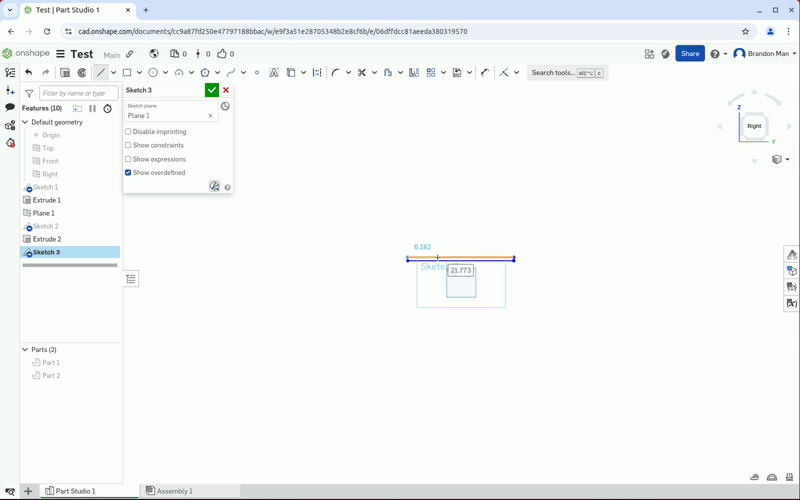
key_down(shift)
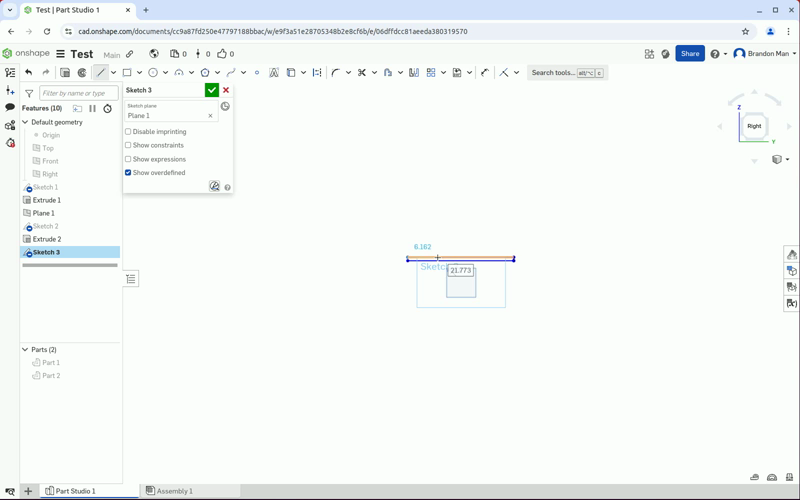
mouse_move(407, 260)
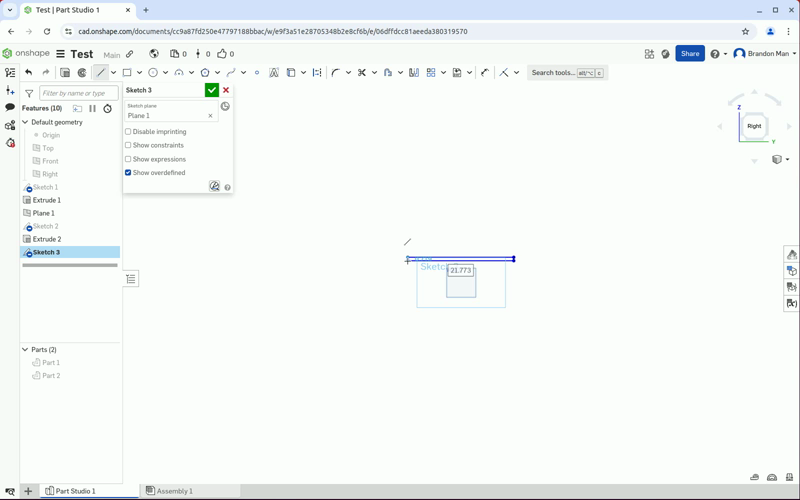
scroll(6)
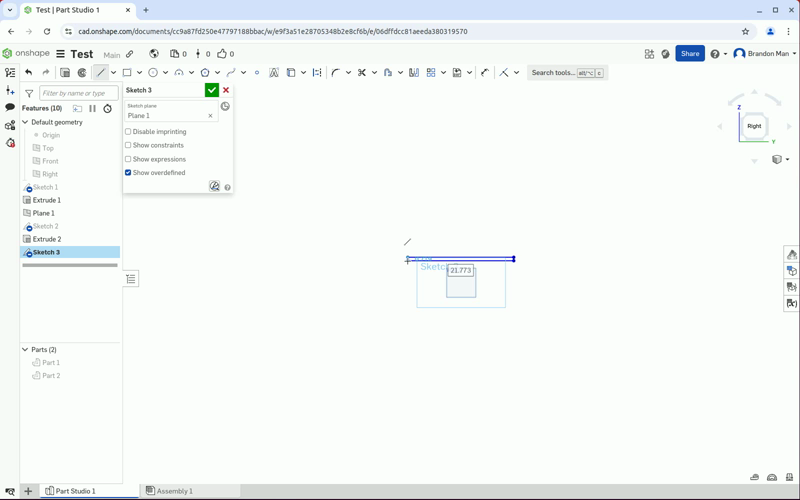
scroll(6)
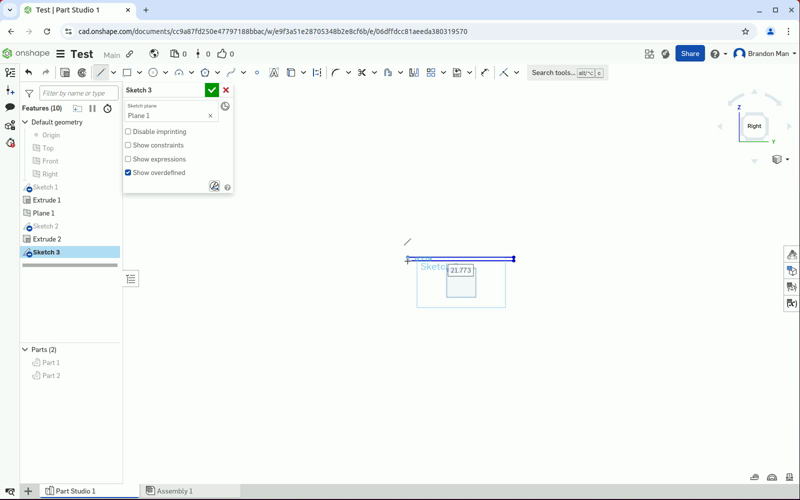
scroll(6)
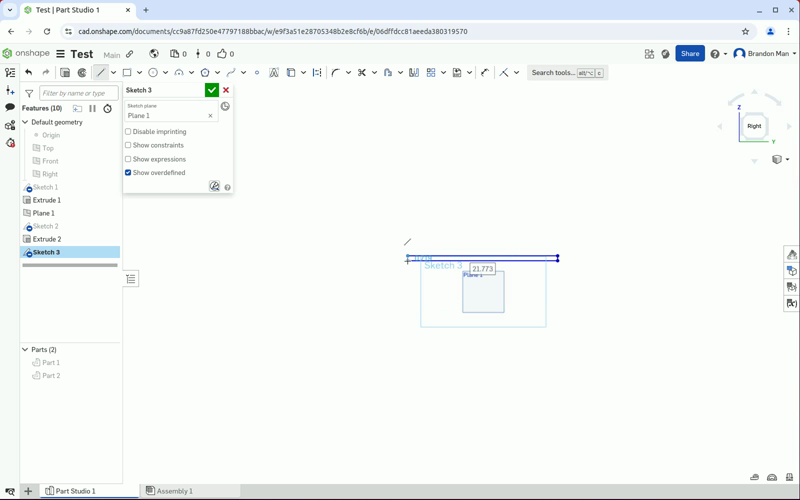
scroll(6)
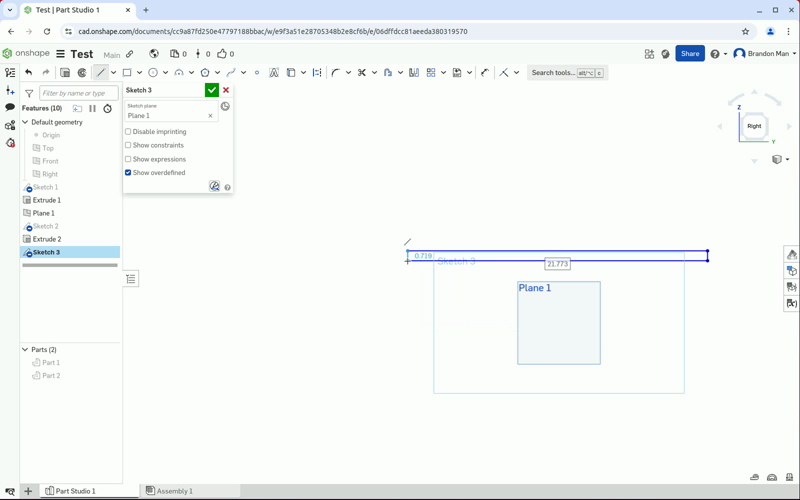
scroll(6)
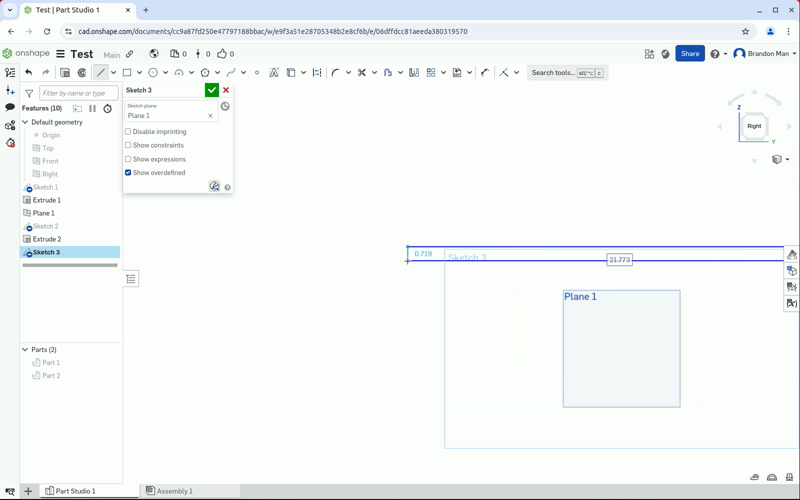
scroll(6)
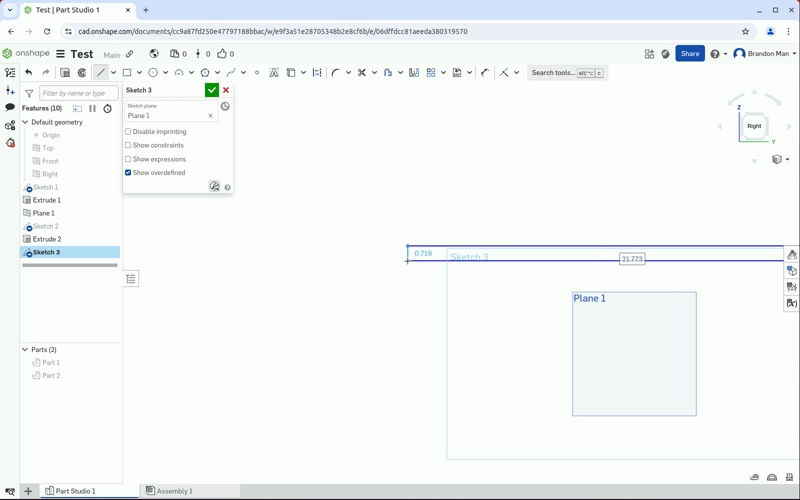
scroll(6)
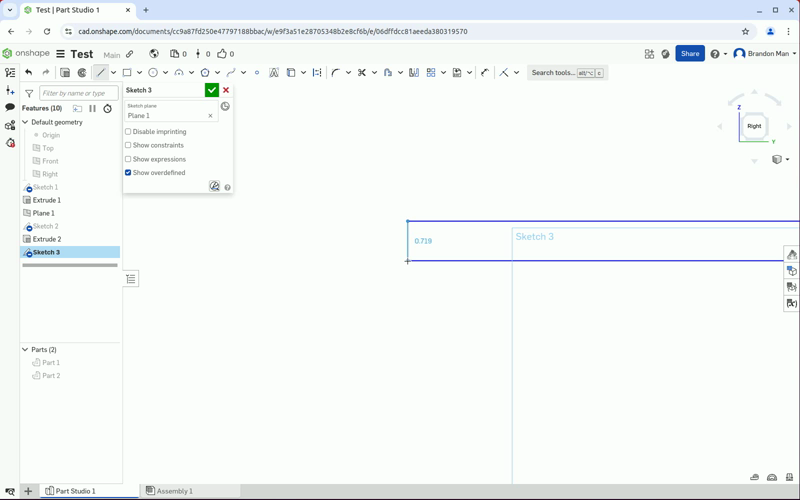
key_up(shift)
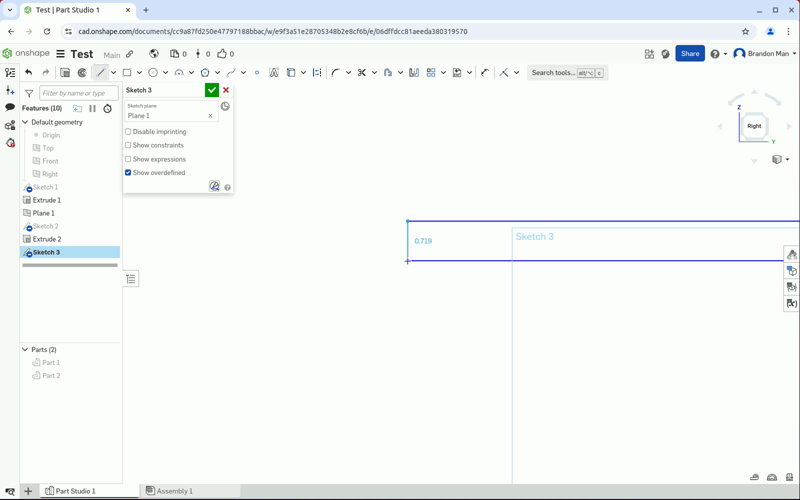
click(407, 260)
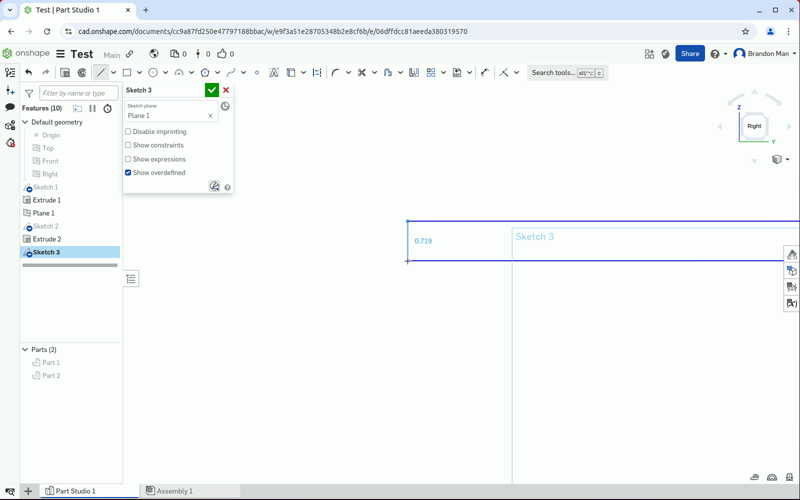
scroll(-6)
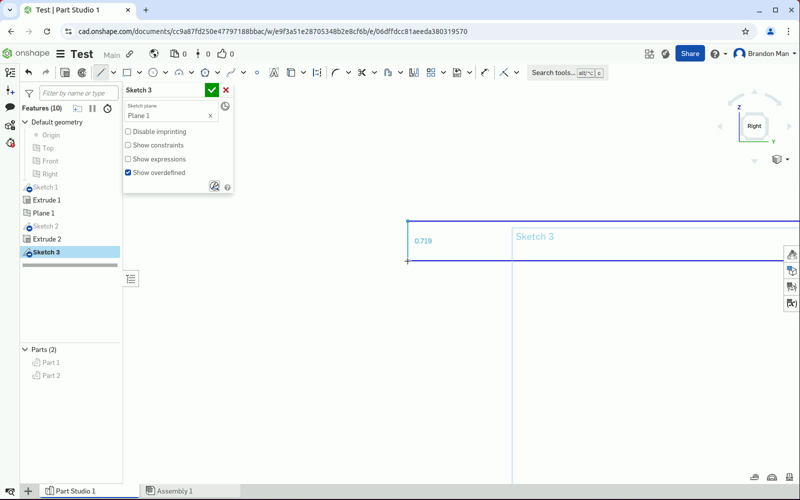
scroll(-6)
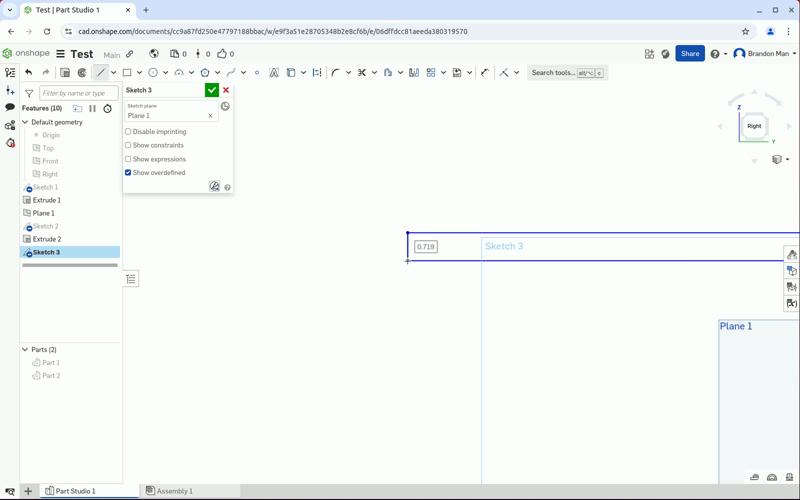
scroll(-6)
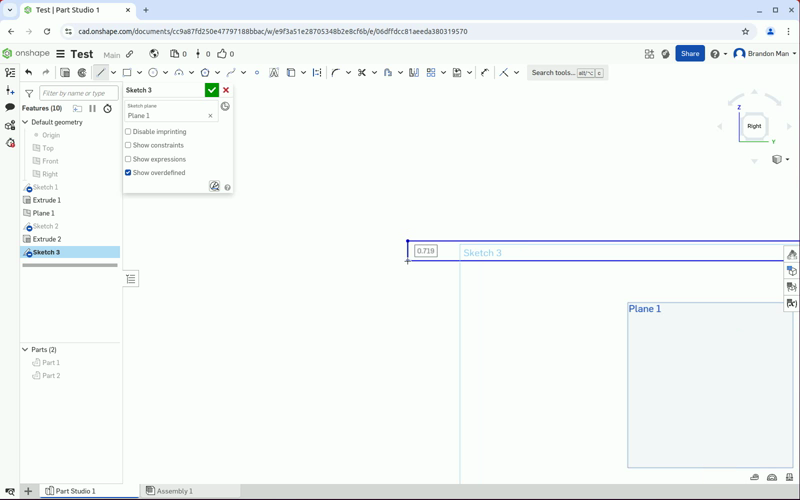
scroll(-6)
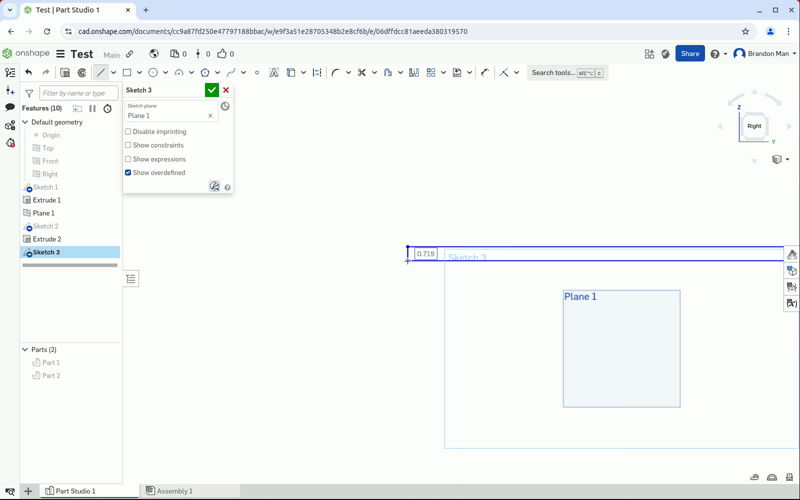
scroll(-6)
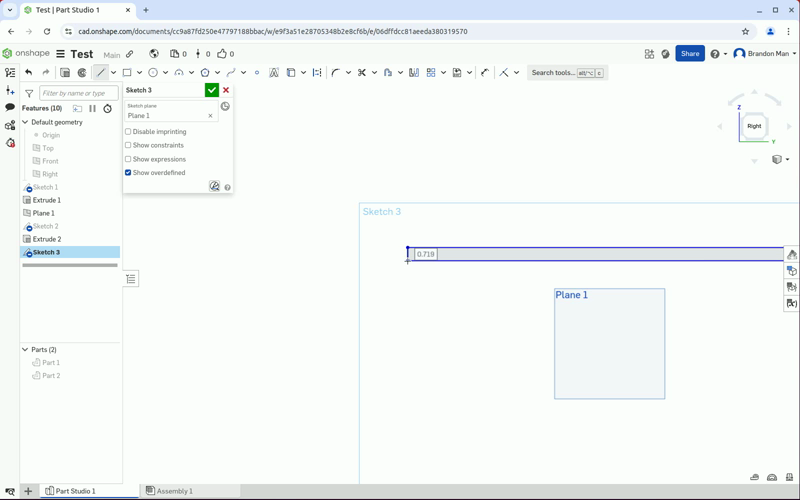
scroll(-6)
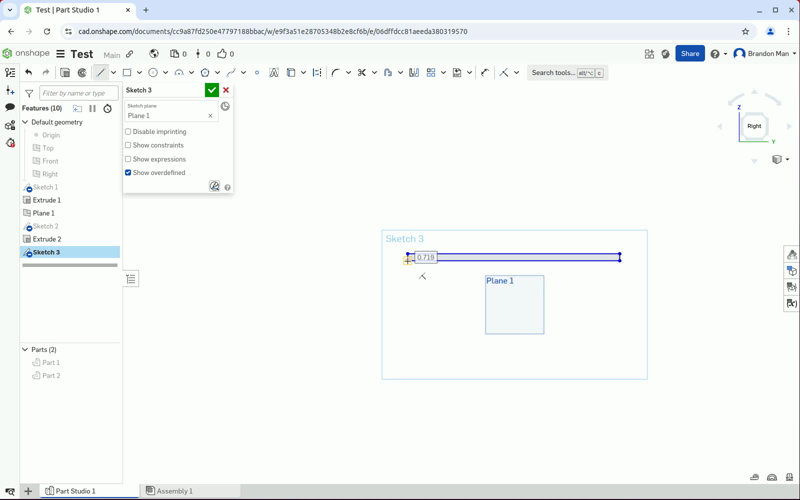
scroll(-6)
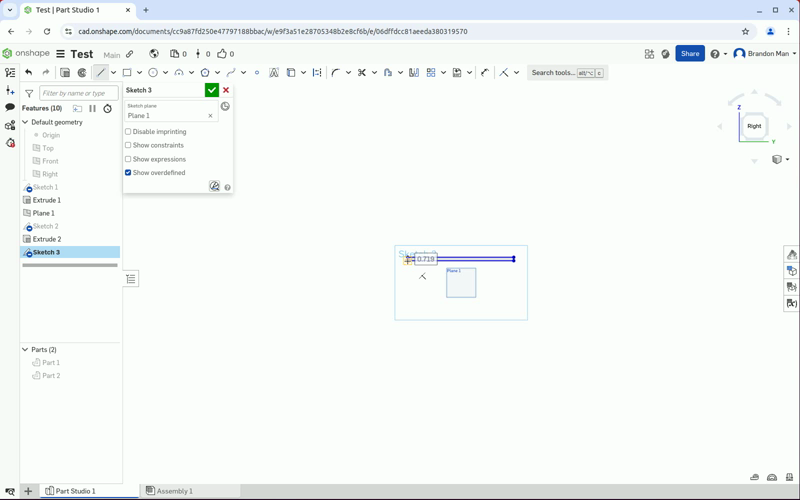
key(esc)
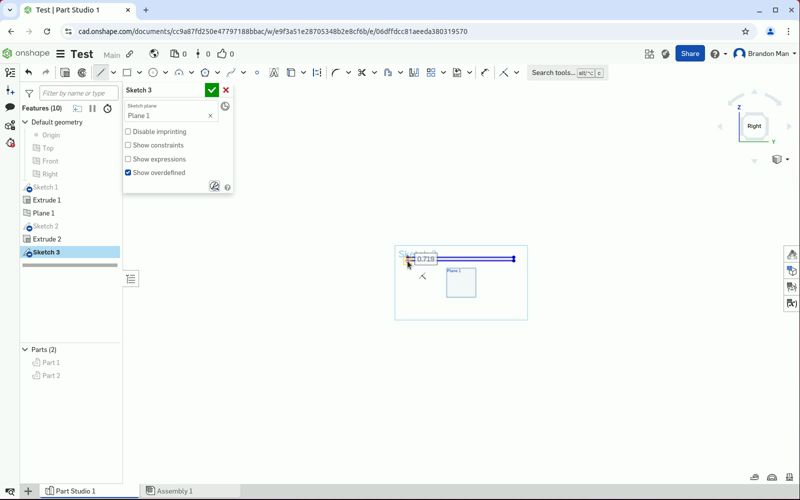
mouse_move(411, 260)
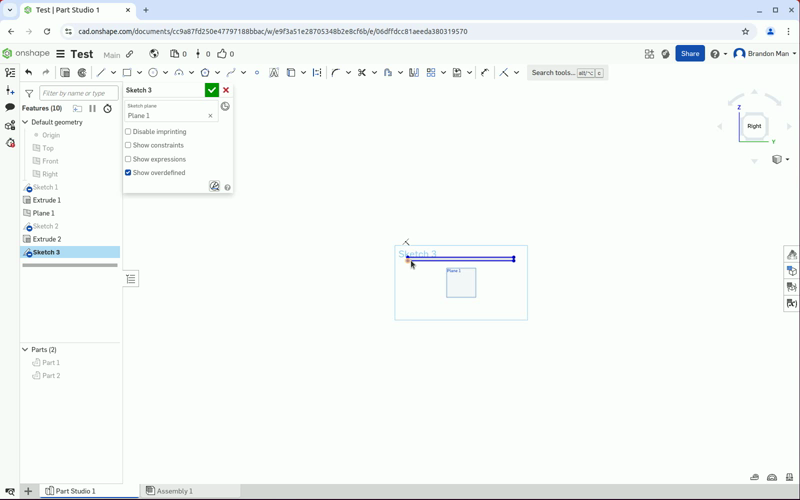
scroll(6)
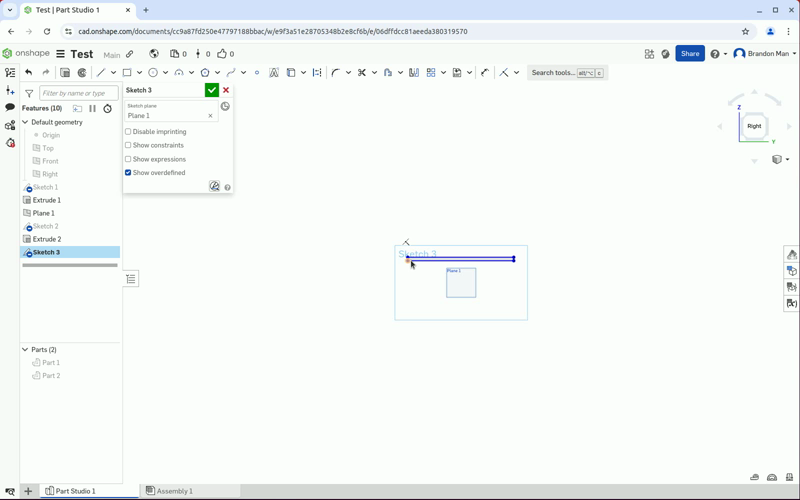
scroll(6)
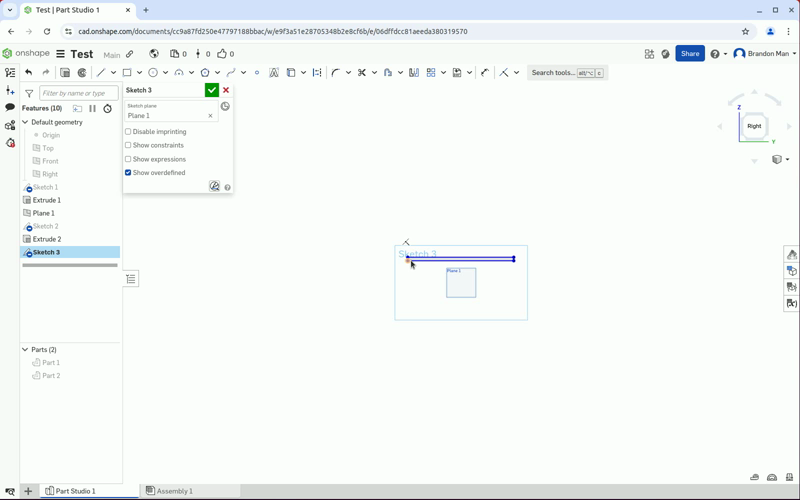
scroll(6)
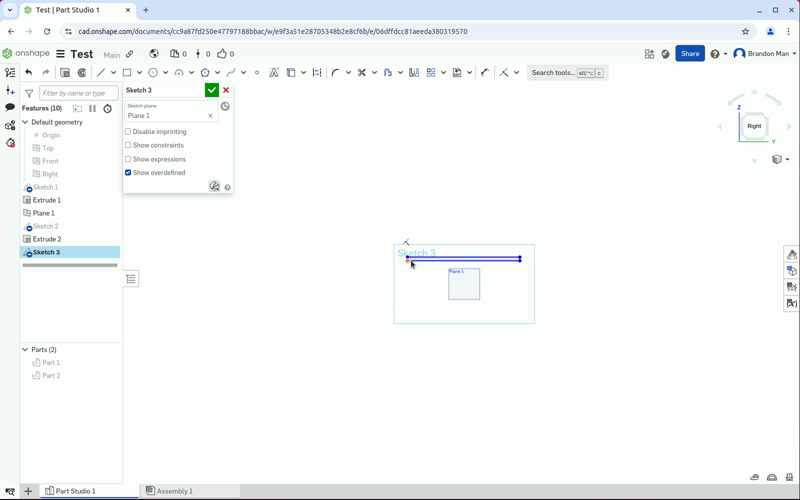
scroll(6)
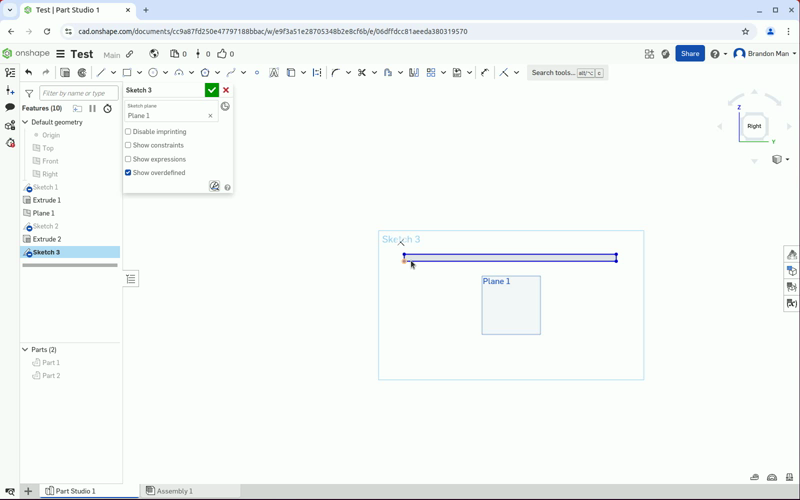
scroll(6)
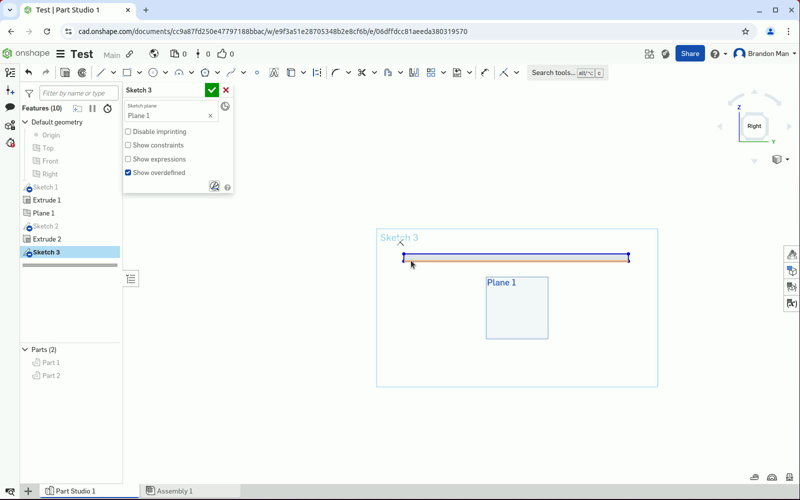
scroll(6)
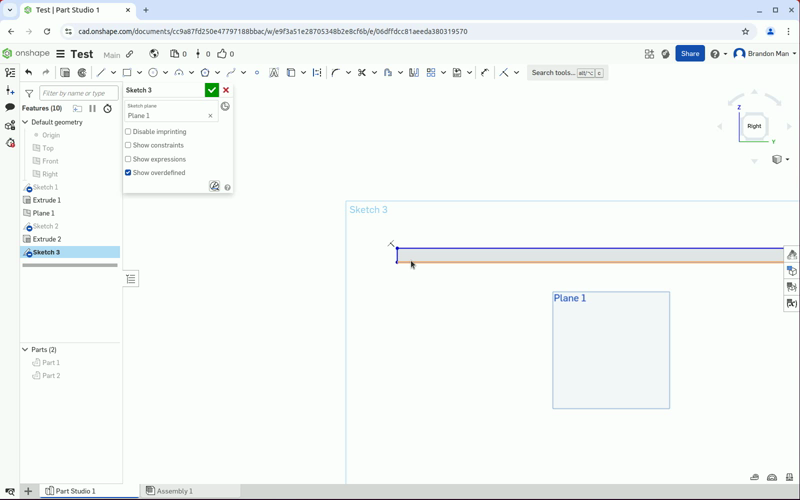
scroll(6)
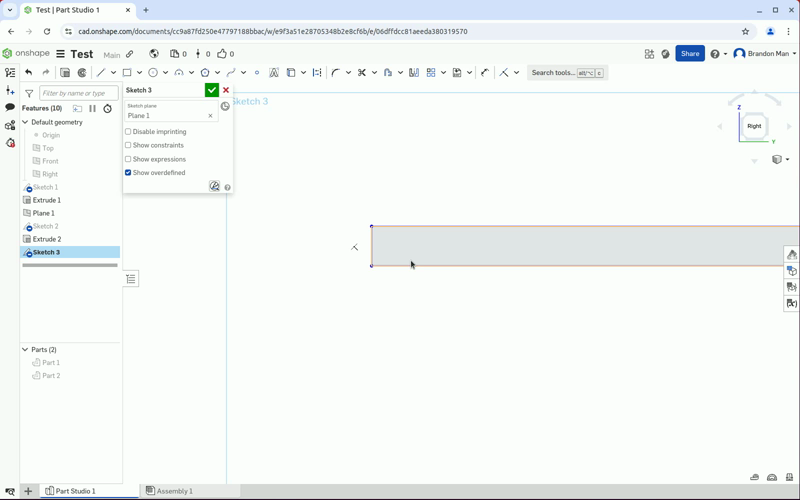
click(411, 260)
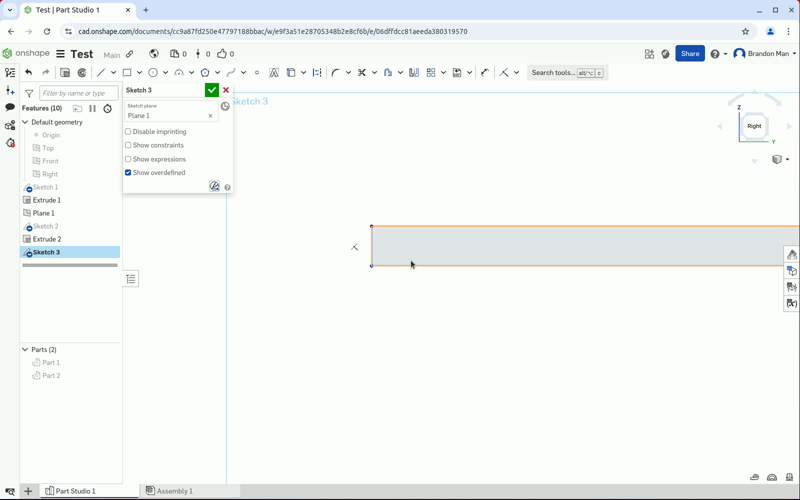
scroll(-6)
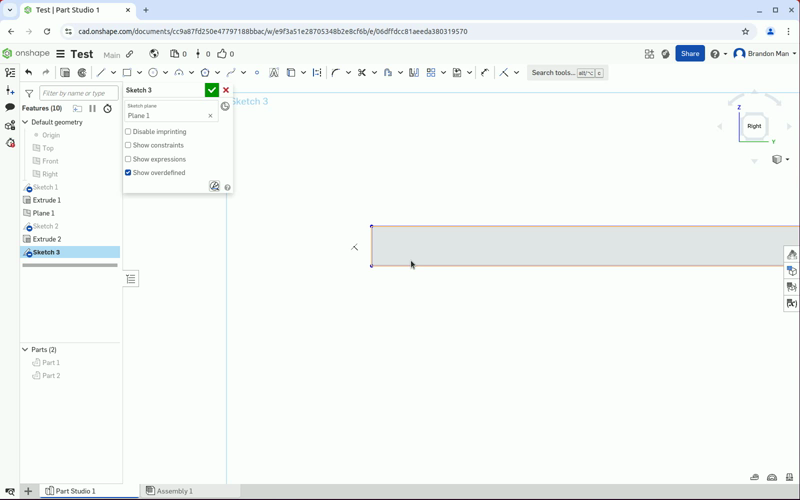
scroll(-6)
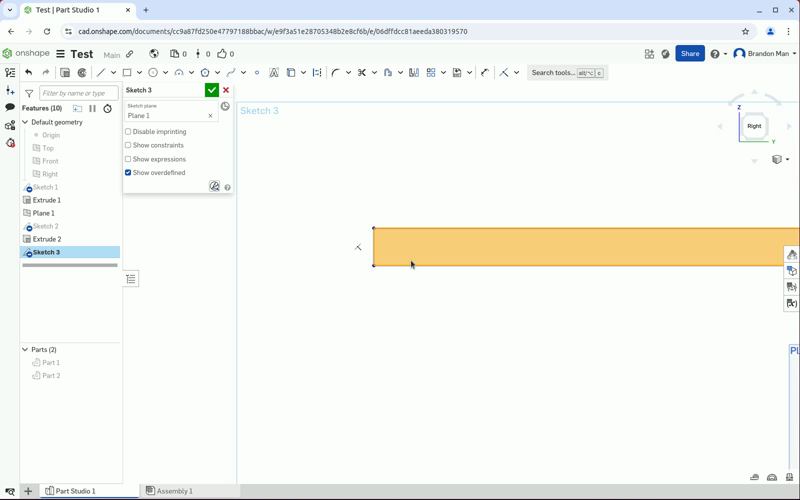
scroll(-6)
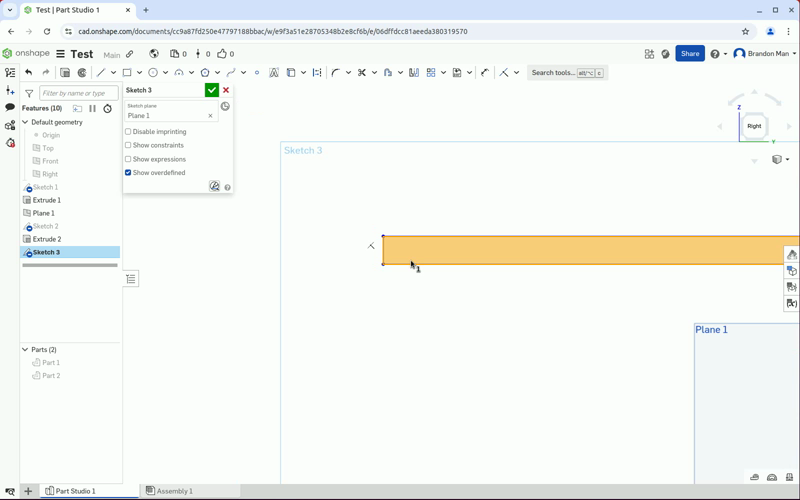
scroll(-6)
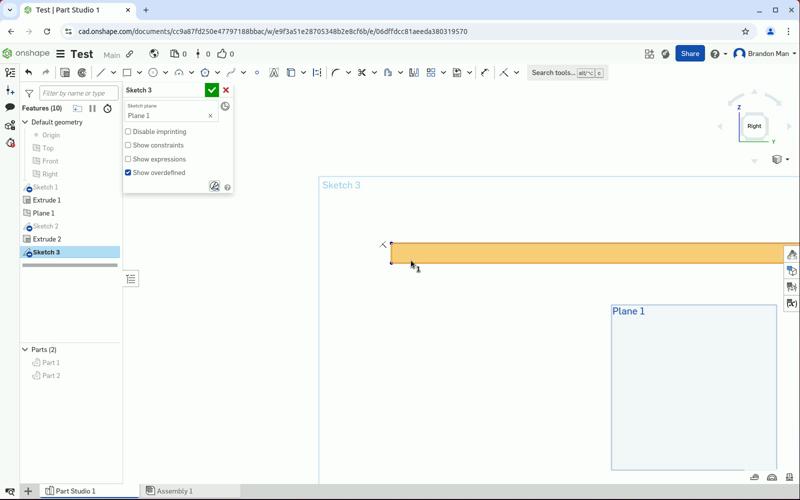
scroll(-6)
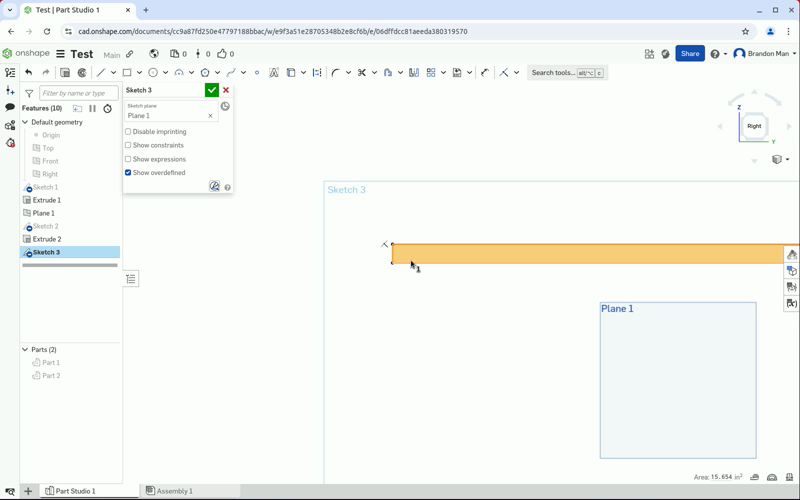
scroll(-6)
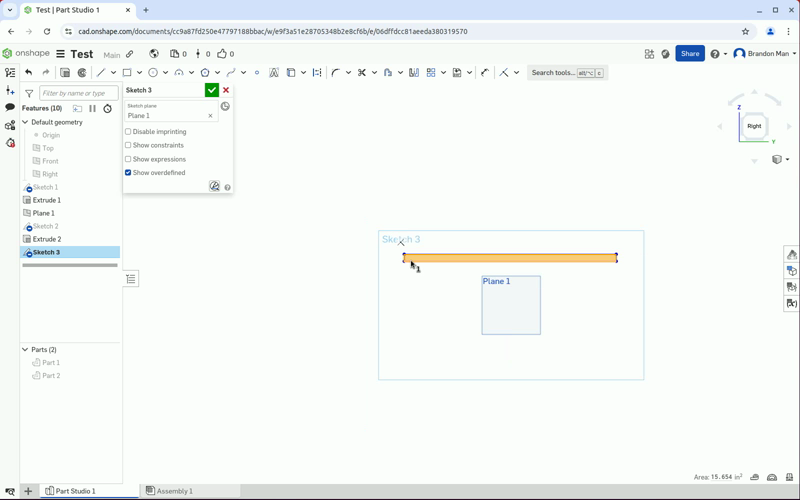
scroll(-6)
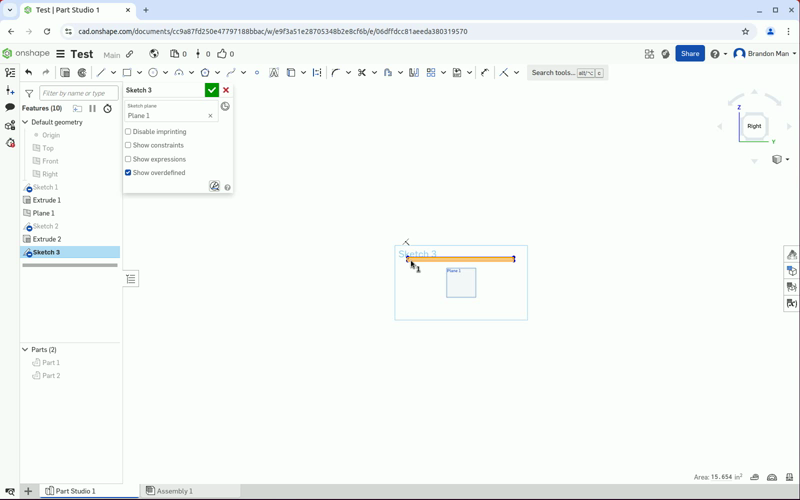
mouse_move(73, 352)
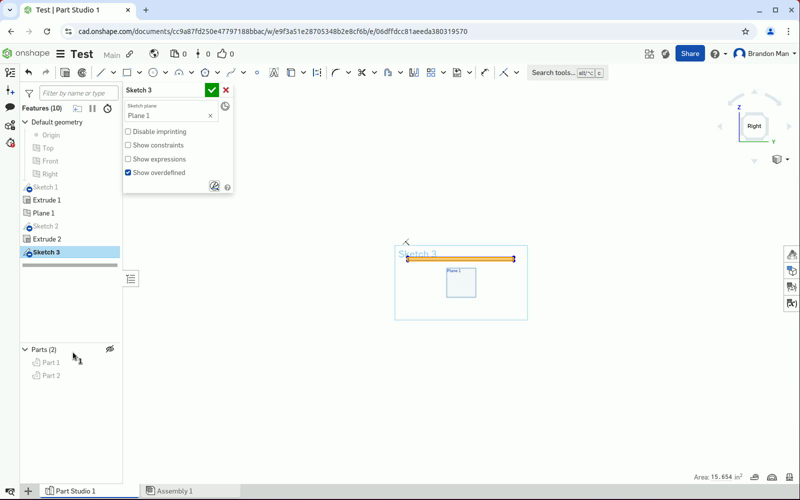
key(shift+y)
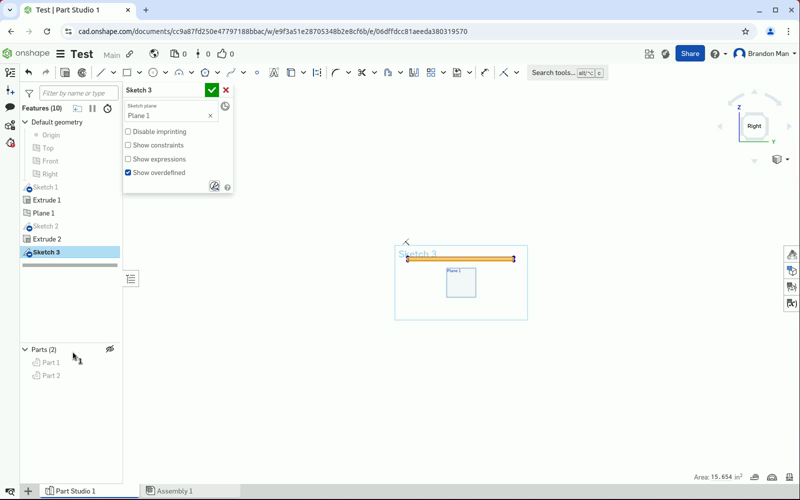
key(shift+e)
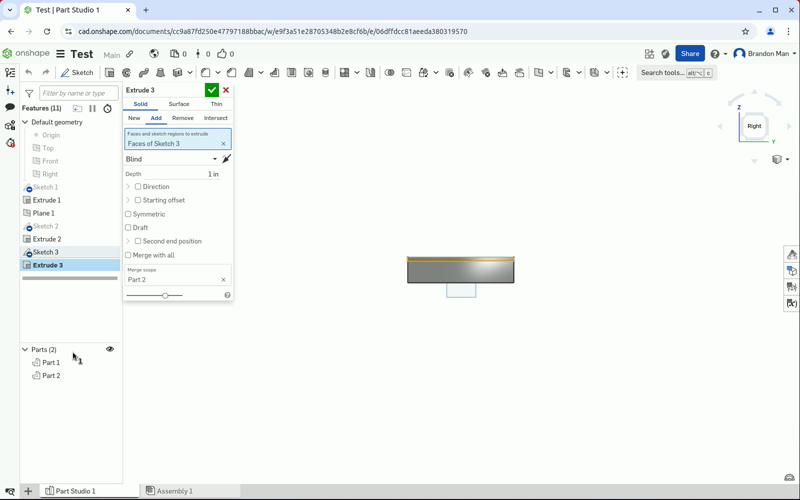
mouse_move(143, 106)
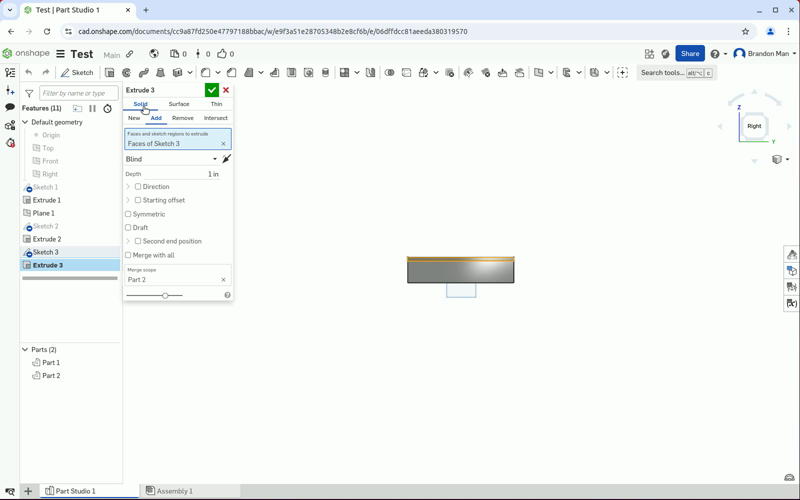
click(143, 106)
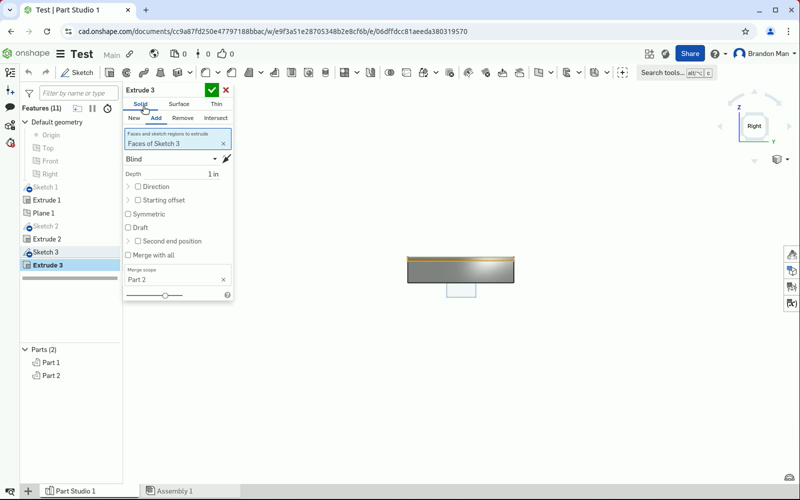
mouse_move(137, 120)
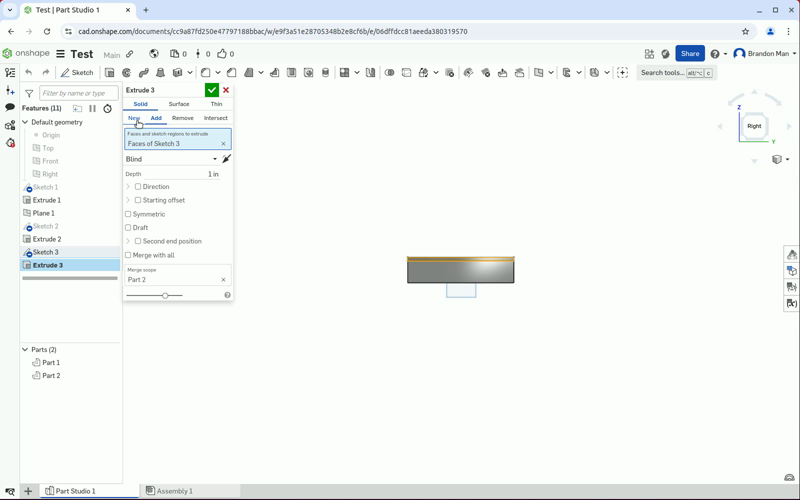
click(137, 120)
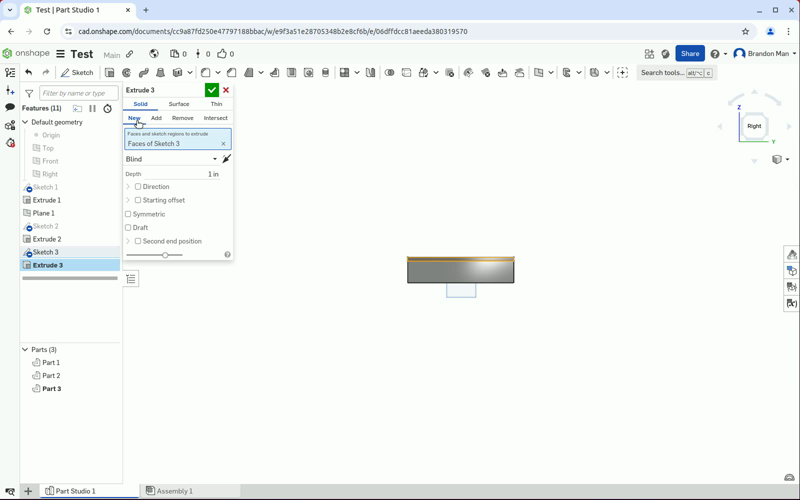
key(tab, 4)
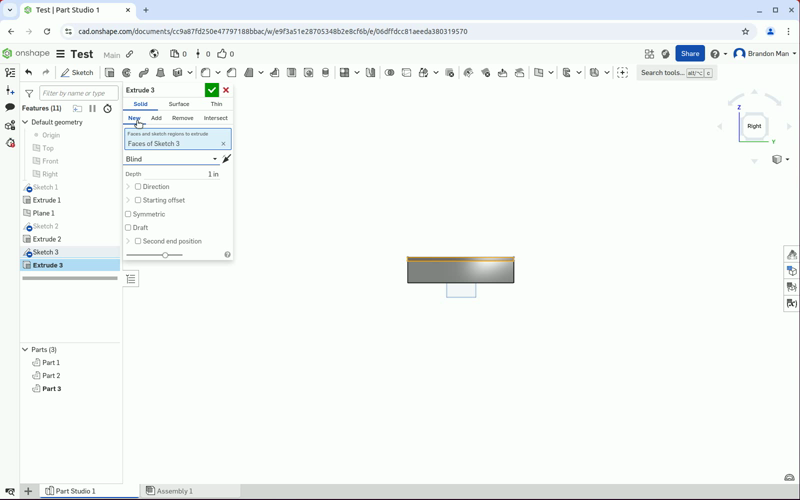
text(0.722)
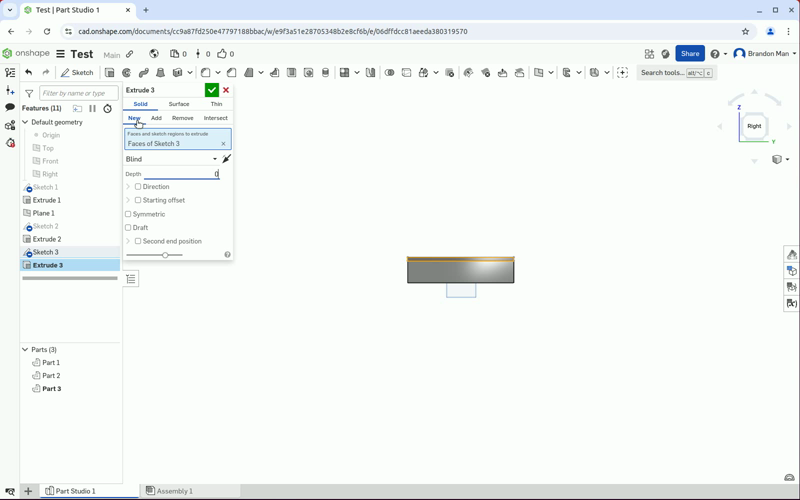
key(enter)
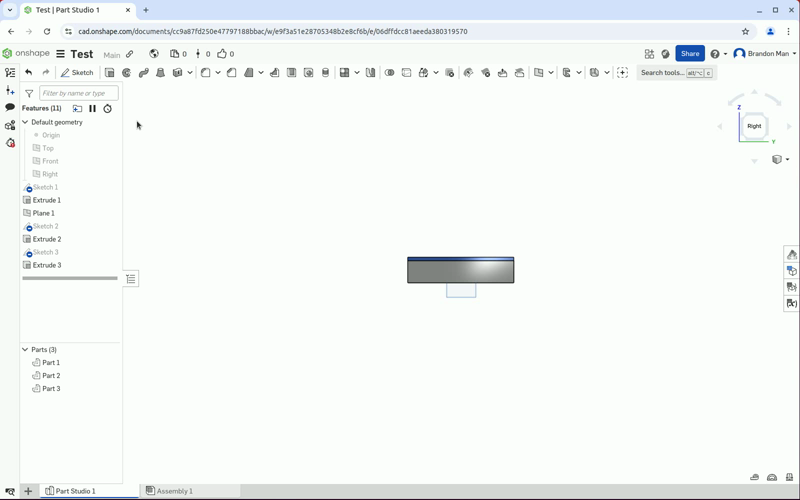
key(shift+h)
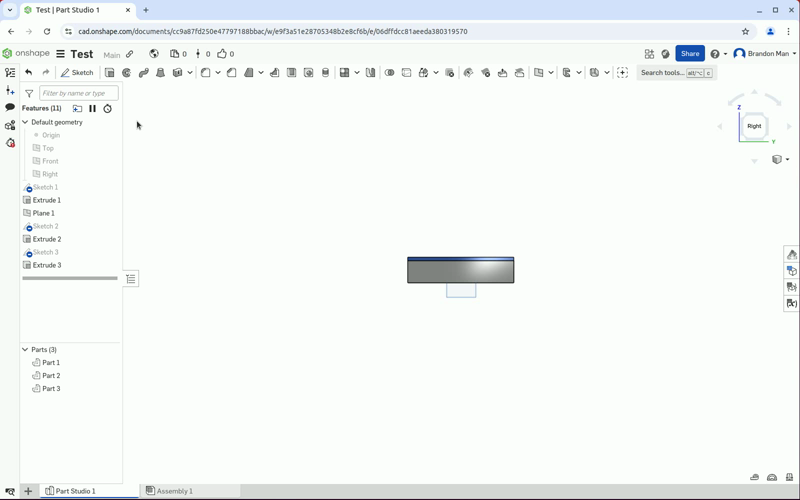
key(shift+h)
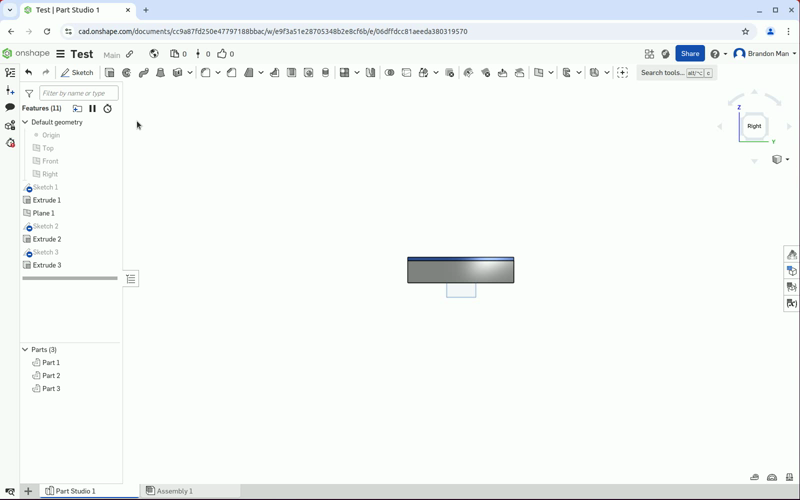
mouse_move(73, 189)
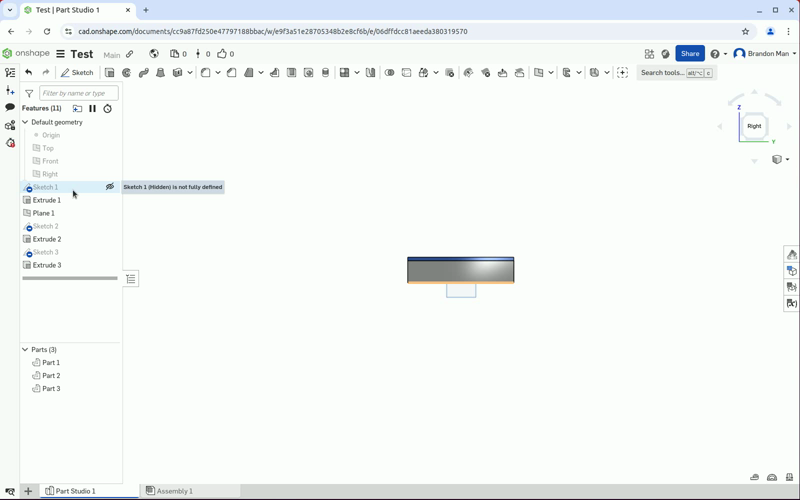
click(73, 189)
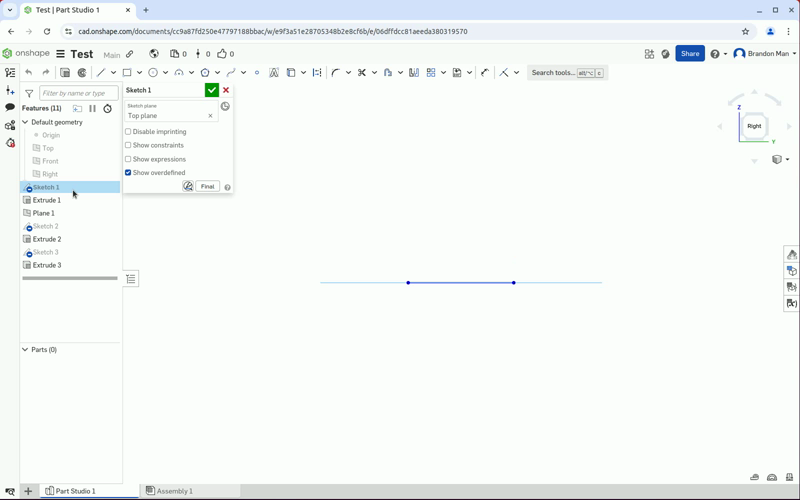
mouse_move(229, 92)
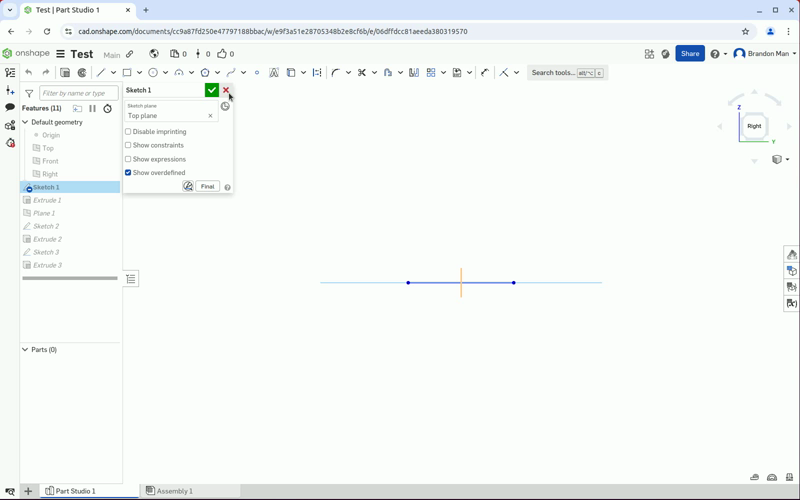
click(229, 92)
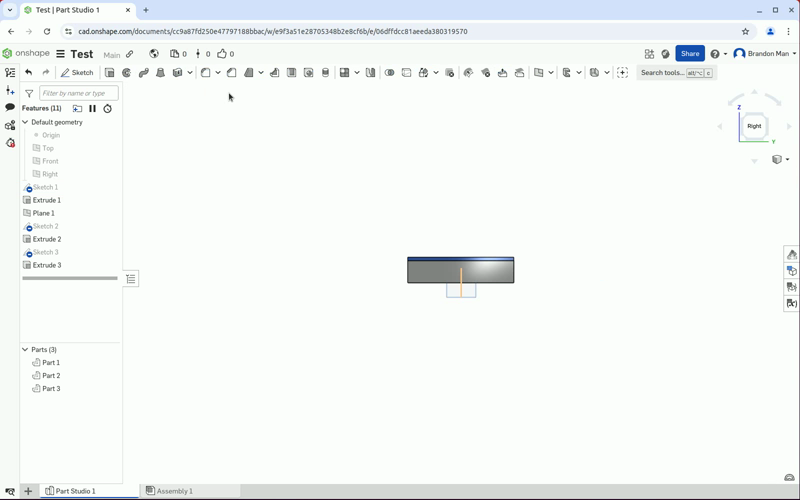
mouse_move(73, 352)
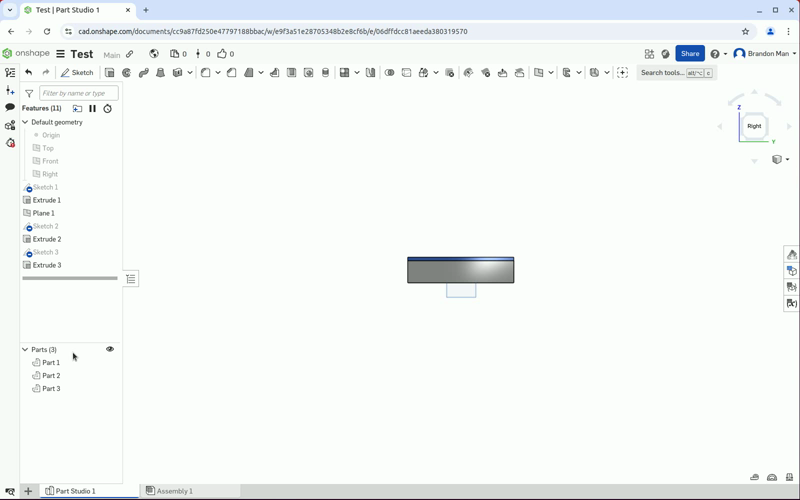
key(y)
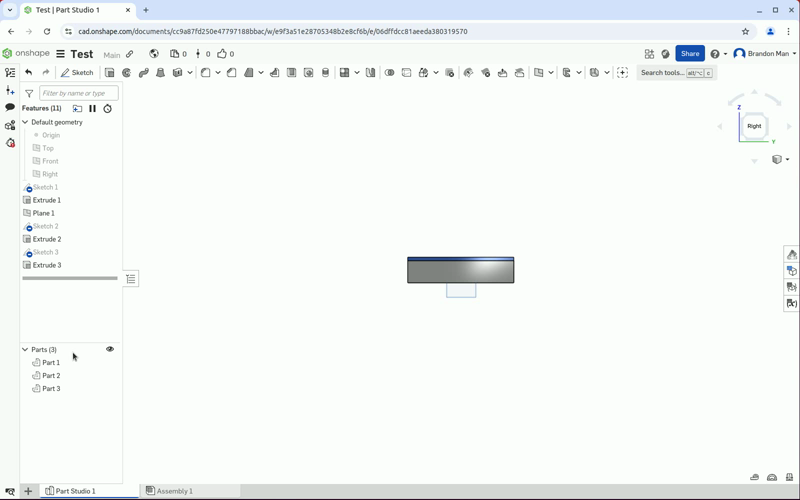
key(shift+p)
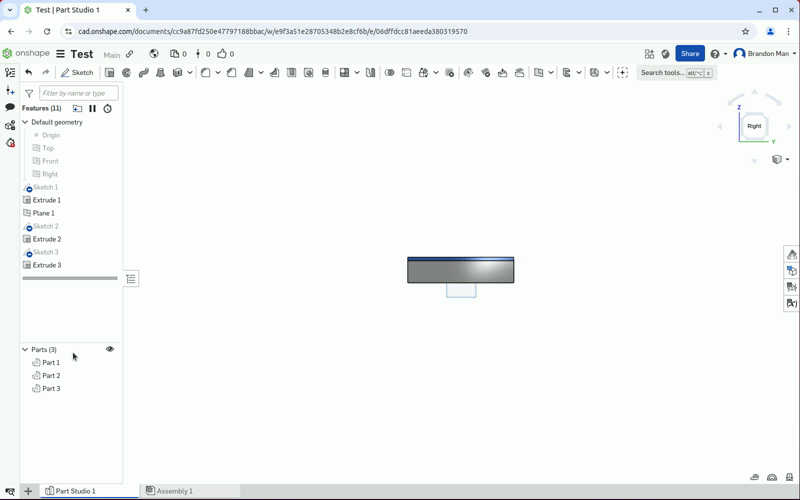
key(space)
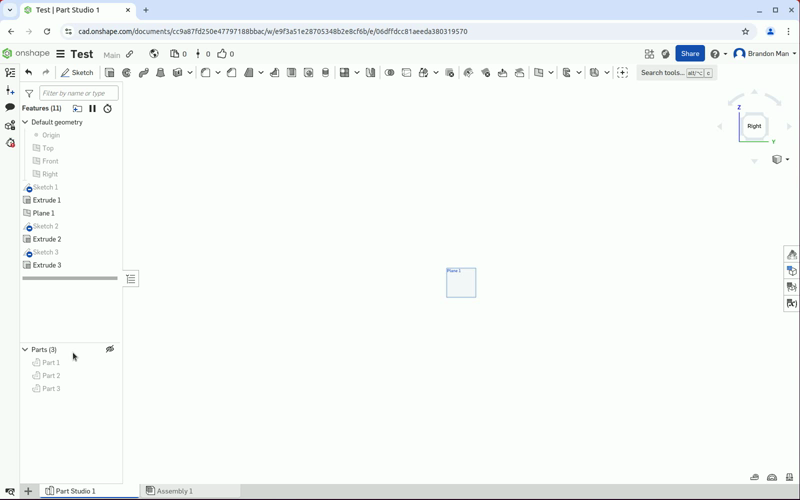
key_down(shift)
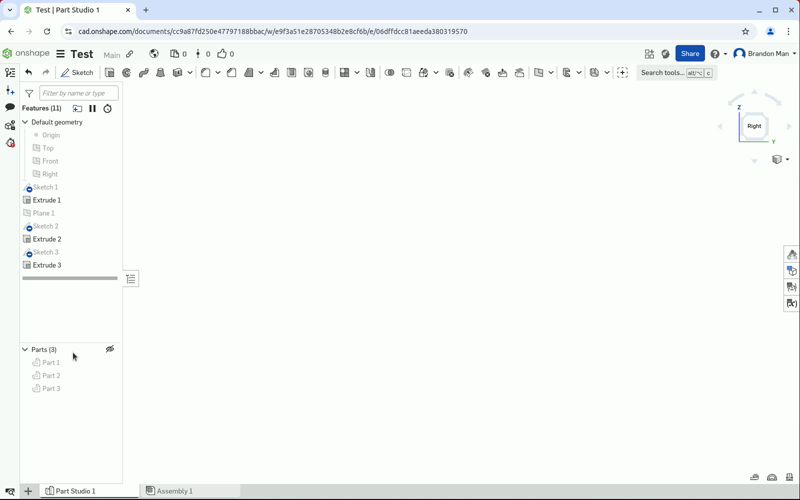
key(right)
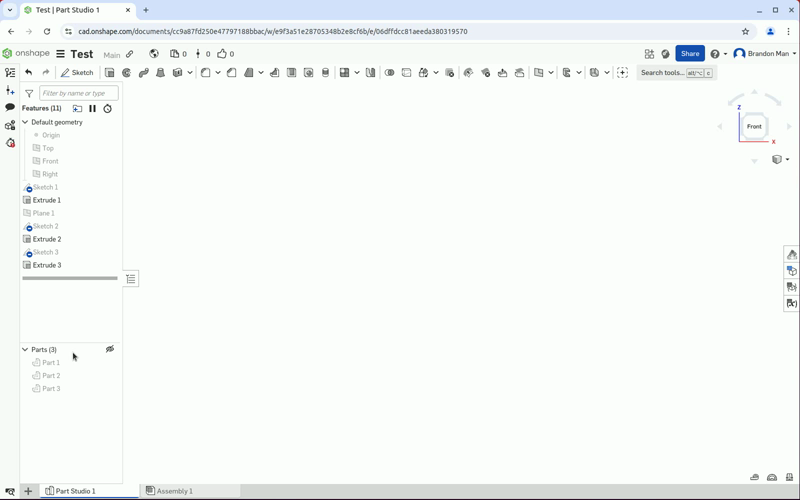
key_up(shift)
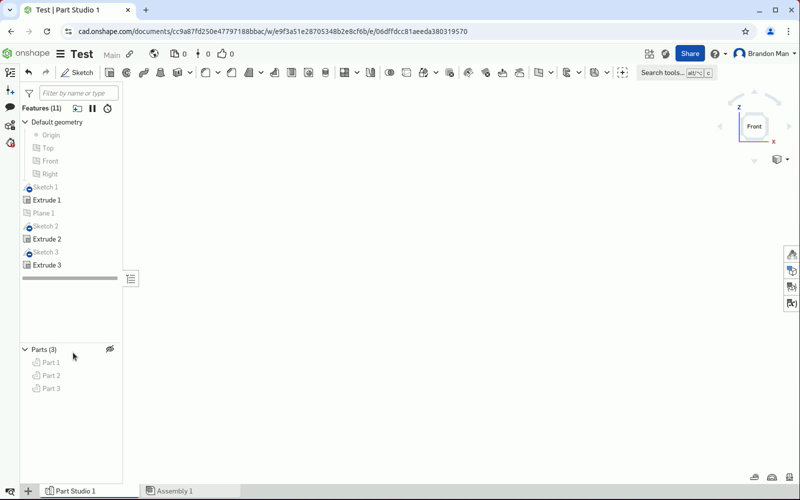
mouse_move(73, 352)
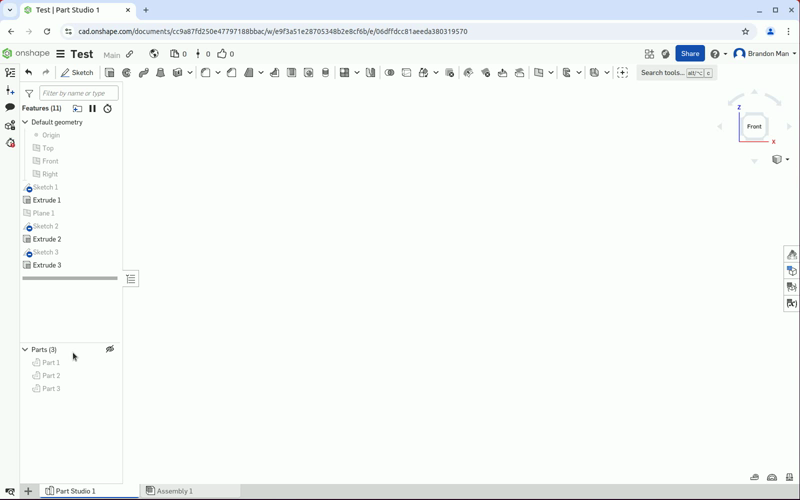
key(shift+y)
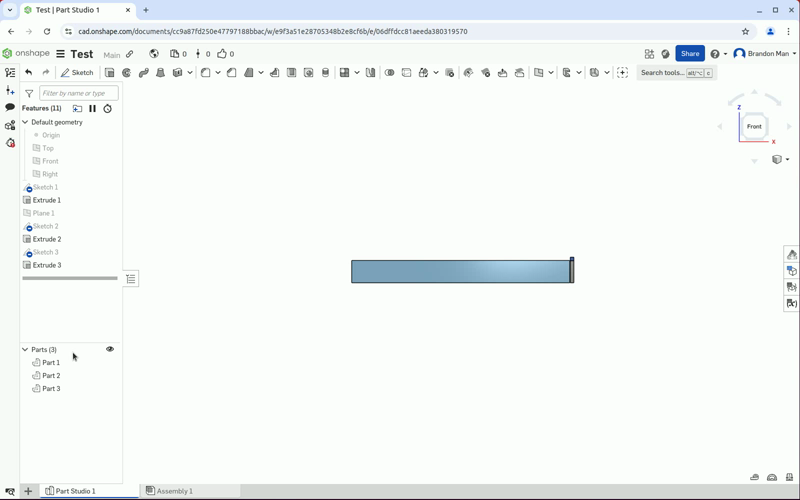
mouse_move(541, 75)
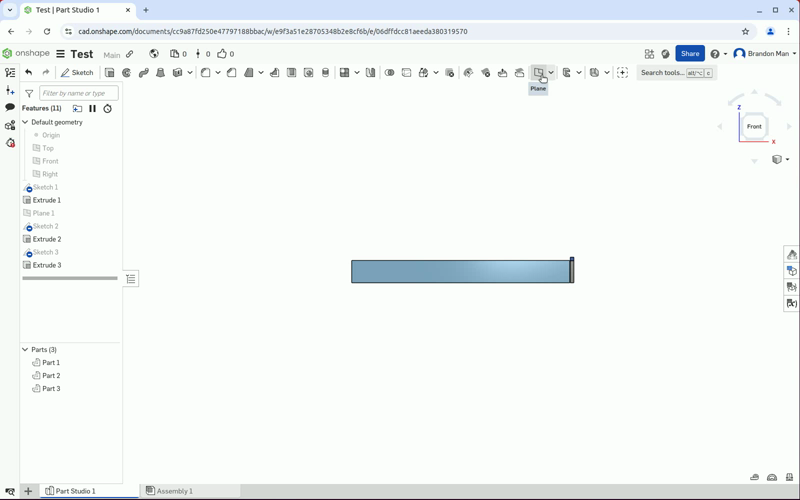
click(541, 75)
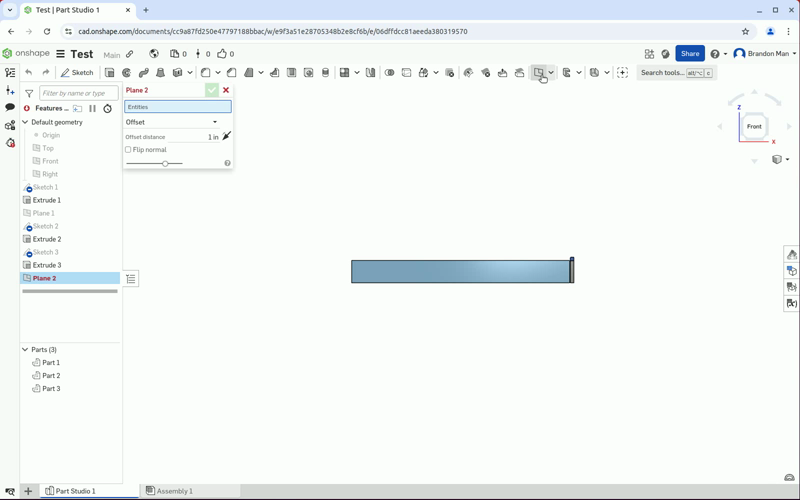
mouse_move(73, 163)
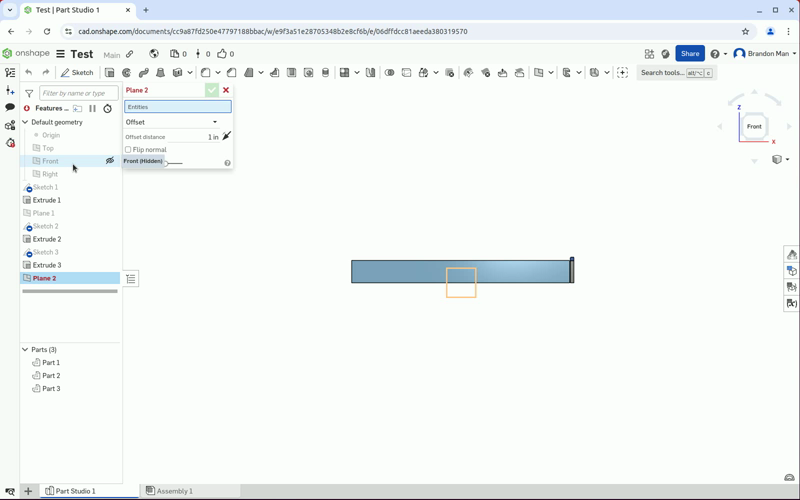
click(73, 163)
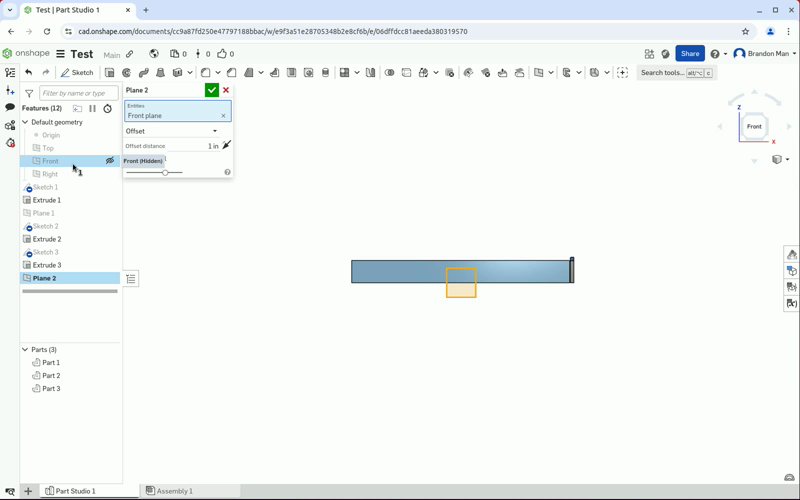
key(tab, 2)
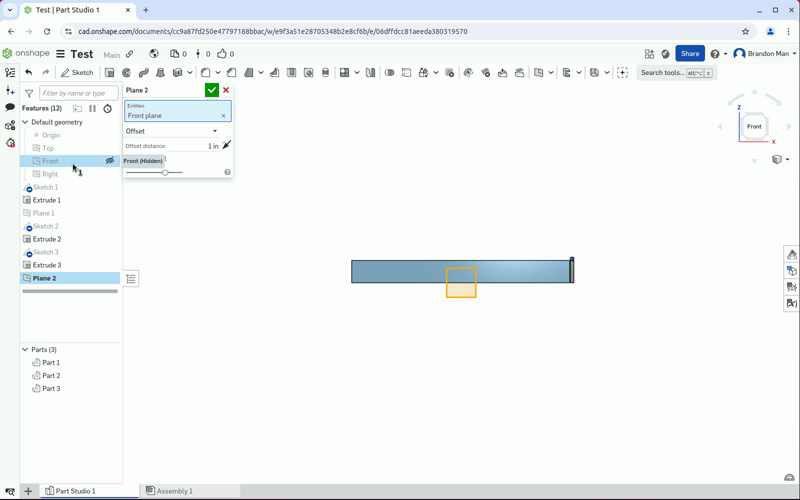
text(10.845)
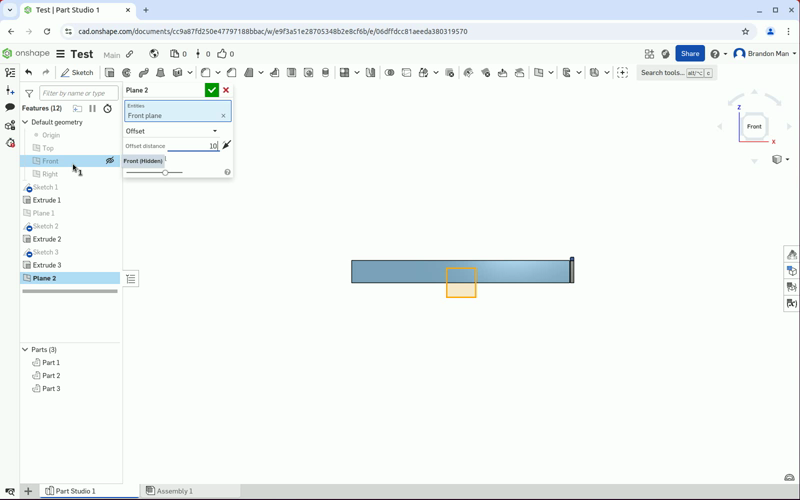
key(enter, 2)
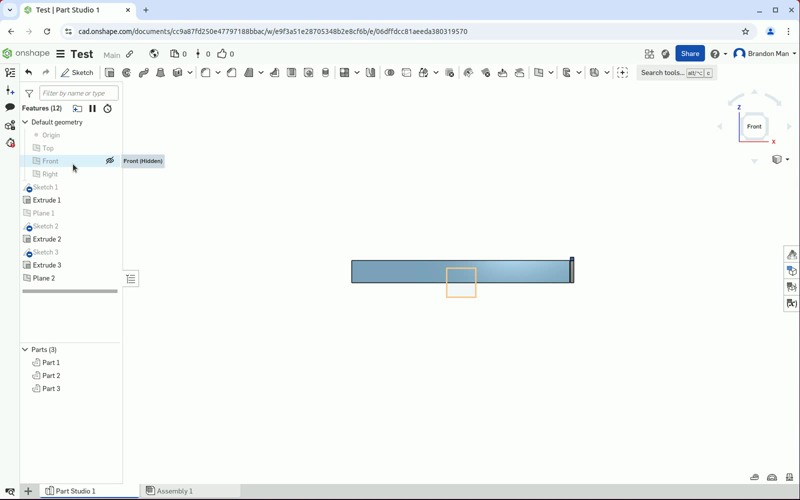
key(shift+s)
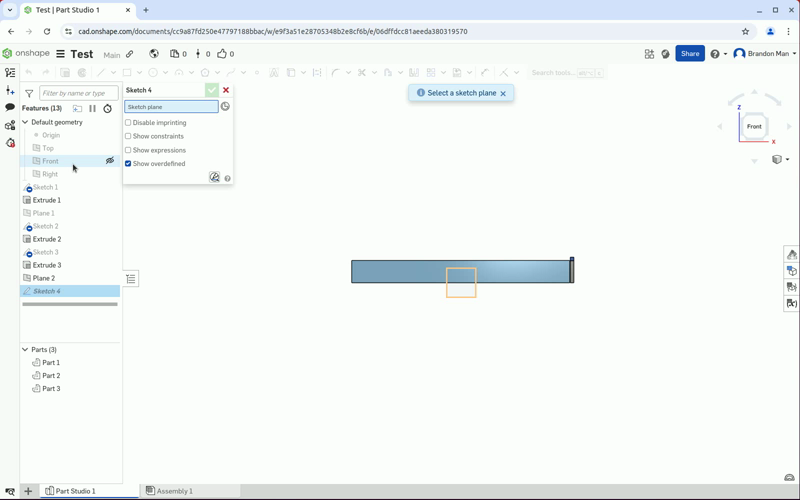
mouse_move(73, 280)
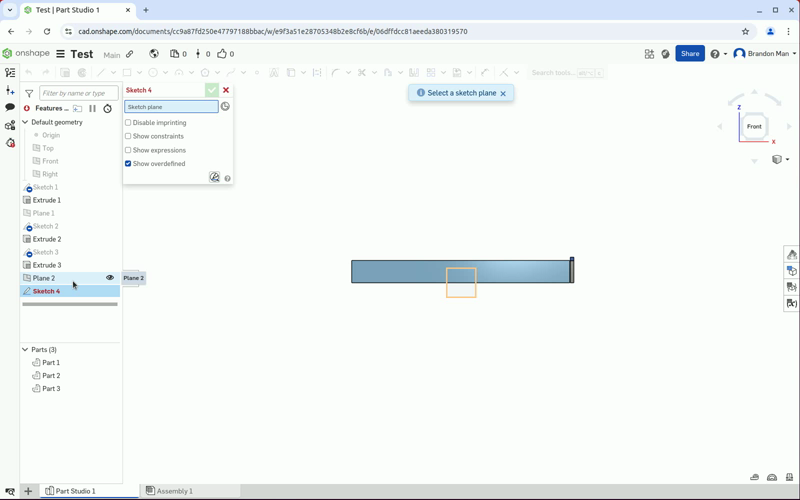
click(73, 280)
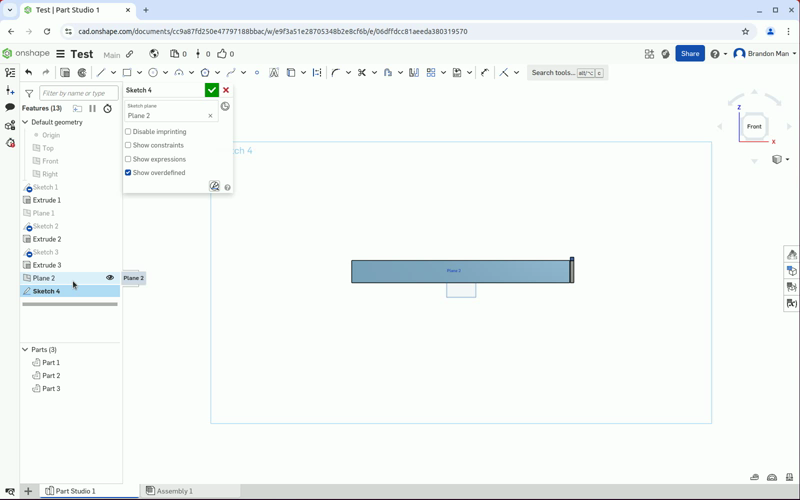
mouse_move(73, 352)
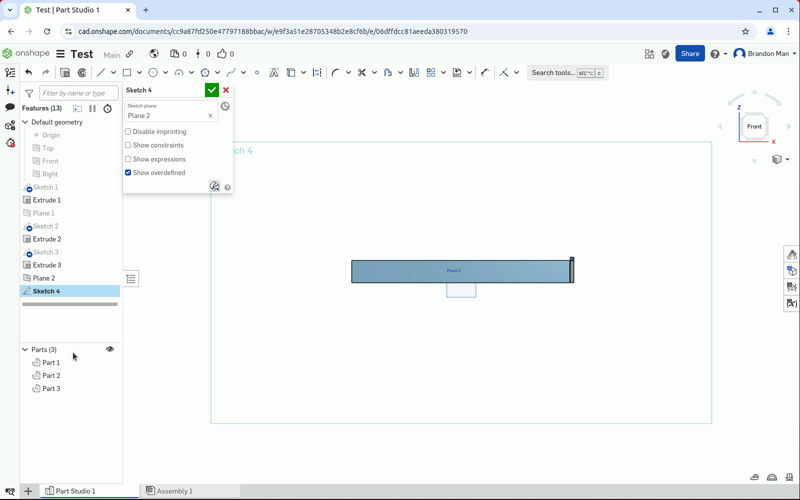
key(y)
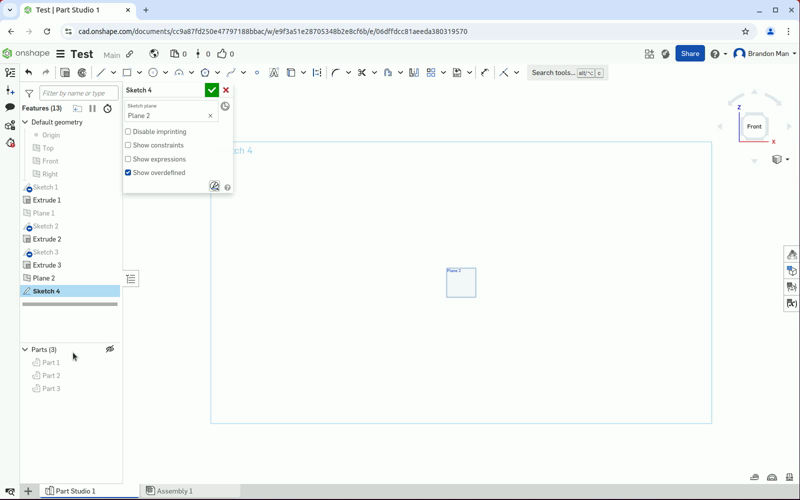
key(l)
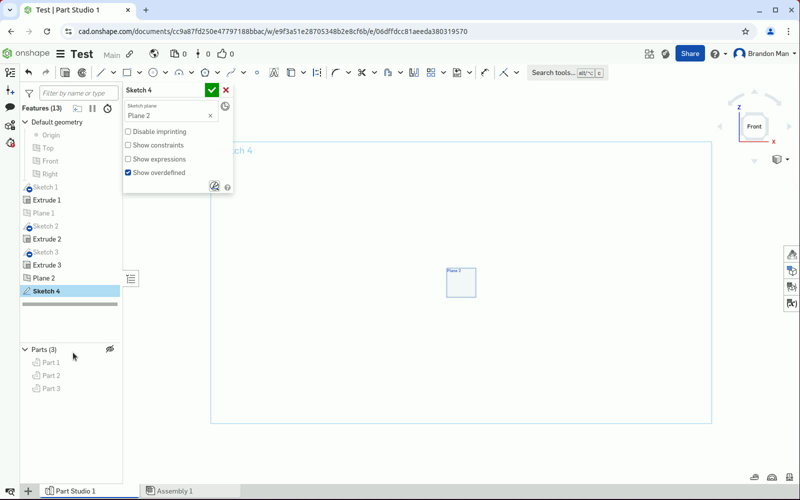
key_down(shift)
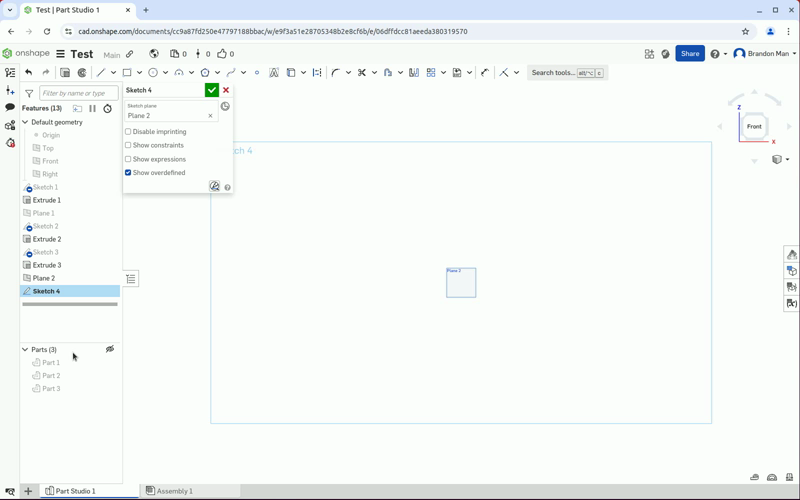
mouse_move(348, 282)
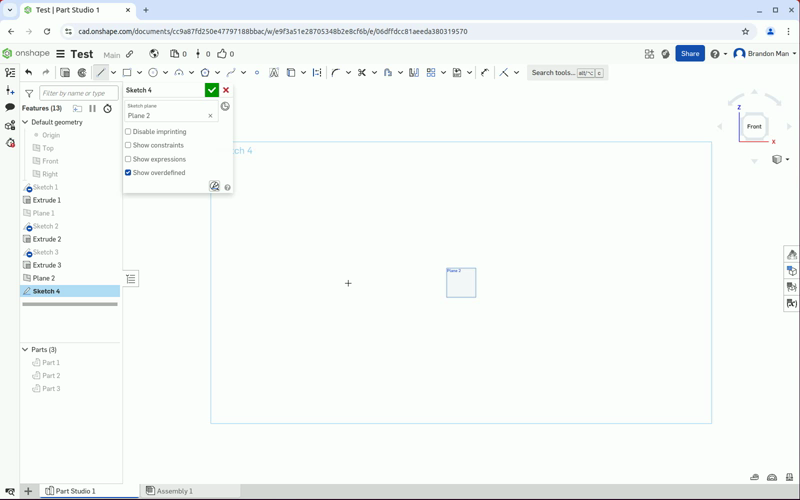
click(348, 282)
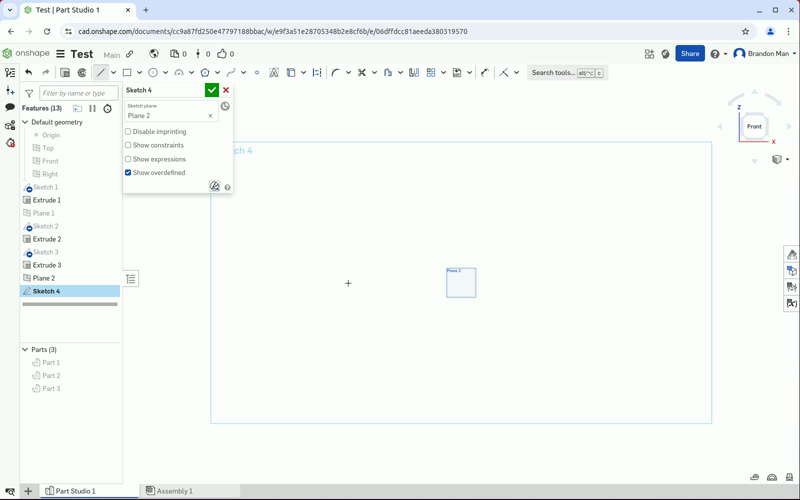
key_up(shift)
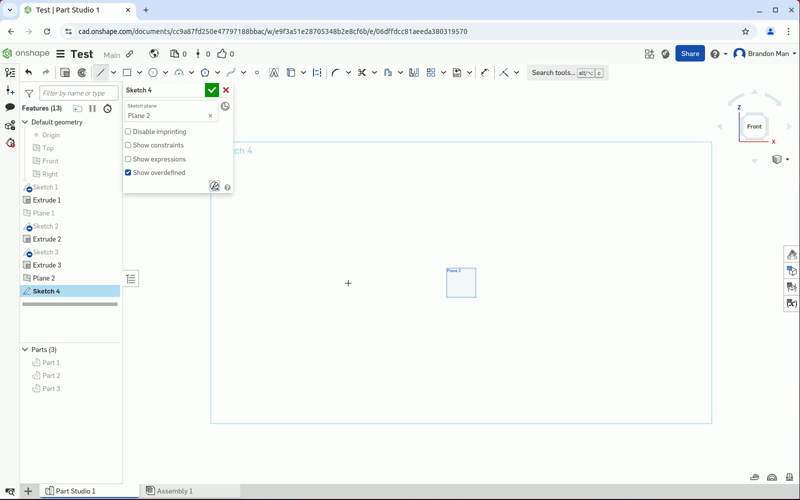
key_down(shift)
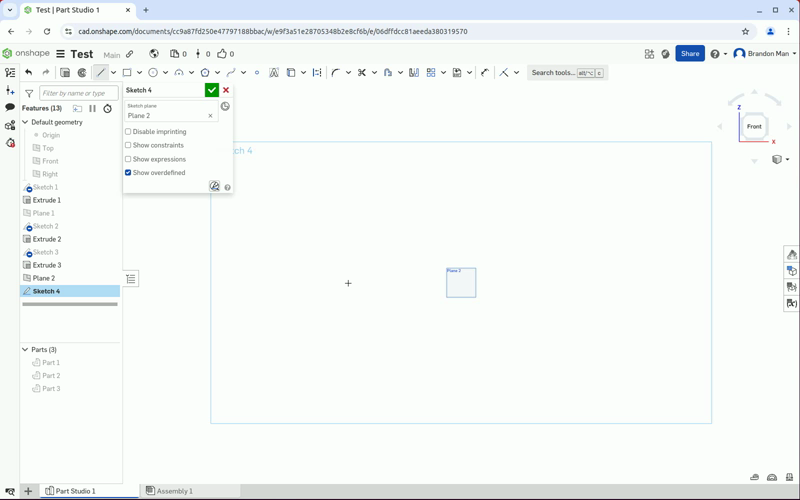
mouse_move(378, 282)
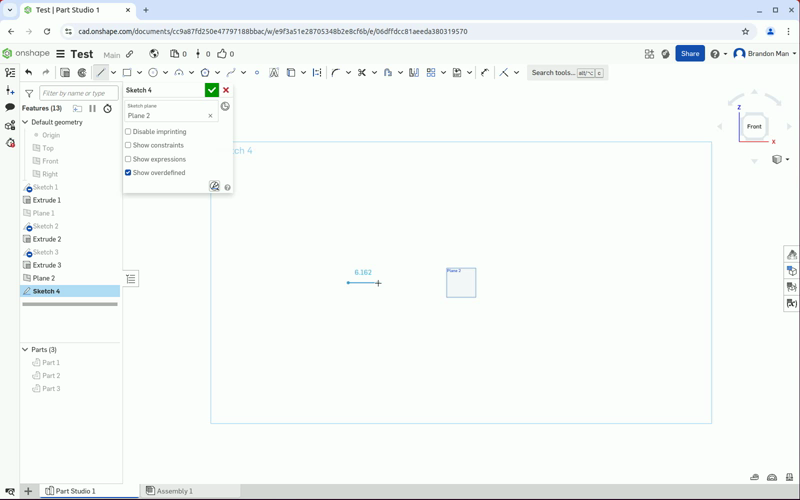
mouse_move(350, 282)
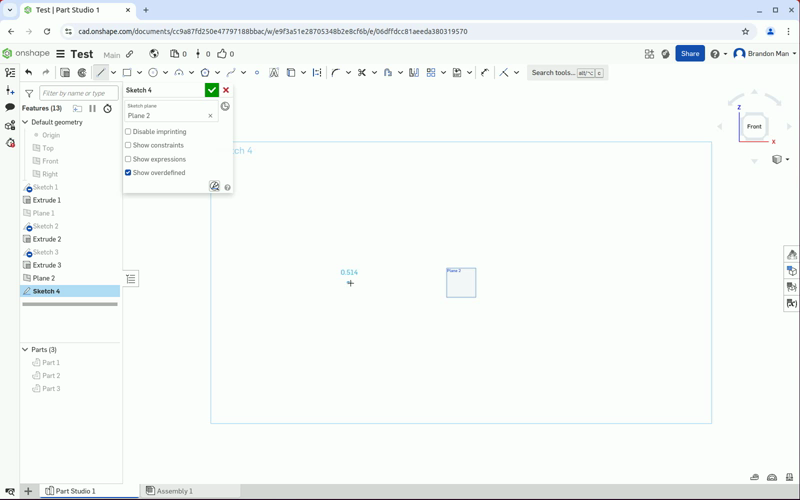
scroll(6)
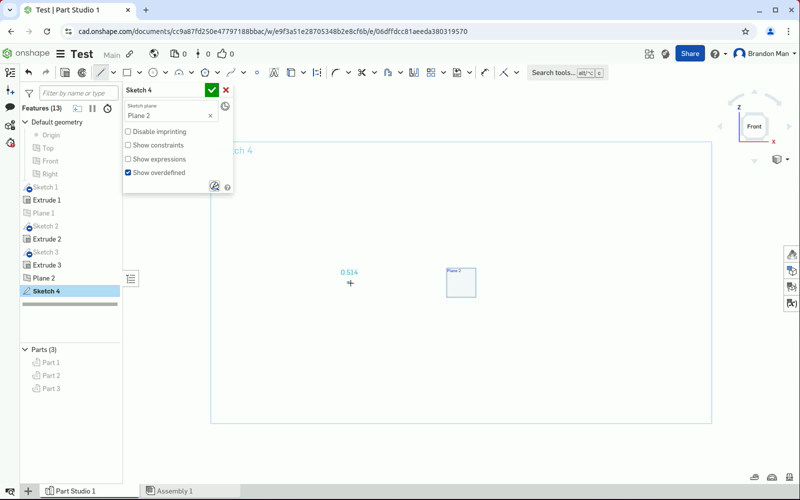
scroll(6)
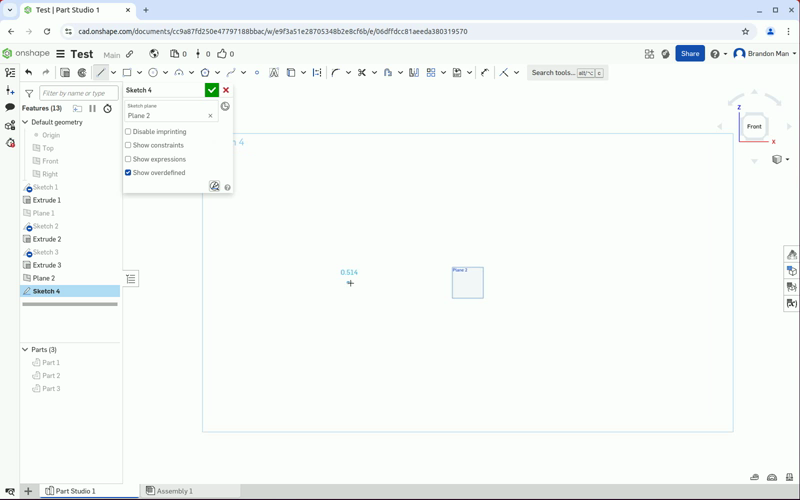
scroll(6)
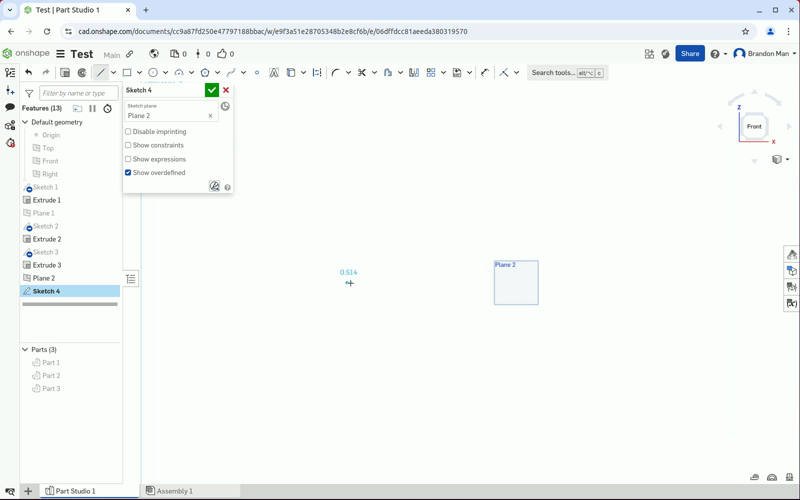
scroll(6)
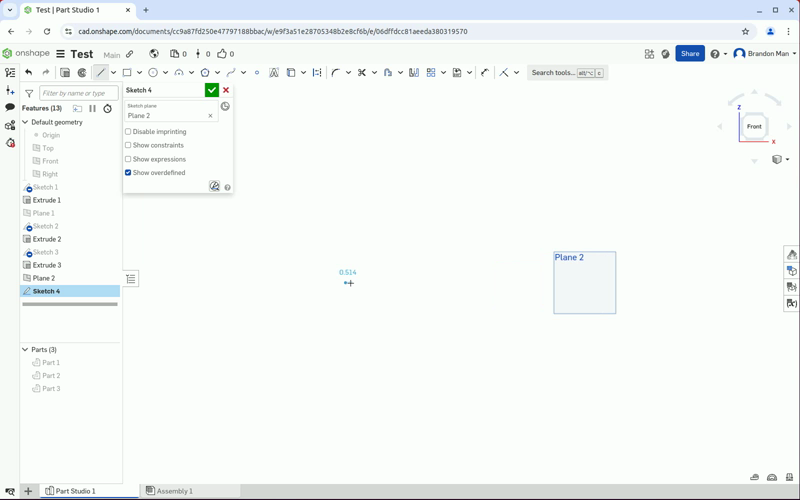
scroll(6)
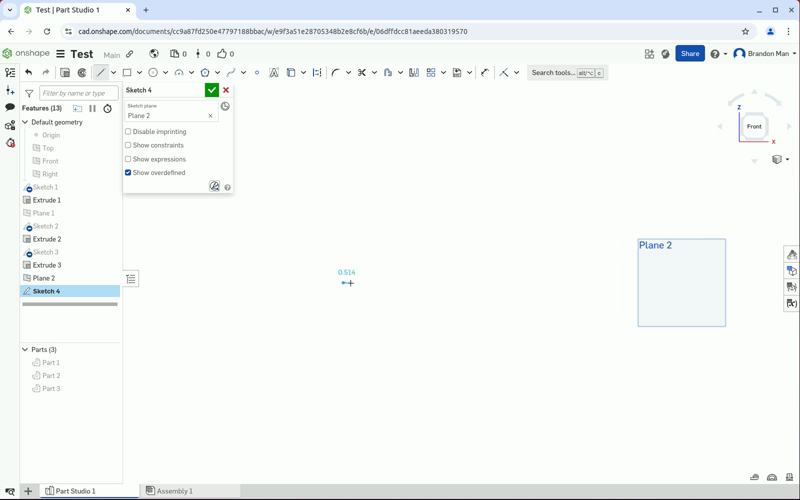
scroll(6)
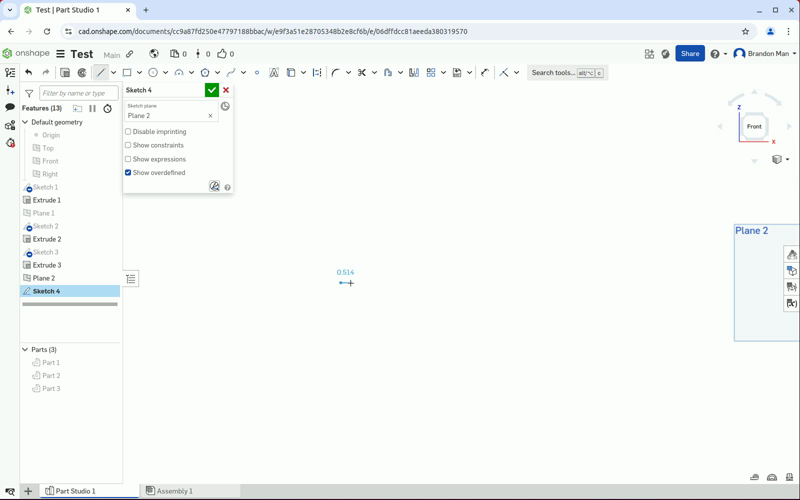
scroll(6)
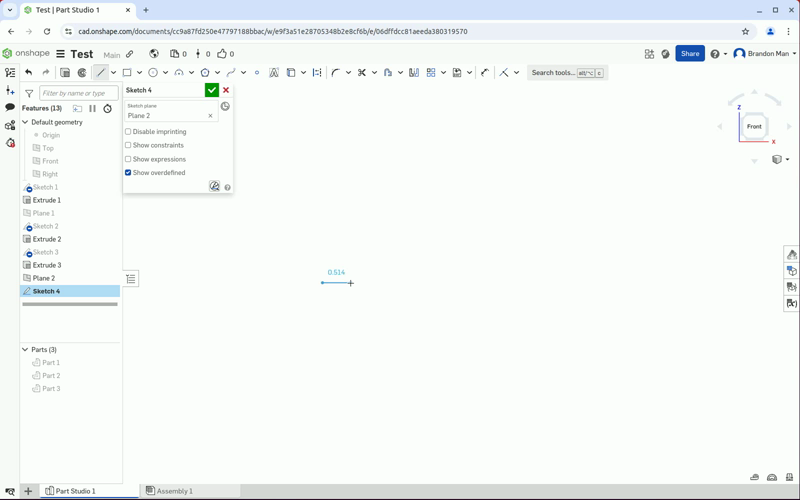
click(350, 282)
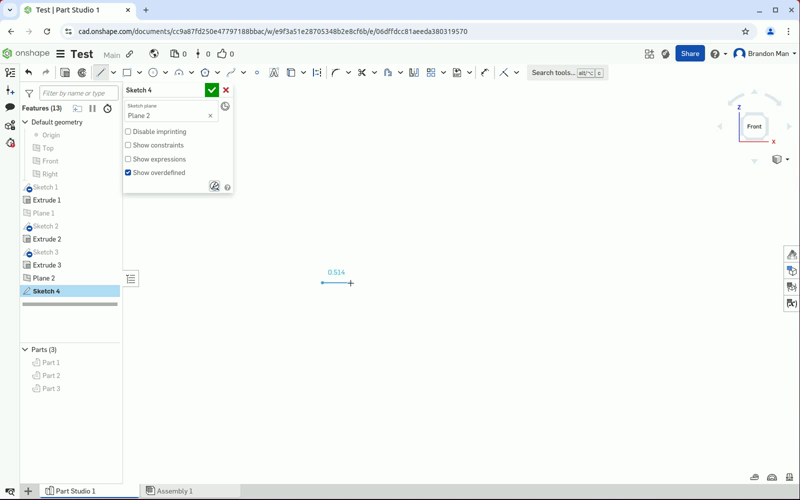
scroll(-6)
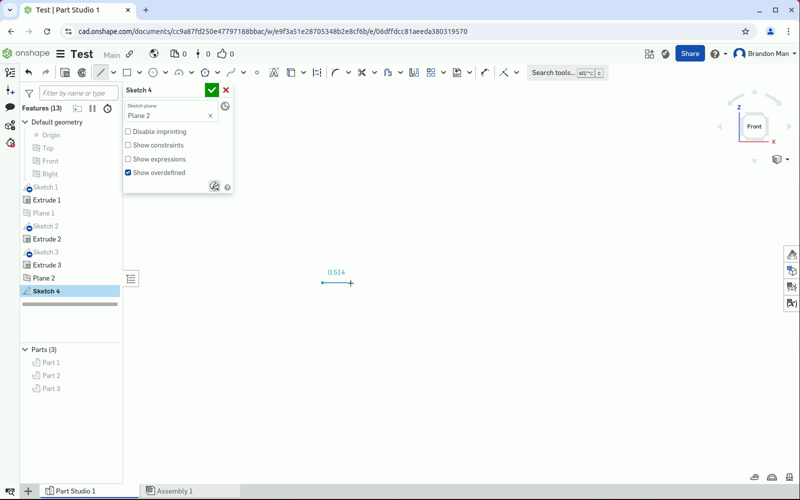
scroll(-6)
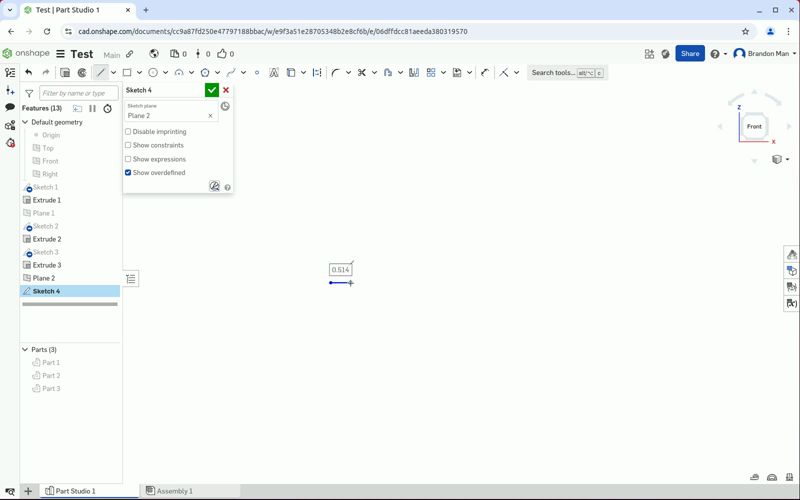
scroll(-6)
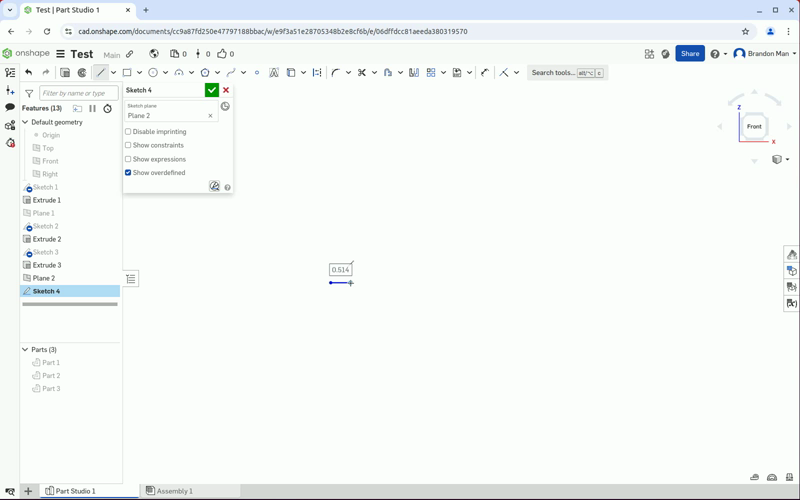
scroll(-6)
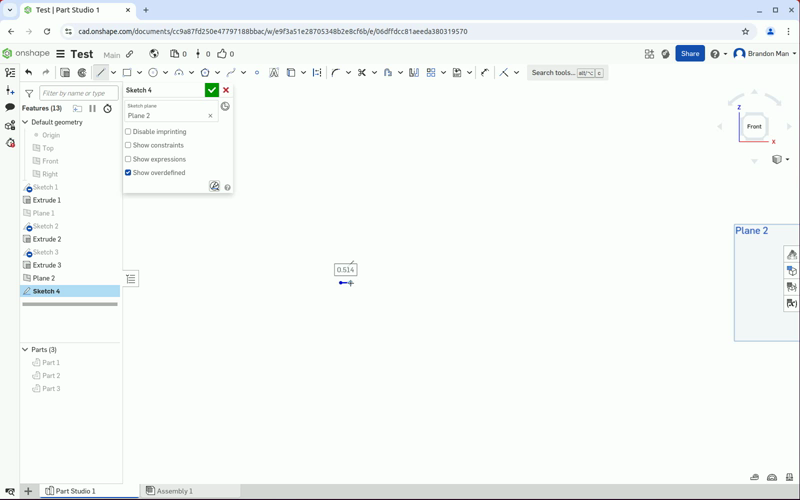
scroll(-6)
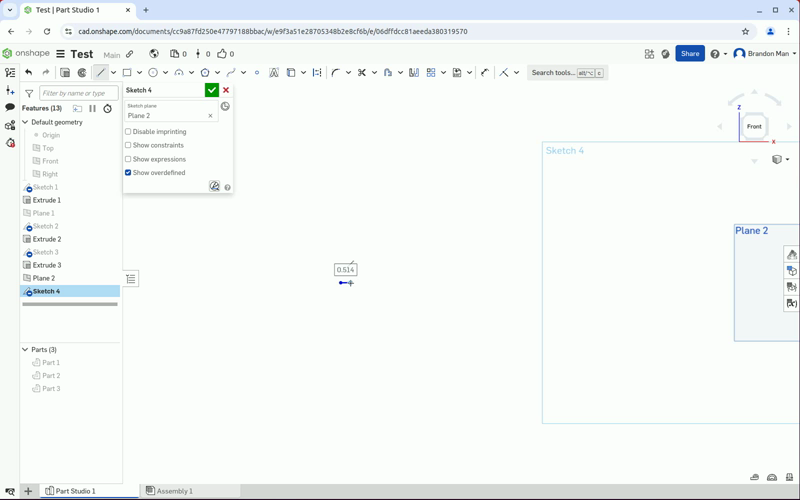
scroll(-6)
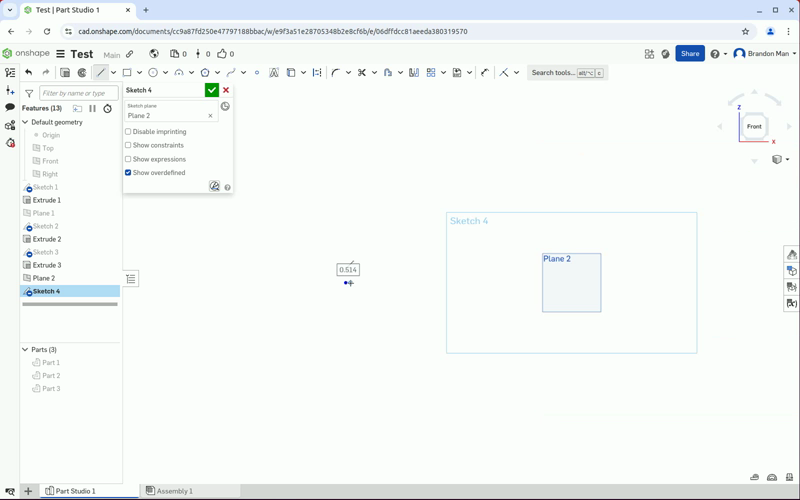
scroll(-6)
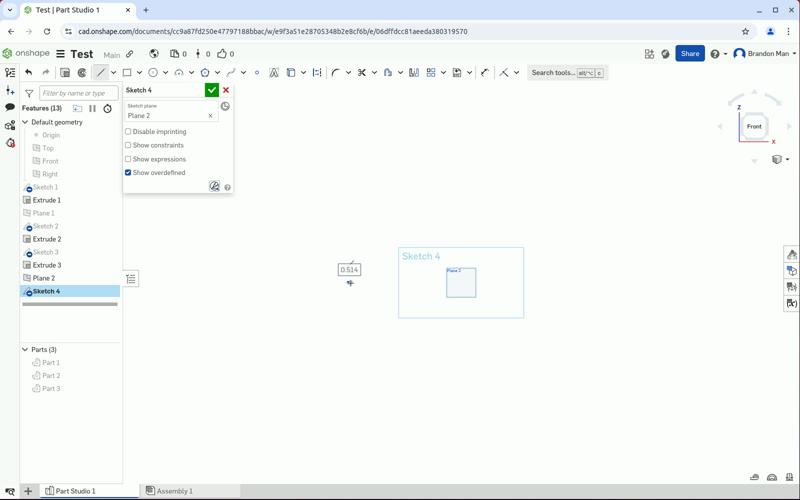
key_up(shift)
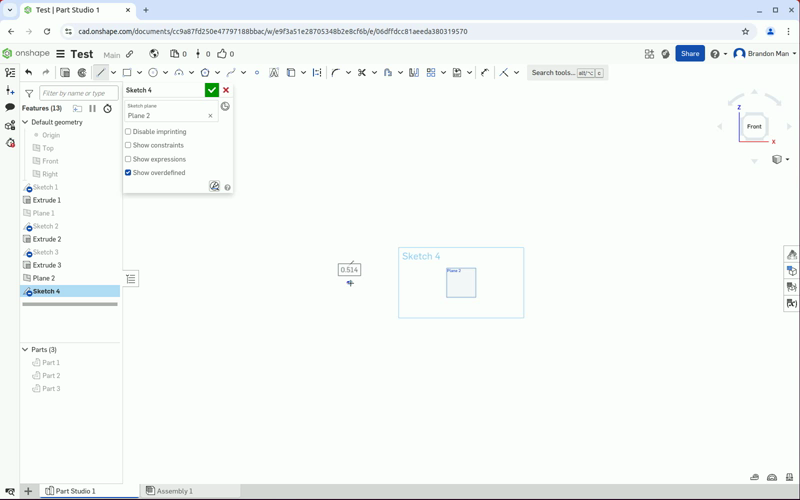
key_down(shift)
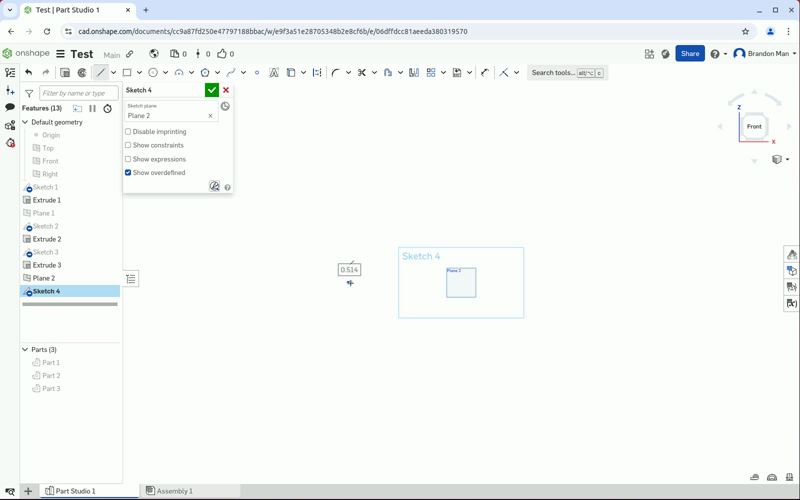
mouse_move(380, 282)
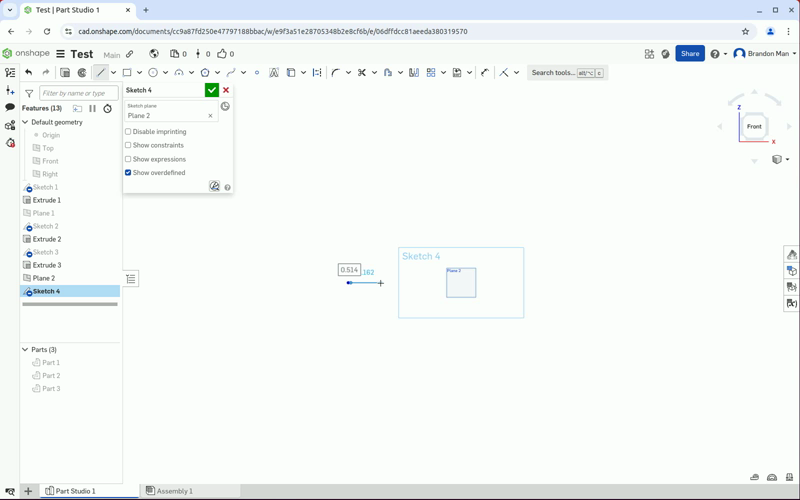
mouse_move(350, 259)
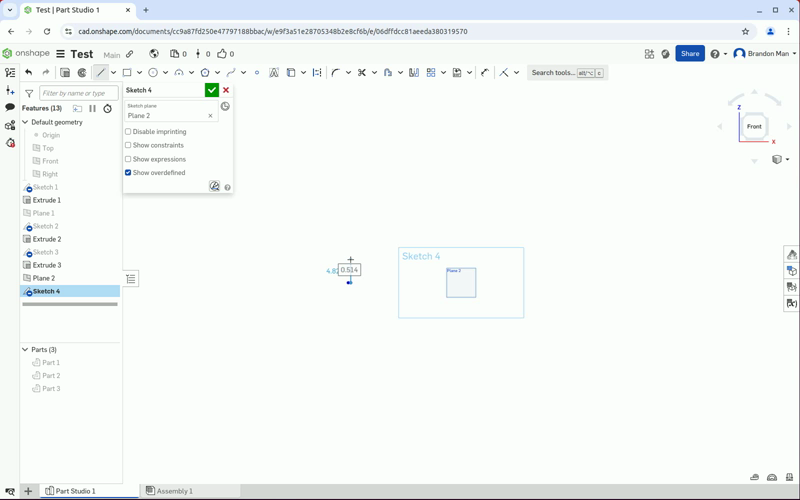
click(350, 259)
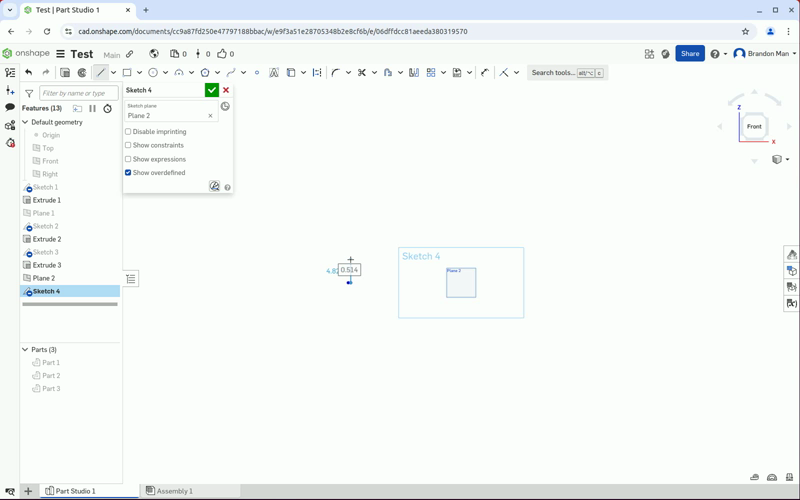
key_up(shift)
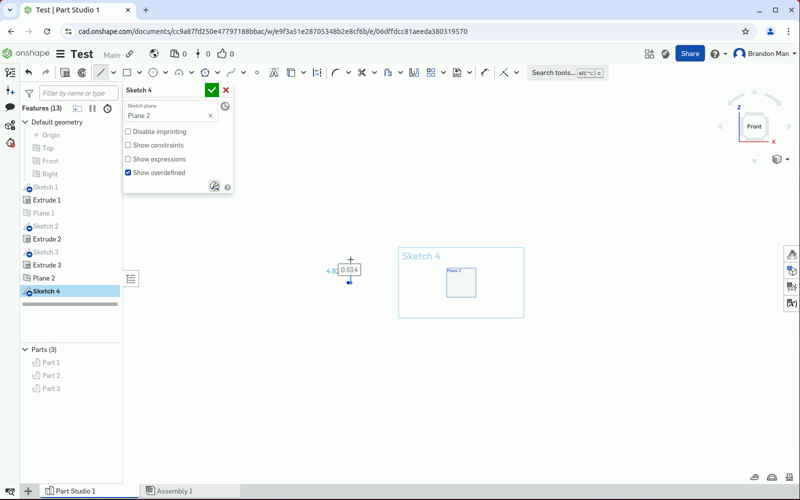
key_down(shift)
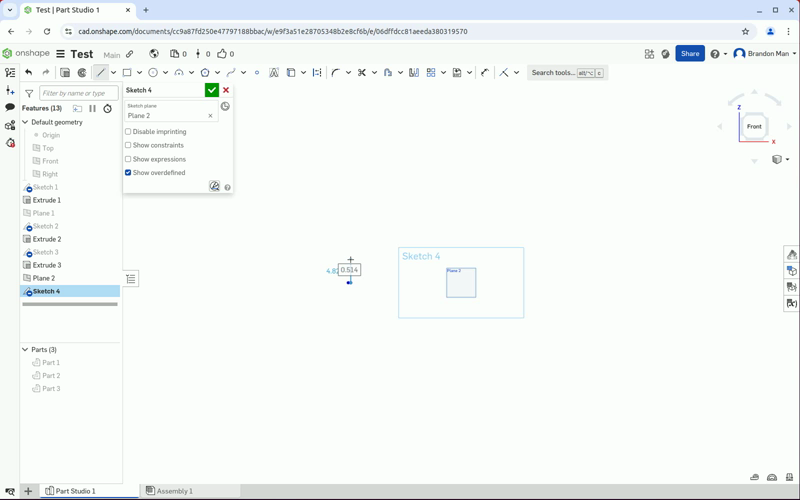
mouse_move(569, 259)
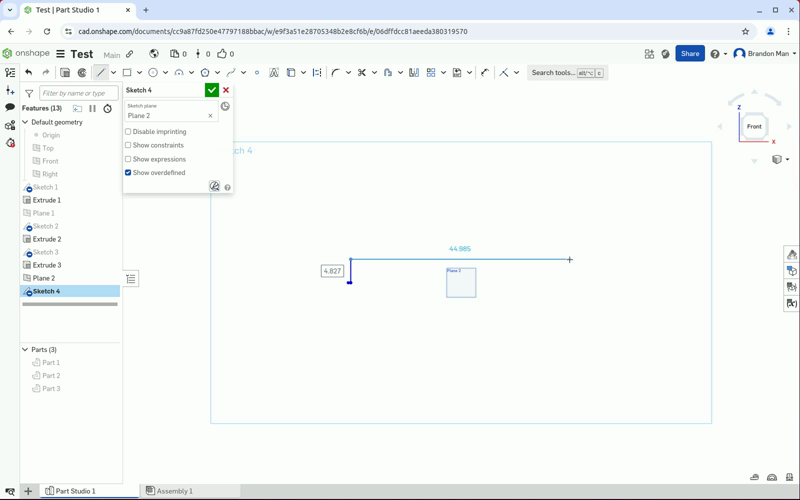
click(569, 259)
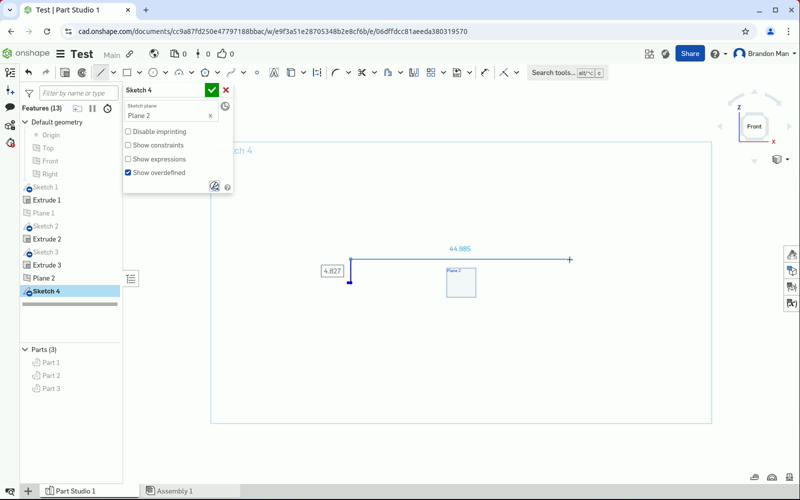
key_up(shift)
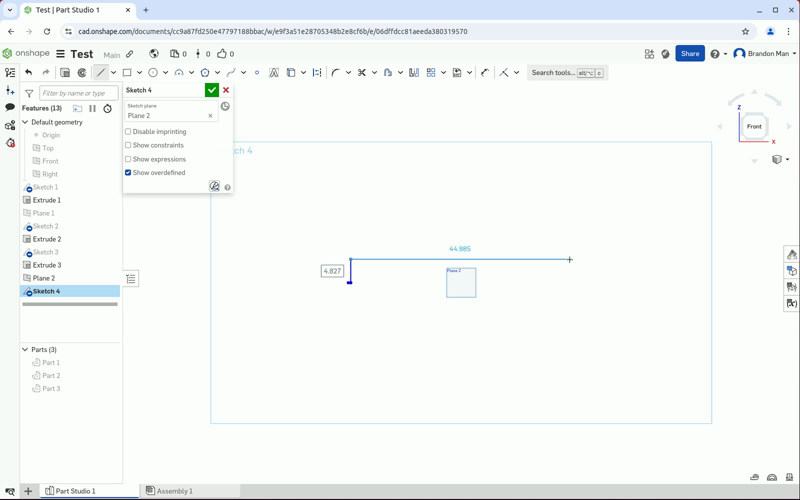
key_down(shift)
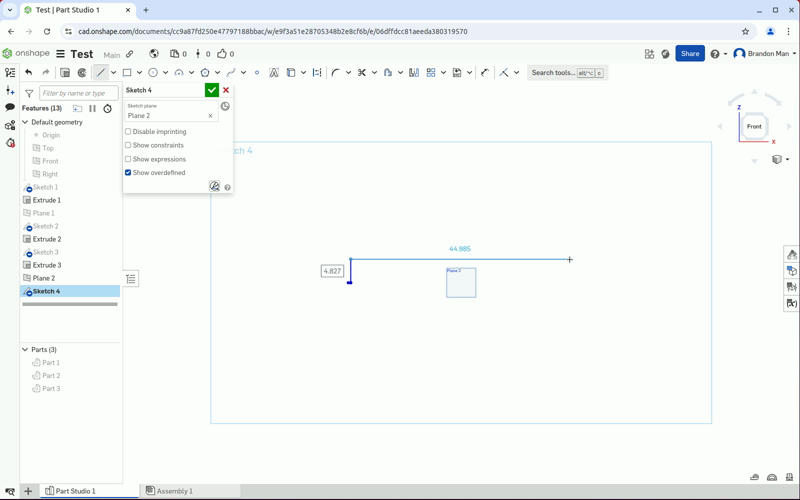
mouse_move(589, 259)
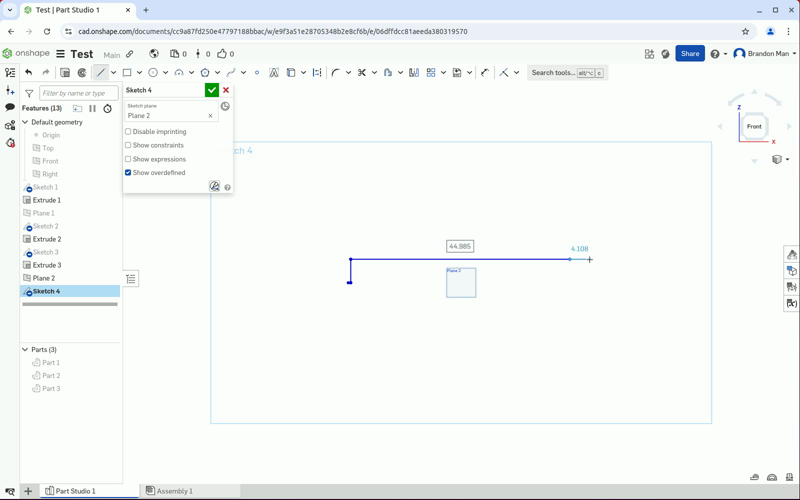
mouse_move(569, 282)
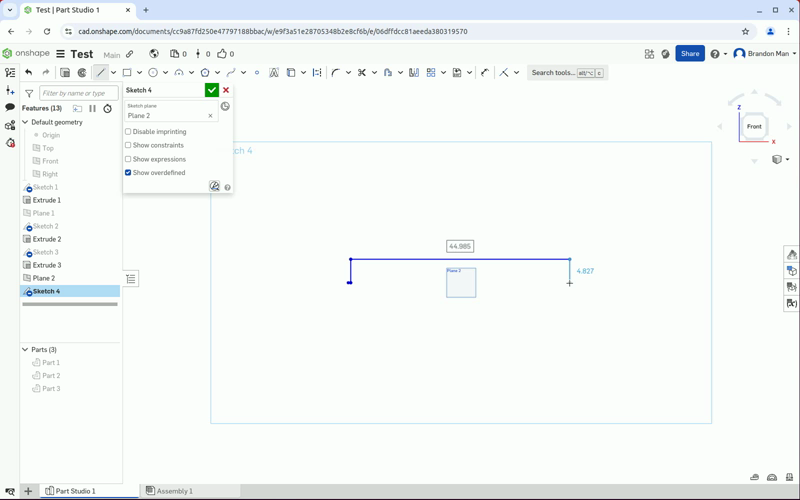
click(569, 282)
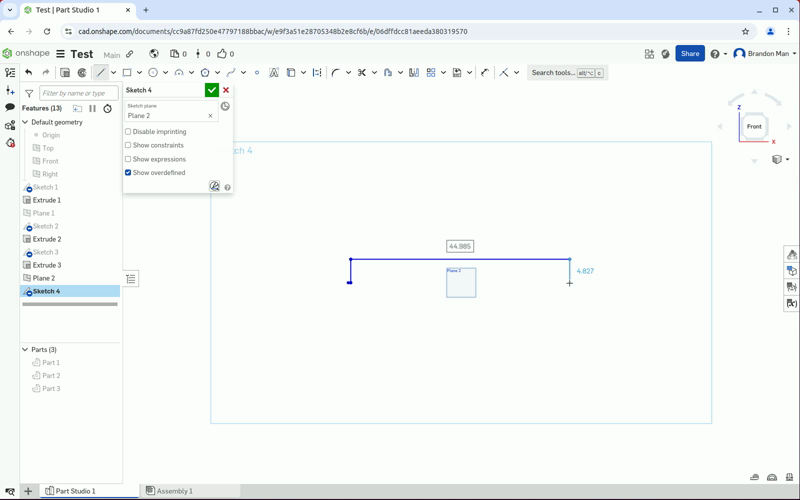
key_up(shift)
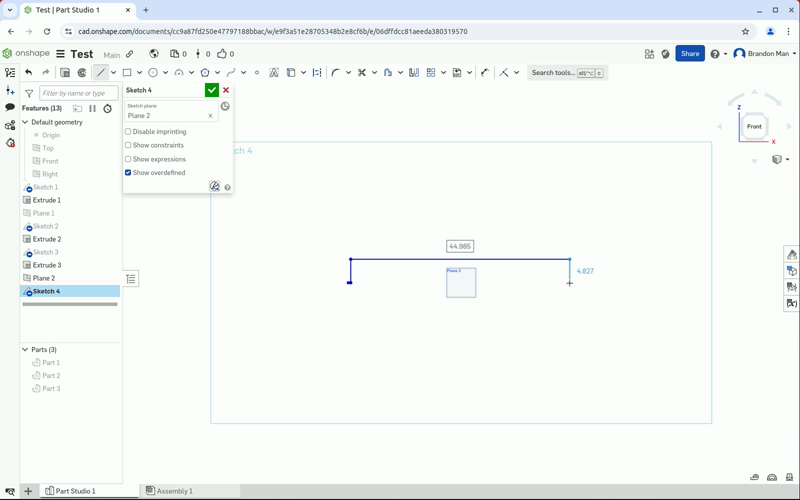
key_down(shift)
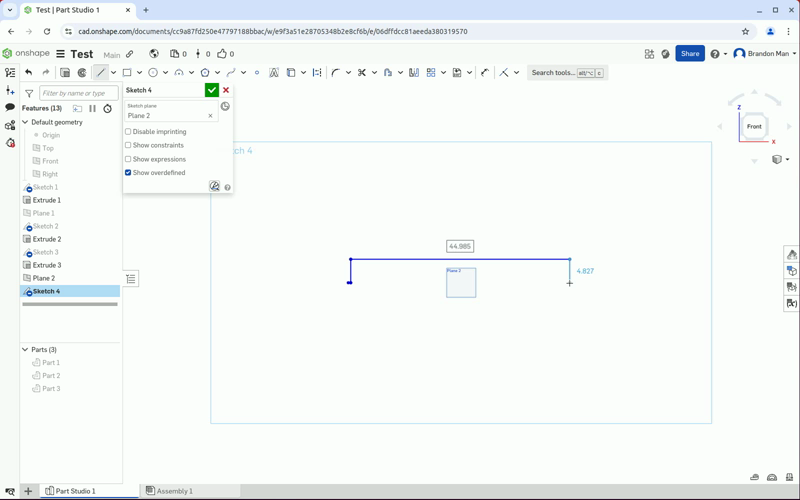
mouse_move(589, 282)
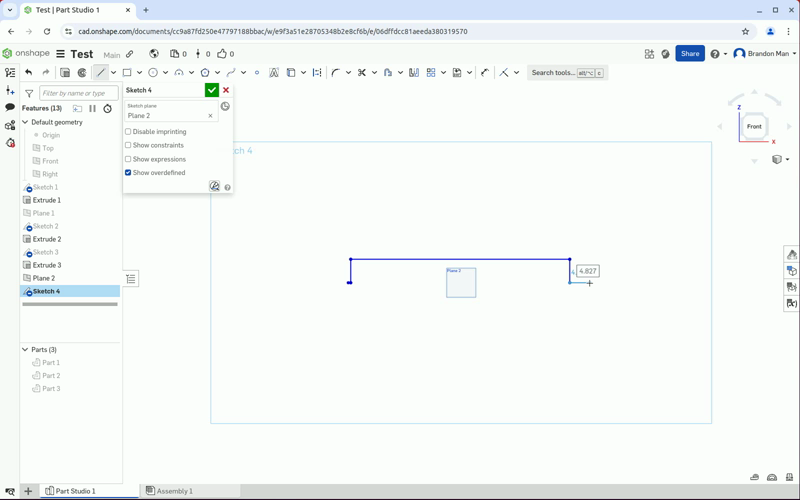
mouse_move(572, 282)
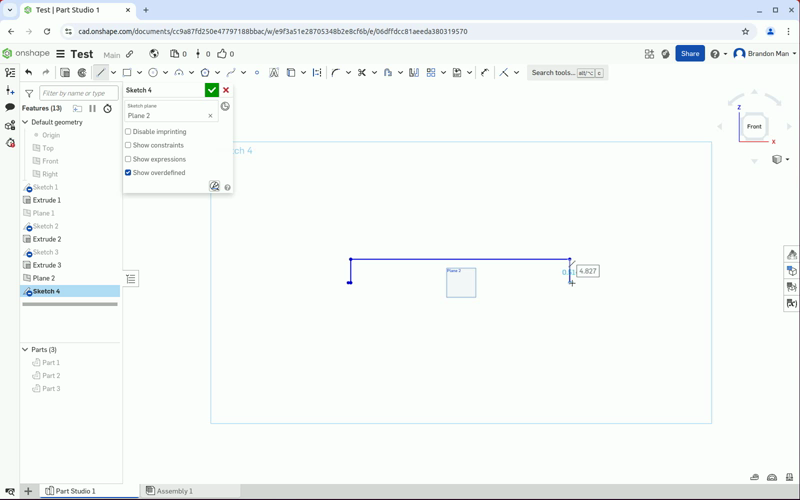
scroll(6)
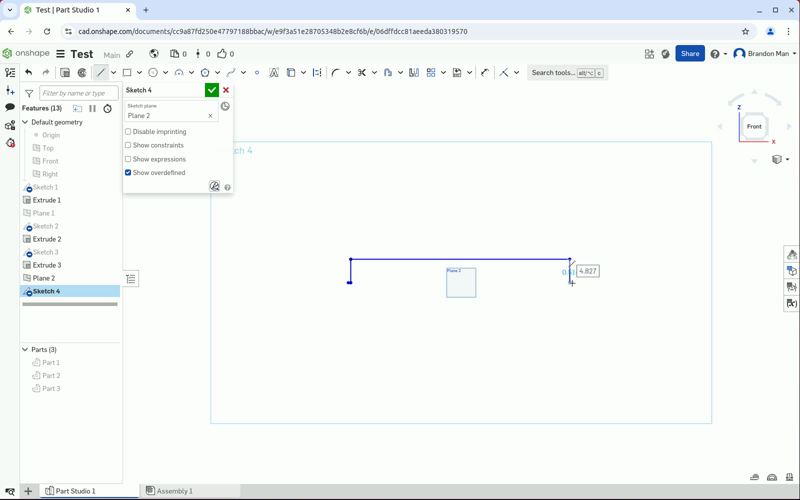
scroll(6)
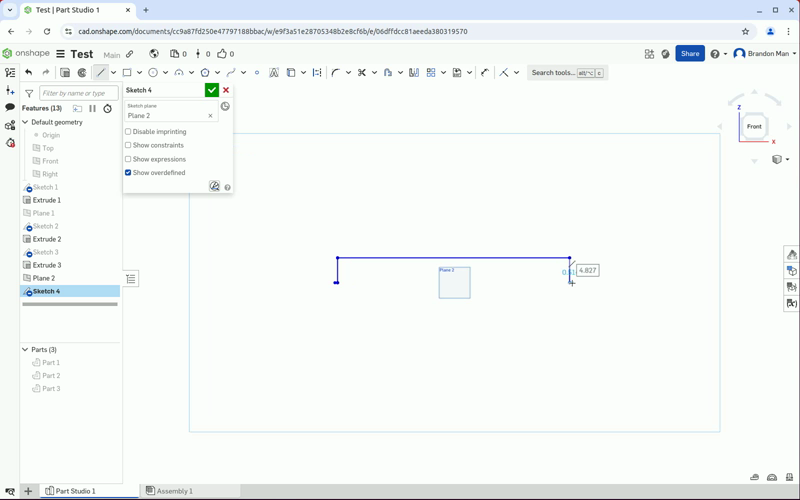
scroll(6)
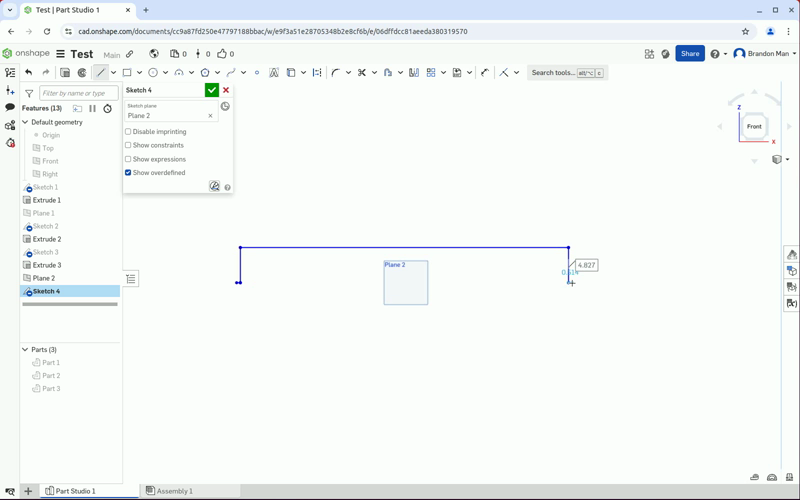
scroll(6)
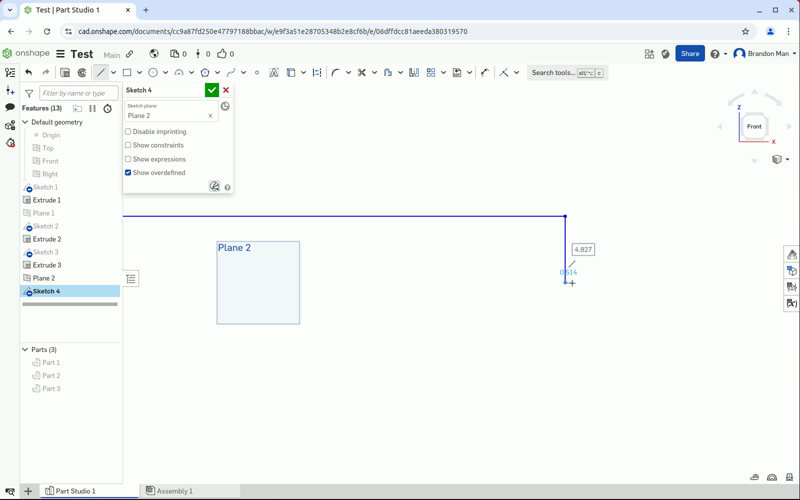
scroll(6)
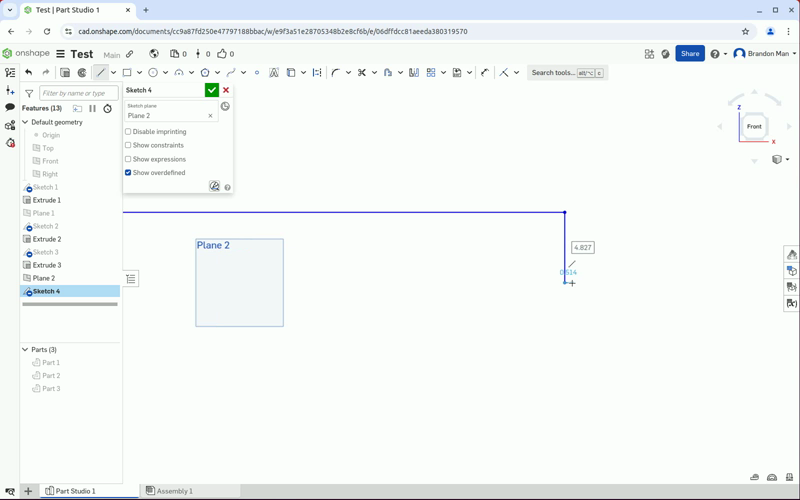
scroll(6)
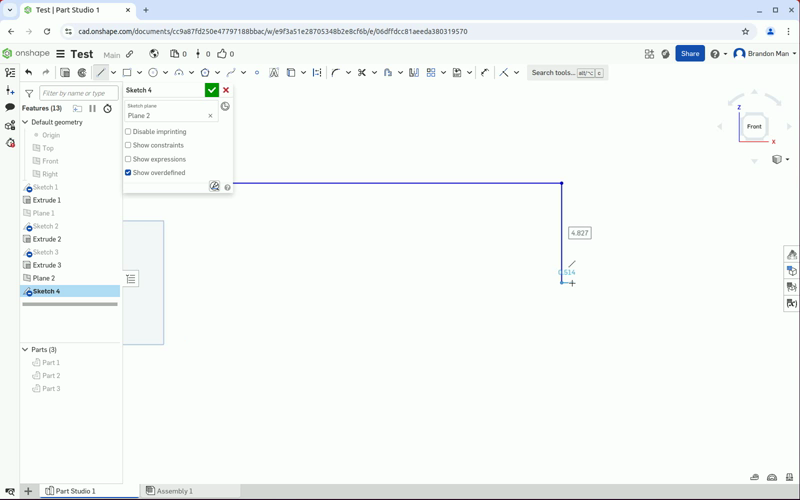
scroll(6)
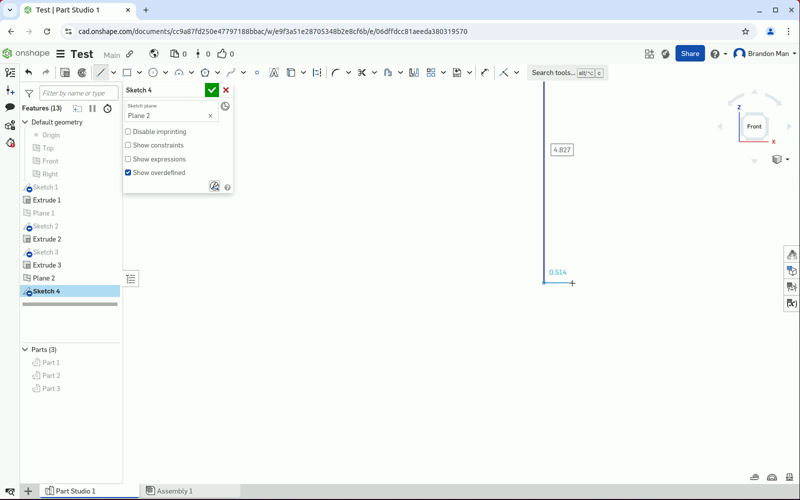
click(572, 282)
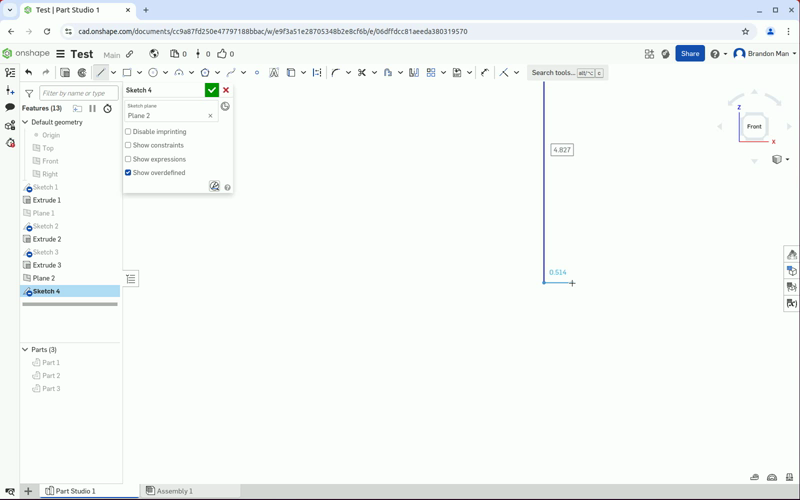
scroll(-6)
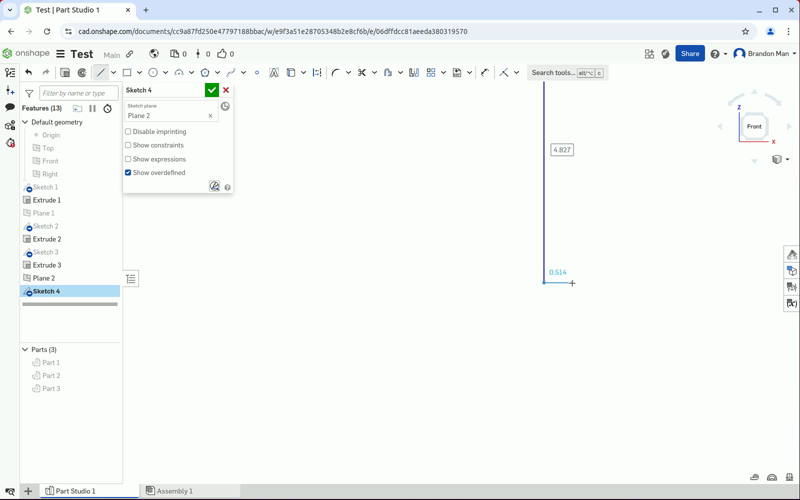
scroll(-6)
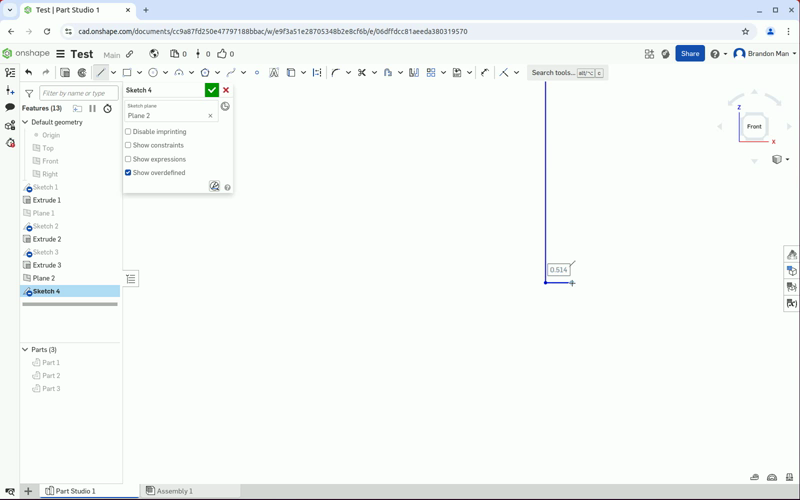
scroll(-6)
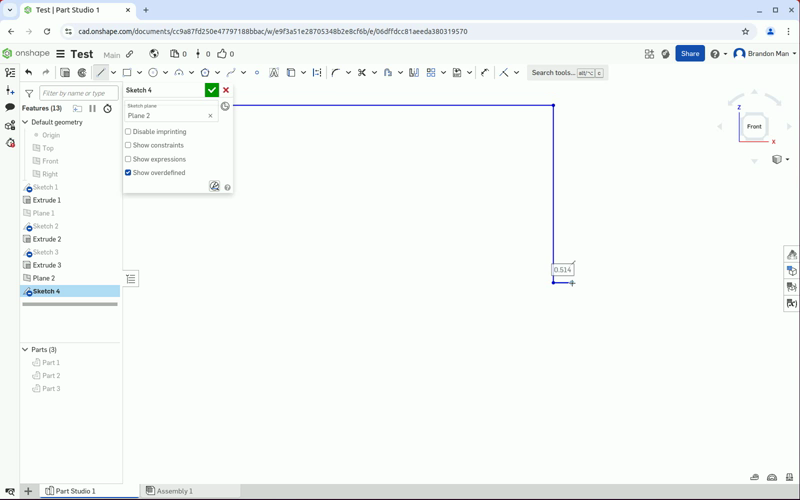
scroll(-6)
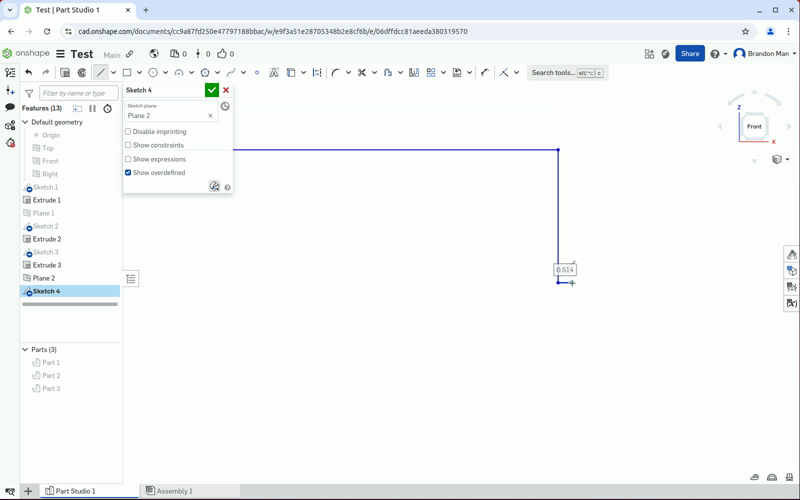
scroll(-6)
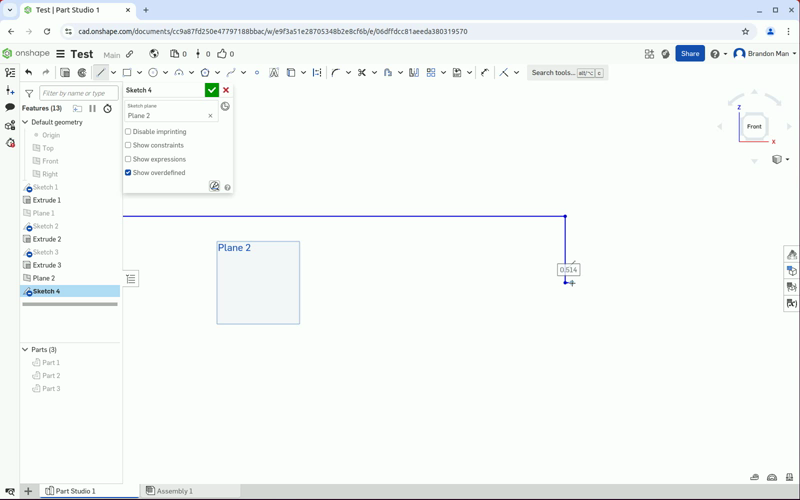
scroll(-6)
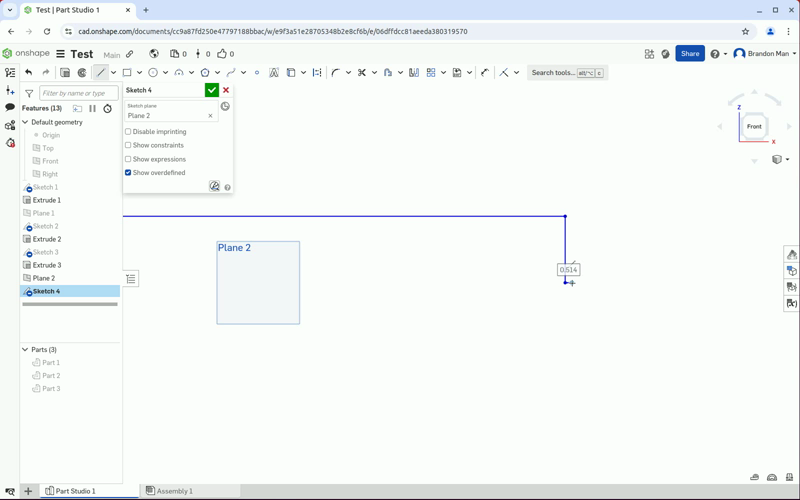
scroll(-6)
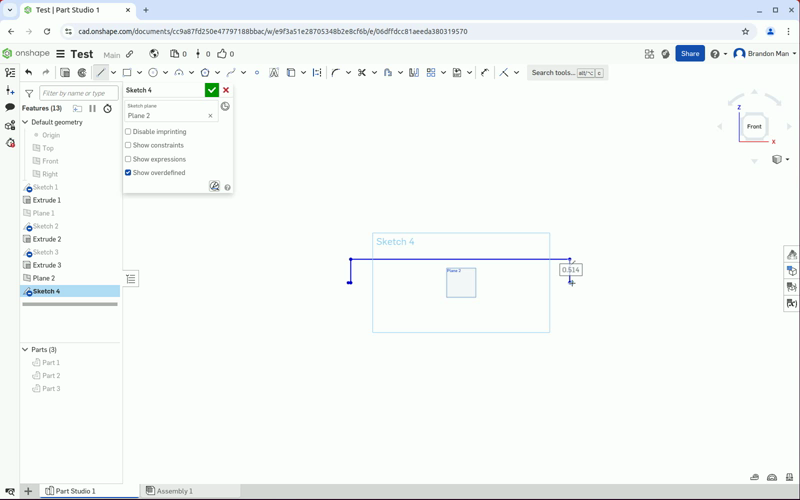
key_up(shift)
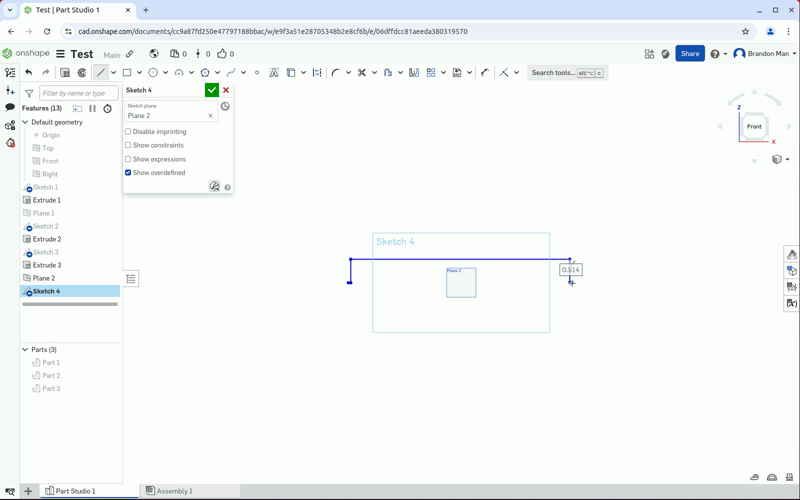
key_down(shift)
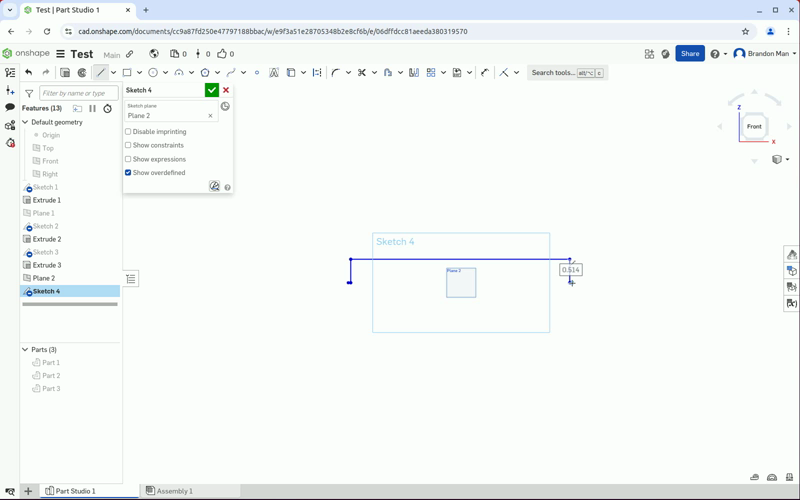
mouse_move(589, 282)
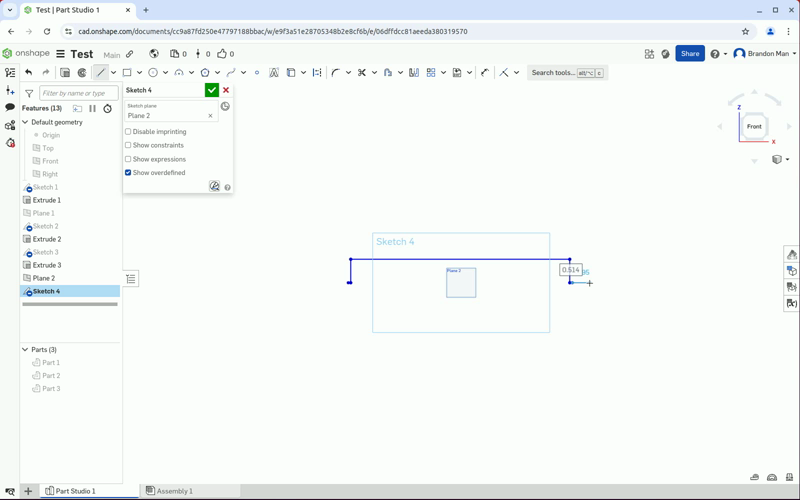
mouse_move(572, 257)
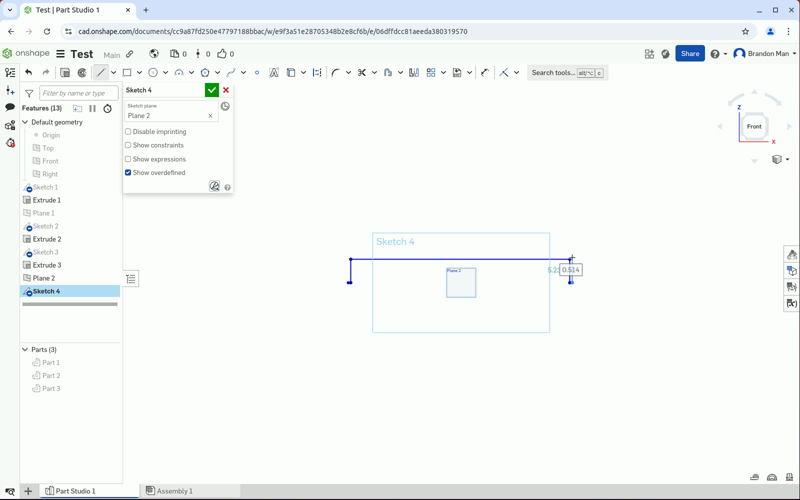
scroll(6)
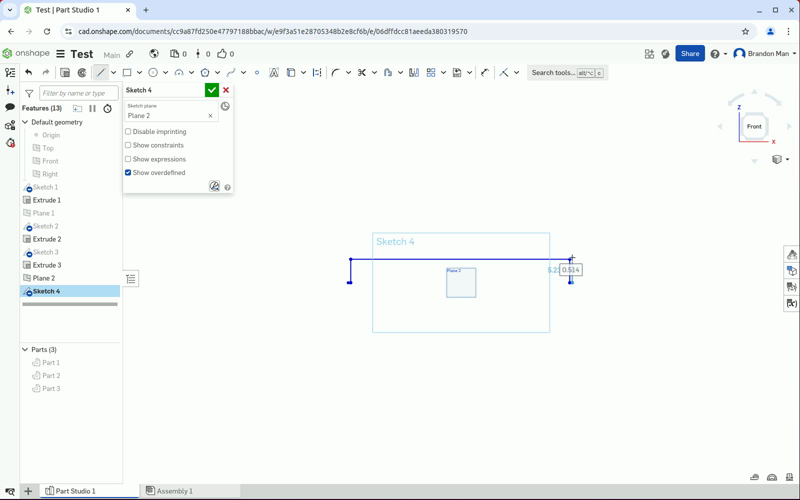
scroll(6)
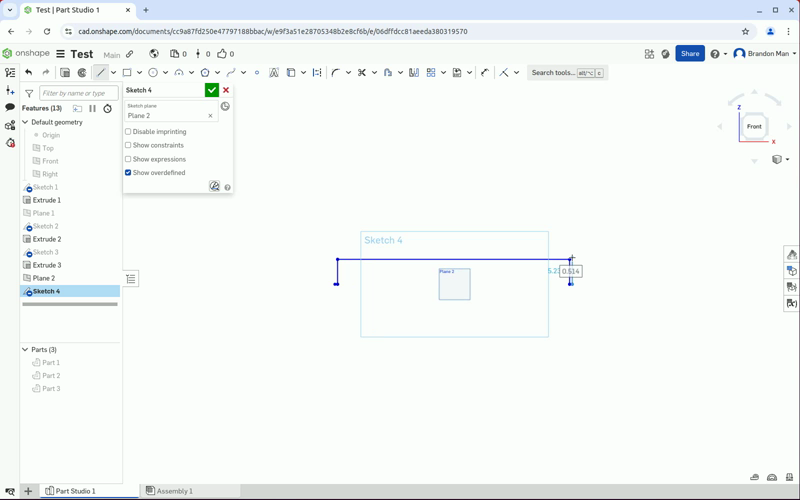
scroll(6)
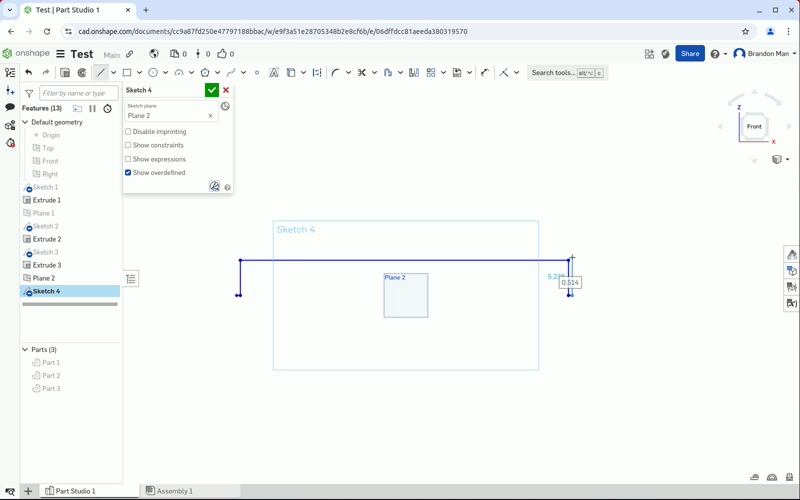
scroll(6)
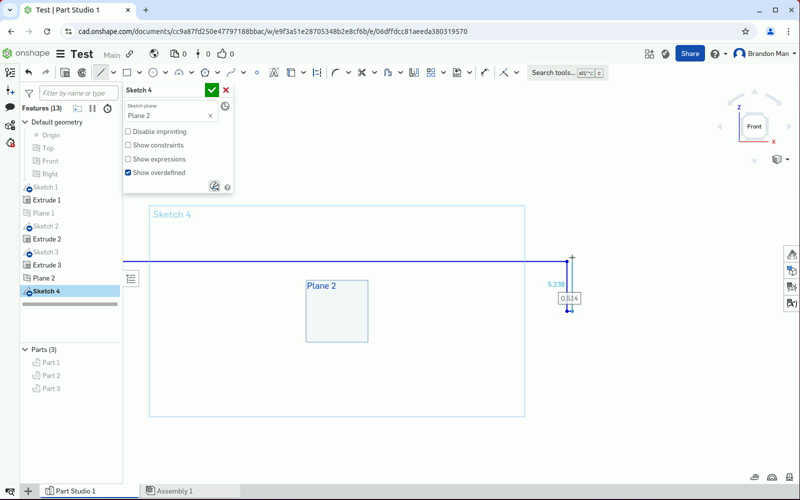
scroll(6)
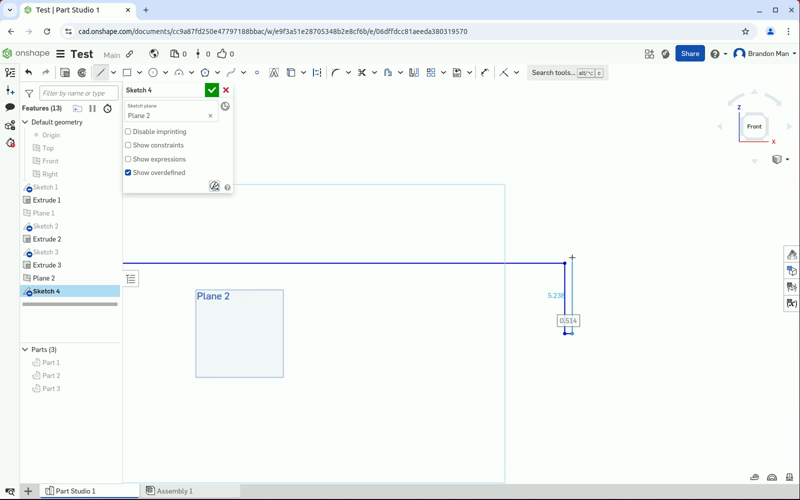
scroll(6)
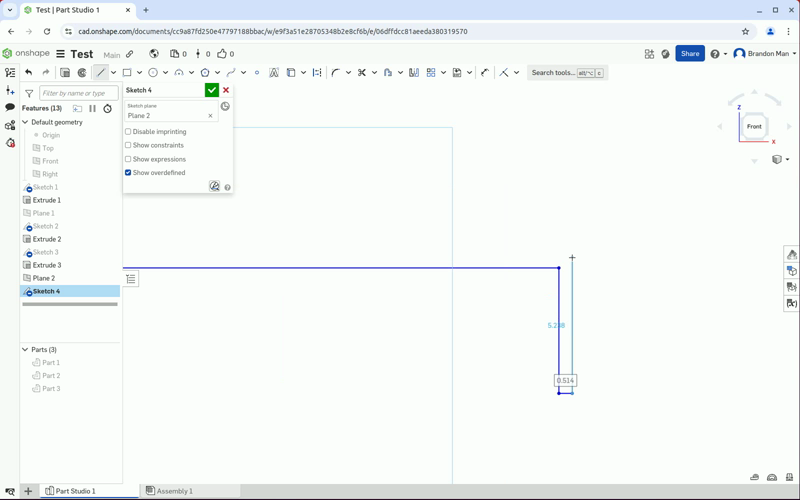
scroll(6)
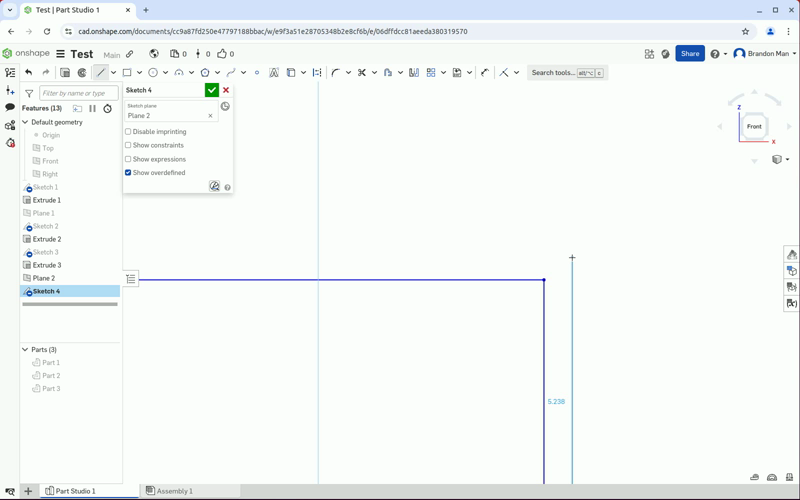
click(572, 257)
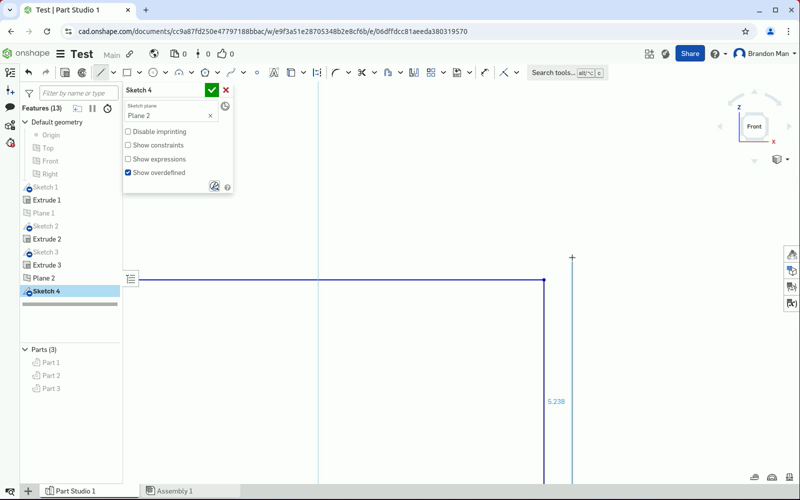
scroll(-6)
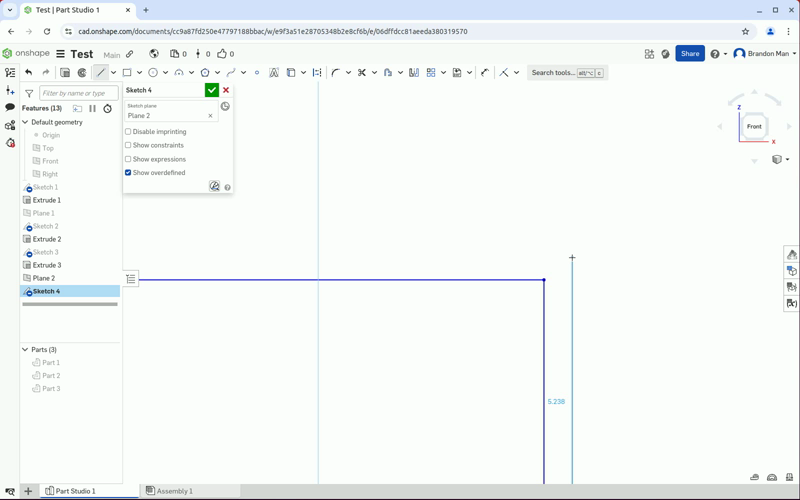
scroll(-6)
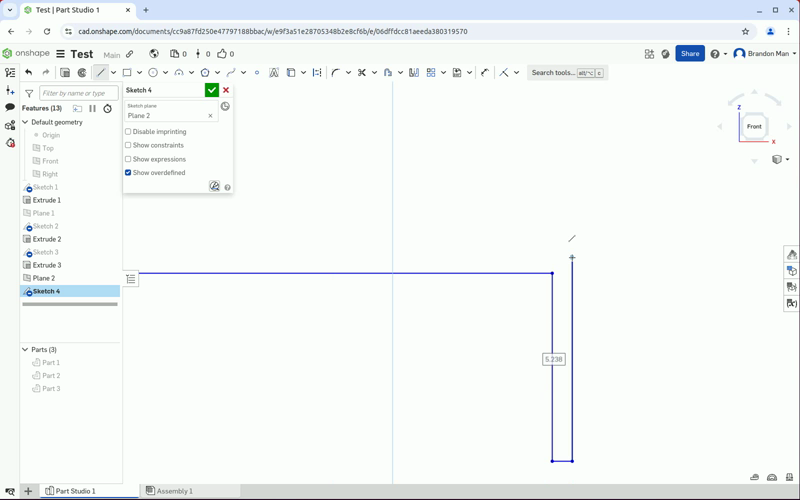
scroll(-6)
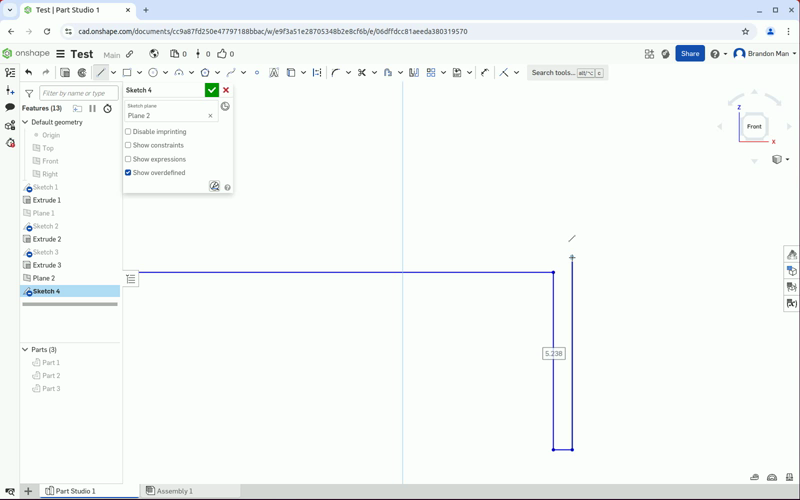
scroll(-6)
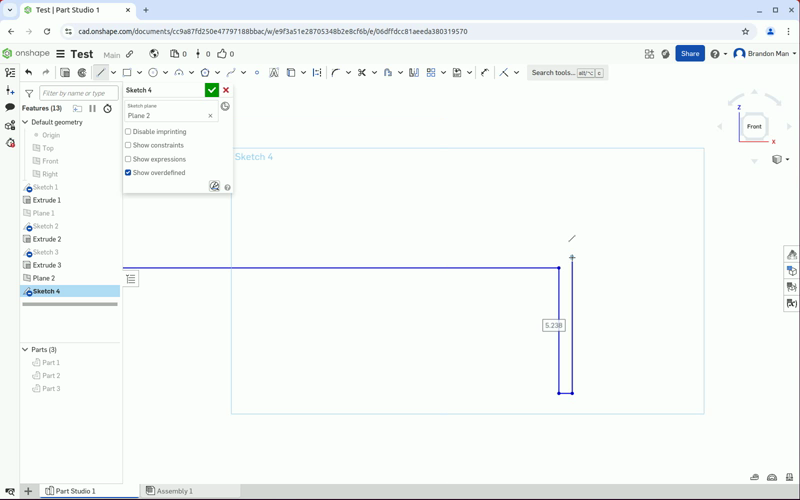
scroll(-6)
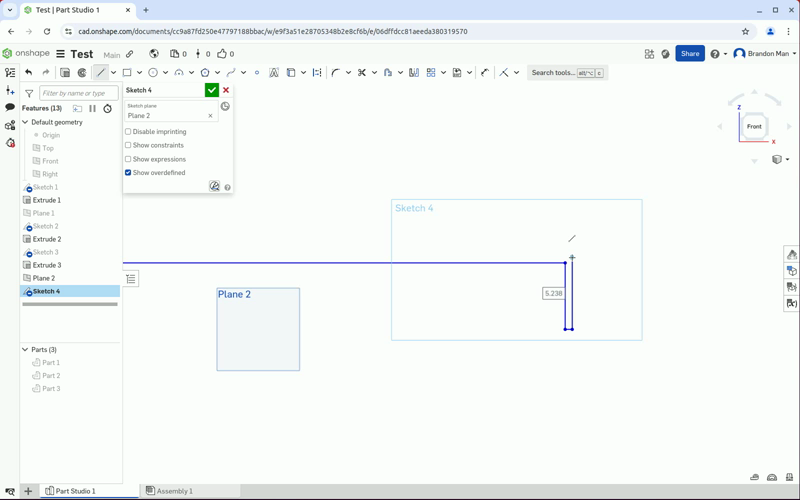
scroll(-6)
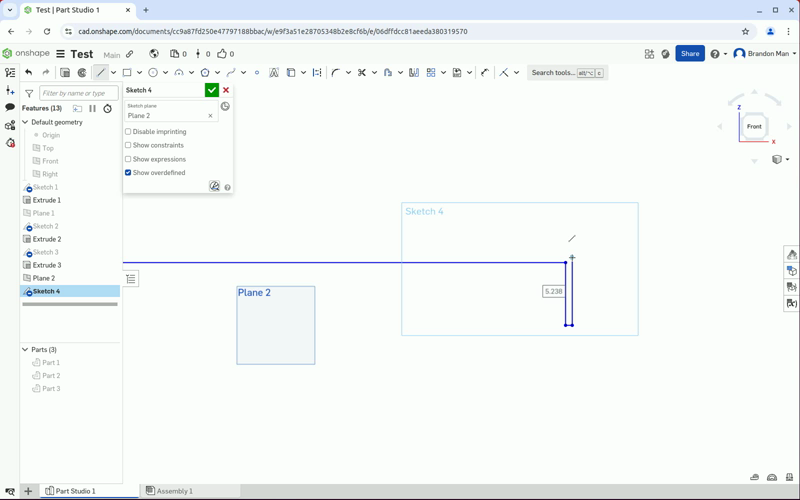
scroll(-6)
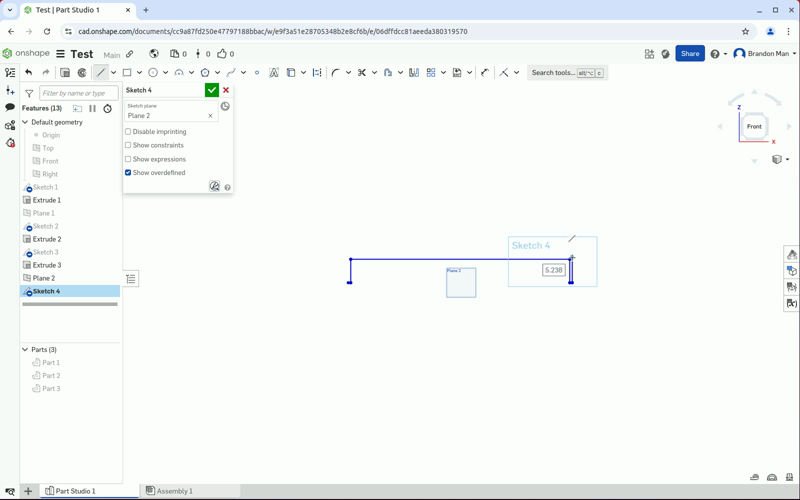
key_up(shift)
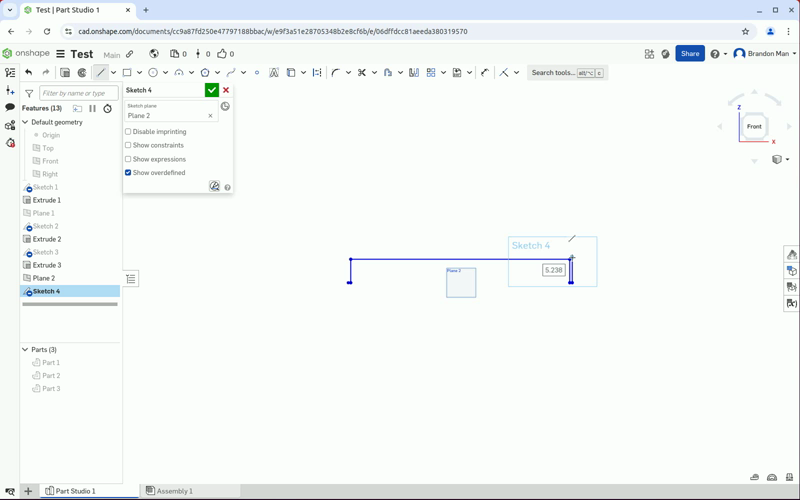
key_down(shift)
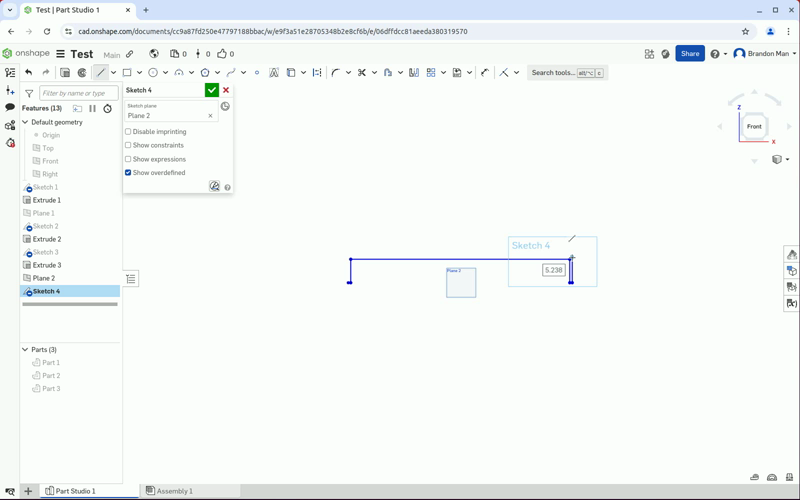
mouse_move(348, 257)
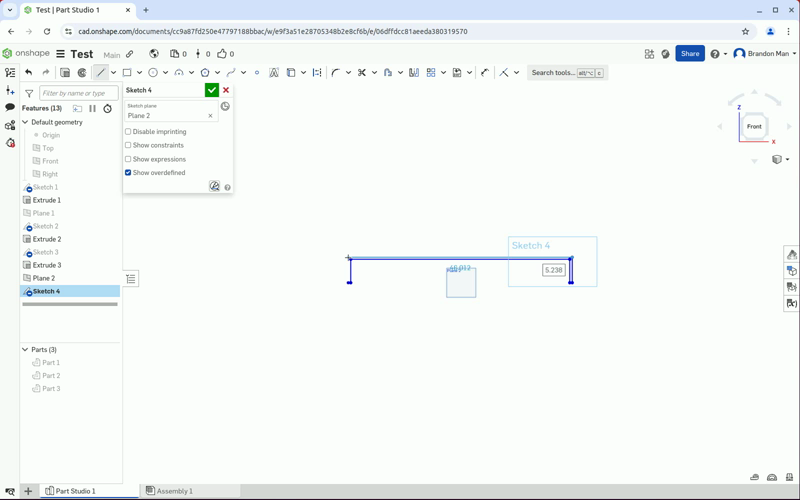
scroll(6)
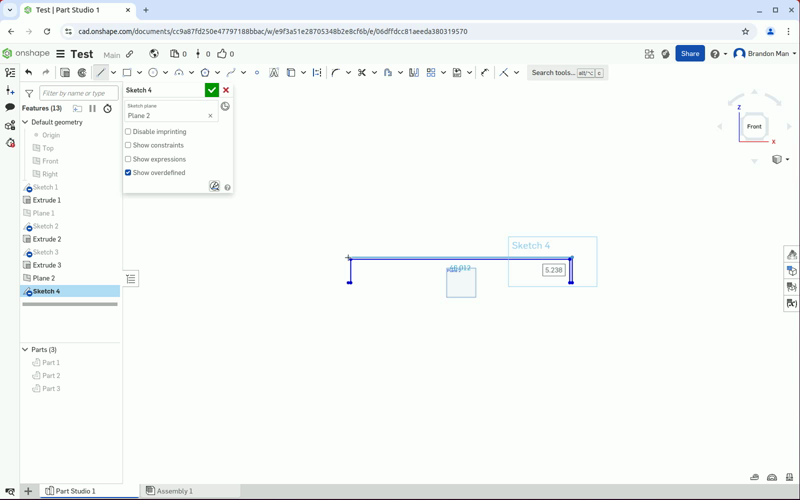
scroll(6)
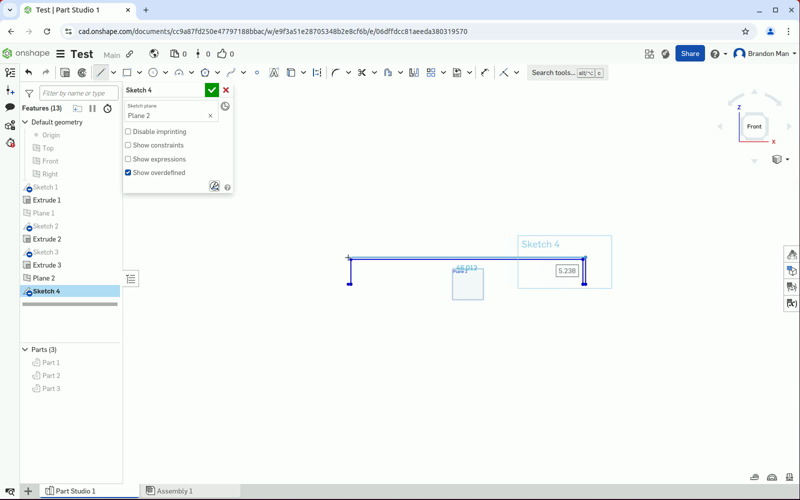
scroll(6)
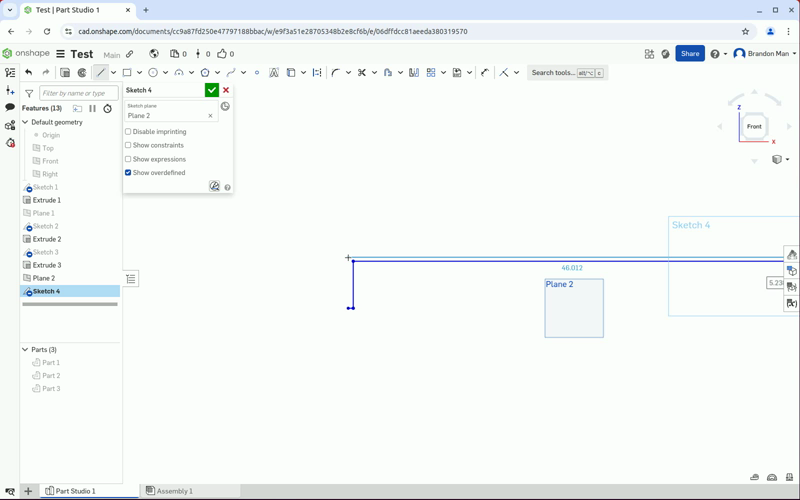
scroll(6)
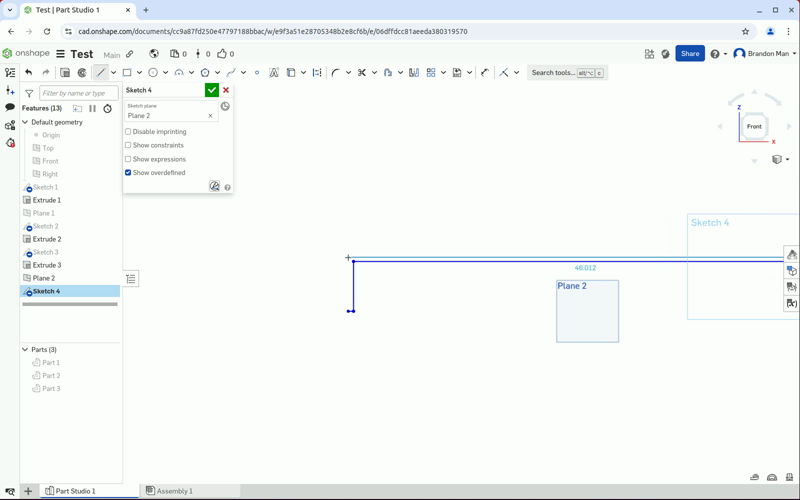
scroll(6)
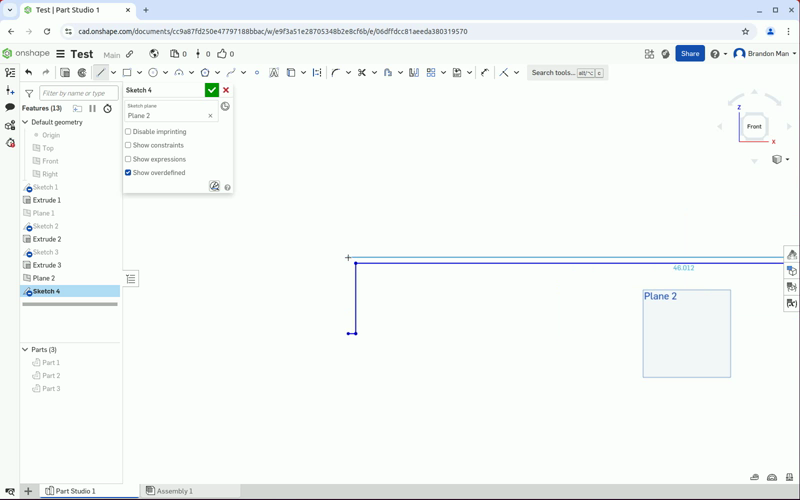
scroll(6)
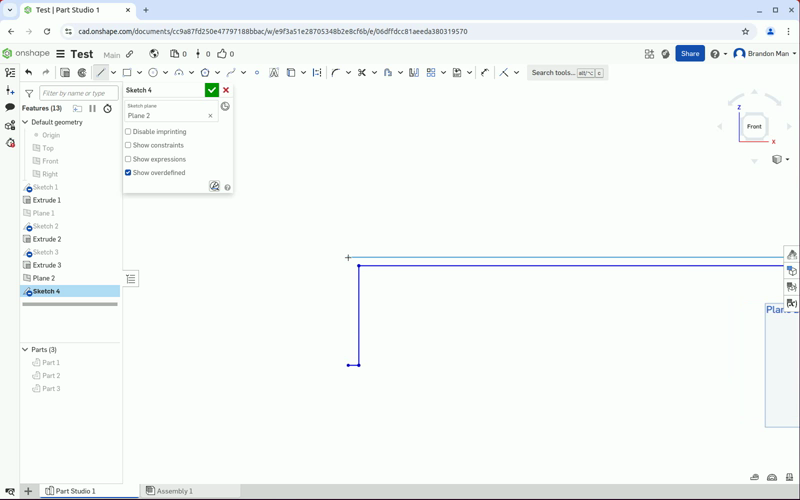
scroll(6)
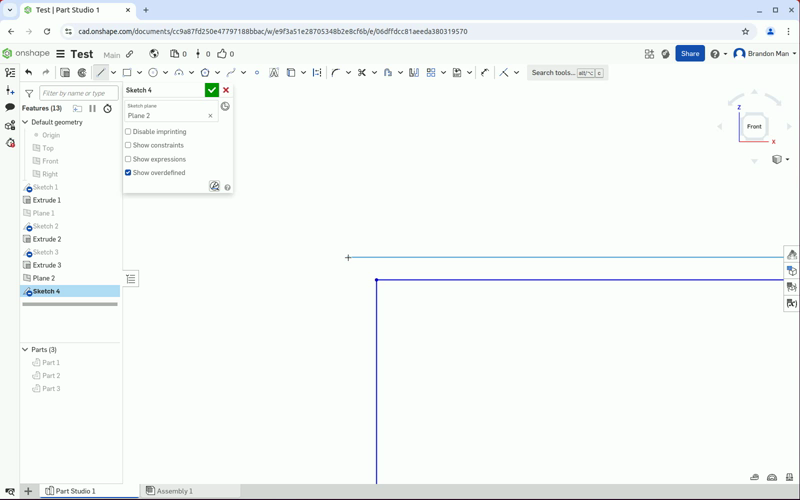
click(348, 257)
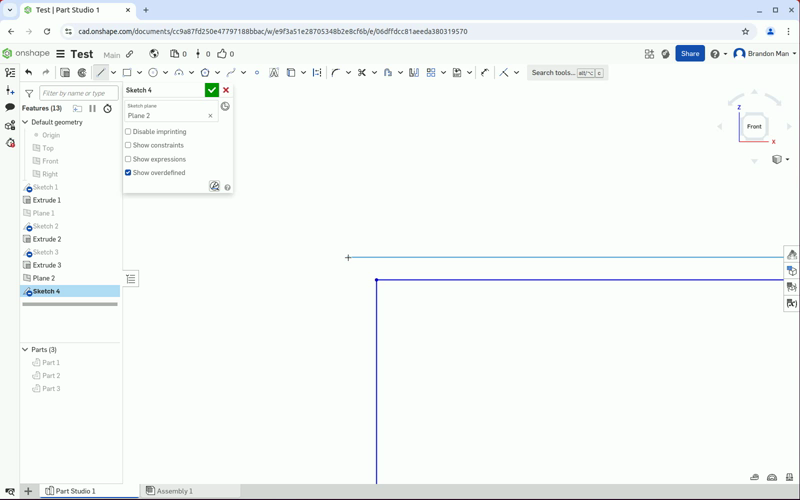
scroll(-6)
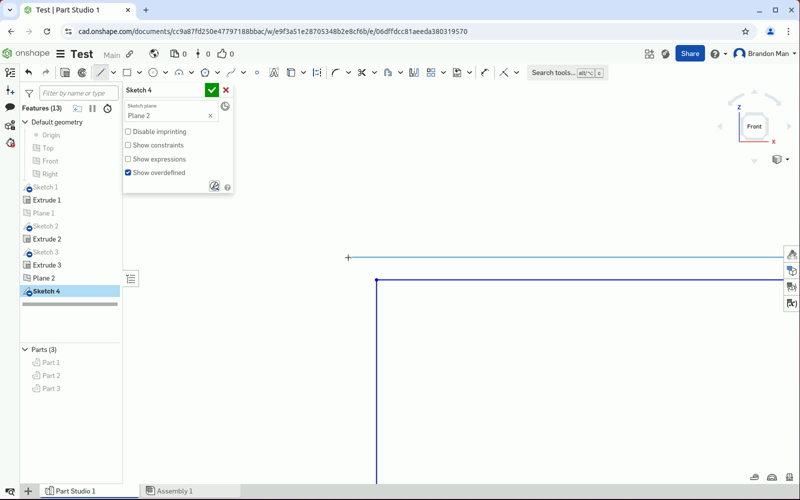
scroll(-6)
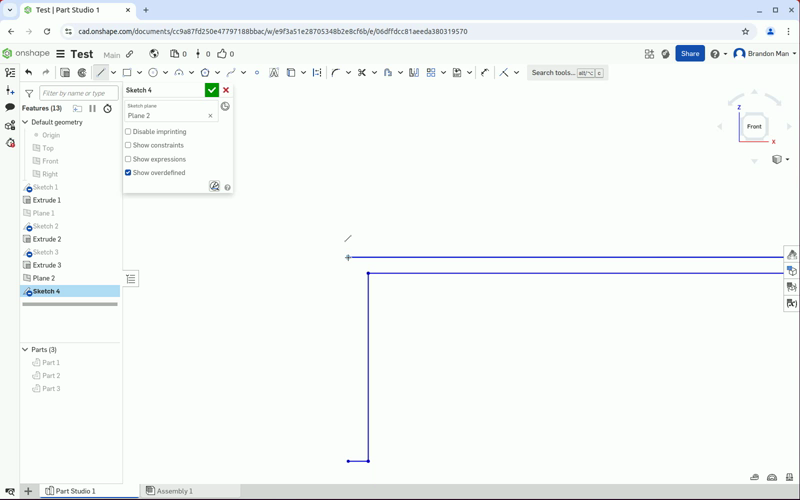
scroll(-6)
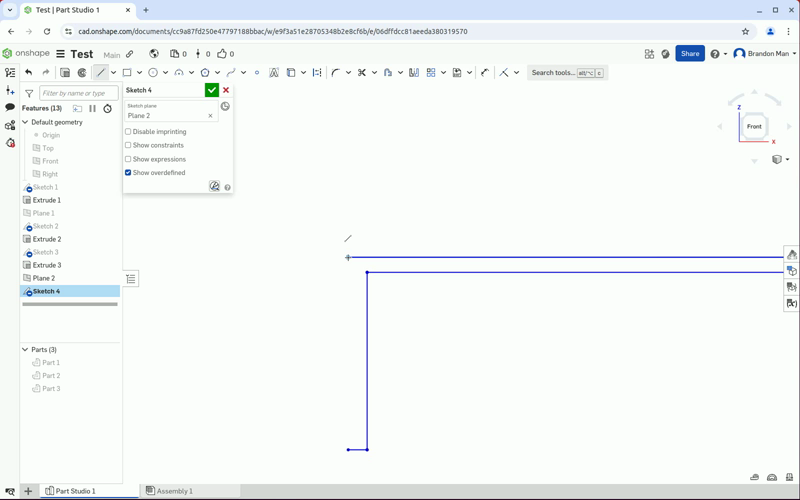
scroll(-6)
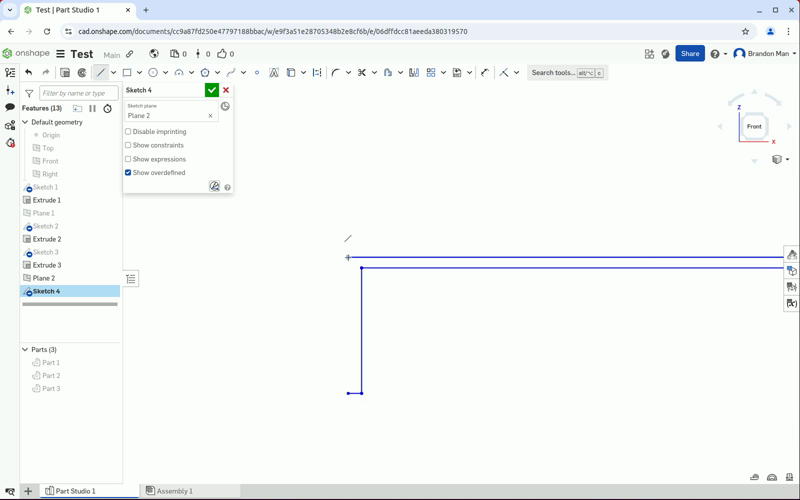
scroll(-6)
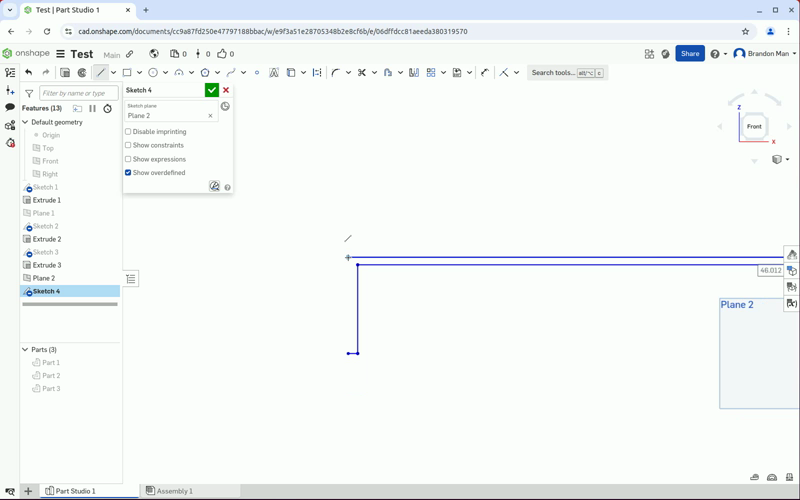
scroll(-6)
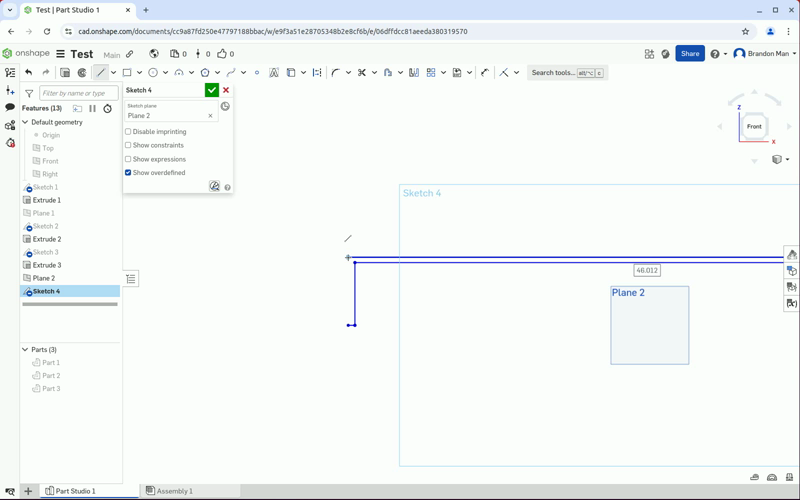
scroll(-6)
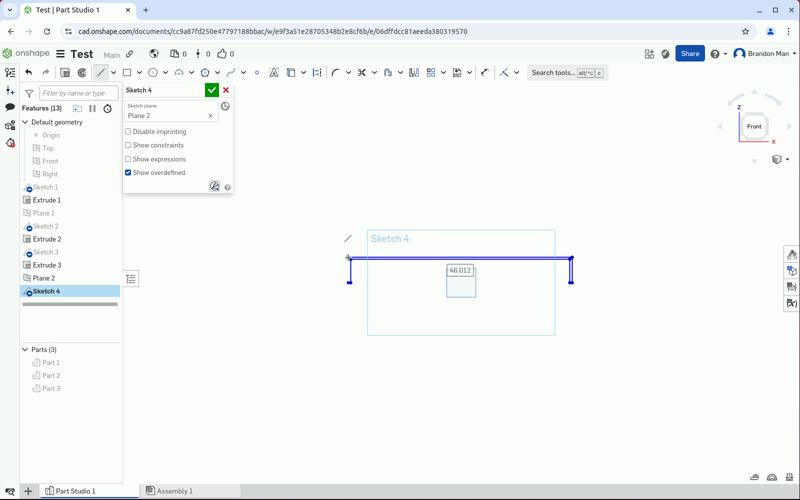
key_up(shift)
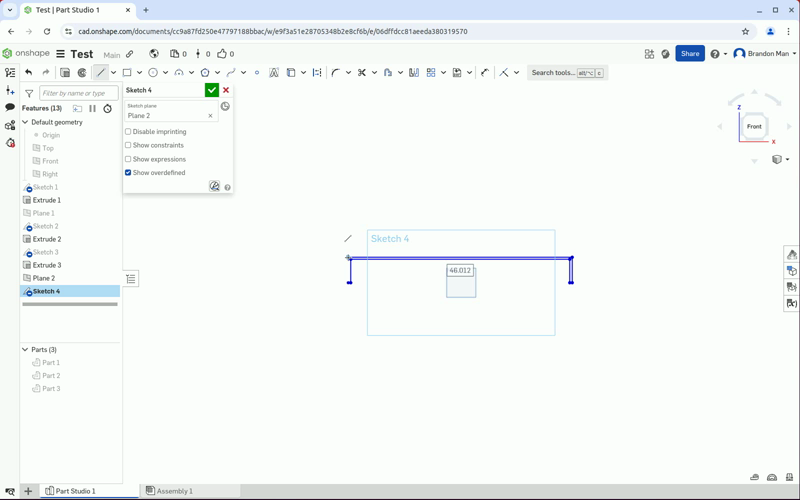
mouse_move(378, 257)
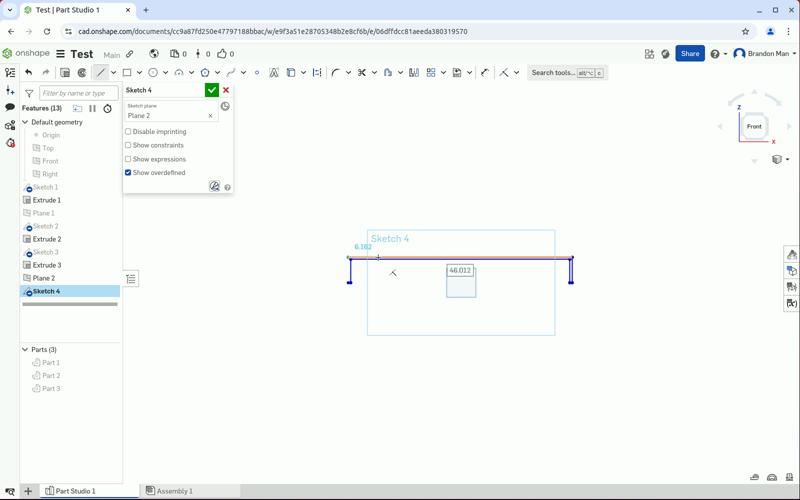
key_down(shift)
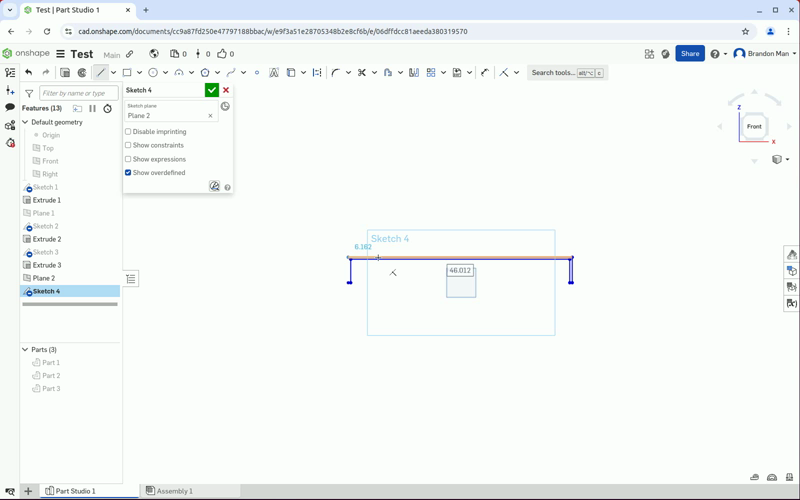
mouse_move(348, 282)
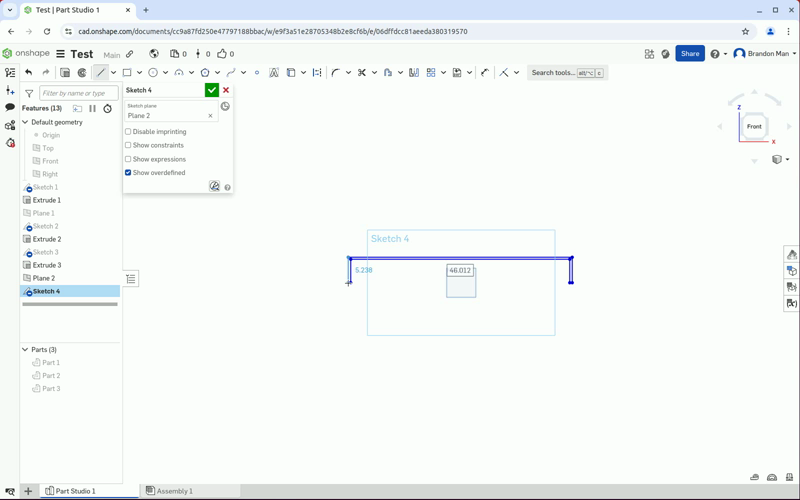
scroll(6)
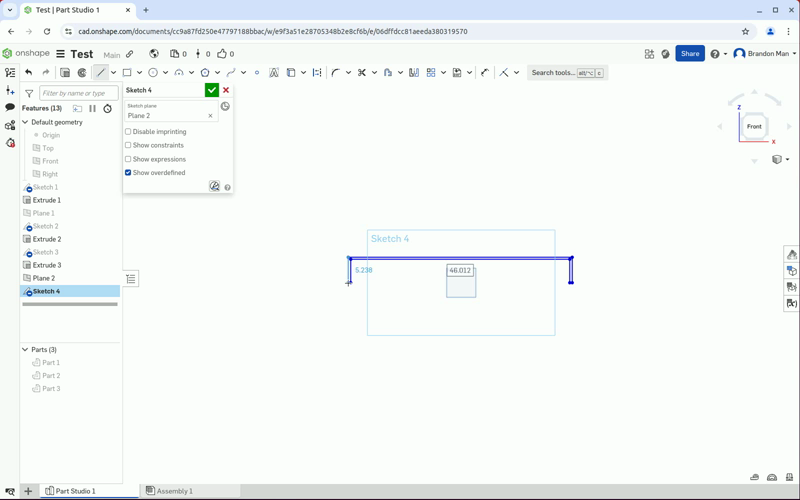
scroll(6)
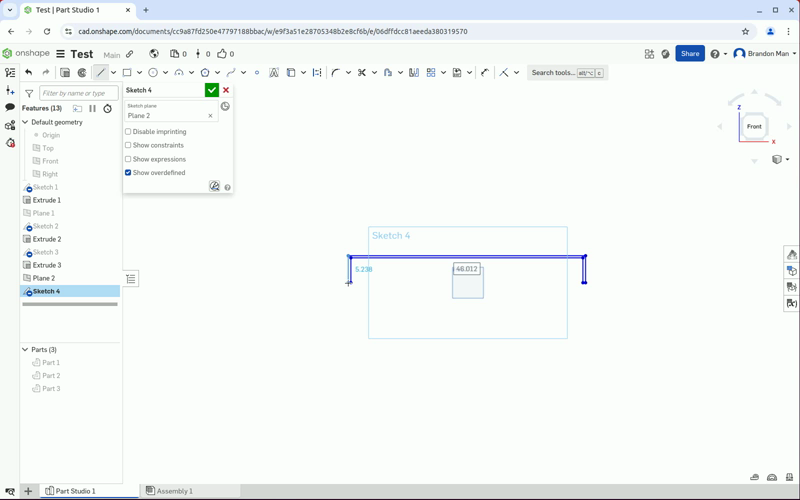
scroll(6)
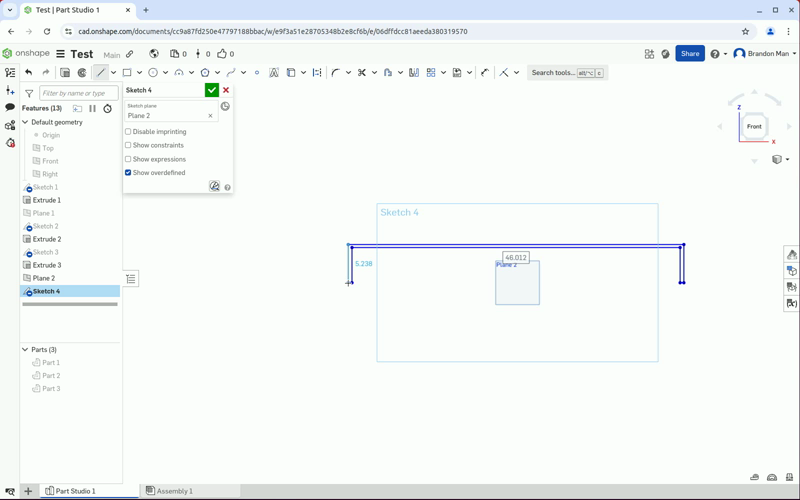
scroll(6)
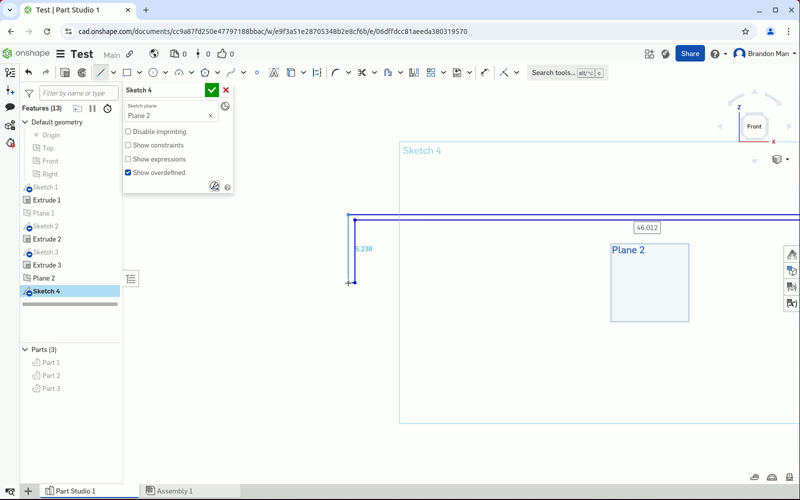
scroll(6)
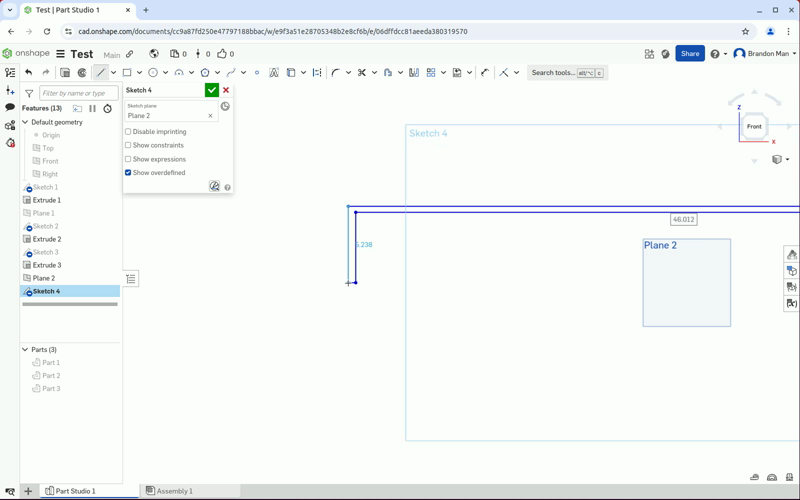
scroll(6)
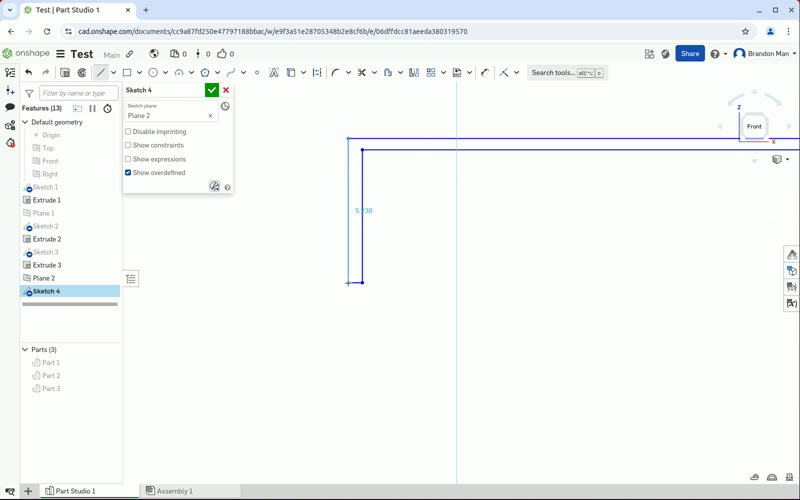
scroll(6)
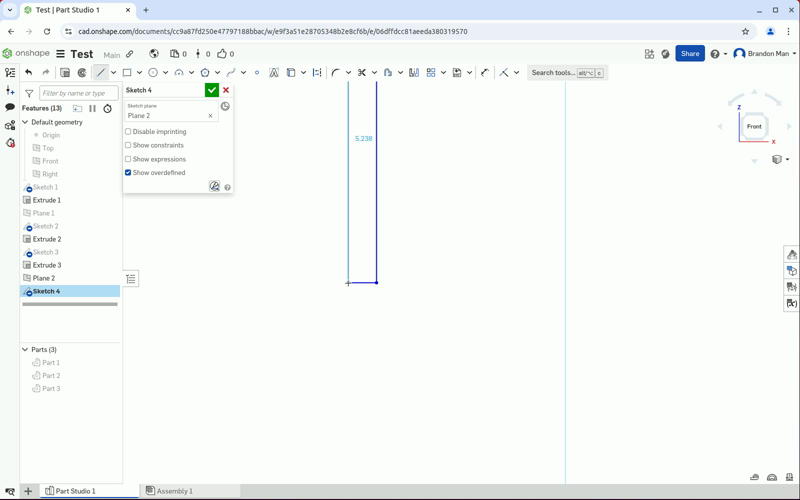
key_up(shift)
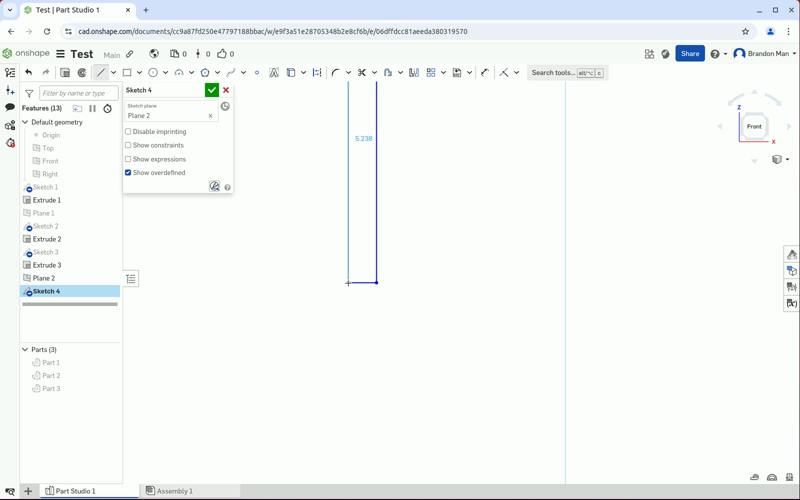
click(348, 282)
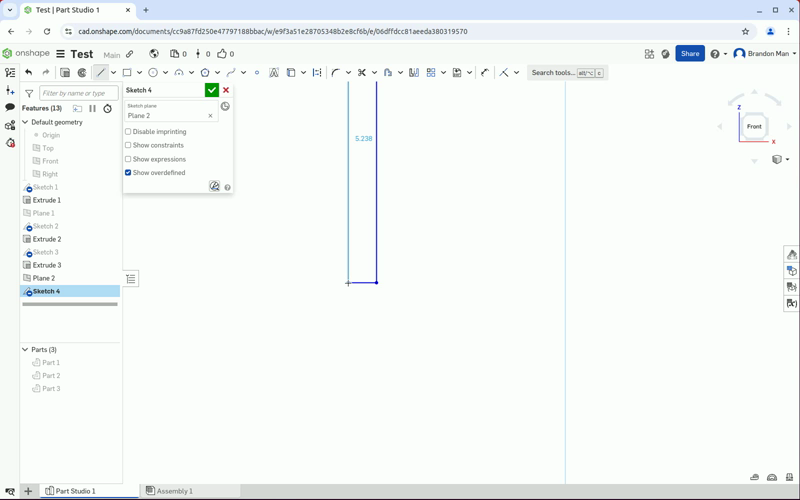
scroll(-6)
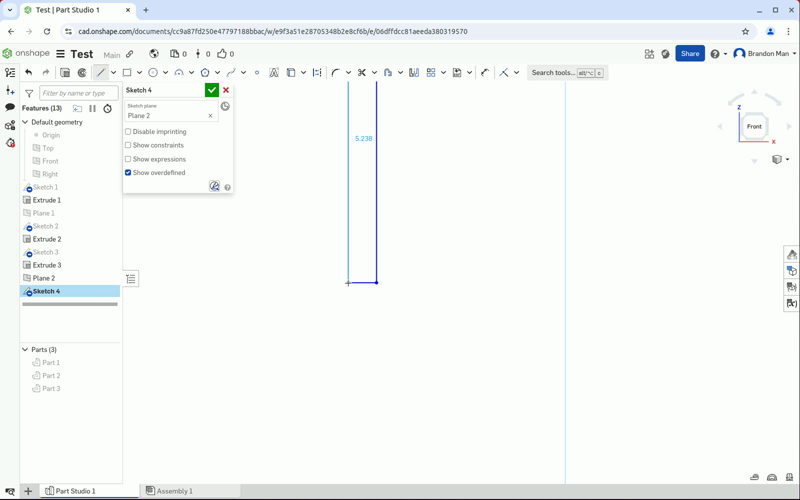
scroll(-6)
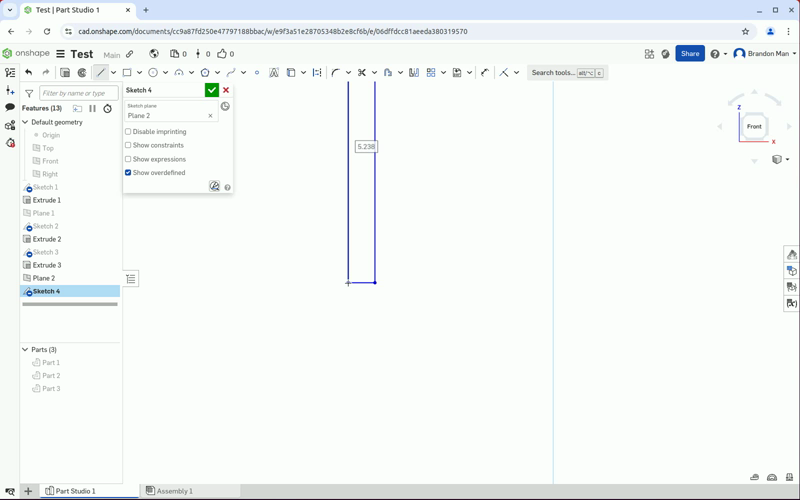
scroll(-6)
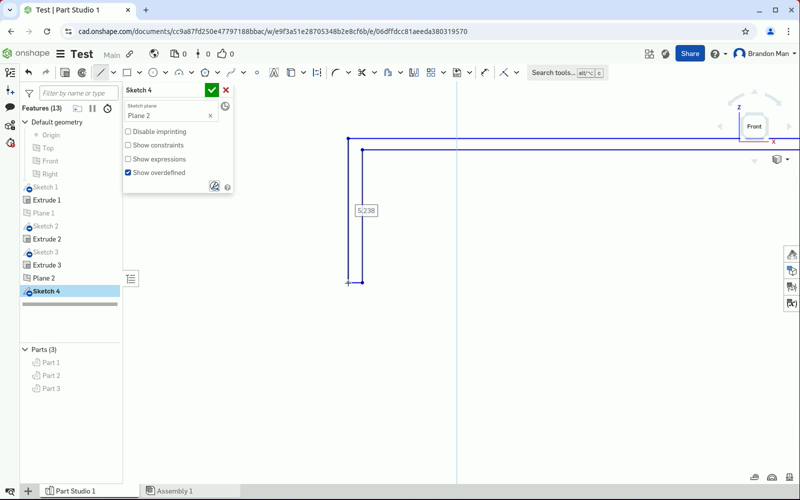
scroll(-6)
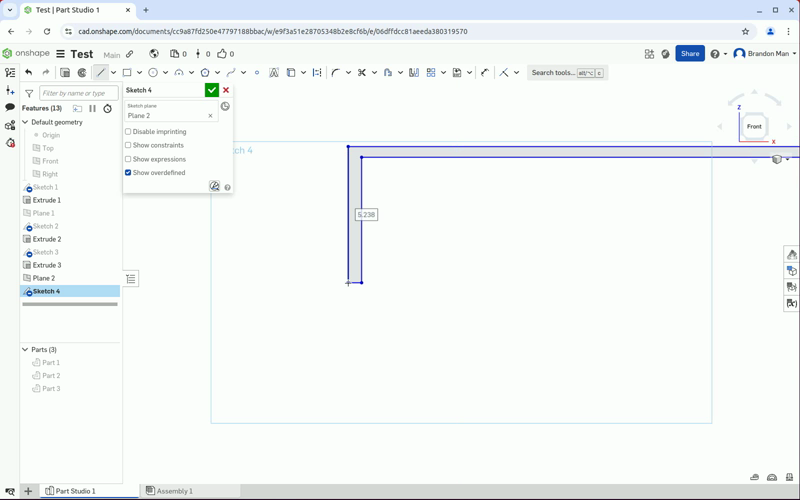
scroll(-6)
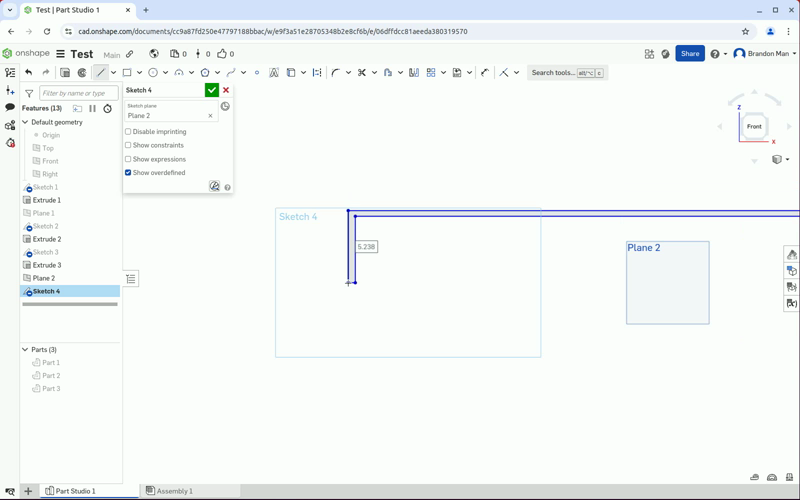
scroll(-6)
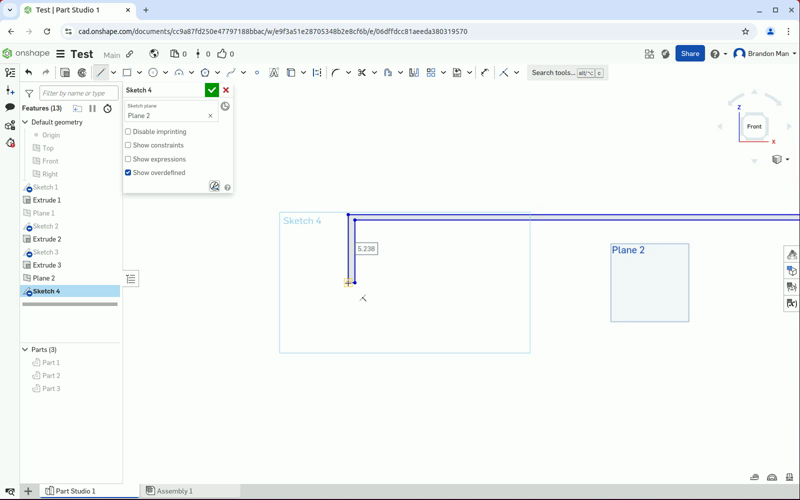
scroll(-6)
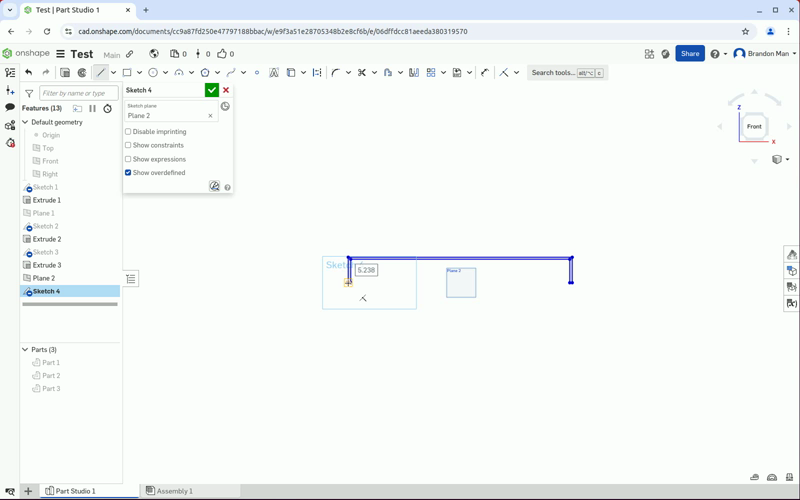
key(esc)
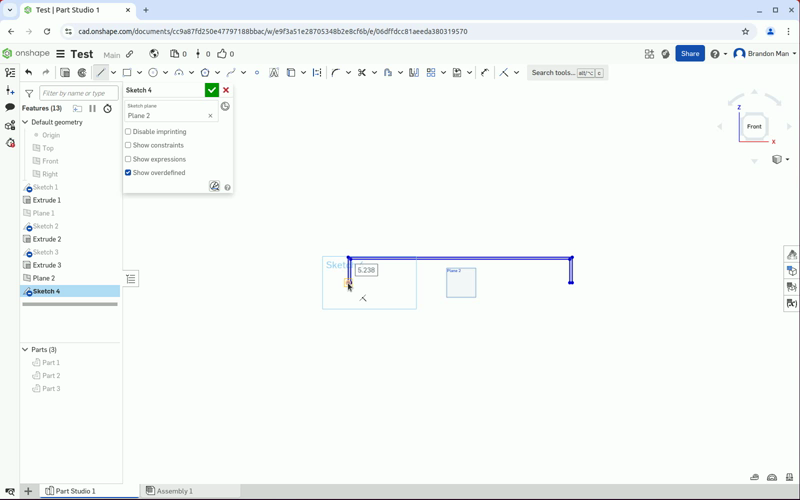
mouse_move(484, 258)
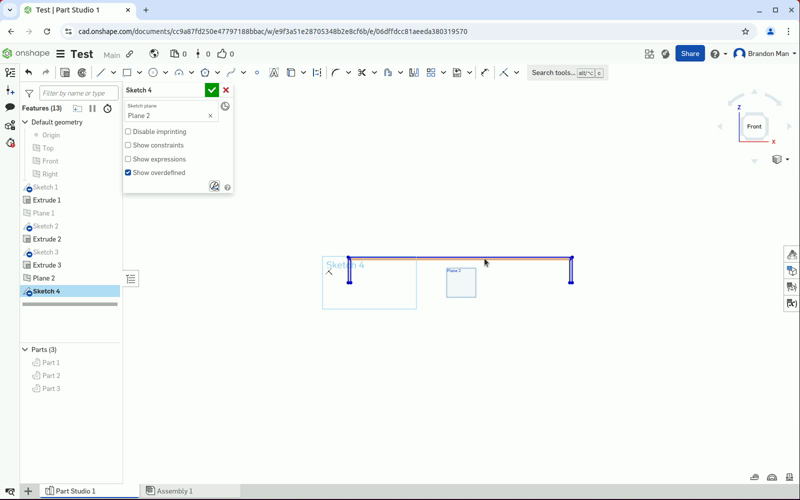
scroll(6)
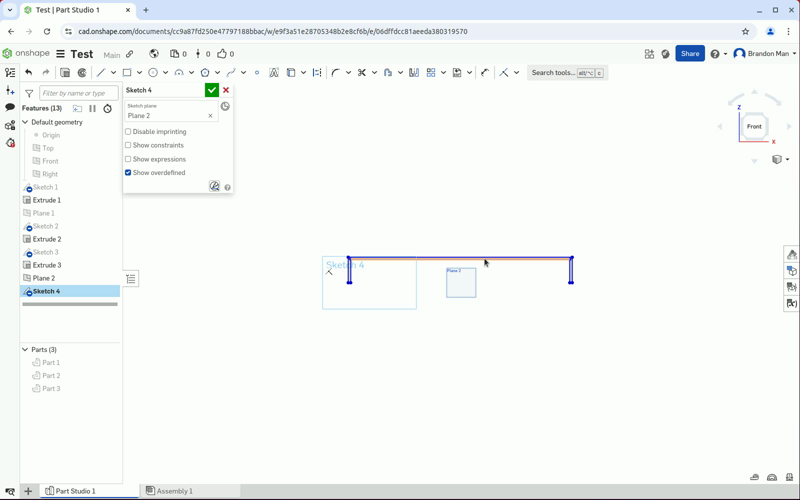
scroll(6)
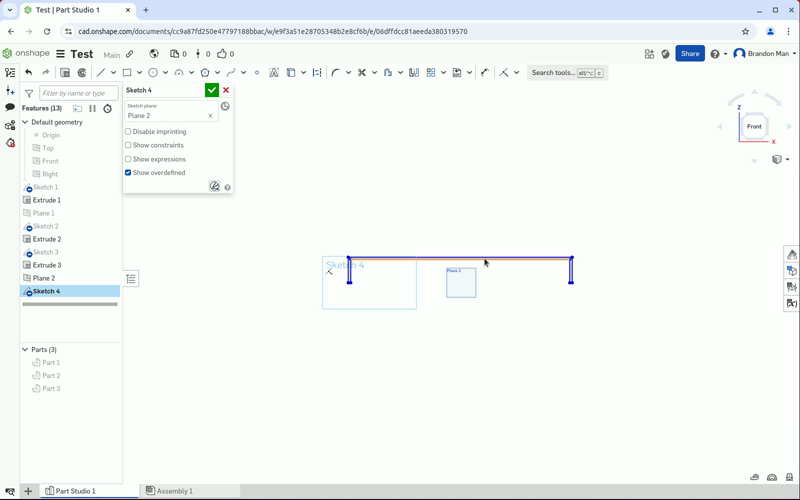
scroll(6)
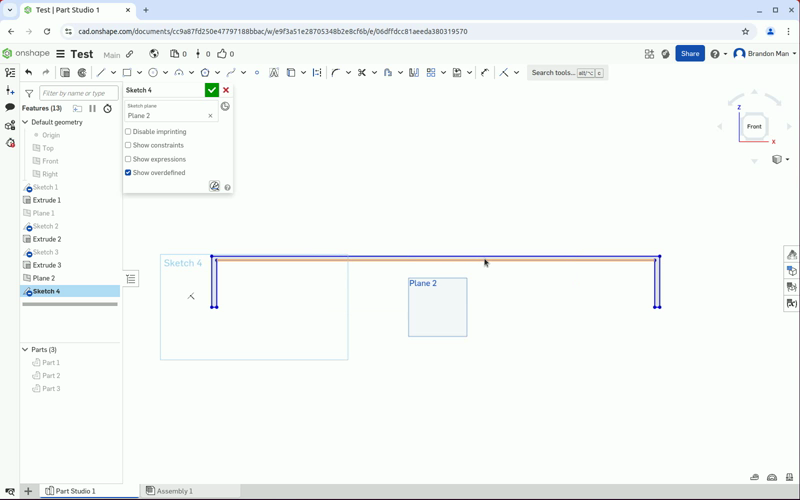
scroll(6)
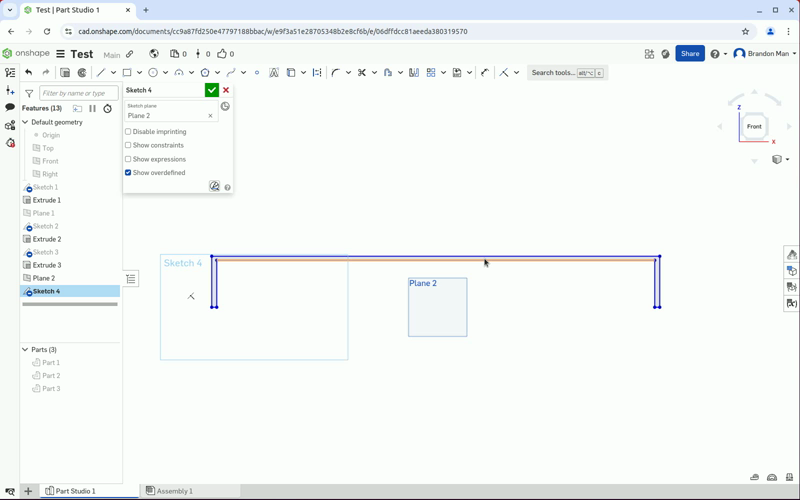
scroll(6)
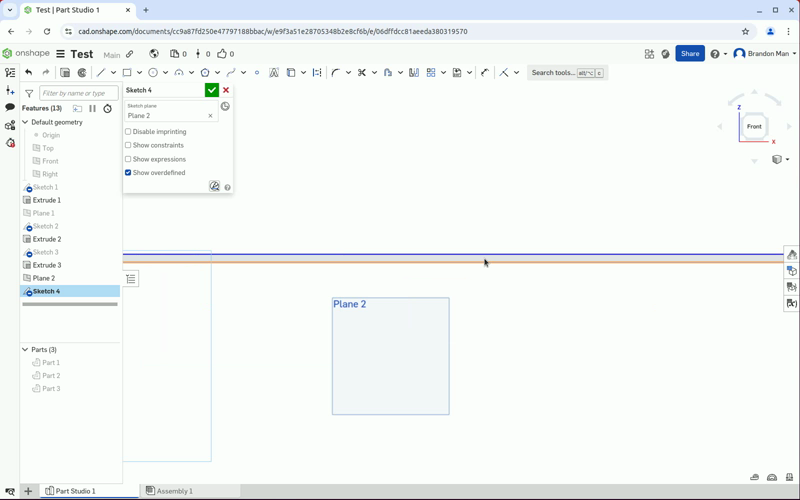
scroll(6)
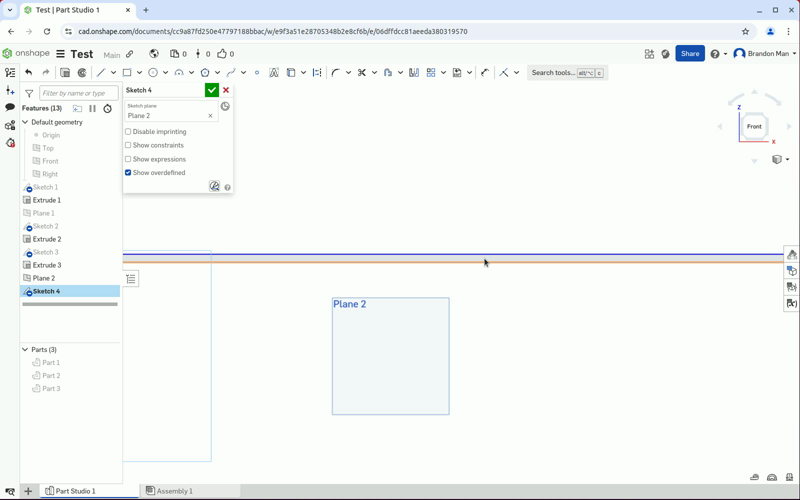
scroll(6)
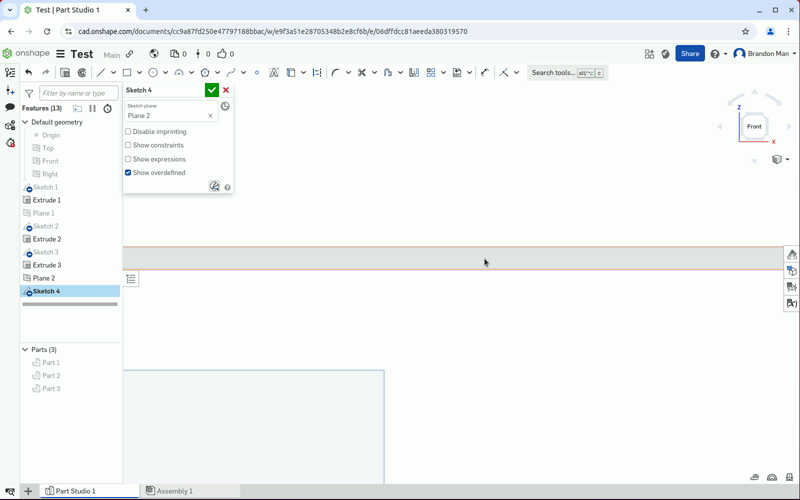
click(484, 258)
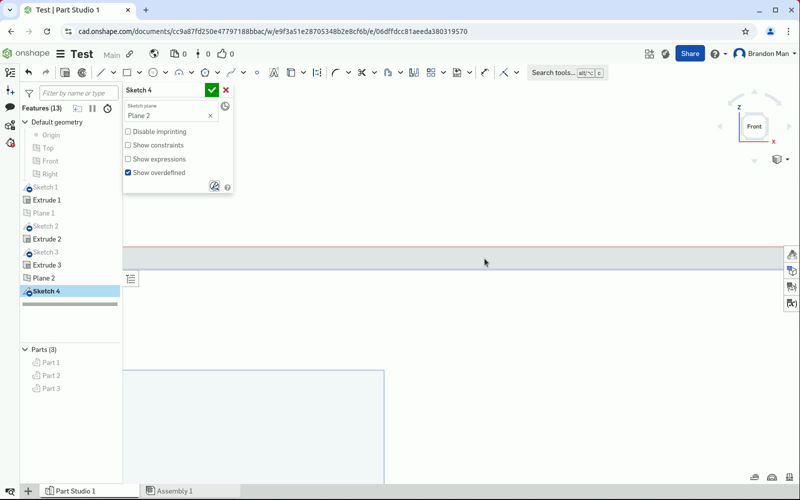
scroll(-6)
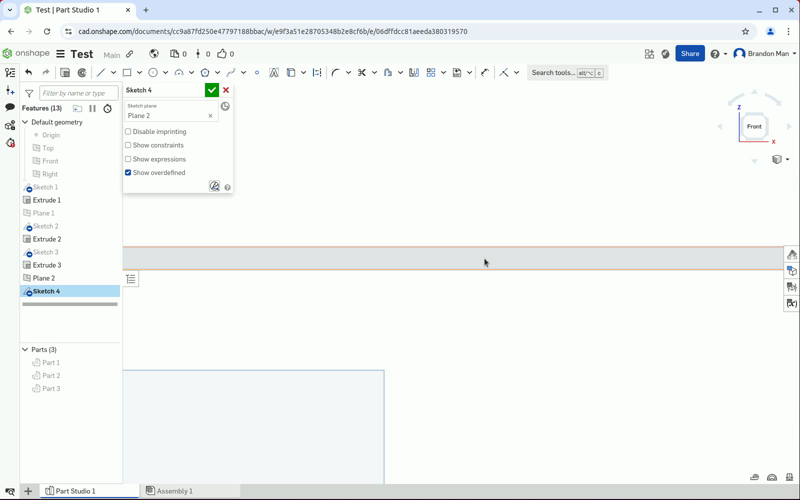
scroll(-6)
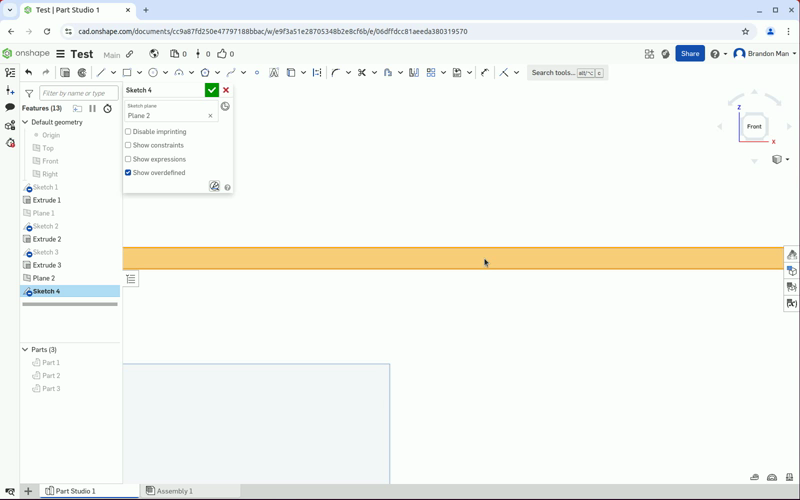
scroll(-6)
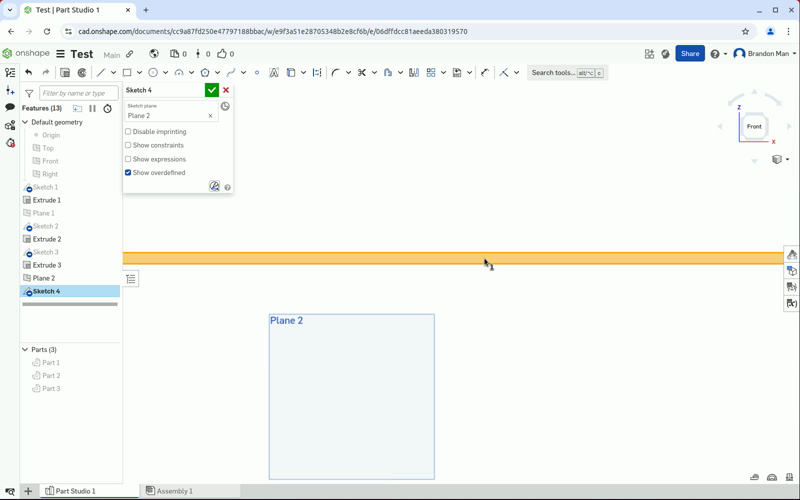
scroll(-6)
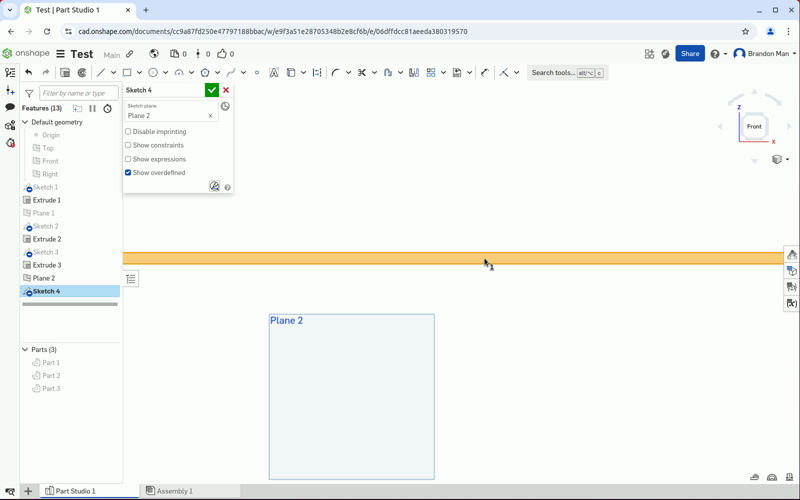
scroll(-6)
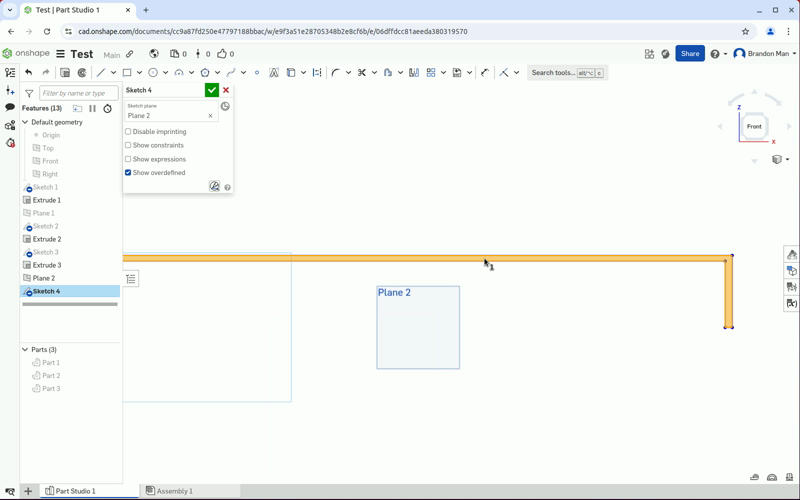
scroll(-6)
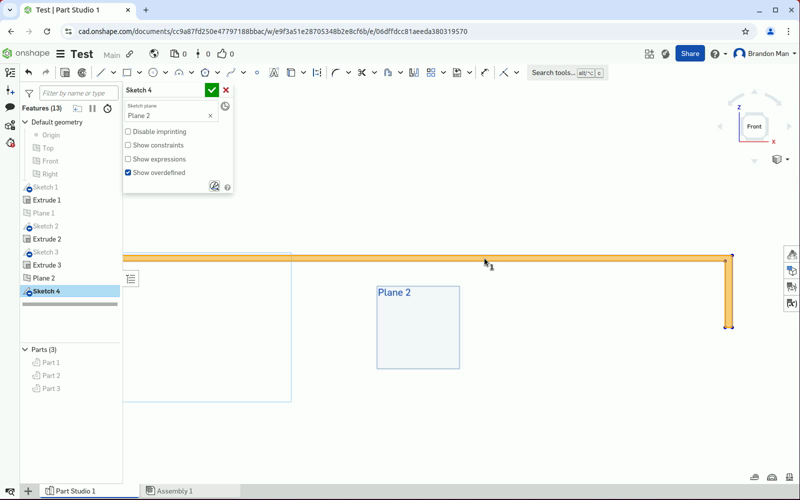
scroll(-6)
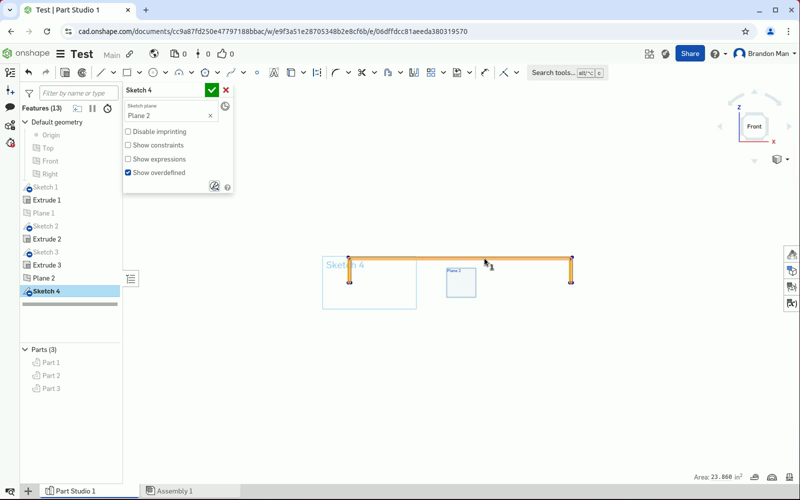
mouse_move(73, 352)
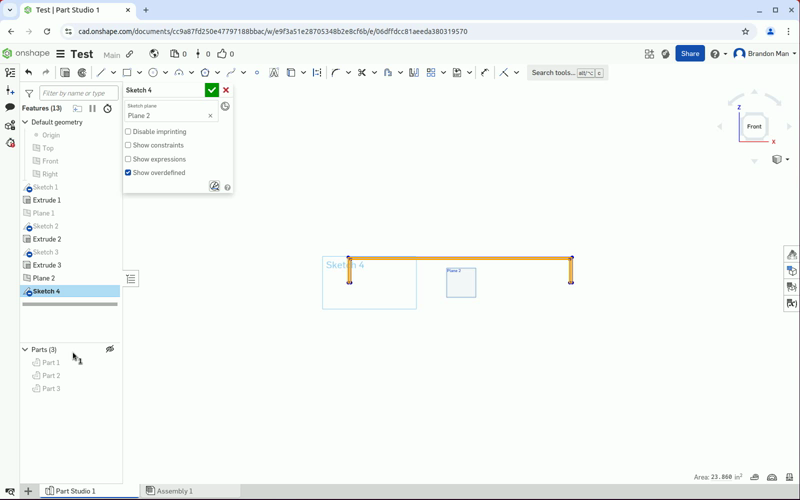
key(shift+y)
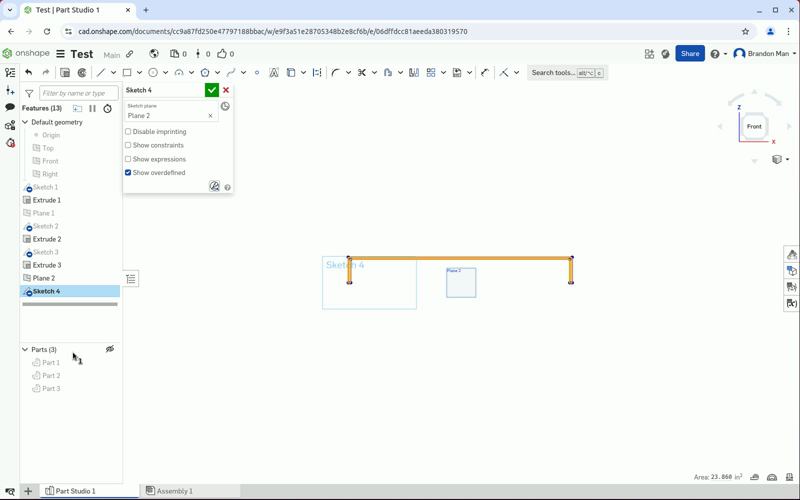
key(shift+e)
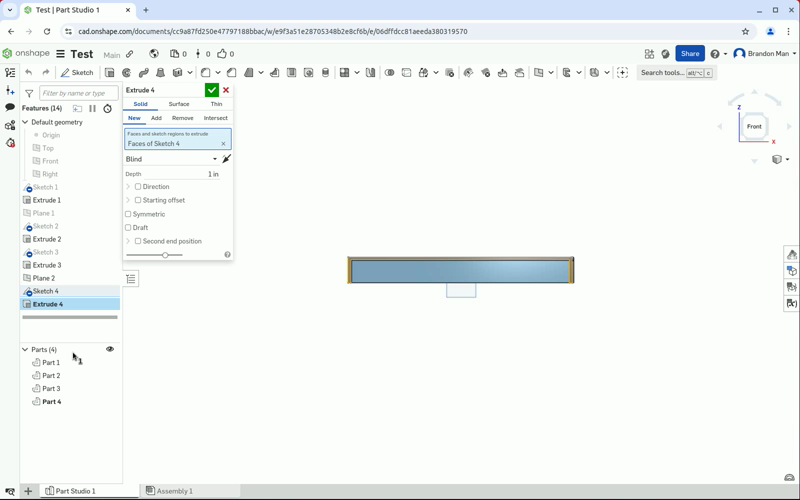
mouse_move(143, 106)
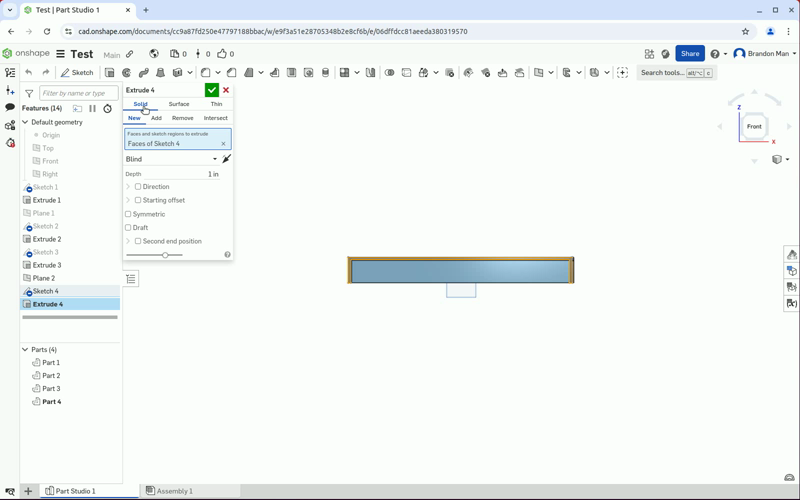
click(143, 106)
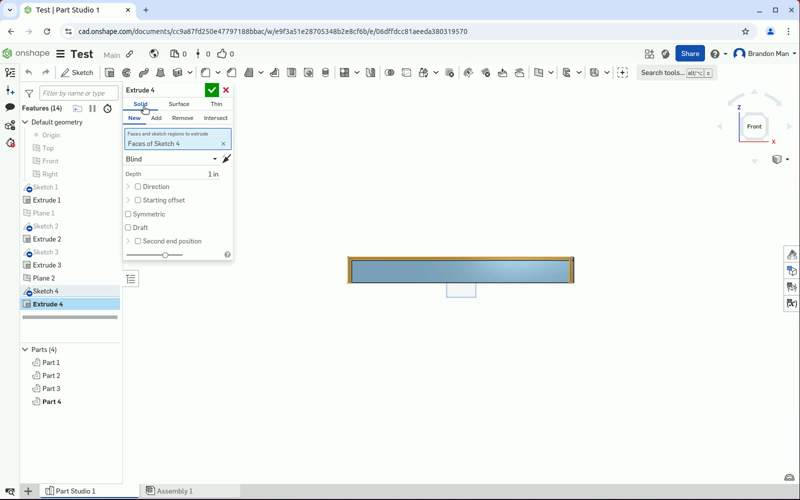
mouse_move(137, 120)
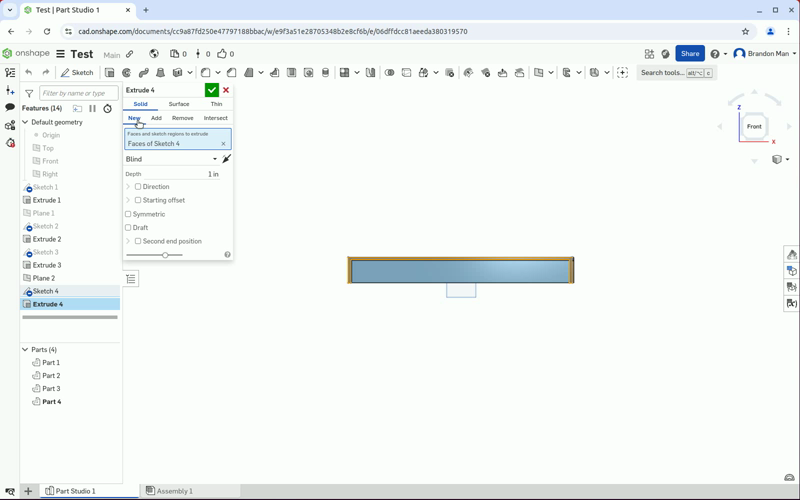
click(137, 120)
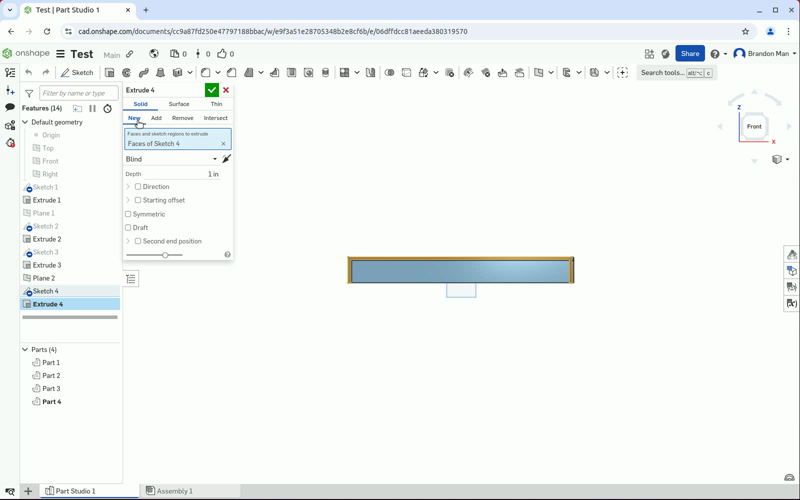
key(tab, 4)
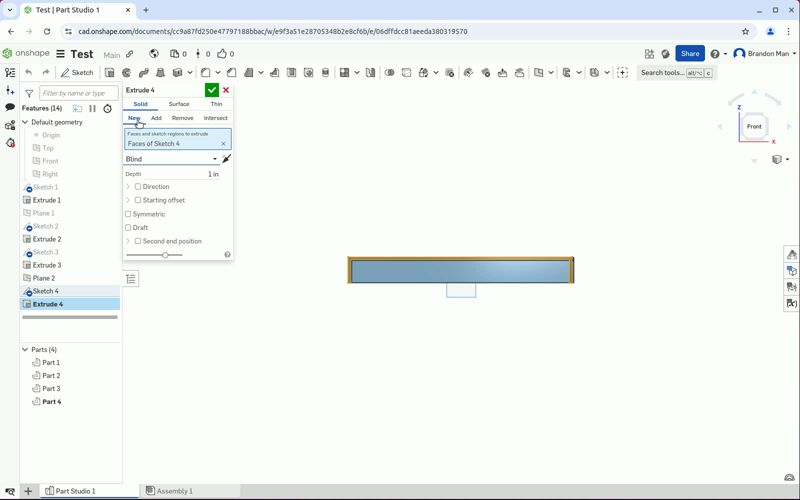
text(0.722)
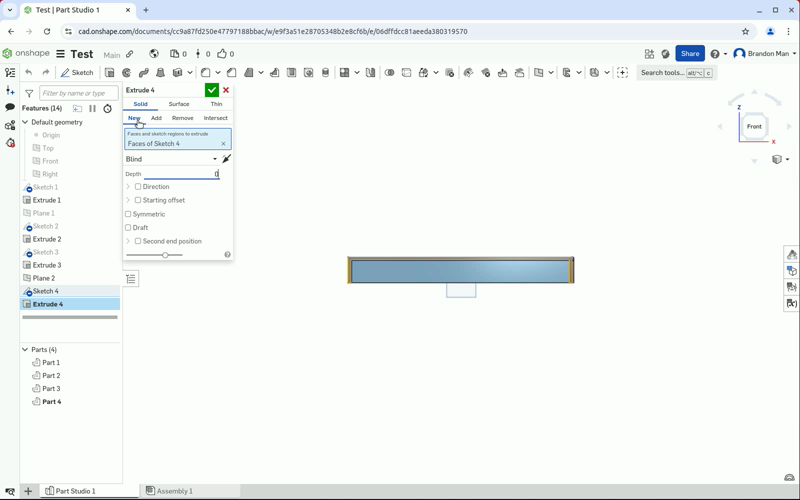
key(enter)
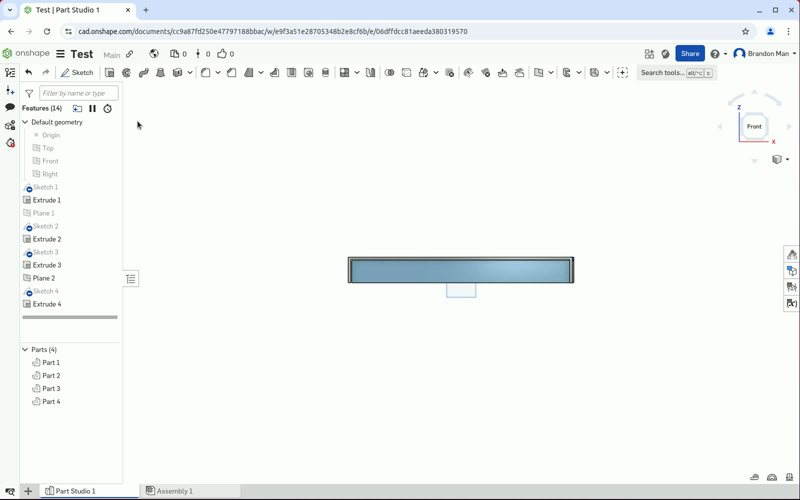
key(shift+h)
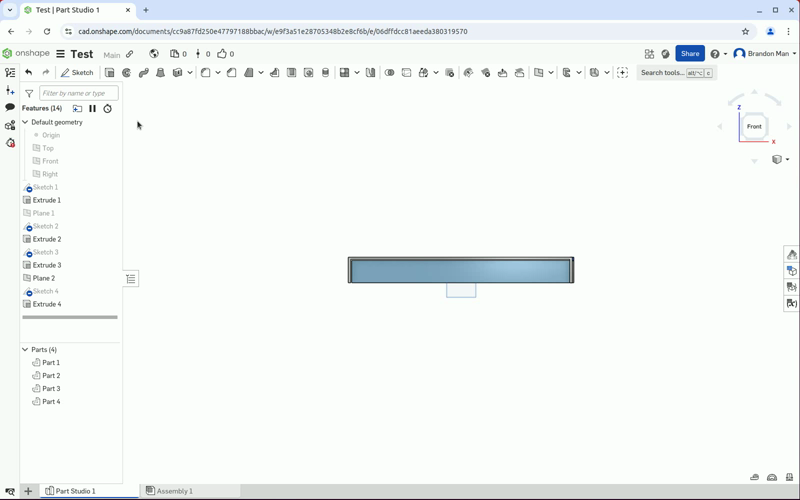
key(shift+h)
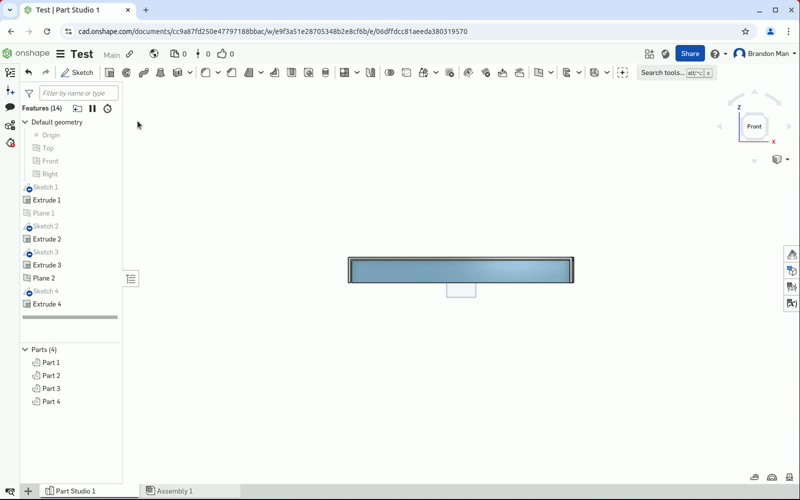
mouse_move(73, 189)
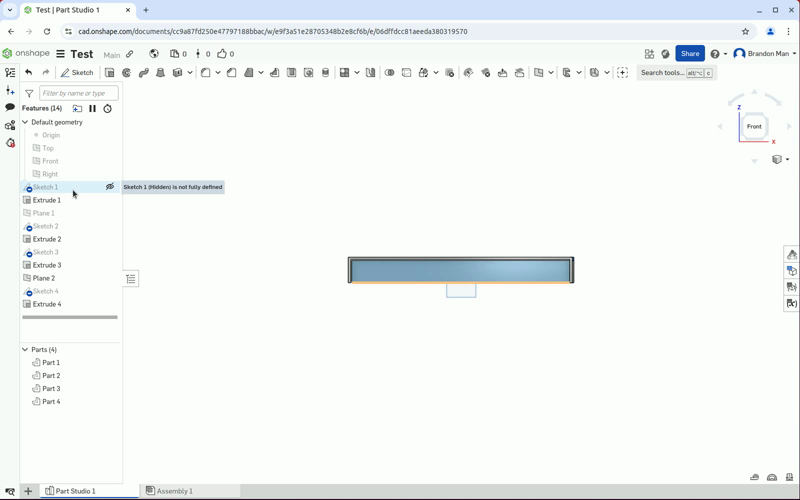
click(73, 189)
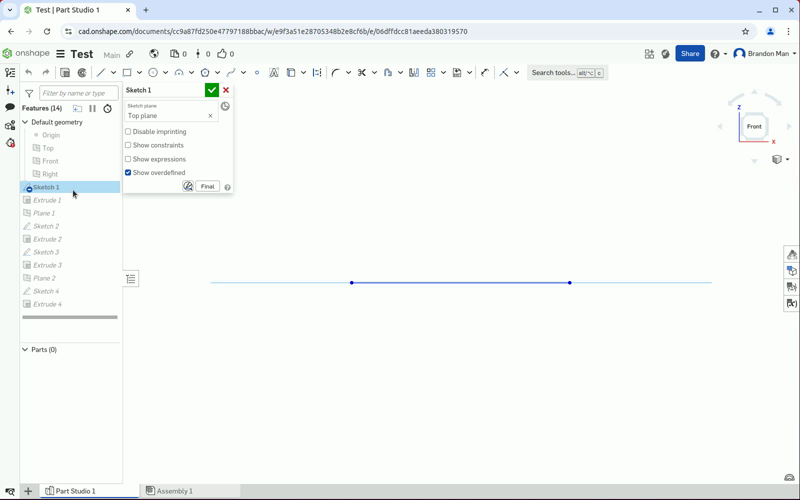
mouse_move(229, 92)
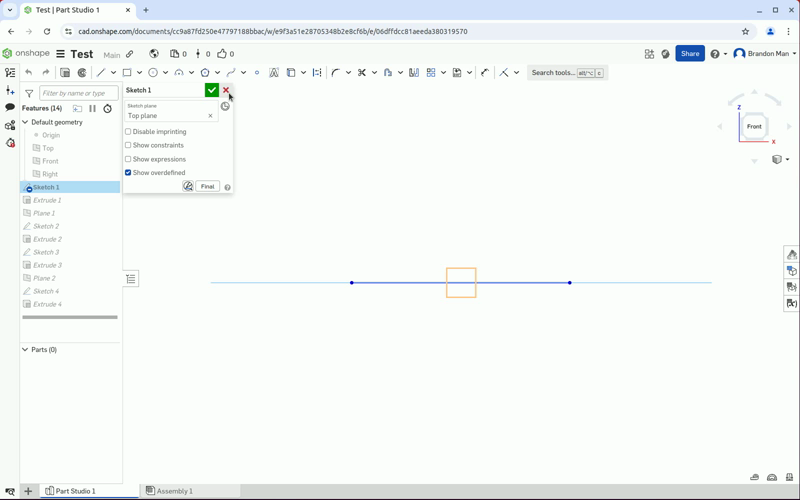
click(229, 92)
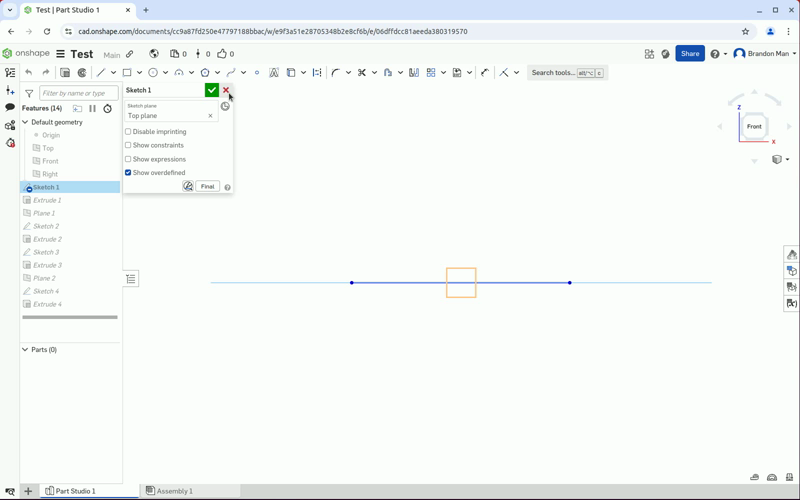
key(shift+s)
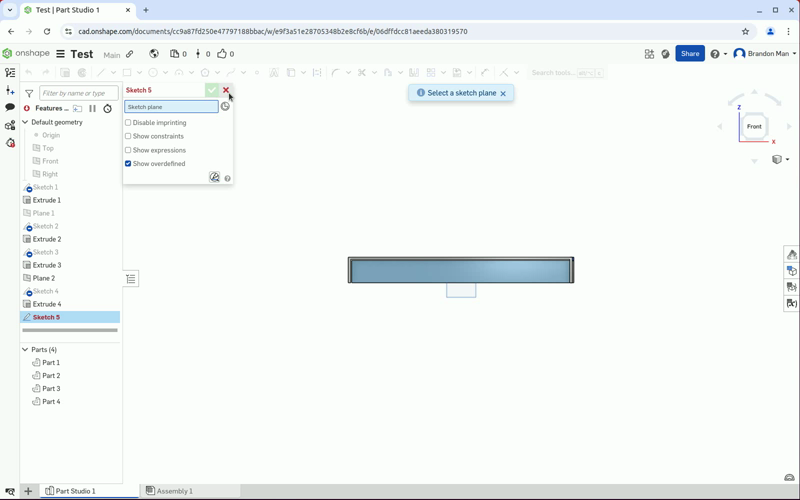
mouse_move(73, 280)
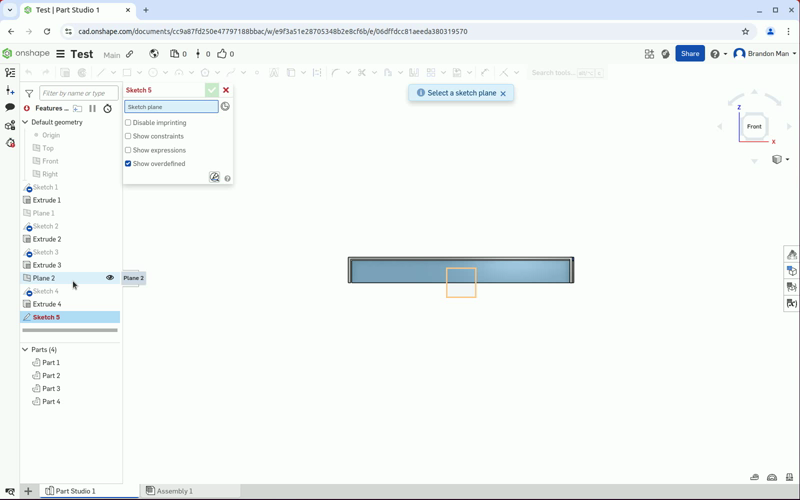
click(73, 280)
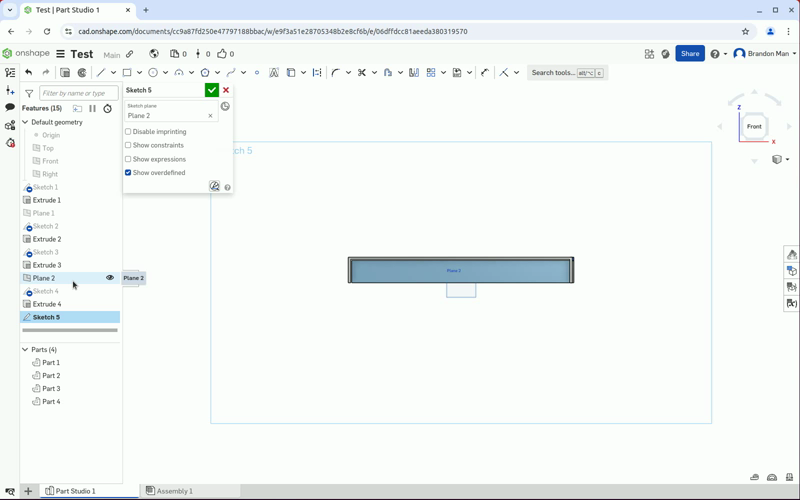
mouse_move(73, 352)
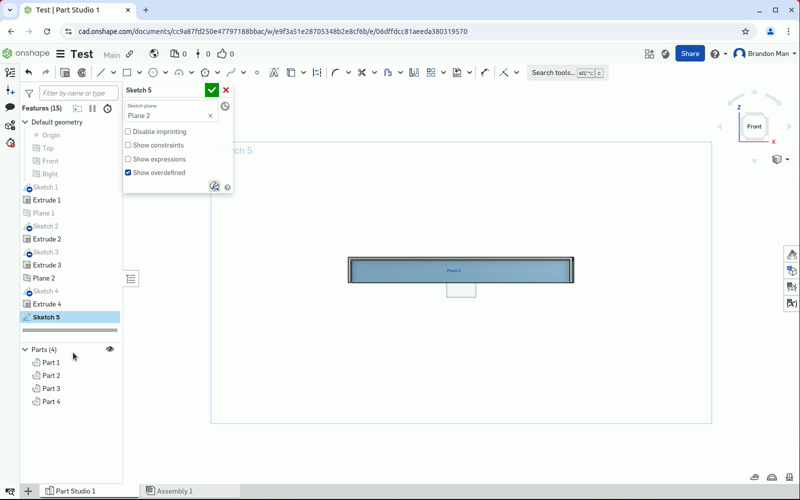
key(y)
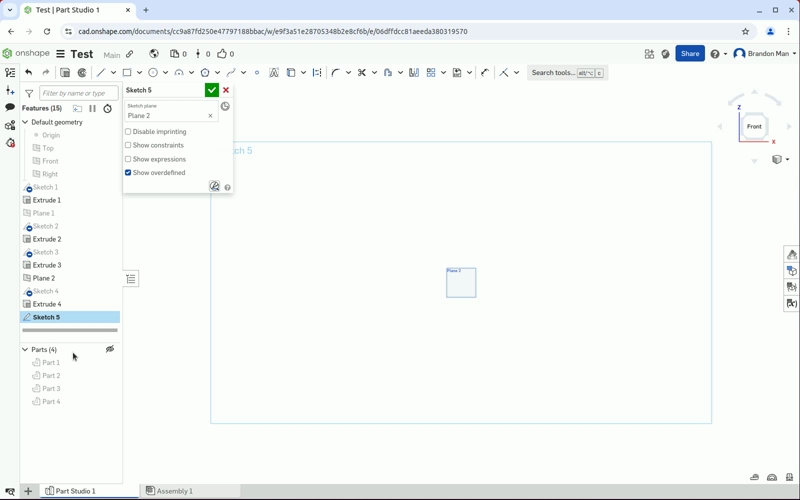
key(l)
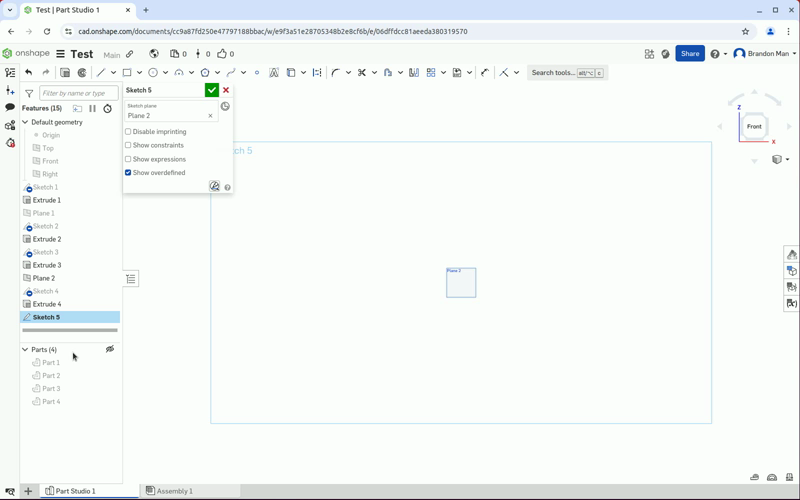
key_down(shift)
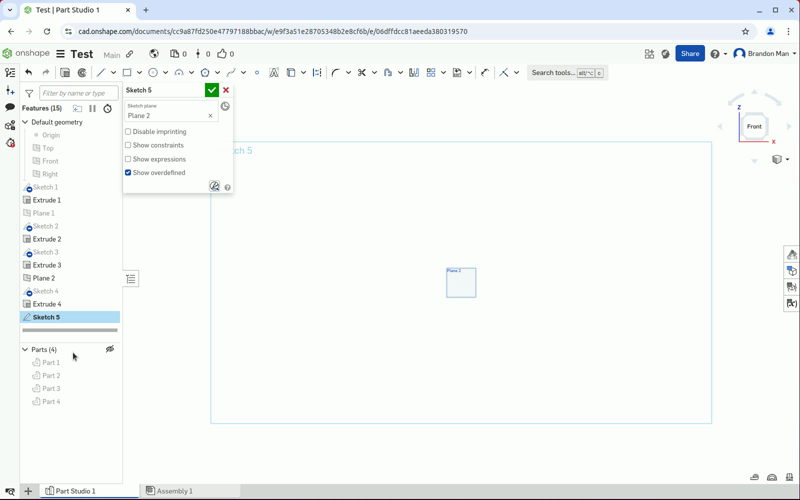
mouse_move(351, 282)
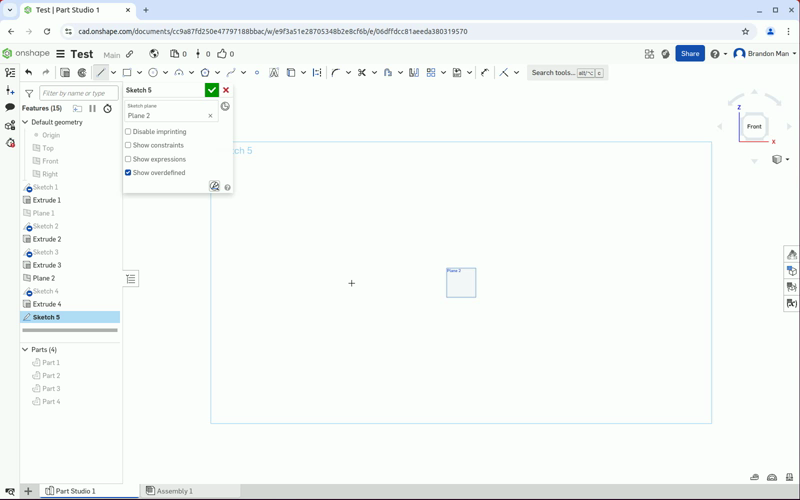
click(351, 282)
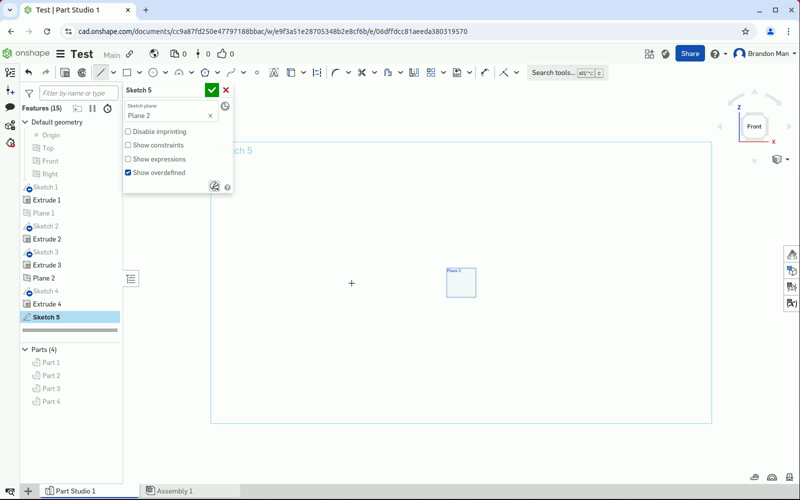
key_up(shift)
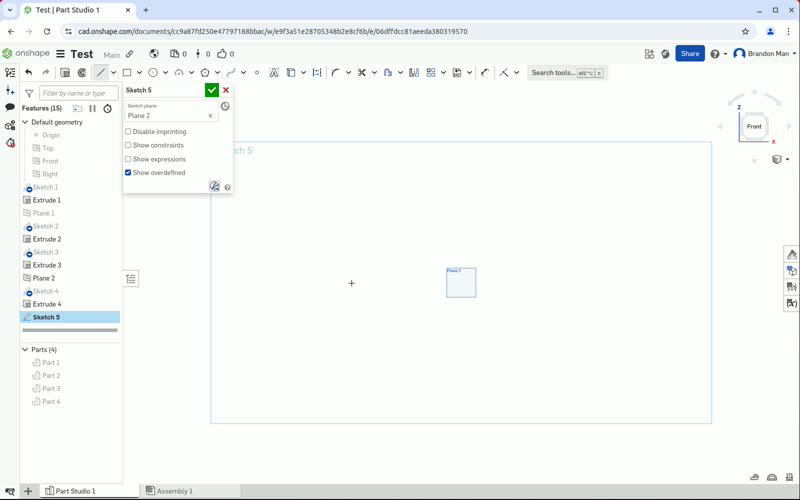
key_down(shift)
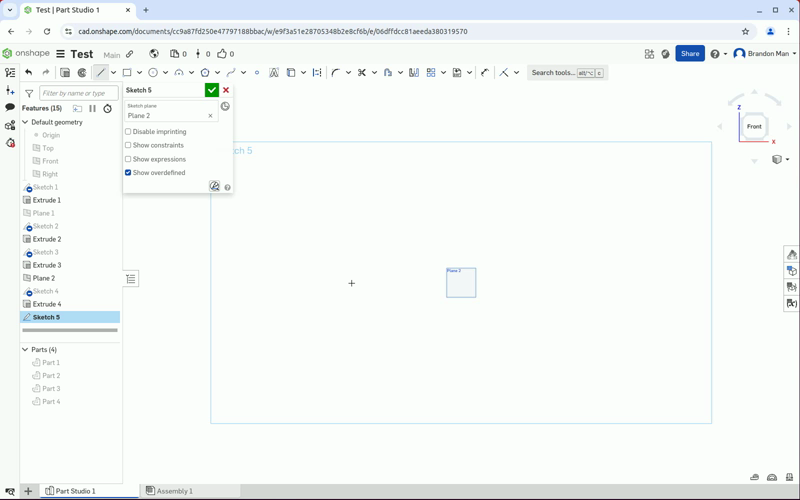
mouse_move(569, 282)
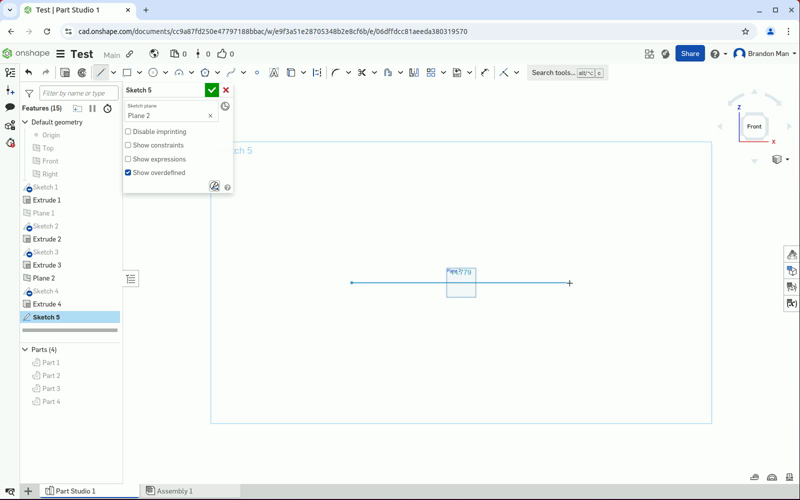
click(569, 282)
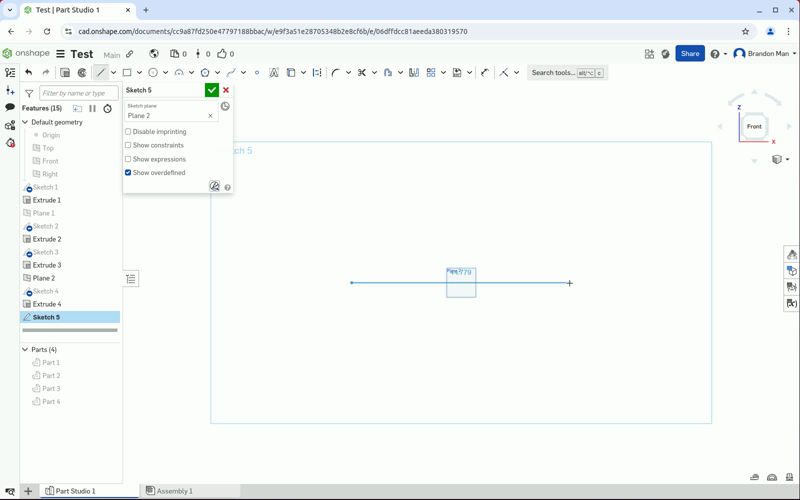
key_up(shift)
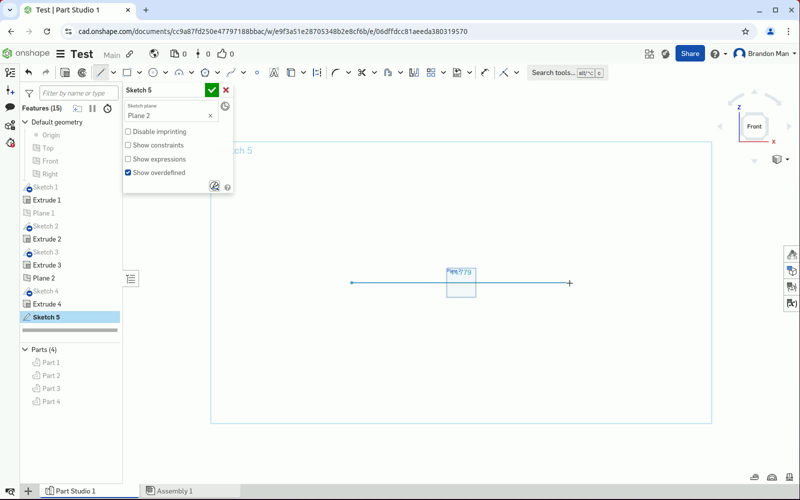
key_down(shift)
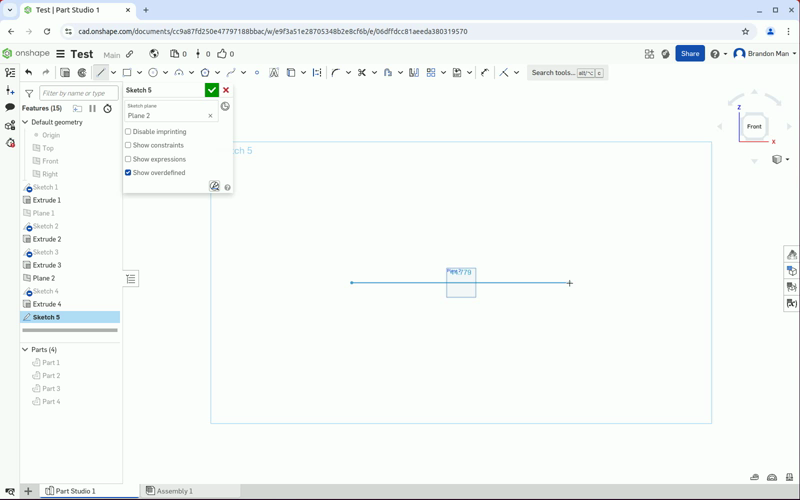
mouse_move(589, 282)
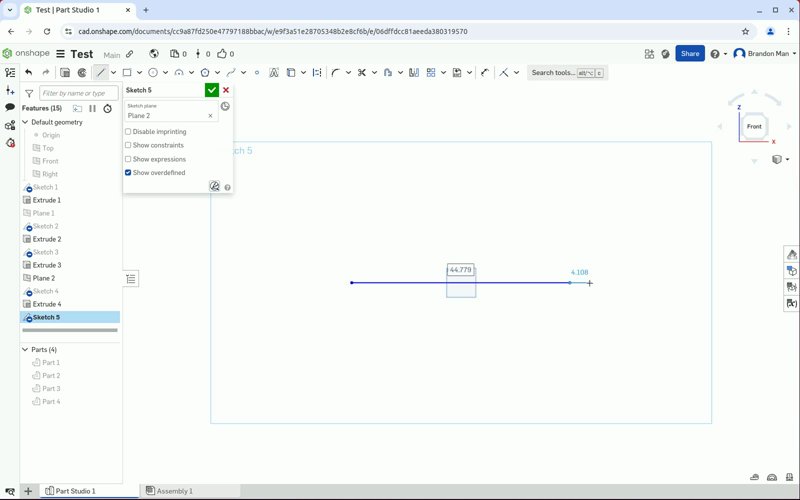
mouse_move(569, 260)
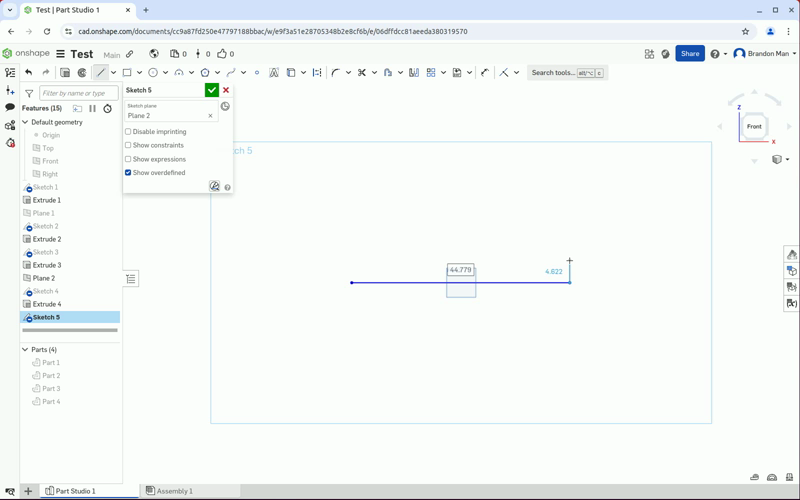
click(569, 260)
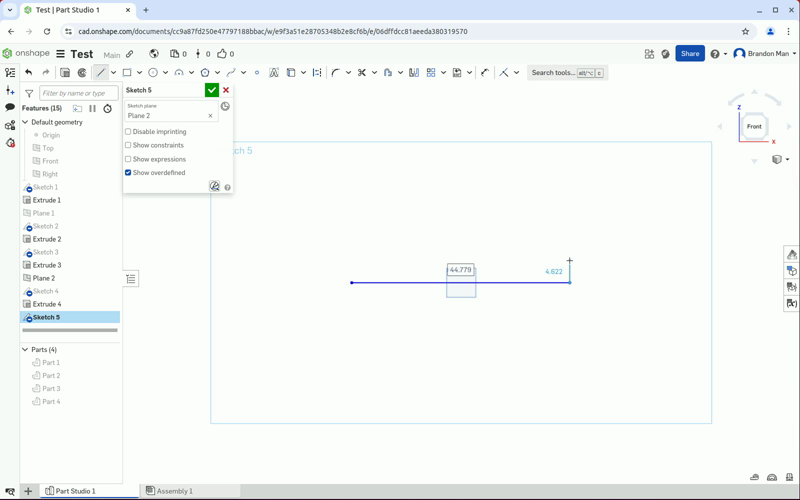
key_up(shift)
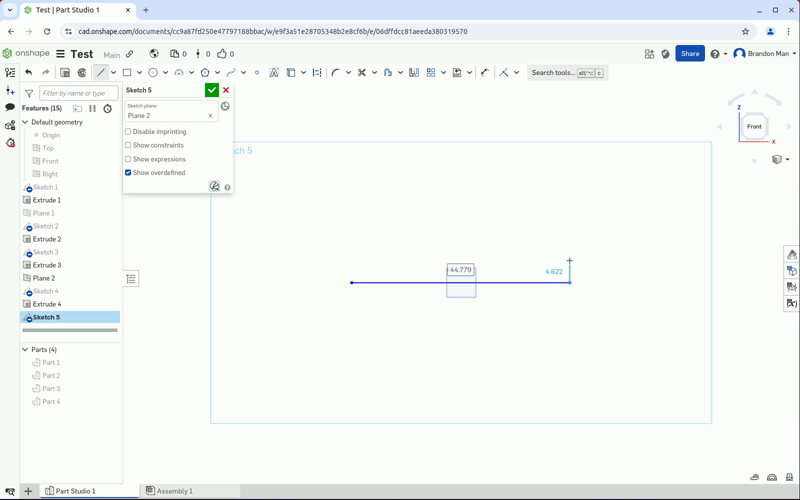
key_down(shift)
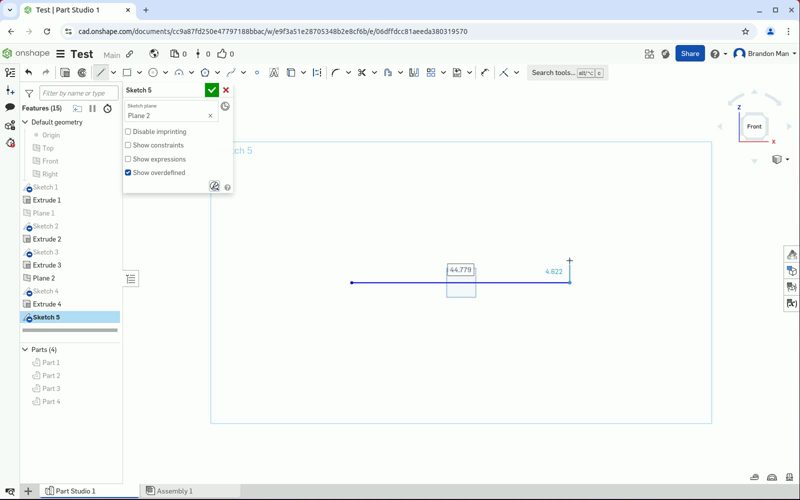
mouse_move(351, 260)
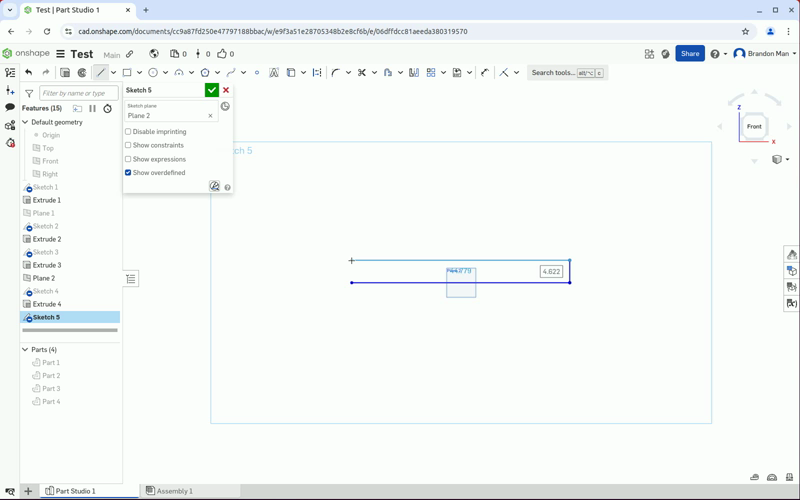
click(351, 260)
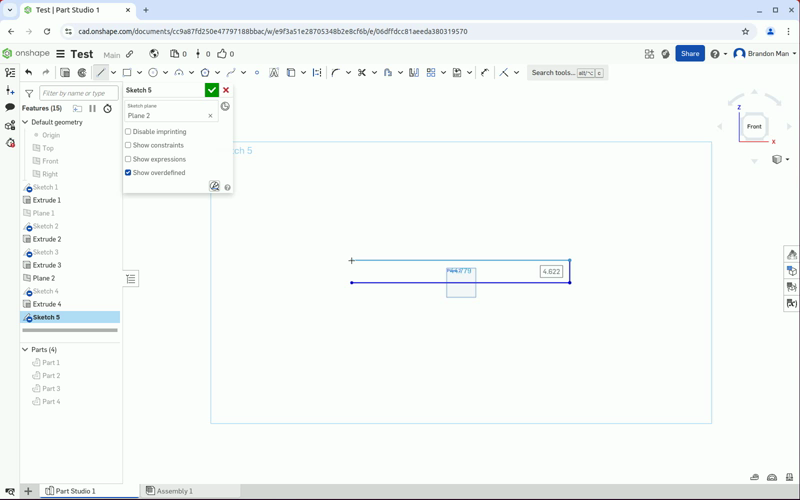
key_up(shift)
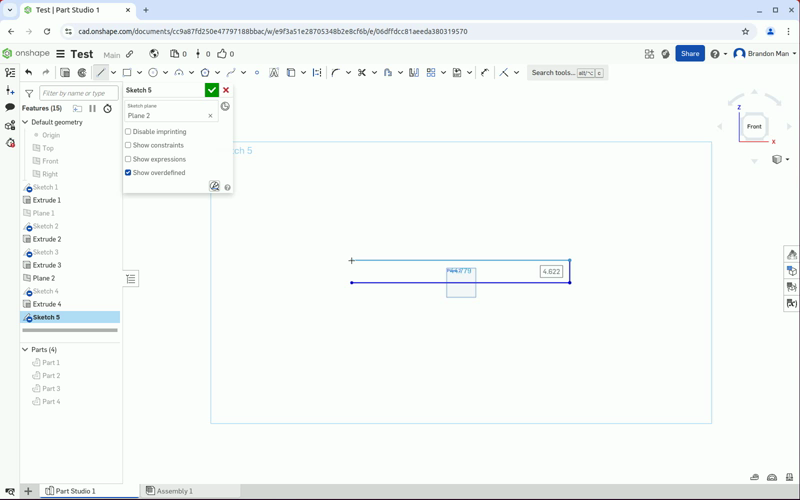
mouse_move(381, 260)
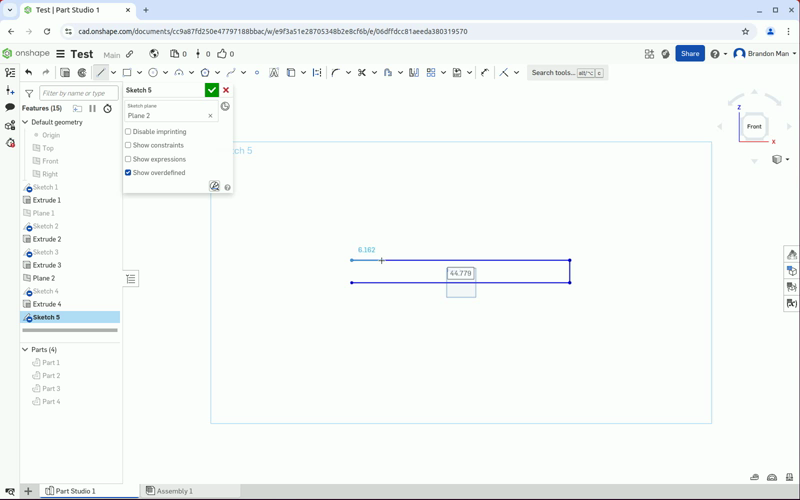
key_down(shift)
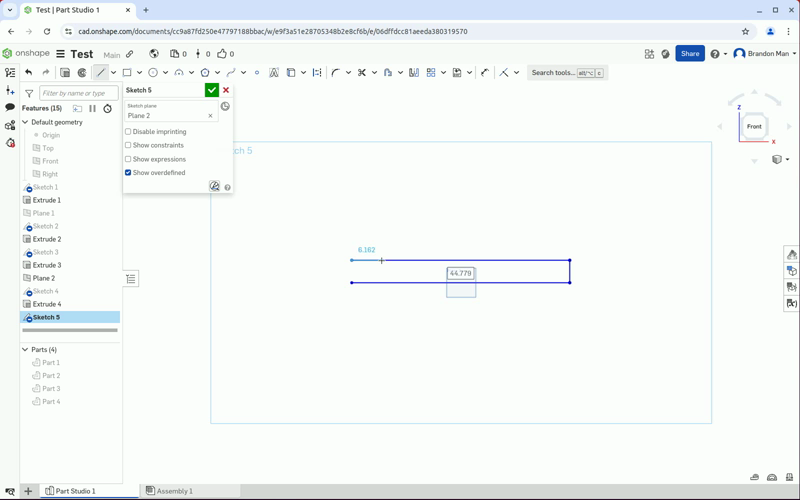
mouse_move(351, 282)
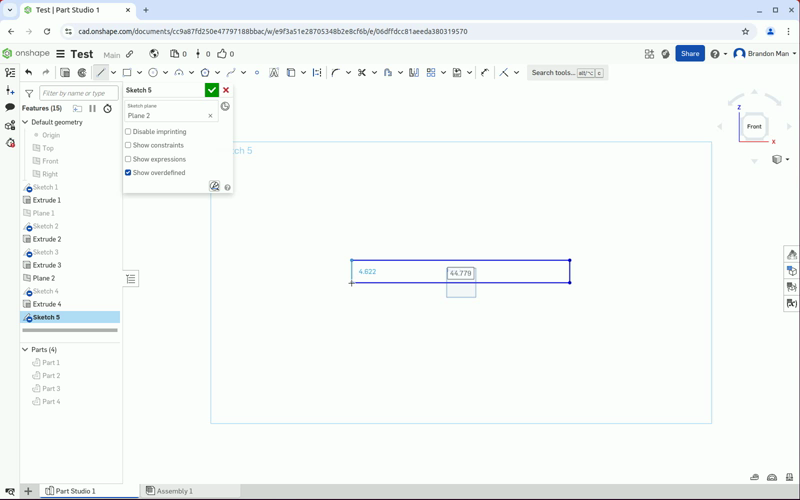
key_up(shift)
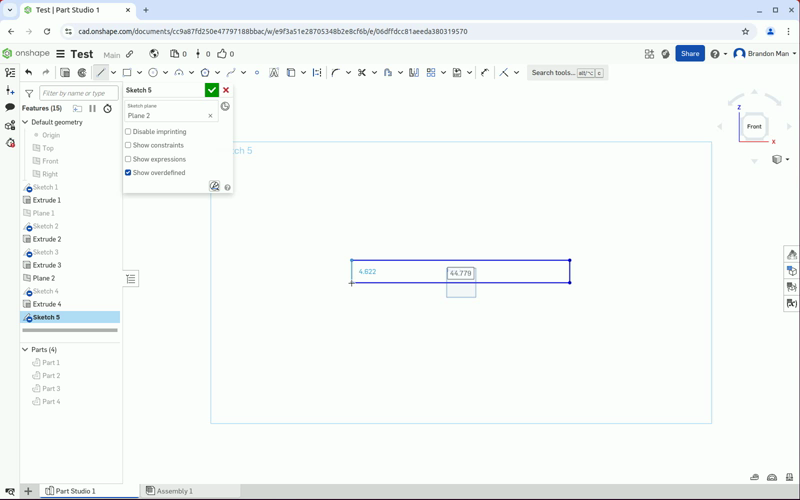
click(351, 282)
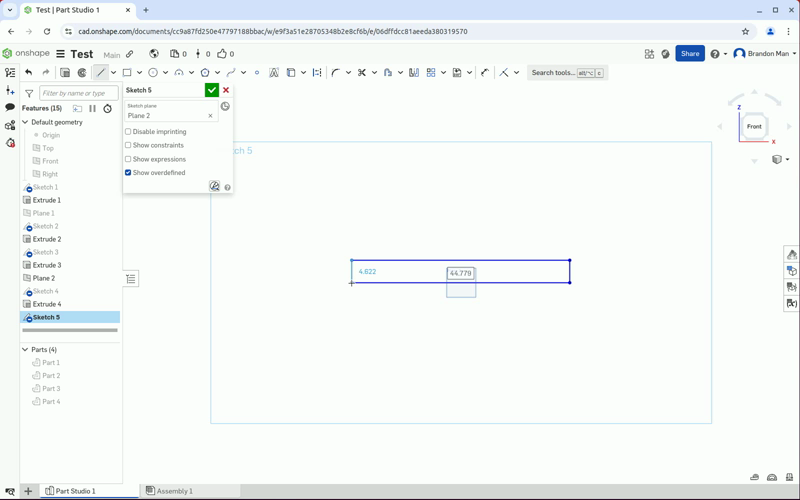
key(esc)
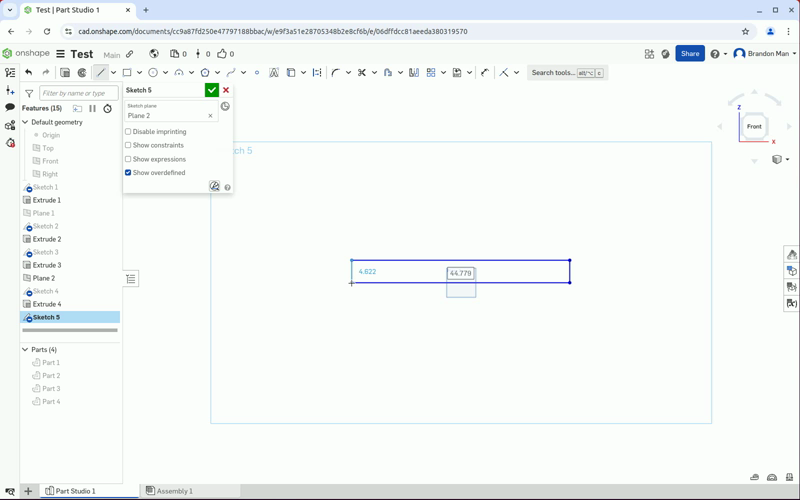
mouse_move(403, 272)
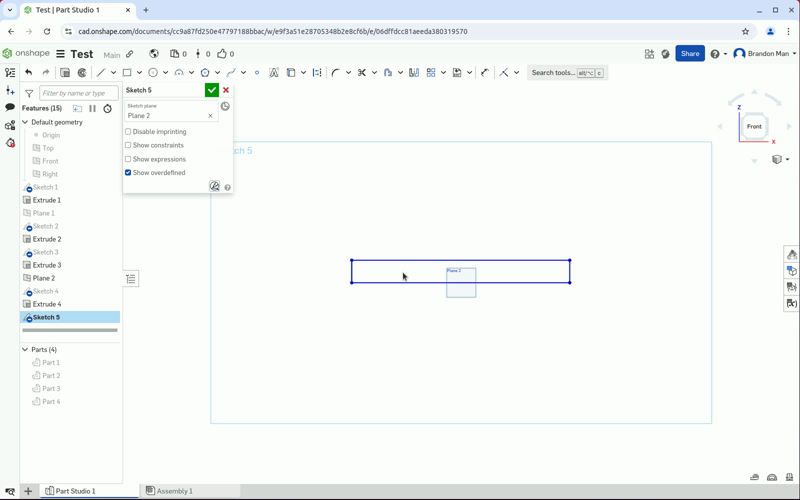
click(403, 272)
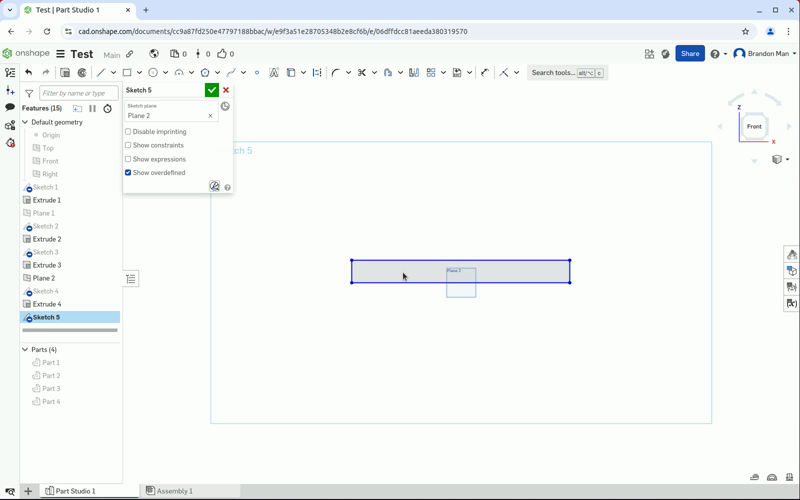
mouse_move(73, 352)
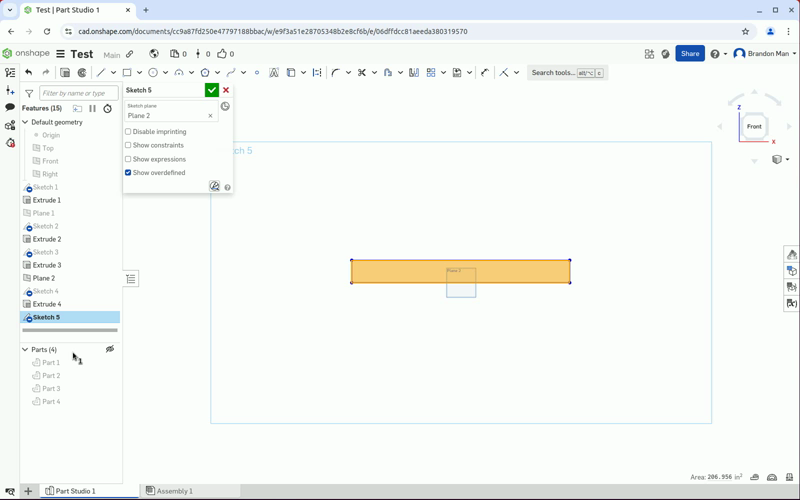
key(shift+y)
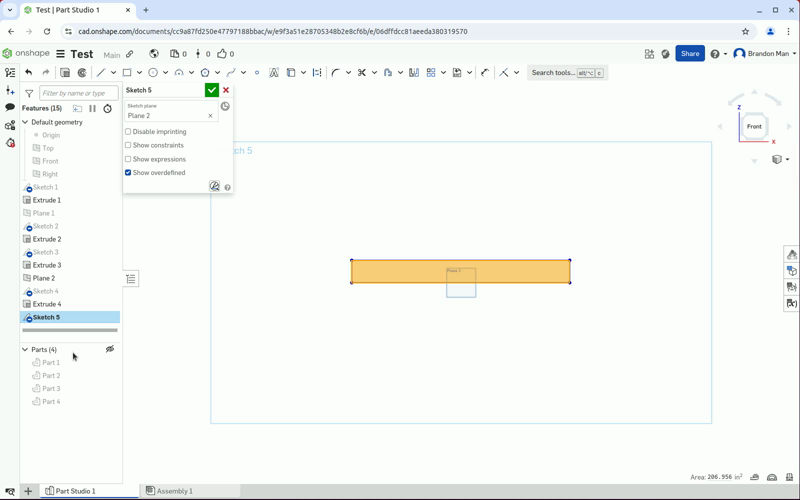
key(shift+e)
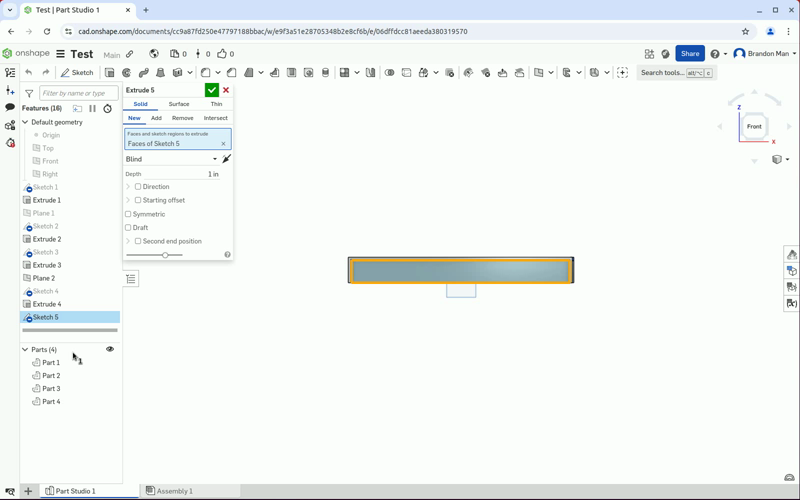
mouse_move(143, 106)
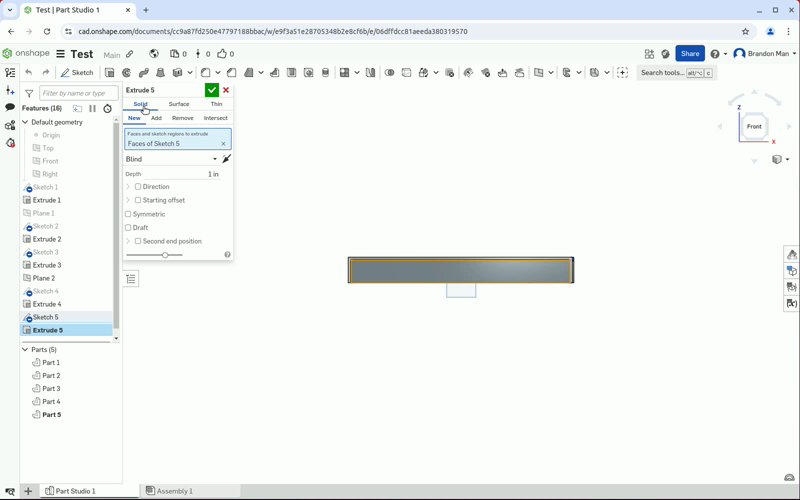
click(143, 106)
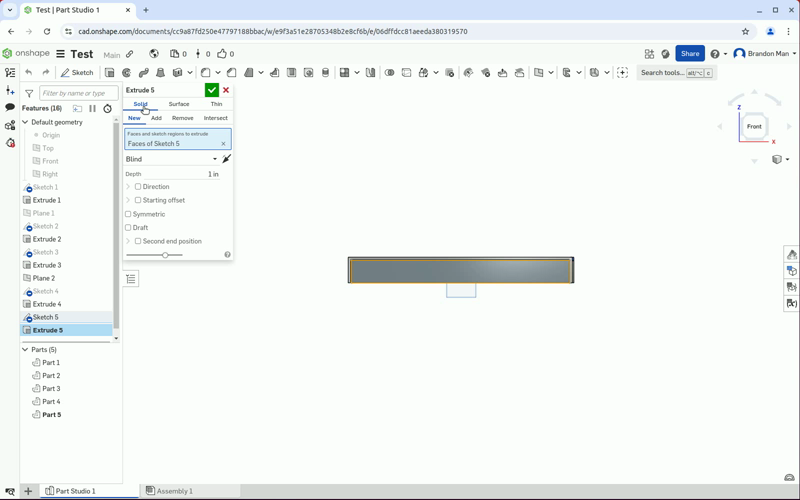
mouse_move(137, 120)
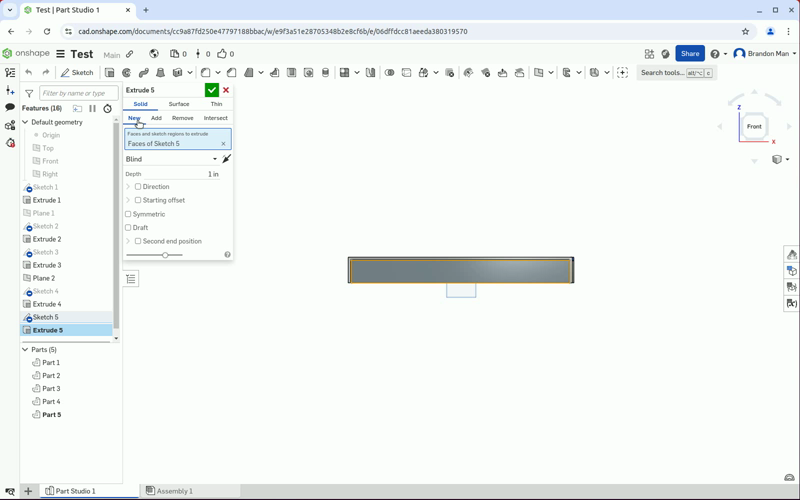
click(137, 120)
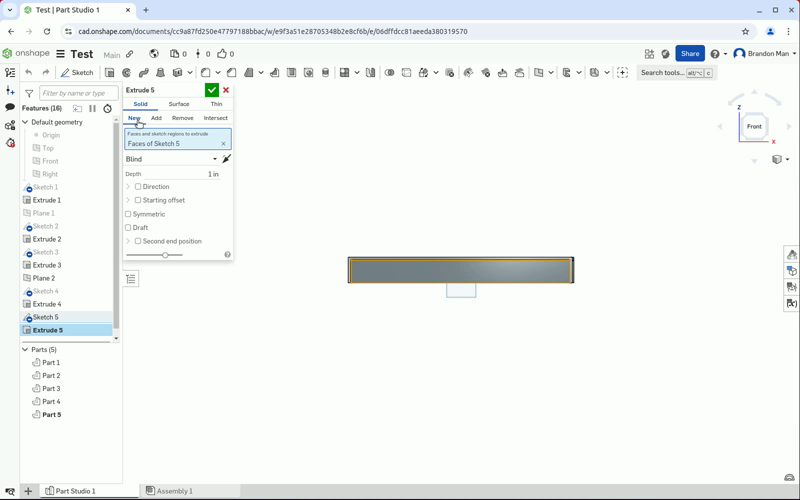
key(tab, 4)
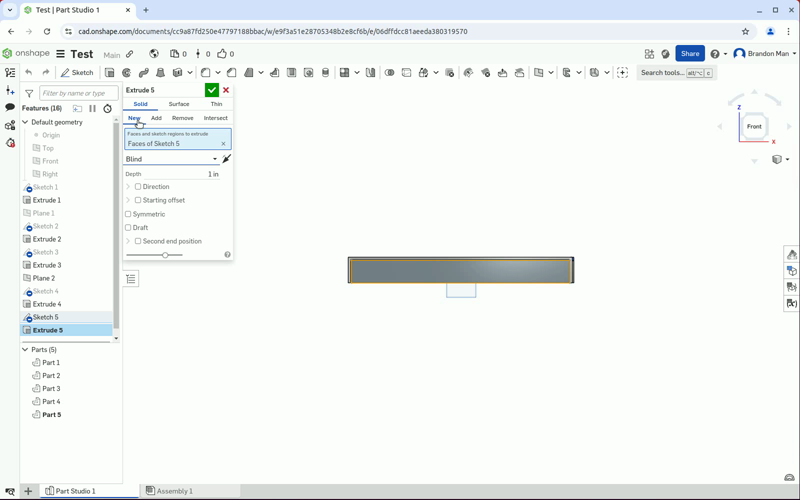
text(0.722)
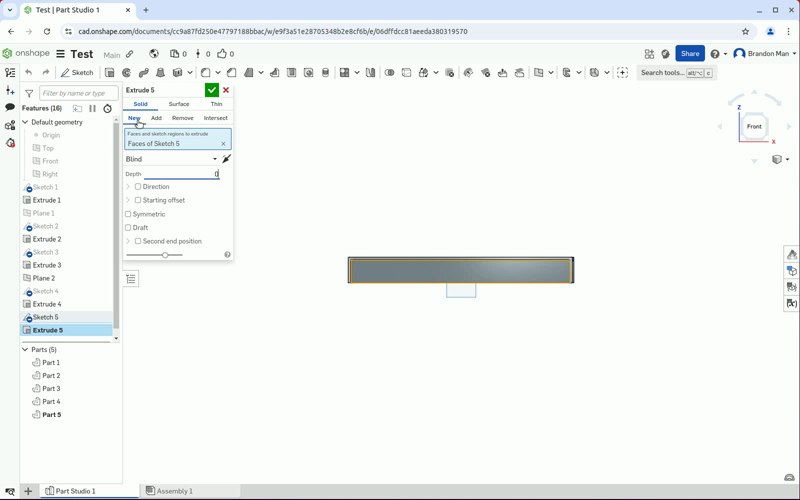
key(enter)
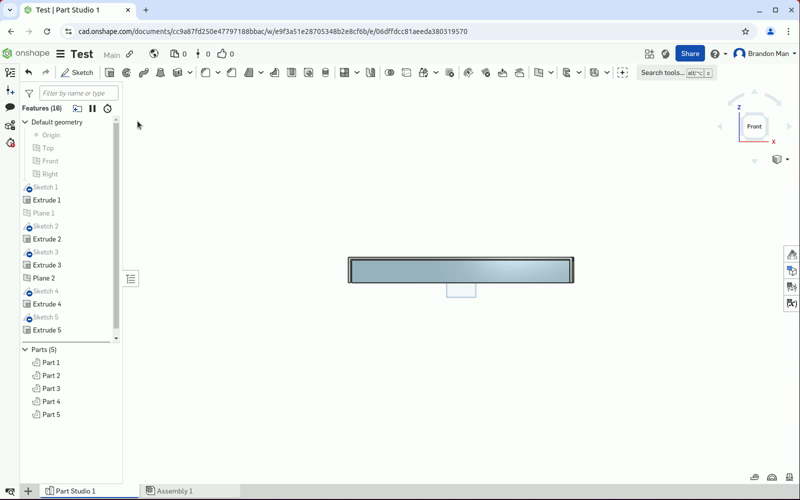
key(shift+h)
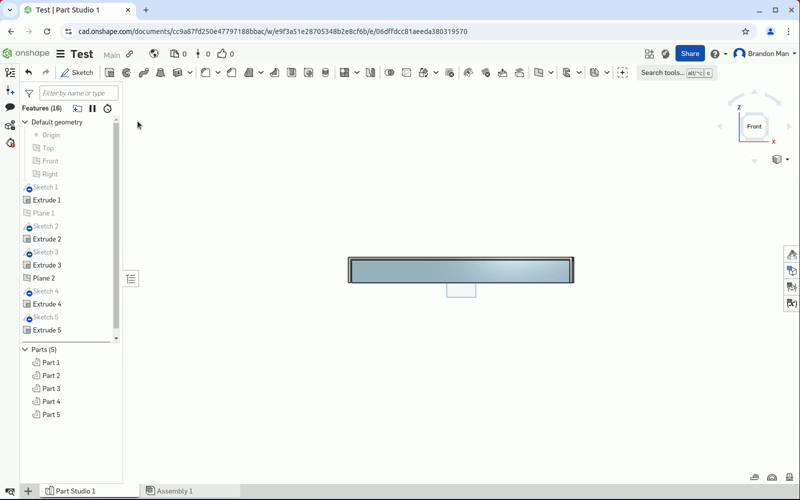
key(shift+h)
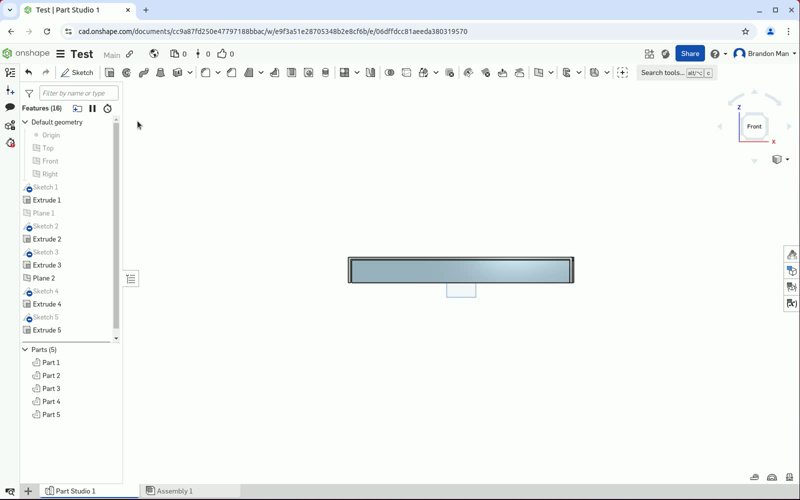
key(shift+7)
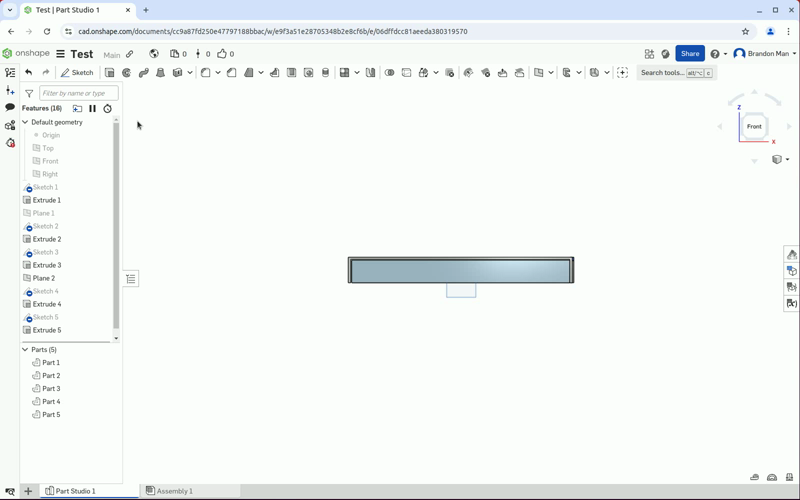
key(left, 2)
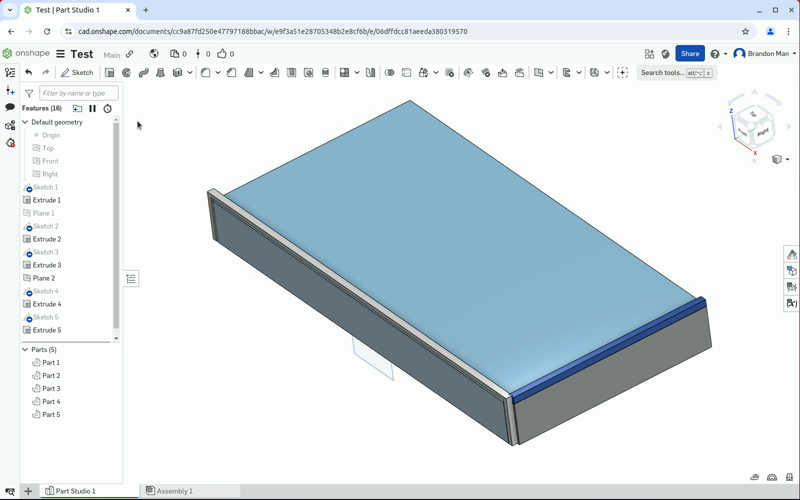
key(down, 2)
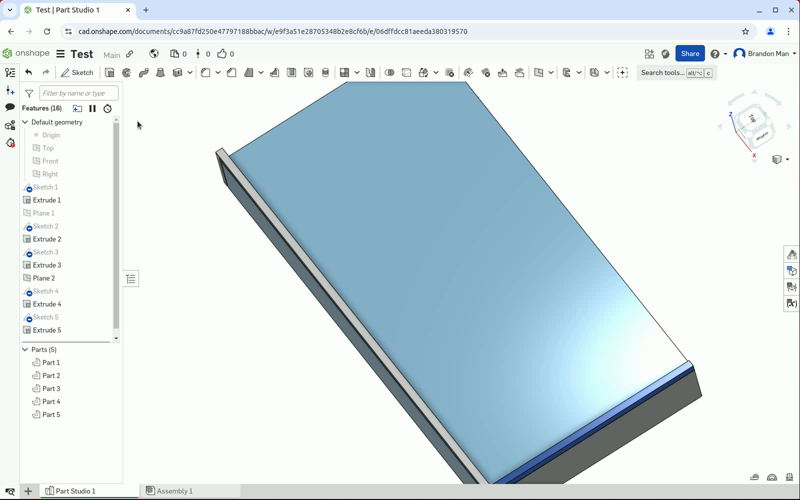
key(up, 2)
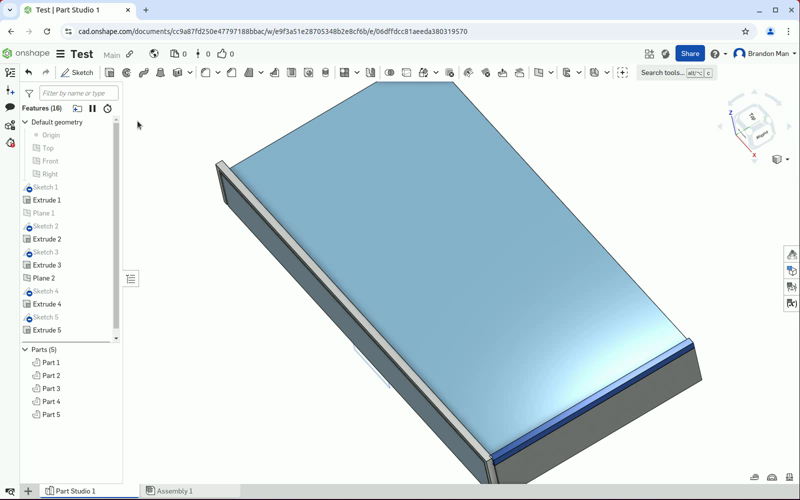
key(right, 2)
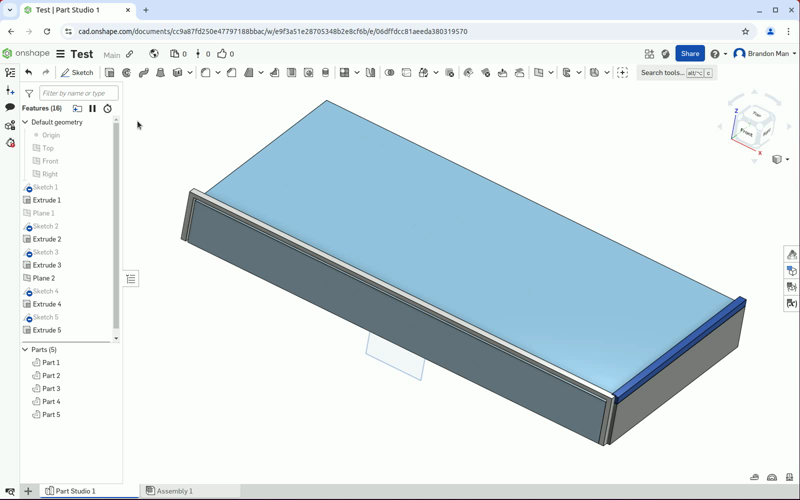
mouse_move(69, 189)
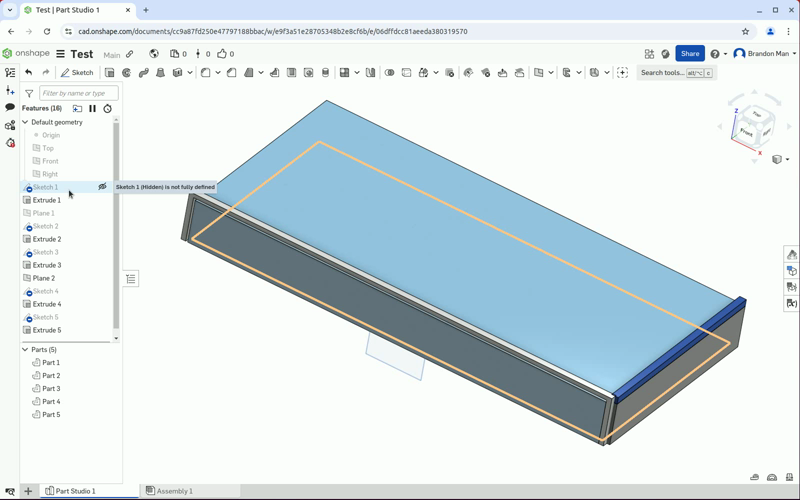
click(69, 189)